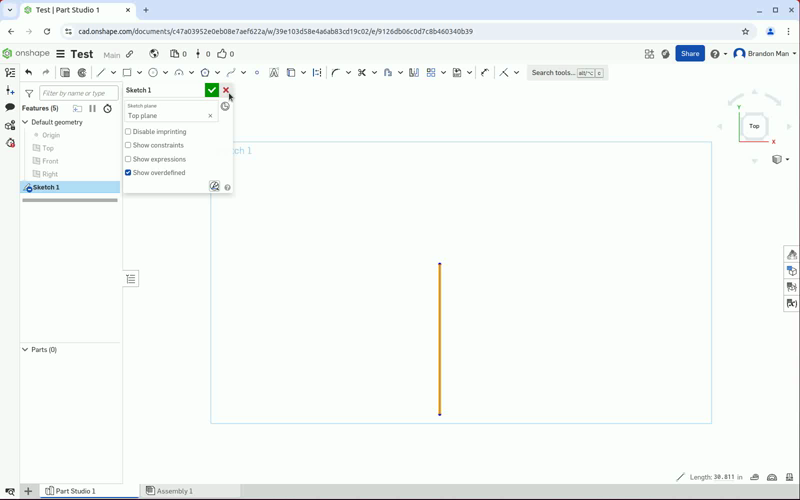
key(shift+h)
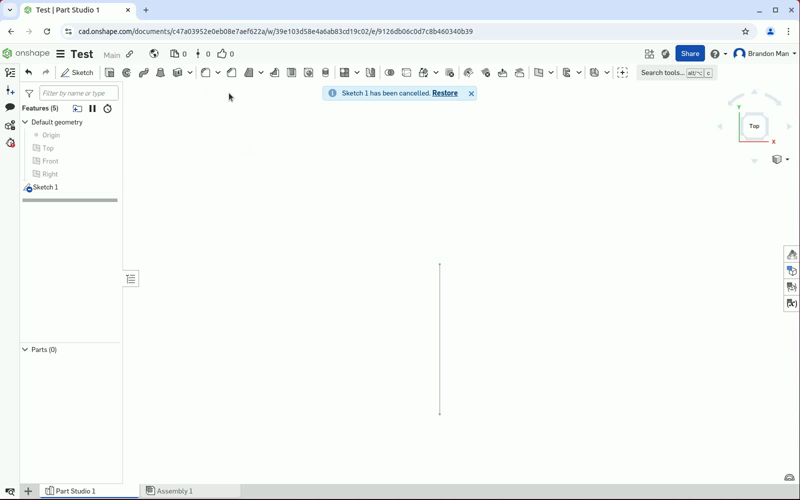
key(shift+s)
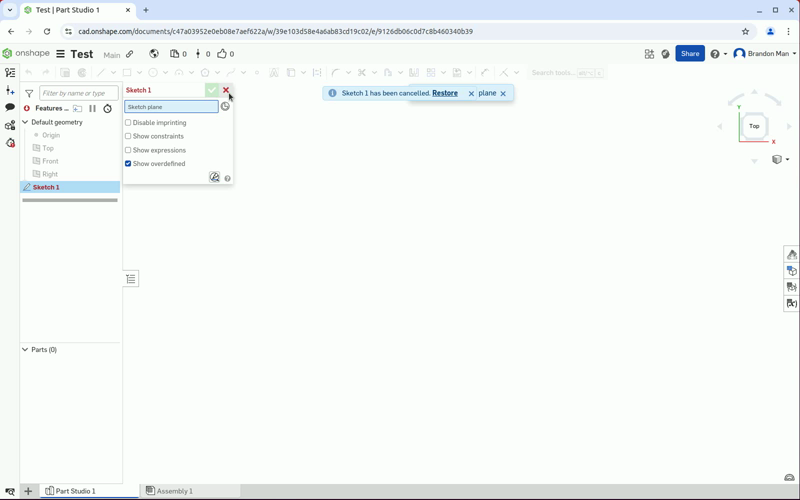
mouse_move(73, 150)
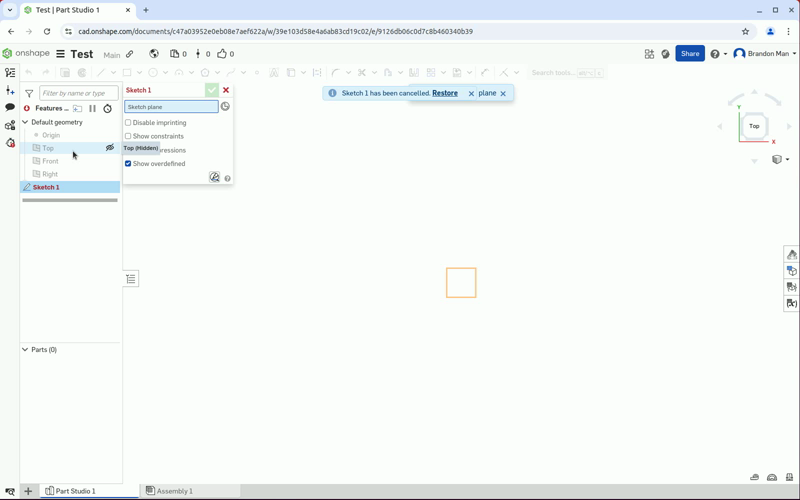
click(73, 150)
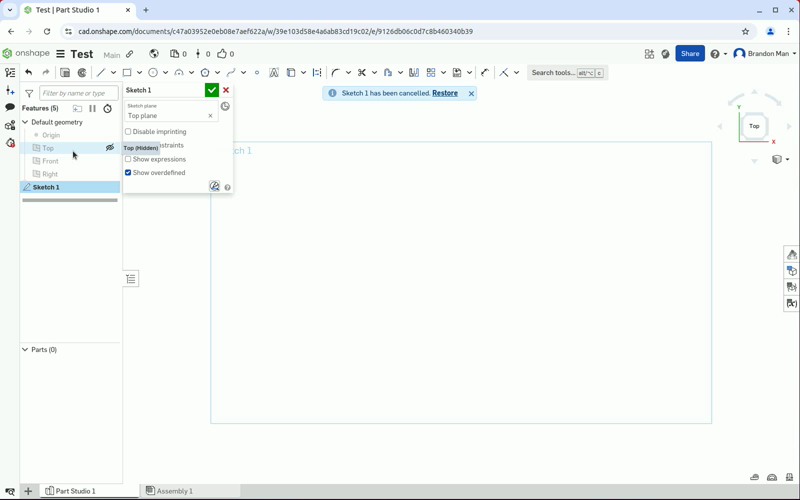
mouse_move(73, 352)
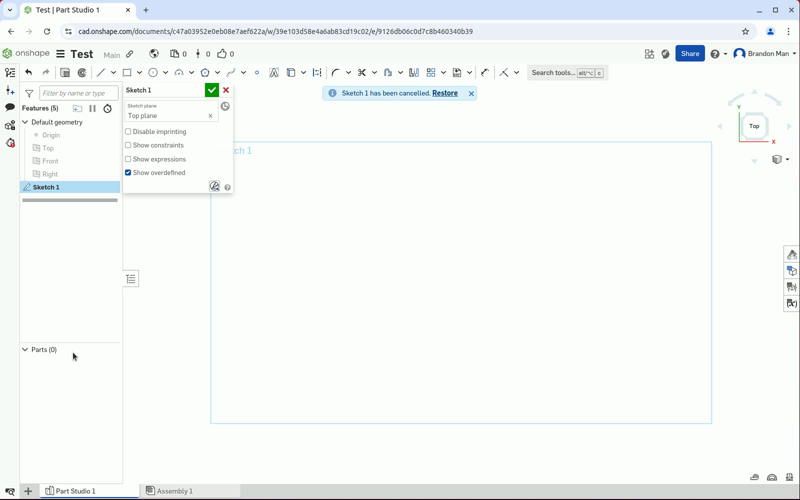
key(y)
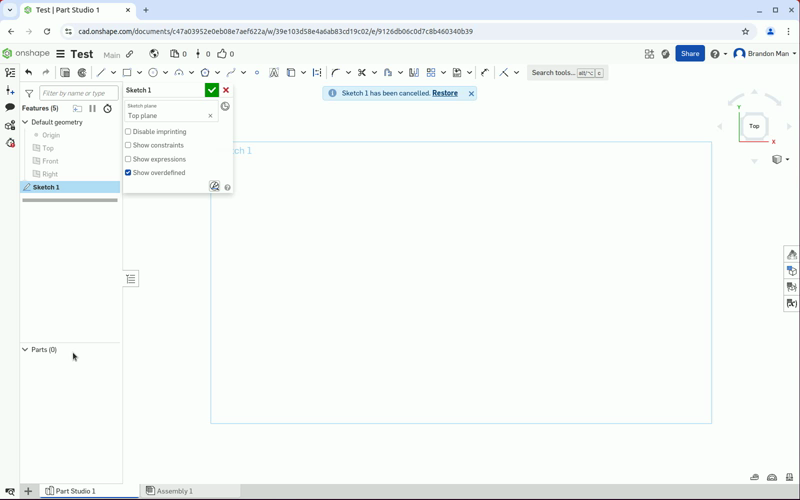
key(l)
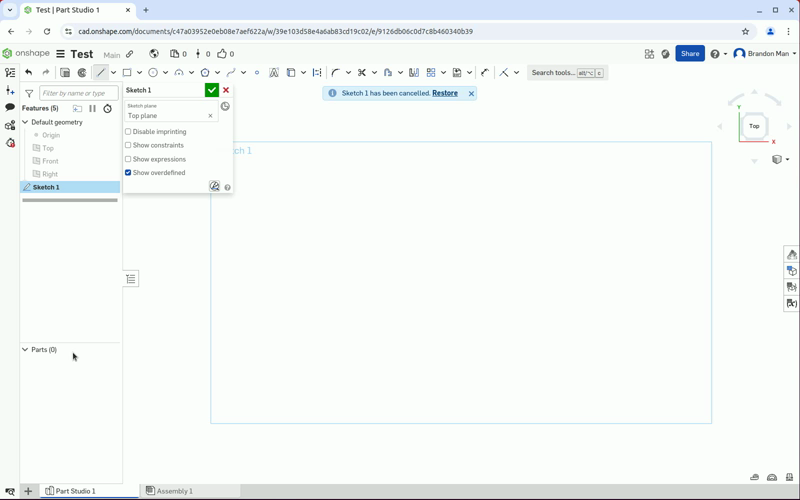
key_down(shift)
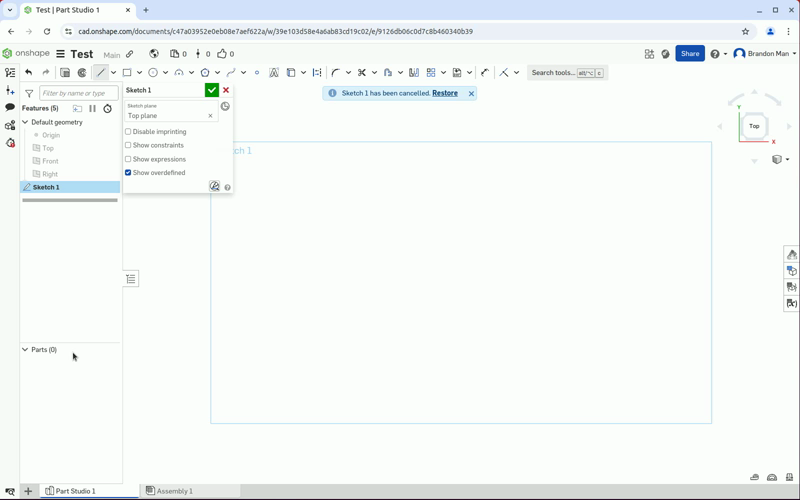
mouse_move(427, 207)
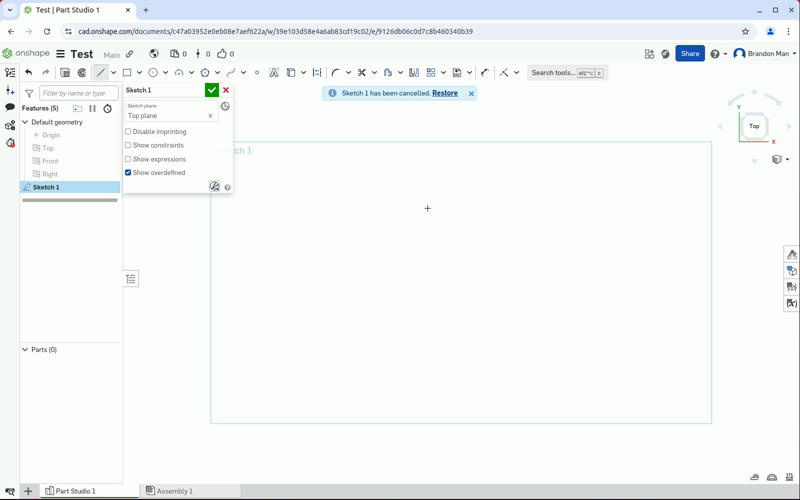
click(427, 207)
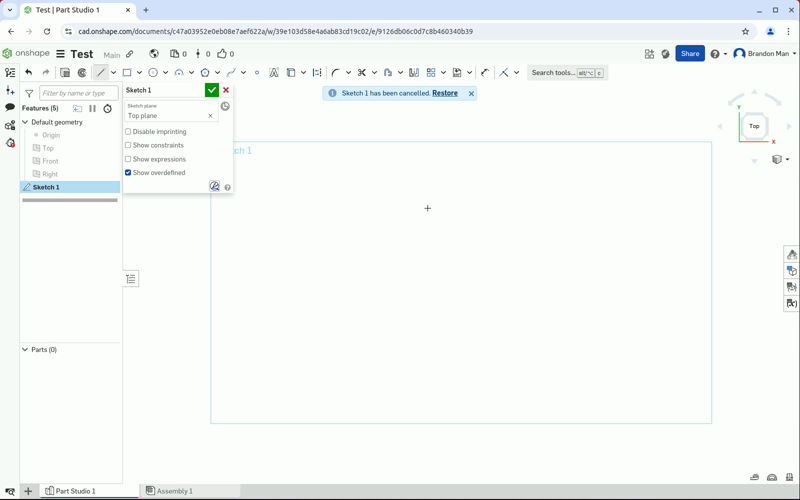
key_up(shift)
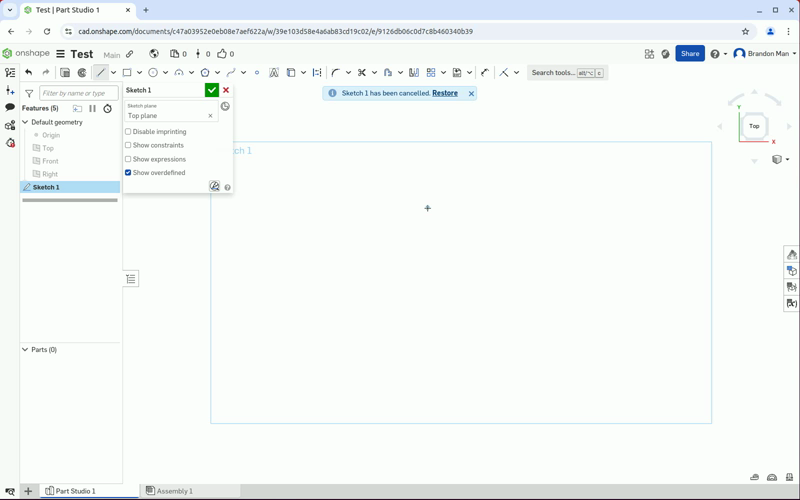
key_down(shift)
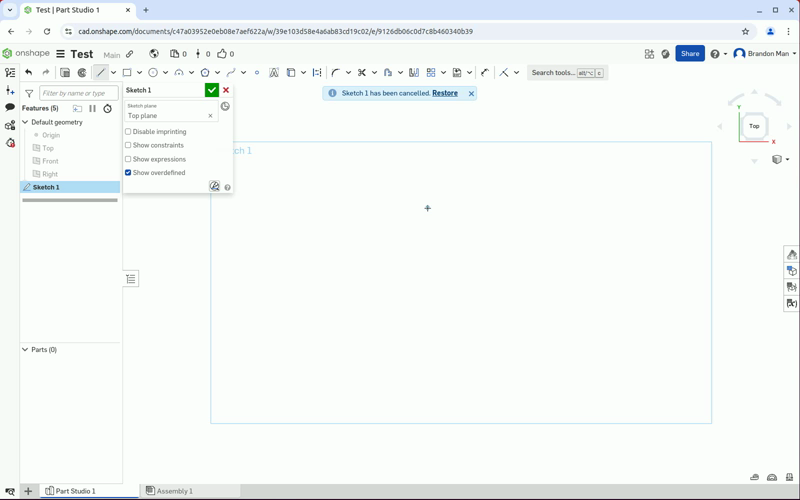
mouse_move(494, 207)
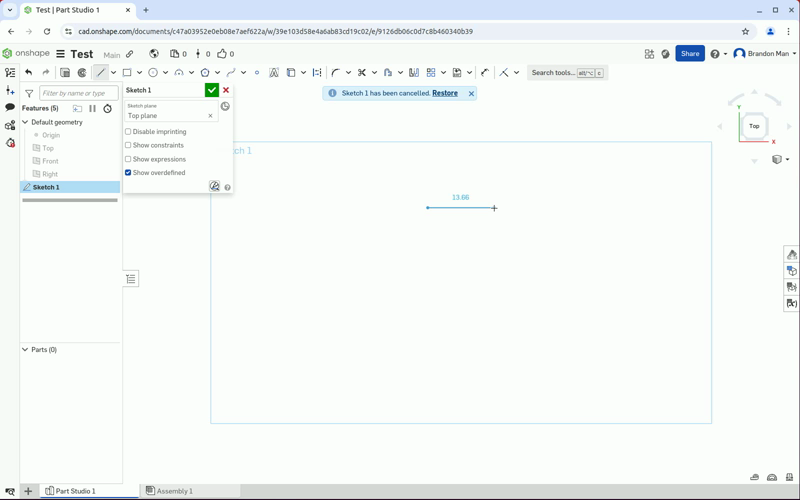
click(494, 207)
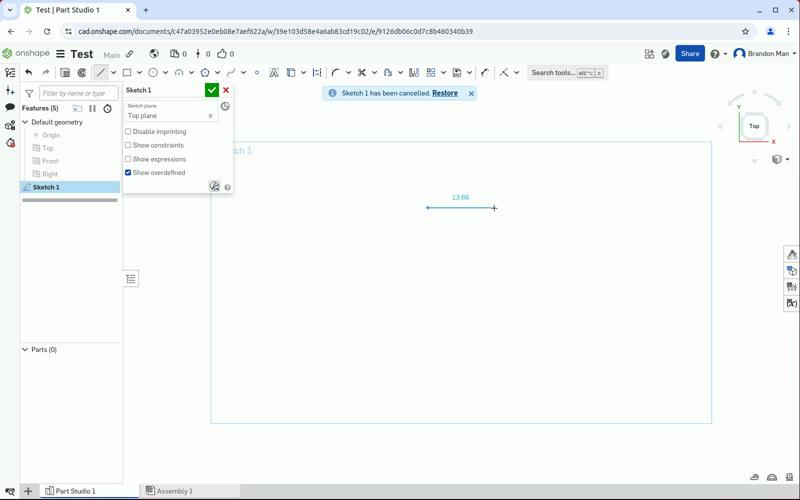
key_up(shift)
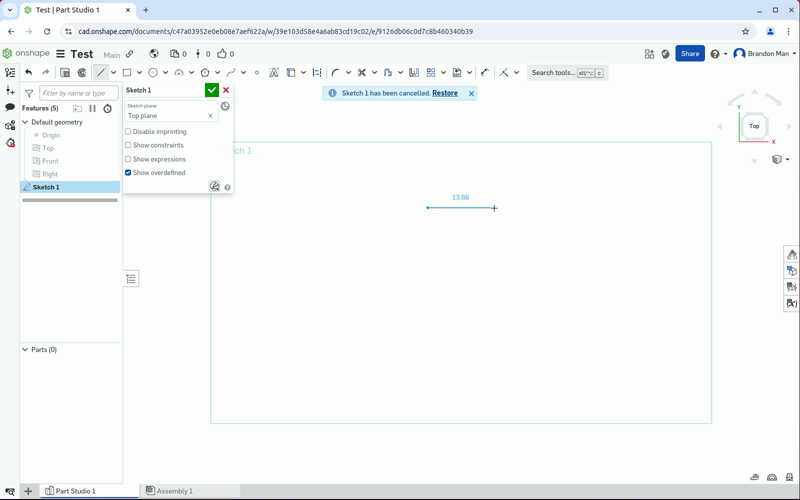
key_down(shift)
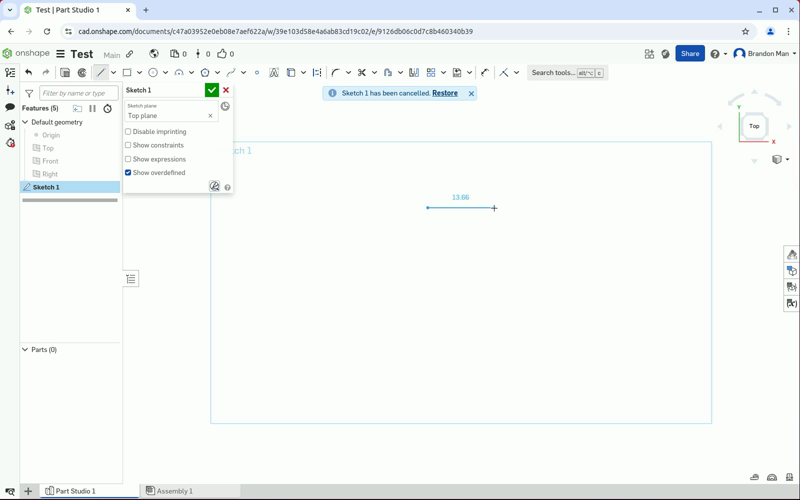
mouse_move(524, 207)
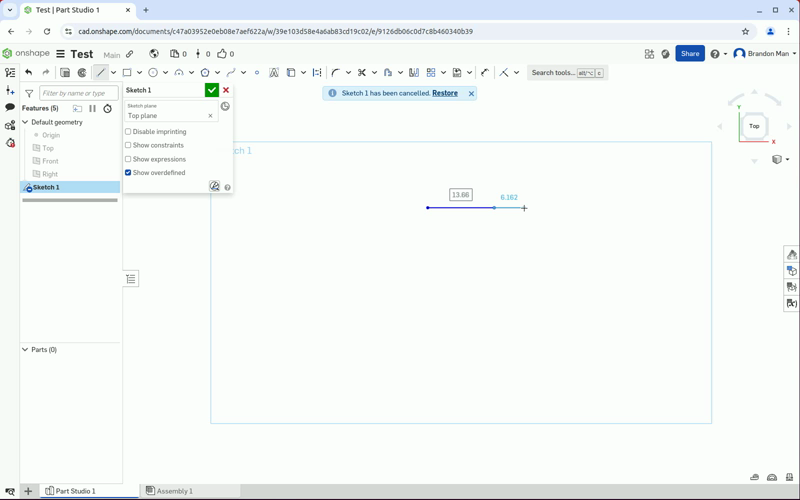
mouse_move(494, 170)
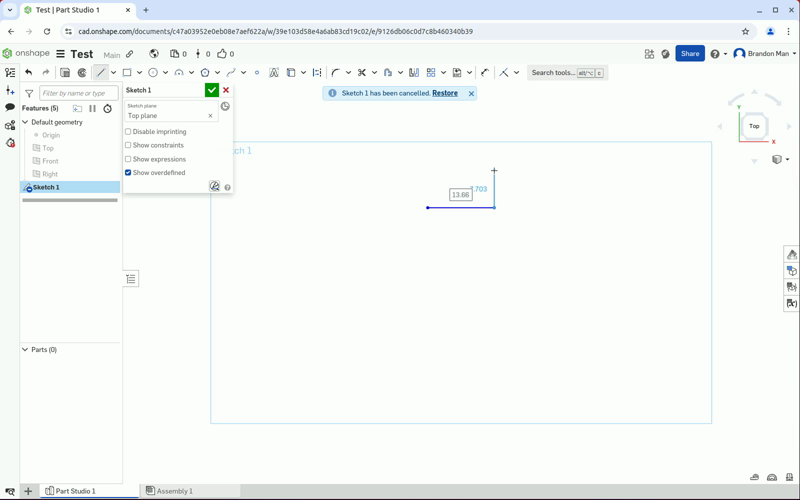
click(494, 170)
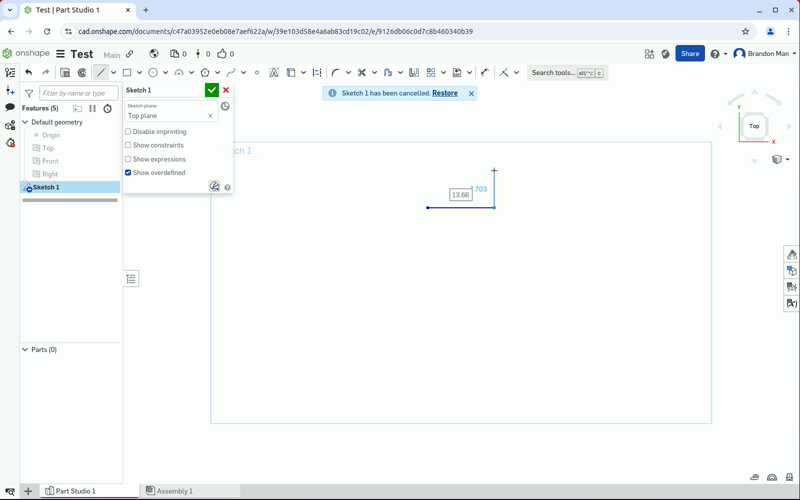
key_up(shift)
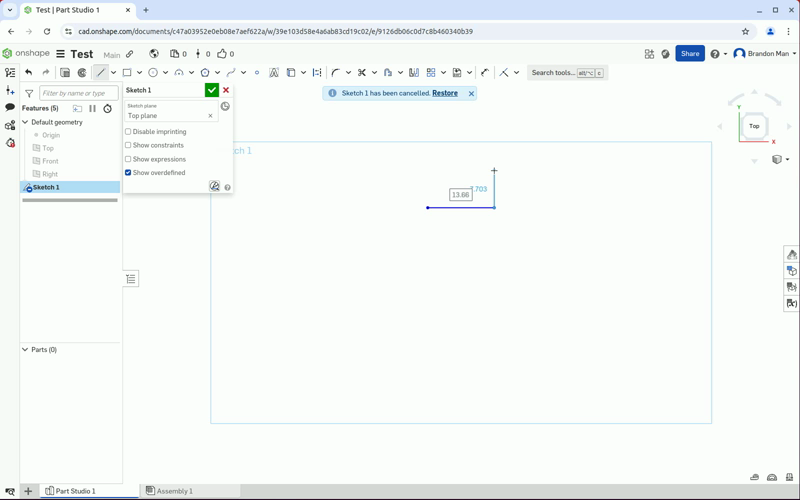
key_down(shift)
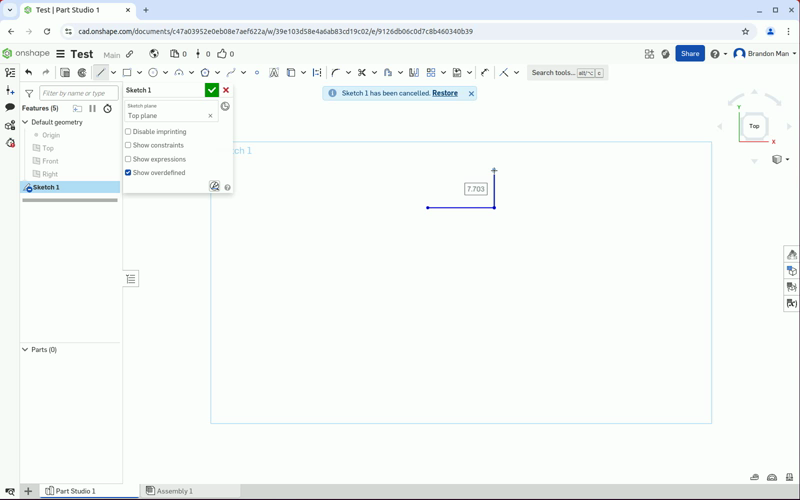
mouse_move(427, 170)
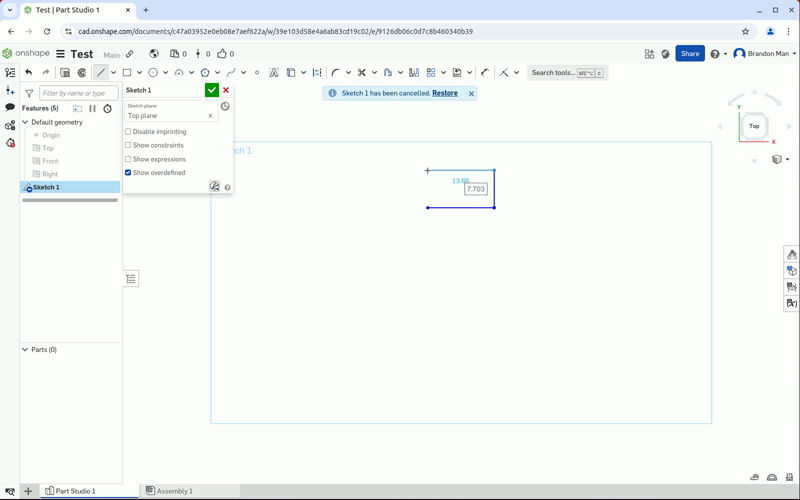
click(427, 170)
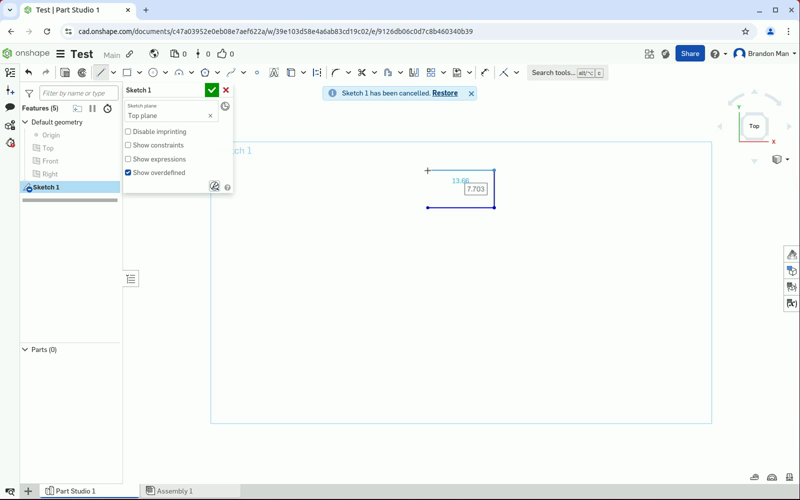
key_up(shift)
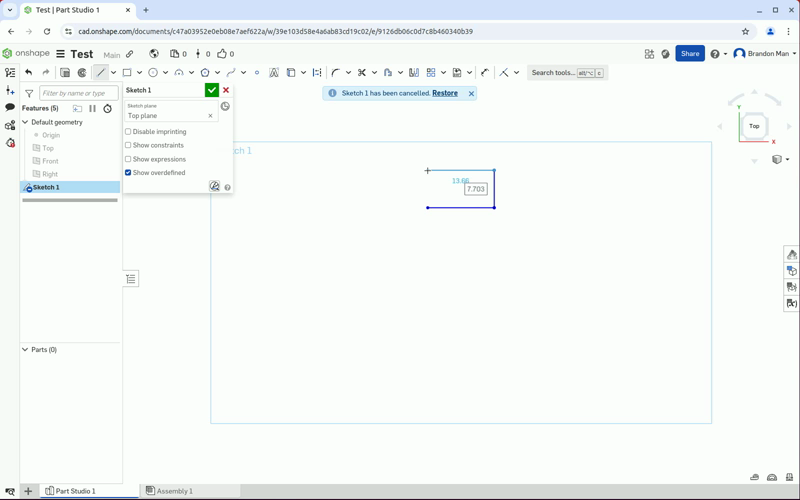
mouse_move(457, 170)
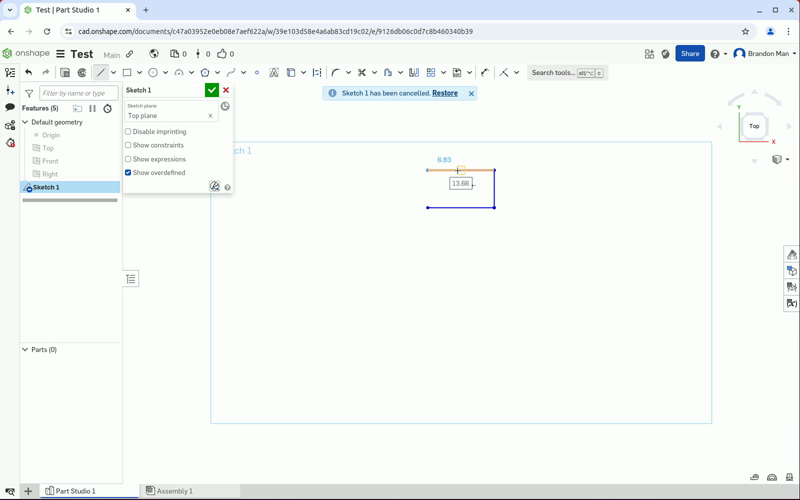
key_down(shift)
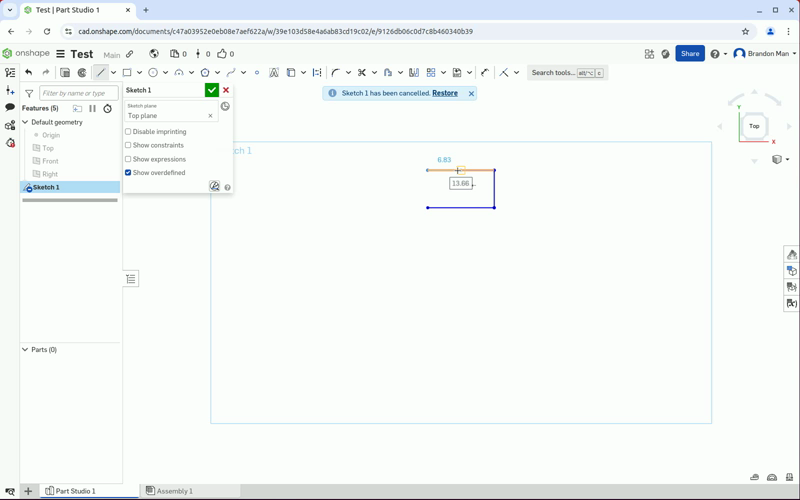
mouse_move(427, 207)
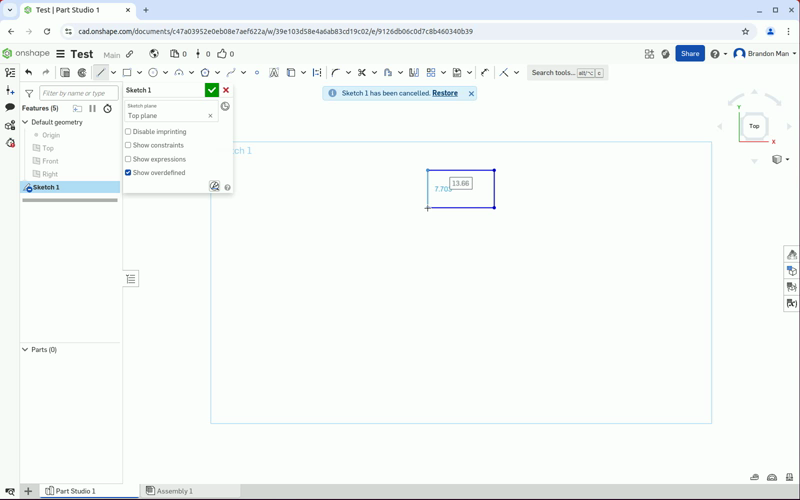
key_up(shift)
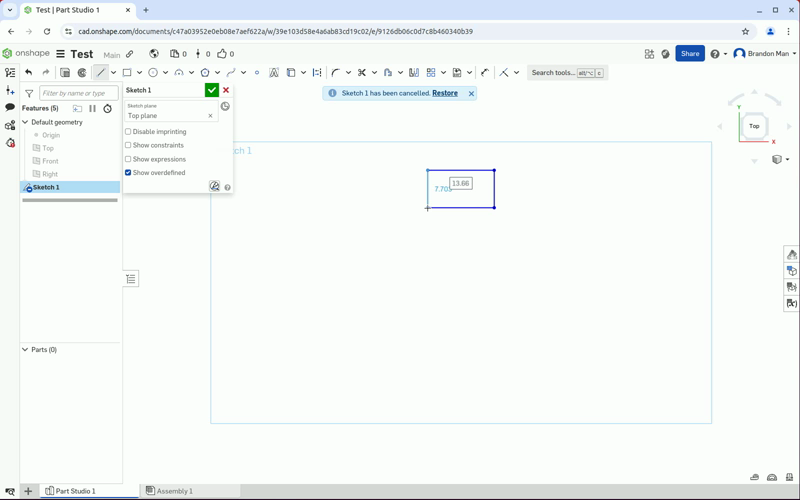
click(427, 207)
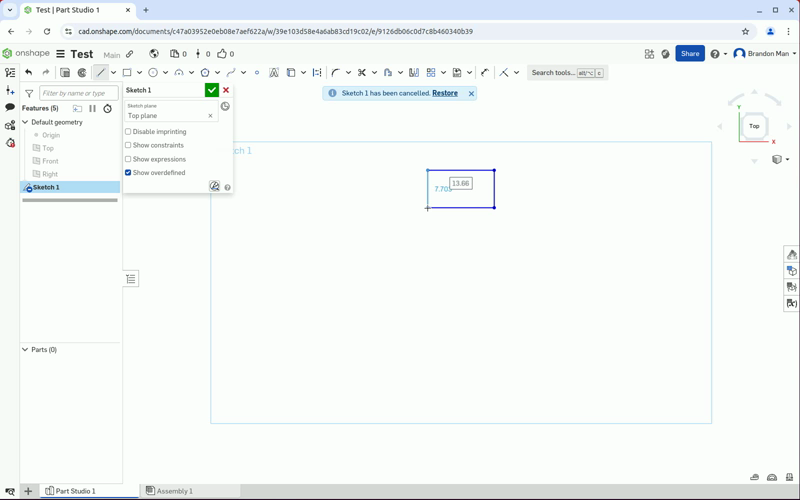
key(esc)
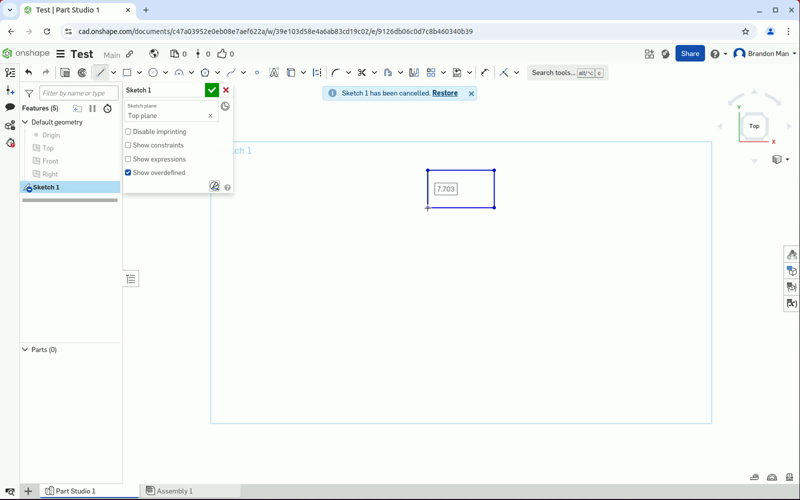
mouse_move(465, 188)
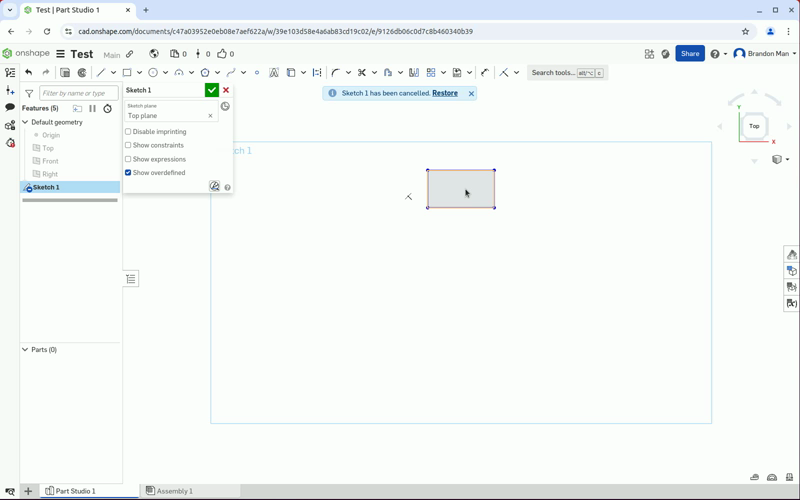
click(465, 188)
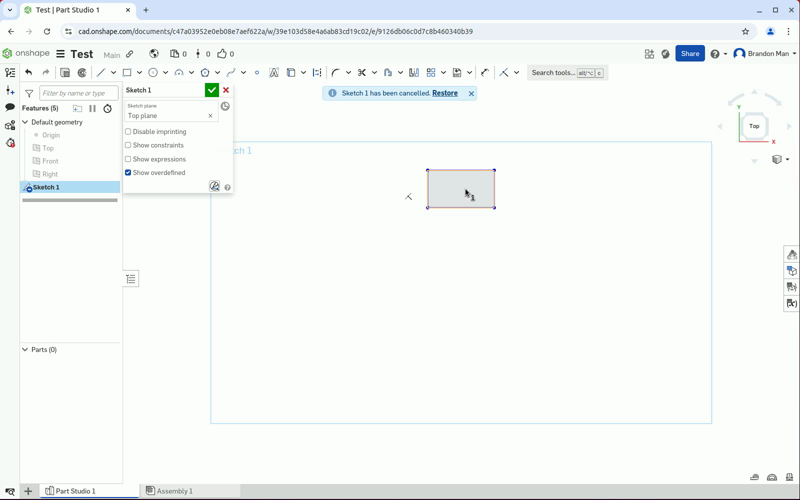
mouse_move(73, 352)
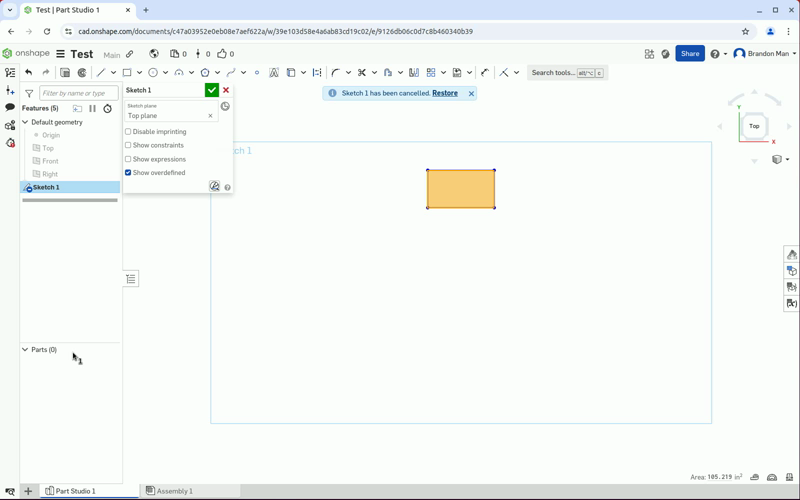
key(shift+y)
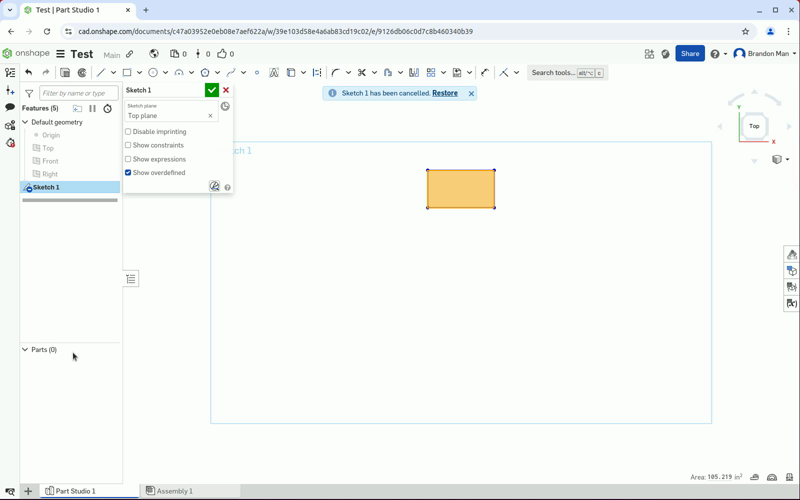
key(shift+e)
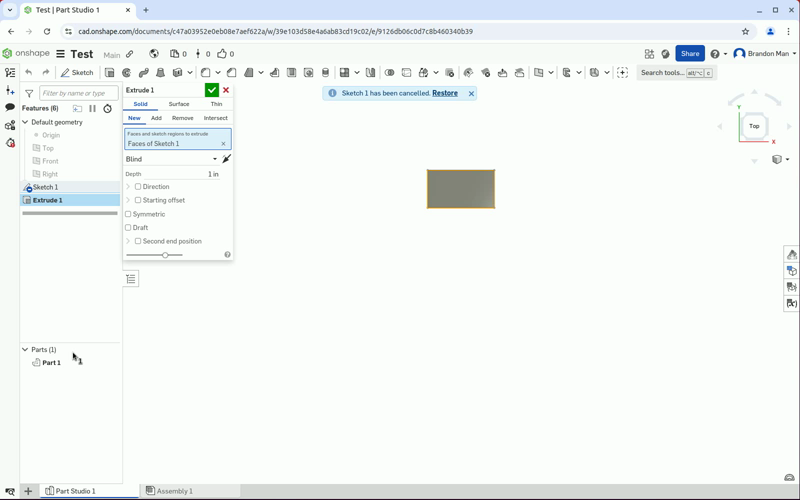
mouse_move(143, 106)
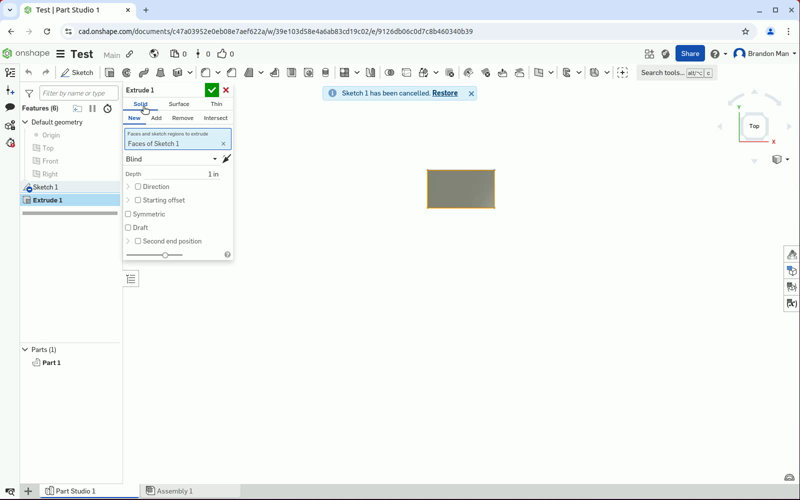
click(143, 106)
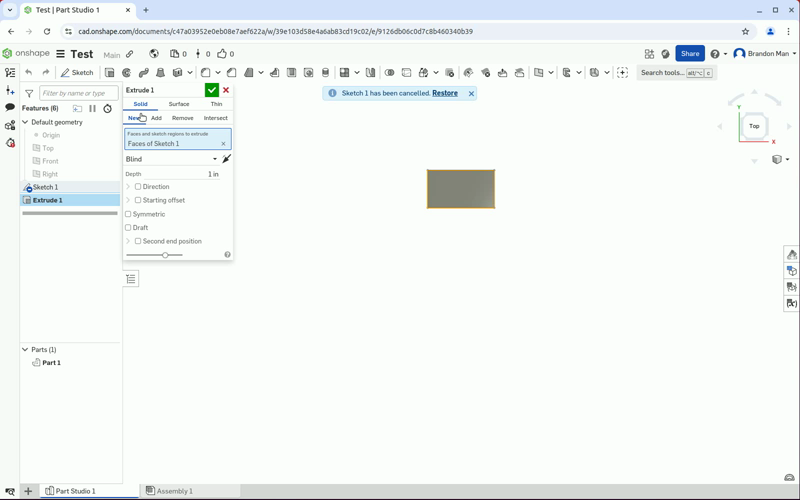
mouse_move(137, 120)
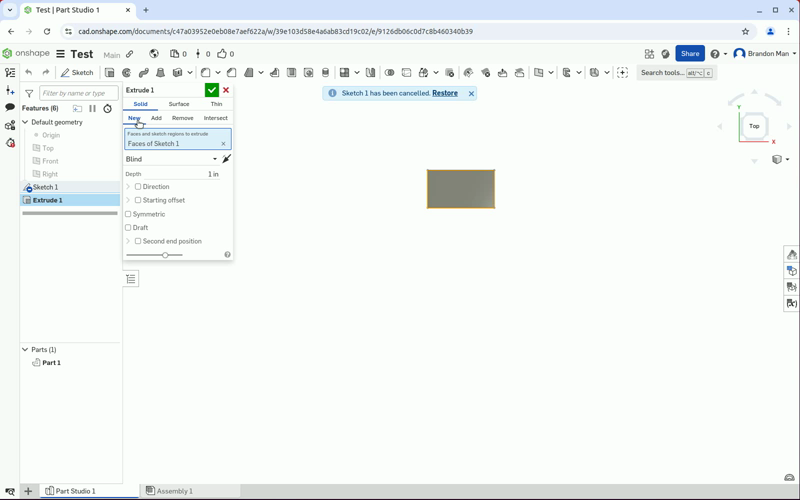
click(137, 120)
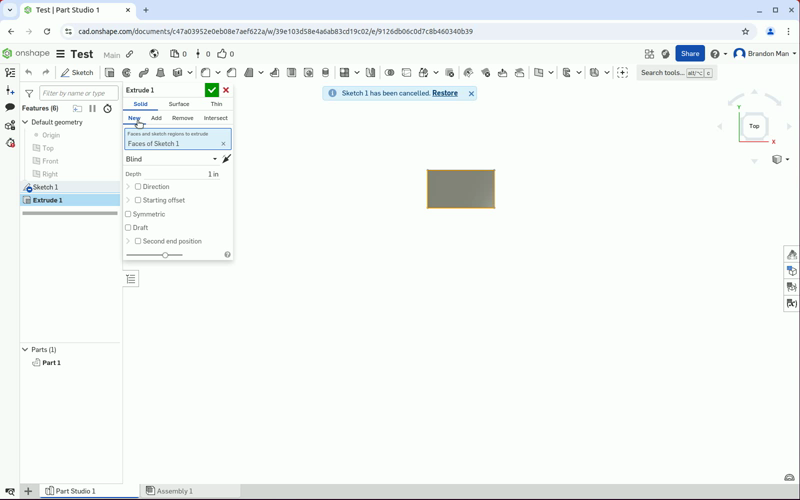
key(tab, 4)
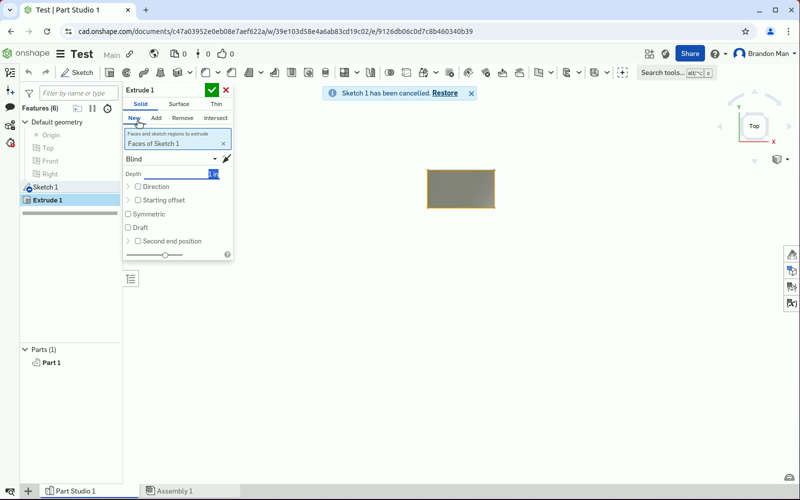
text(4.574)
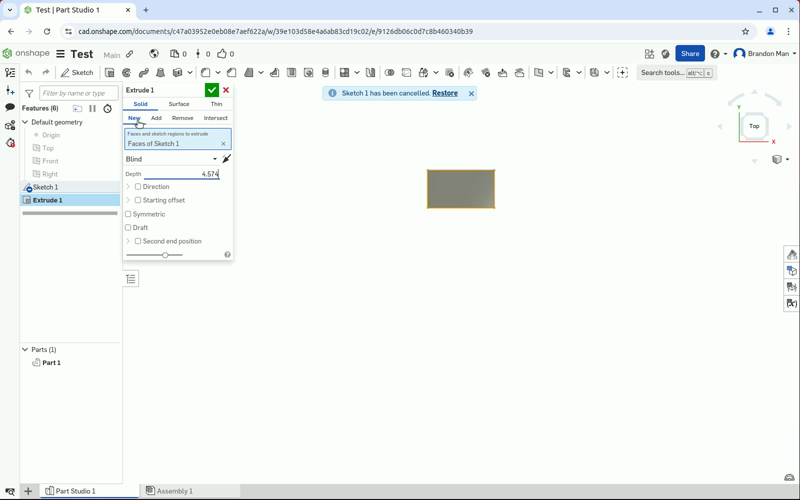
key(enter)
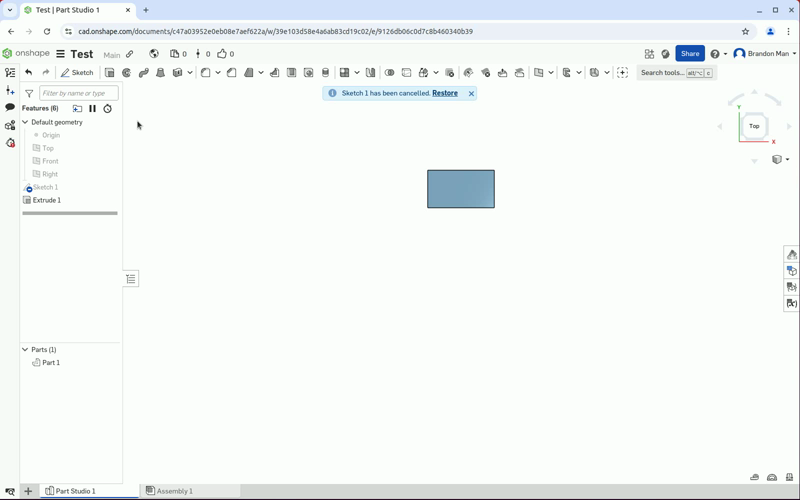
key(shift+h)
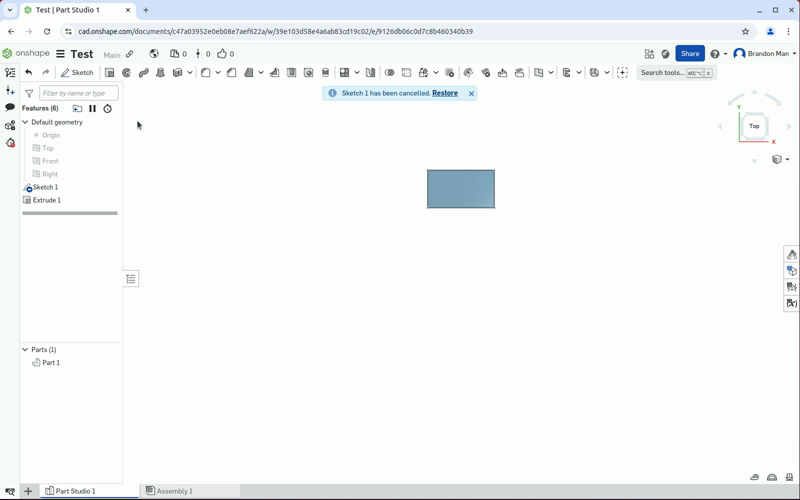
key(shift+h)
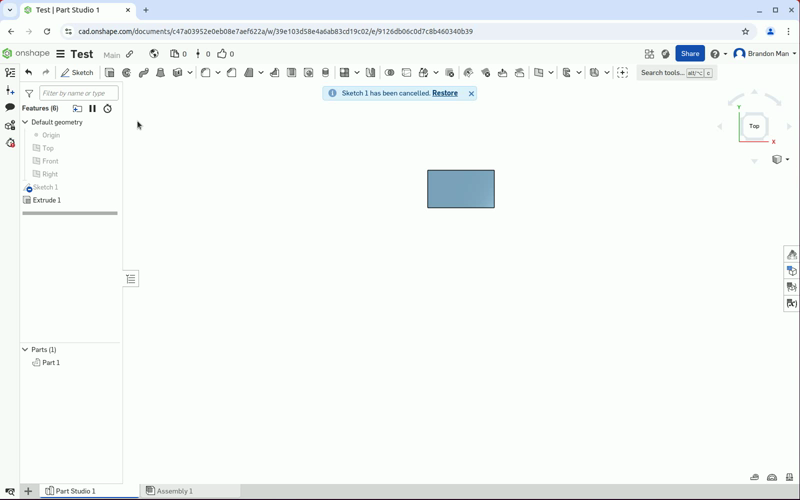
mouse_move(73, 189)
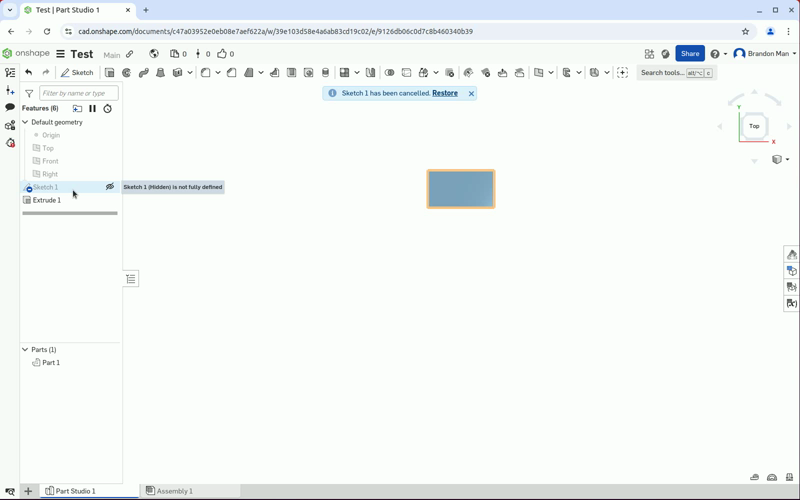
click(73, 189)
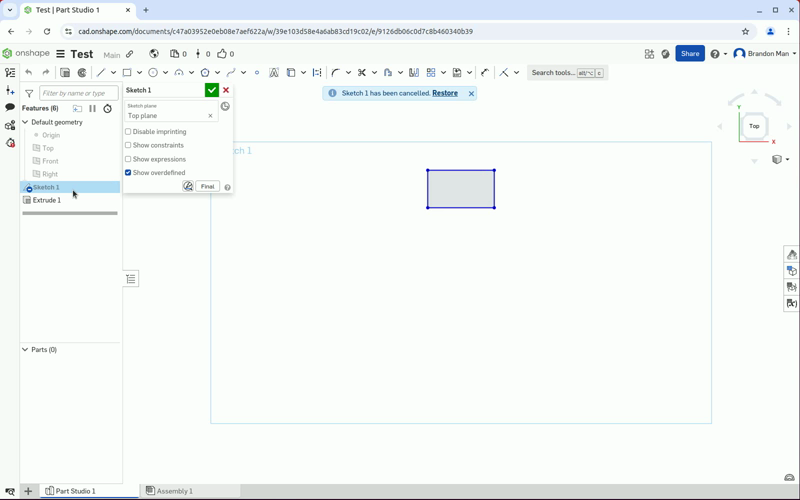
mouse_move(229, 92)
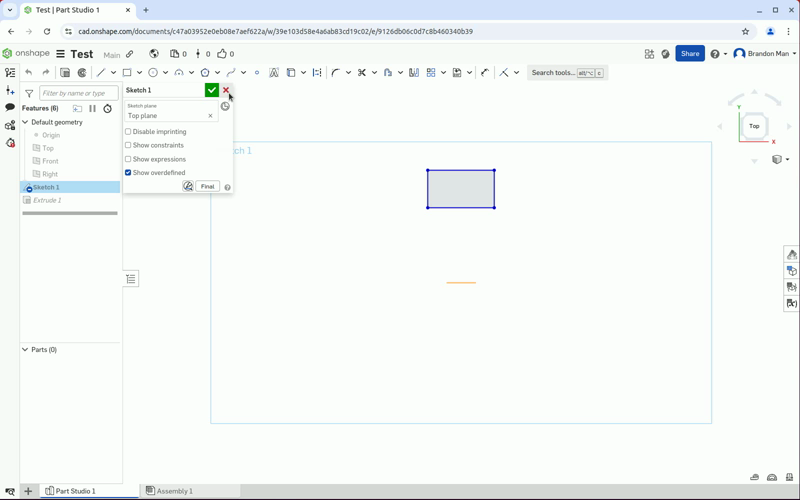
click(229, 92)
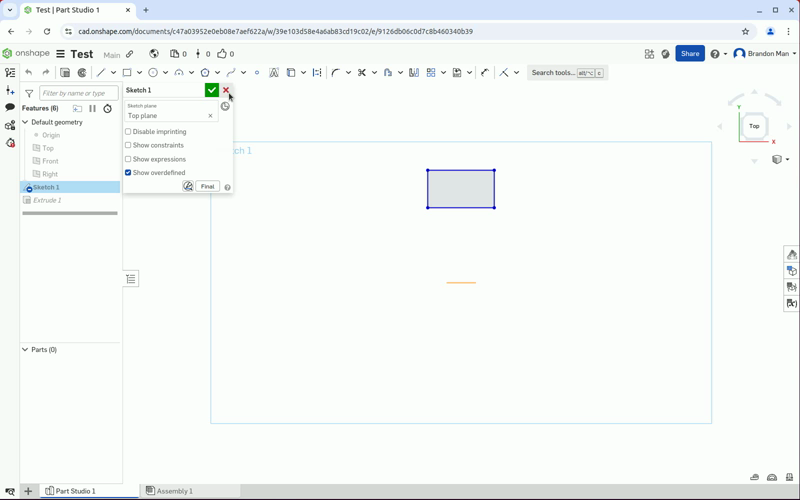
key(shift+s)
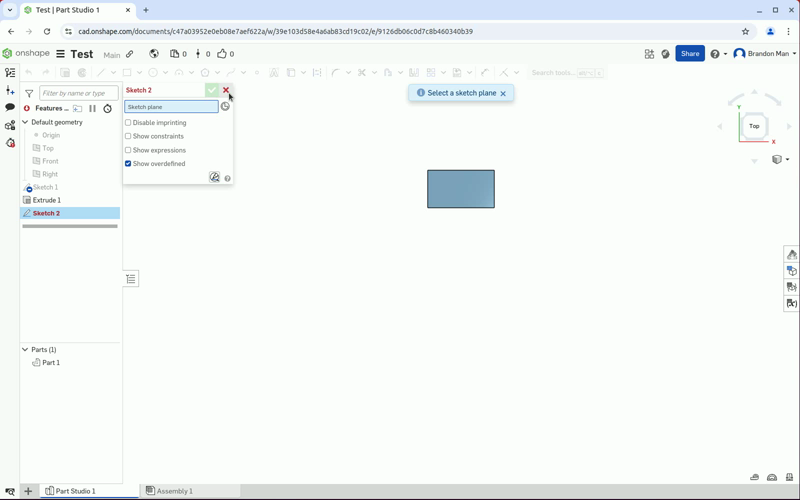
mouse_move(73, 150)
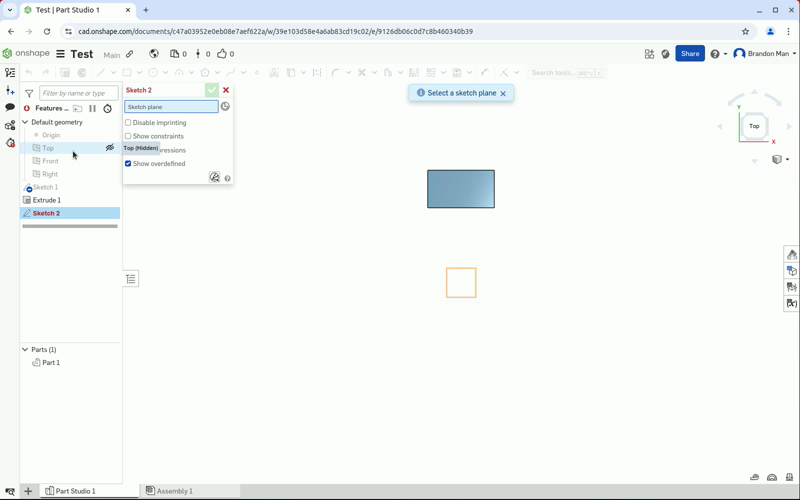
click(73, 150)
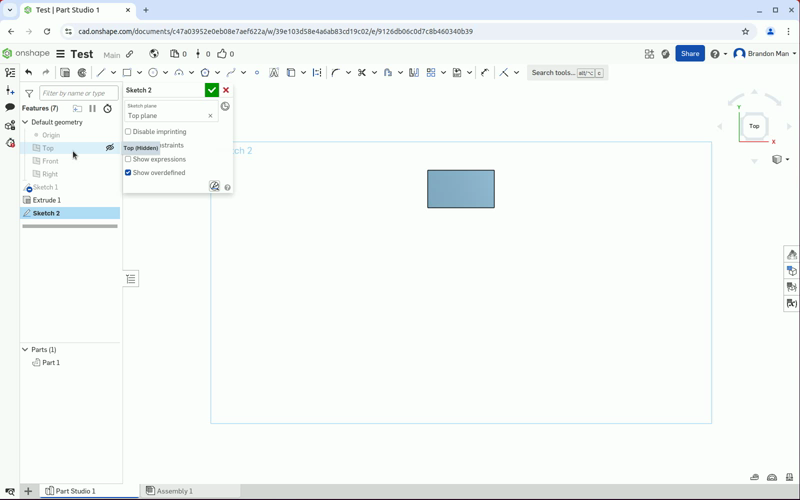
mouse_move(73, 352)
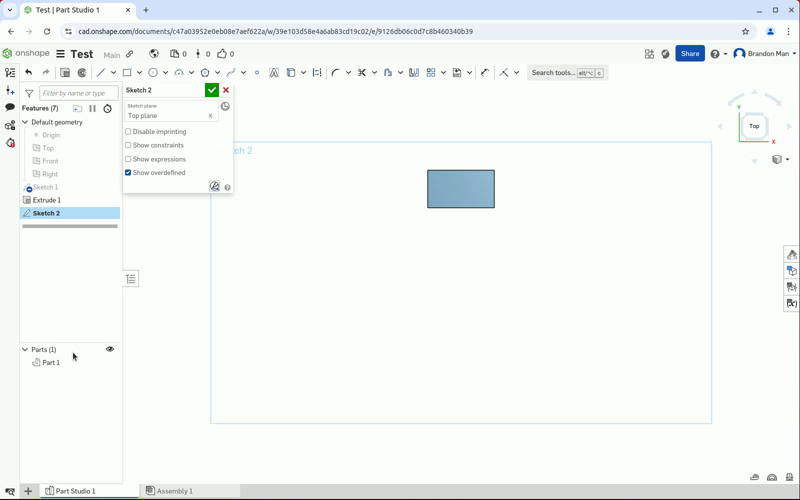
key(y)
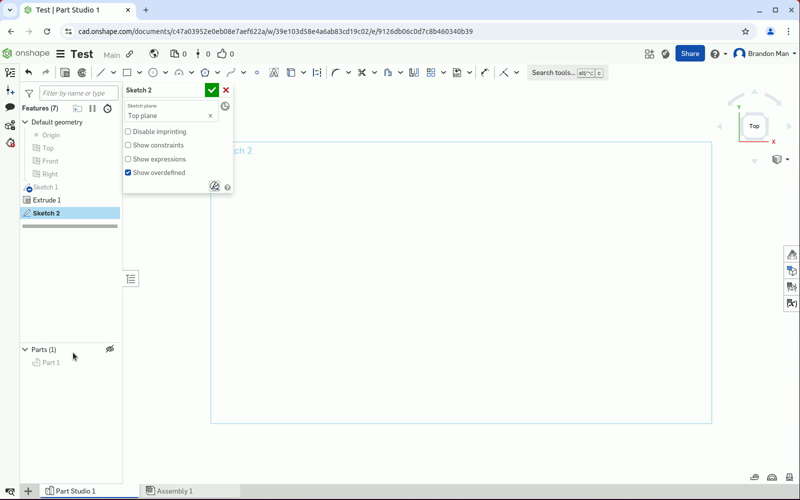
key(l)
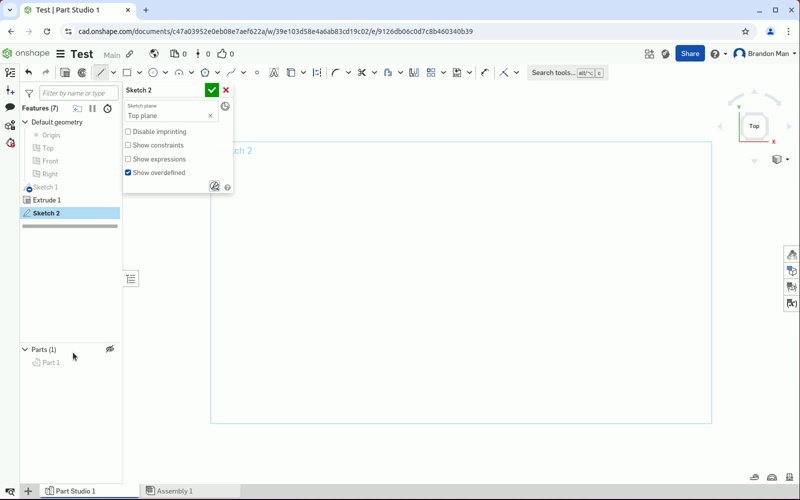
key_down(shift)
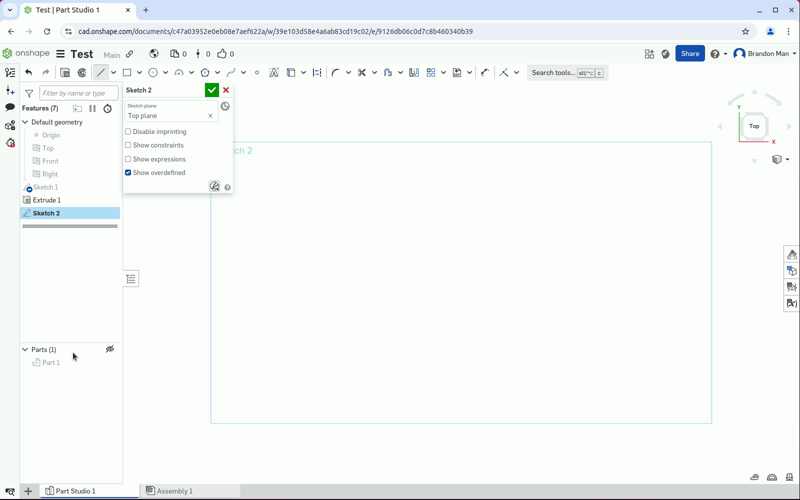
mouse_move(385, 357)
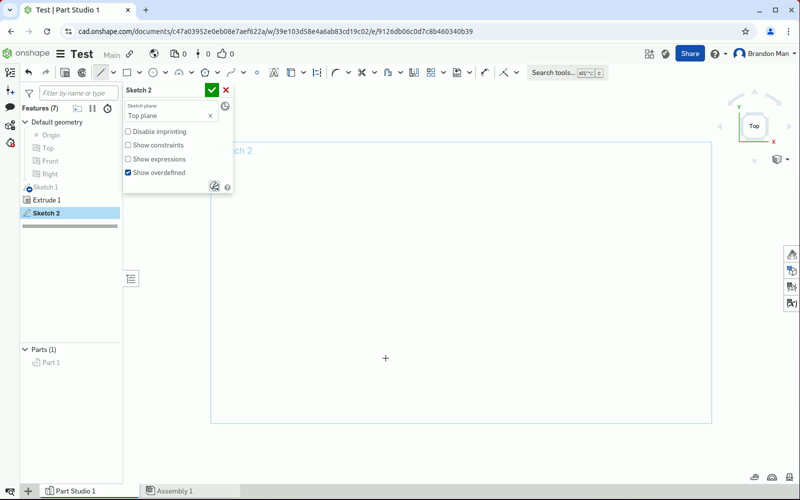
click(385, 357)
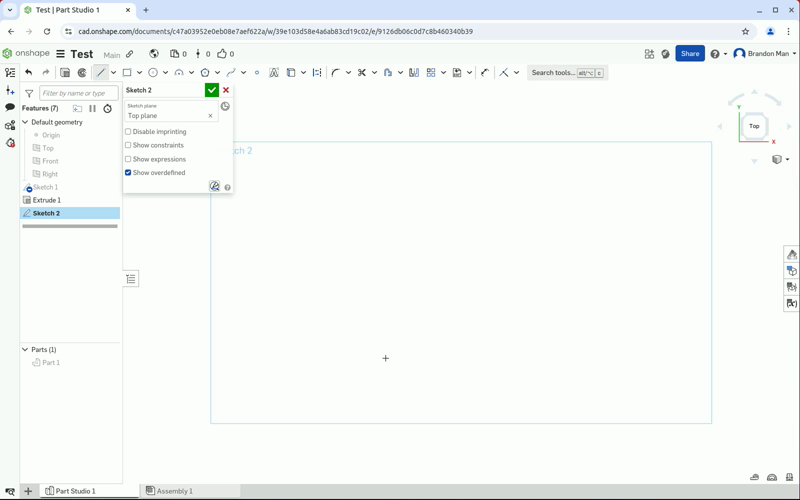
key_up(shift)
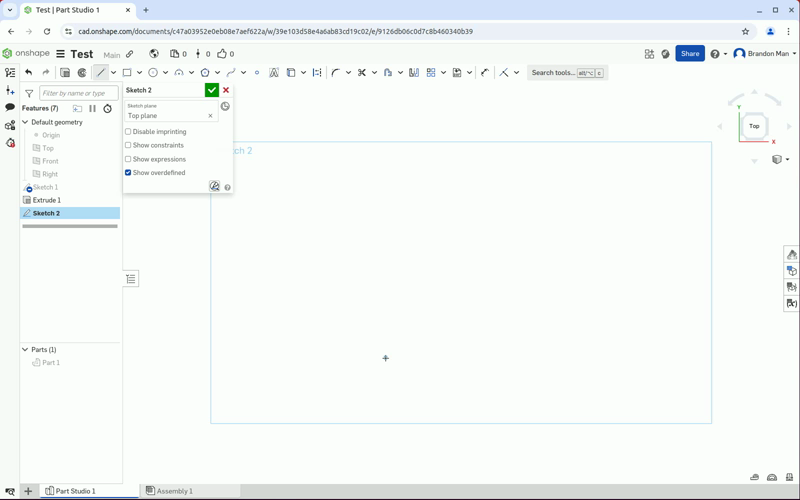
key_down(shift)
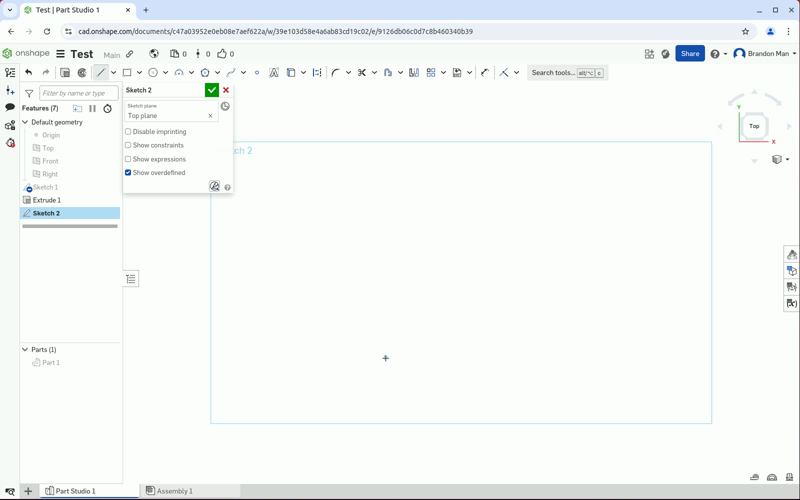
mouse_move(415, 357)
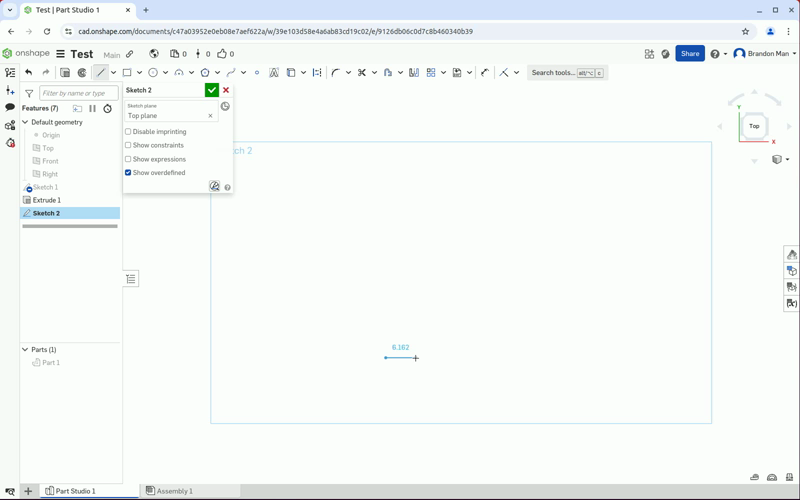
mouse_move(426, 357)
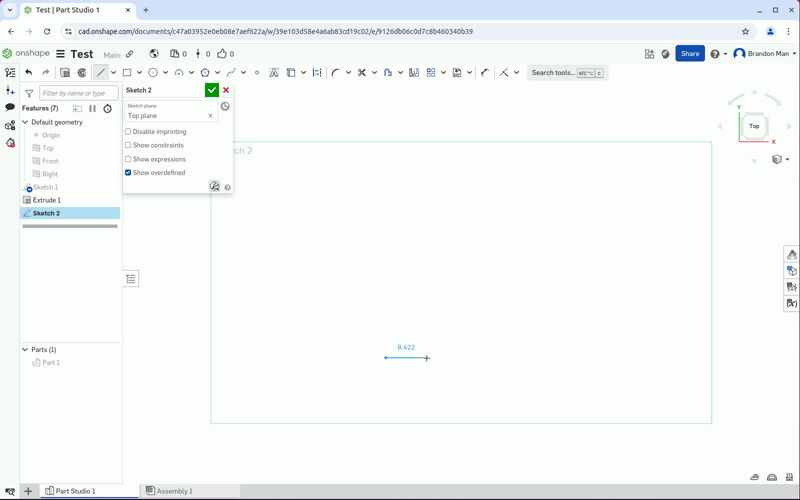
click(426, 357)
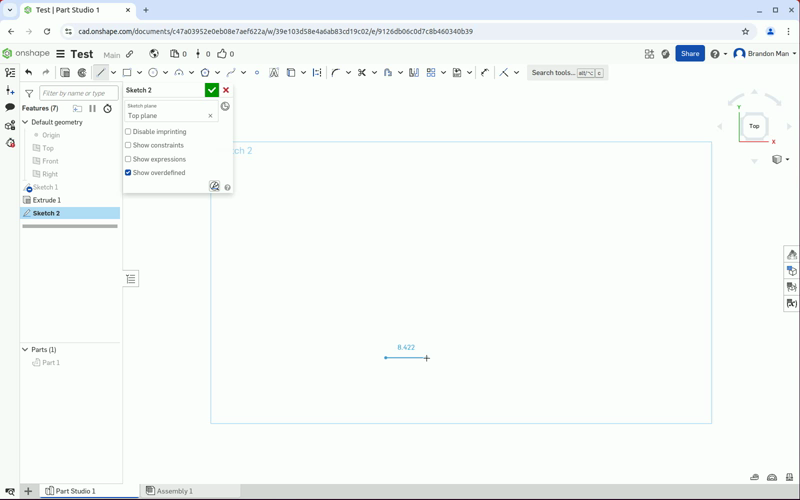
key_up(shift)
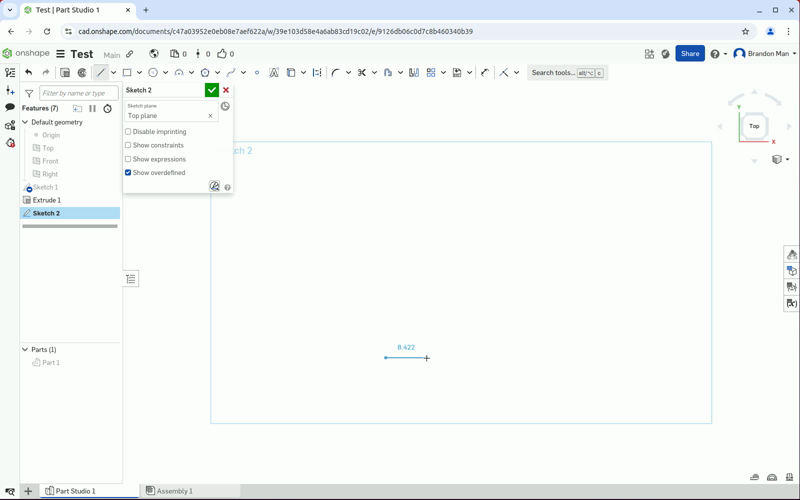
key_down(shift)
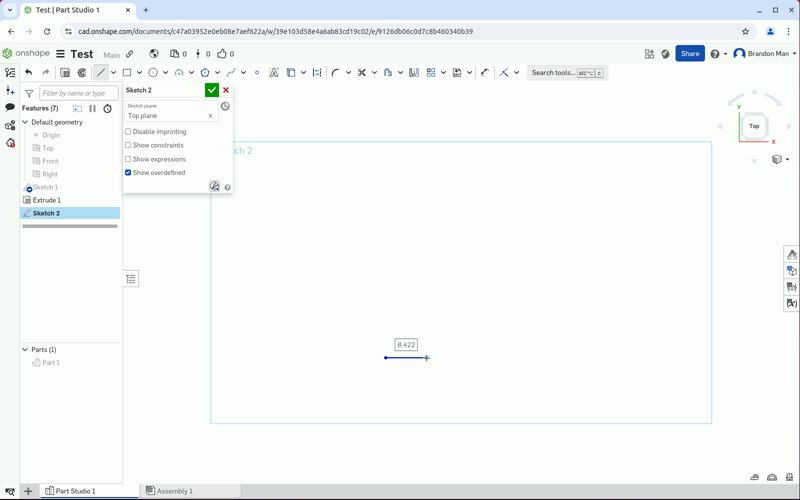
mouse_move(426, 208)
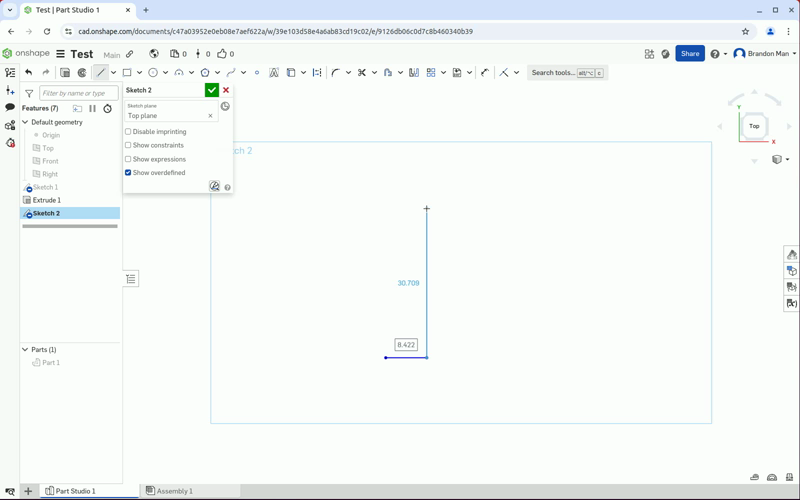
click(426, 208)
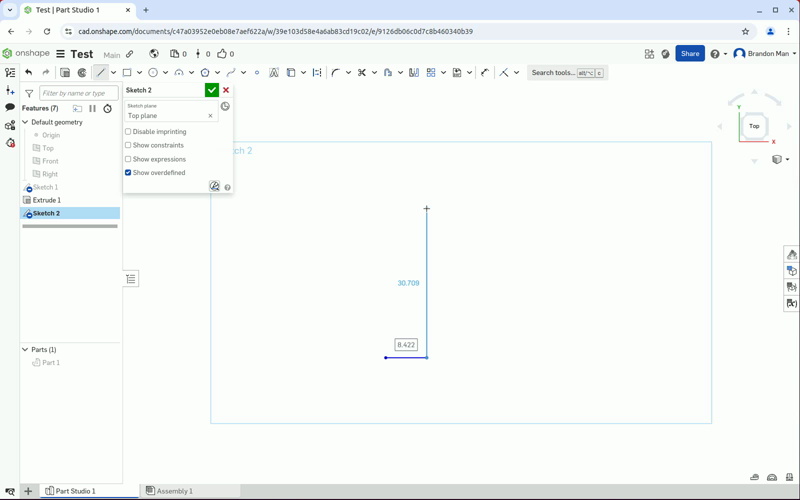
key_up(shift)
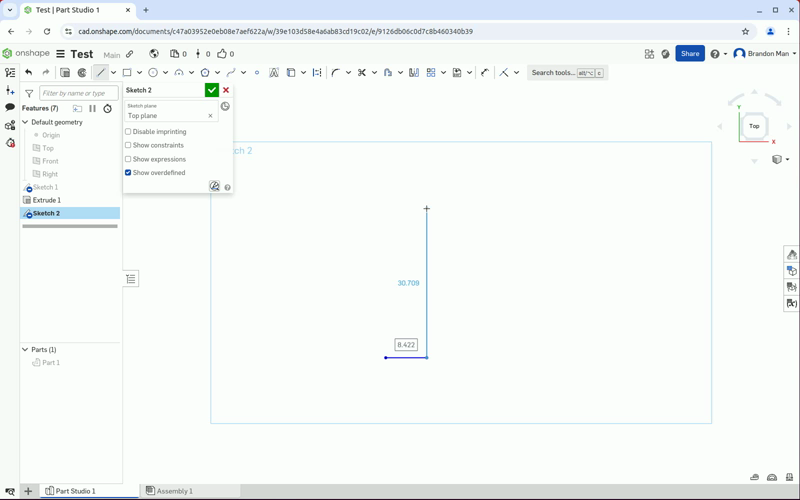
key_down(shift)
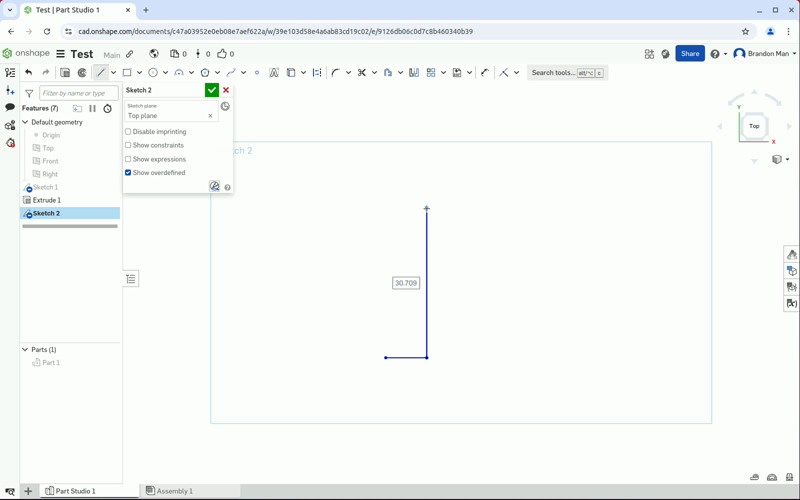
mouse_move(456, 208)
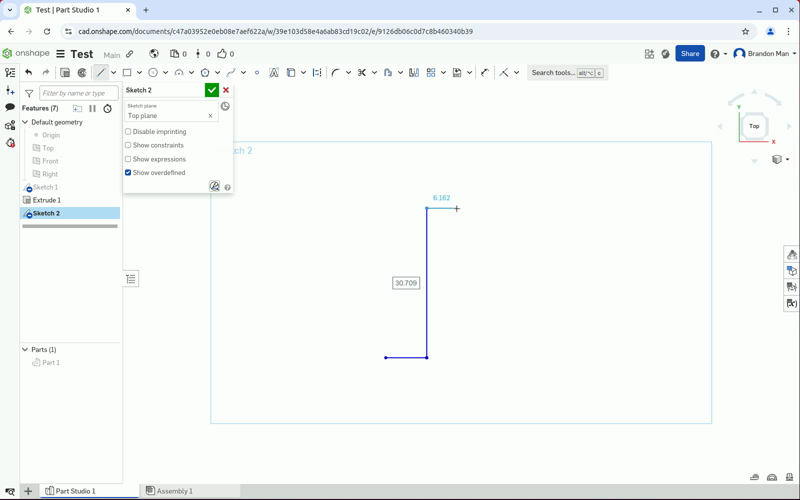
mouse_move(385, 208)
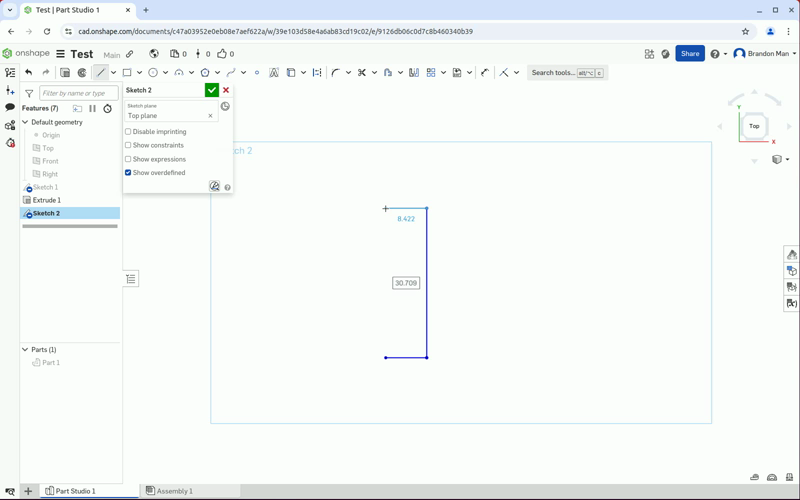
click(385, 208)
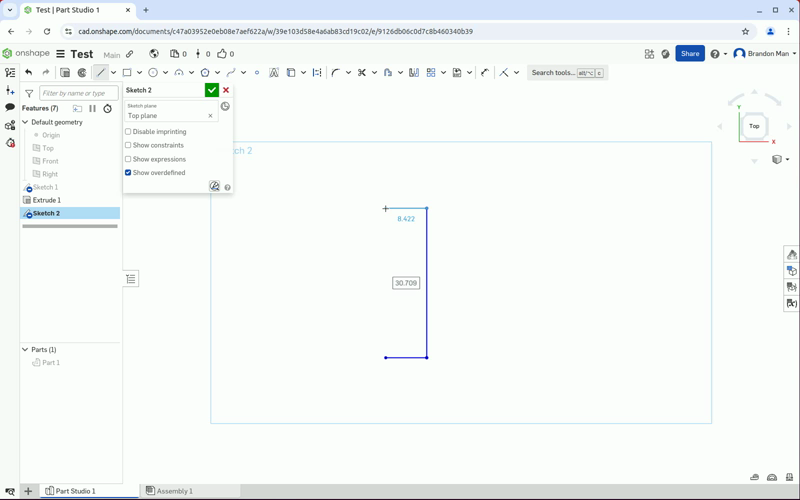
key_up(shift)
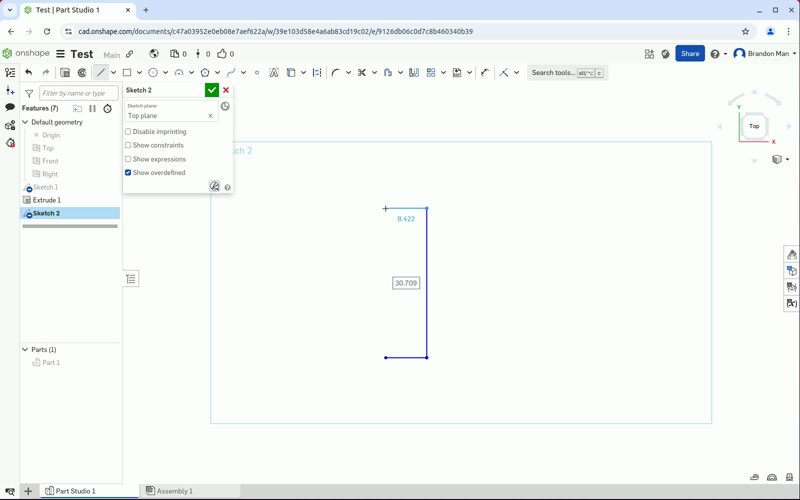
key_down(shift)
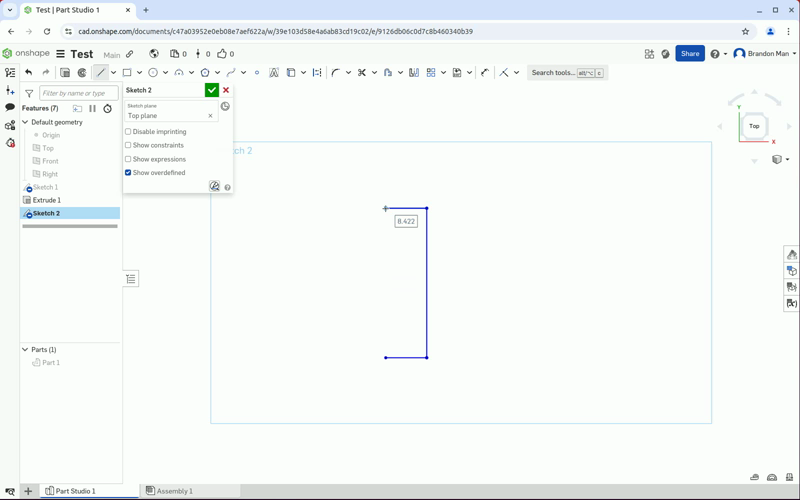
mouse_move(385, 357)
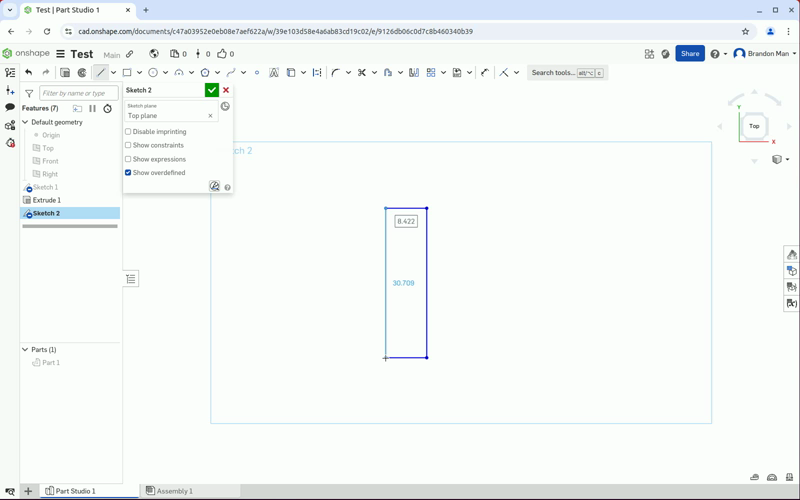
key_up(shift)
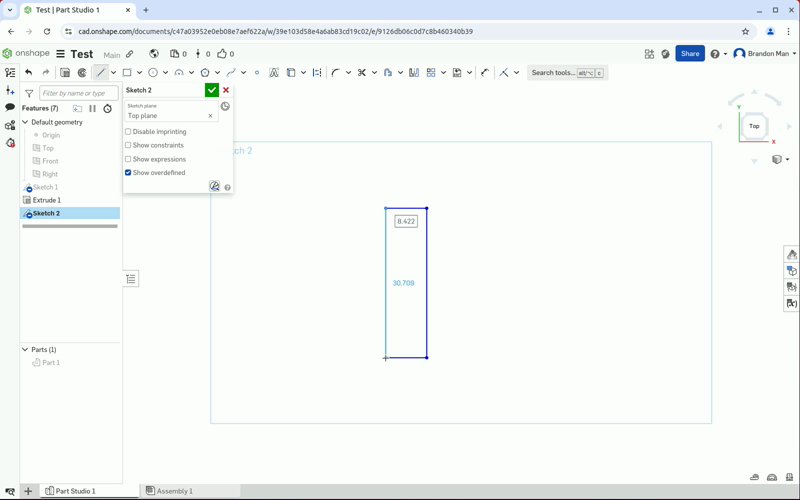
click(385, 357)
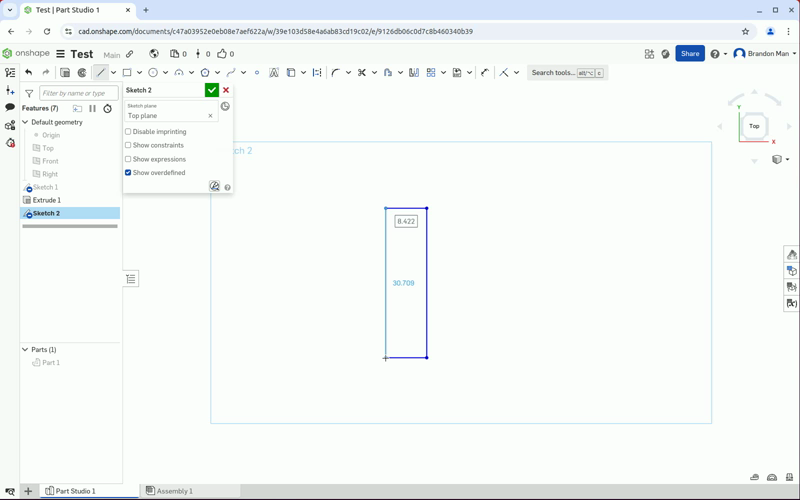
key(esc)
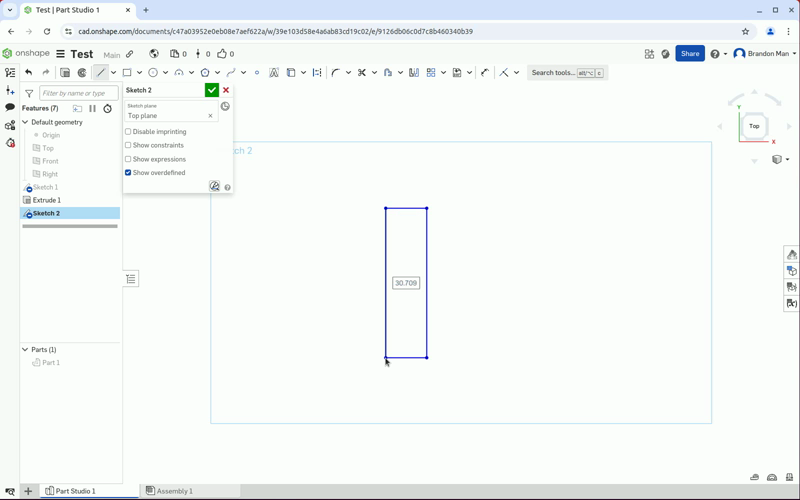
mouse_move(411, 332)
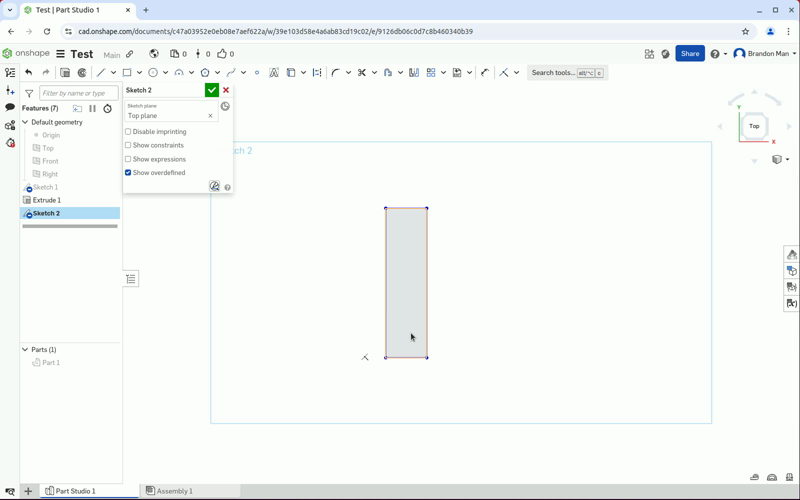
click(411, 332)
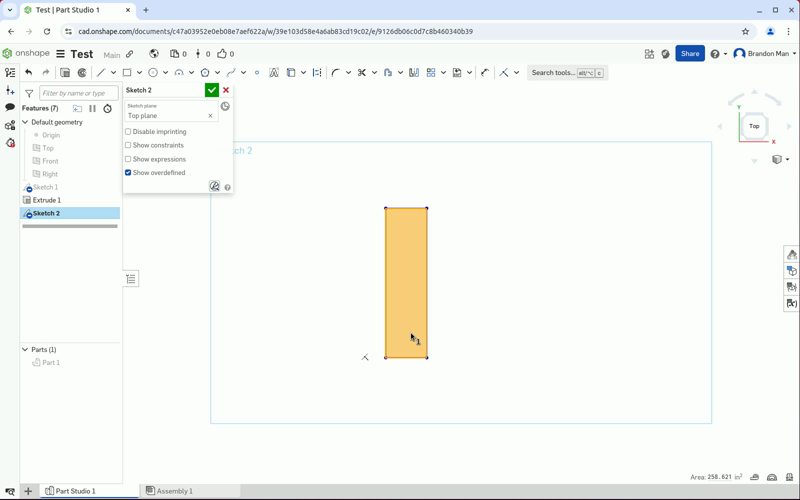
mouse_move(73, 352)
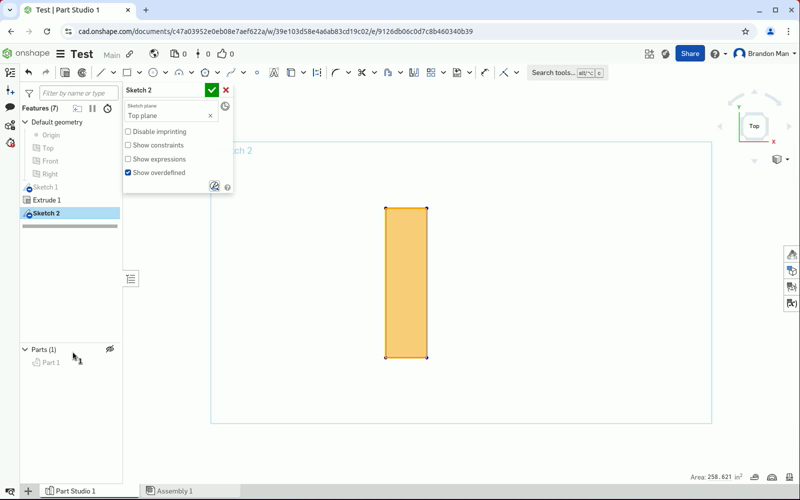
key(shift+y)
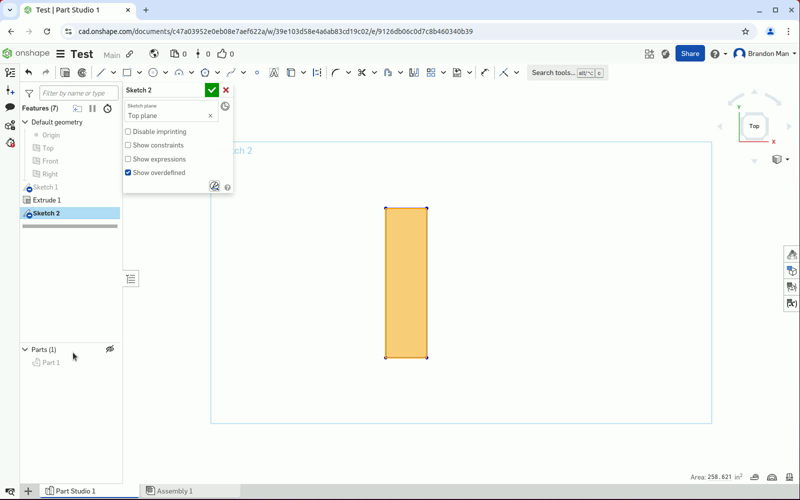
key(shift+e)
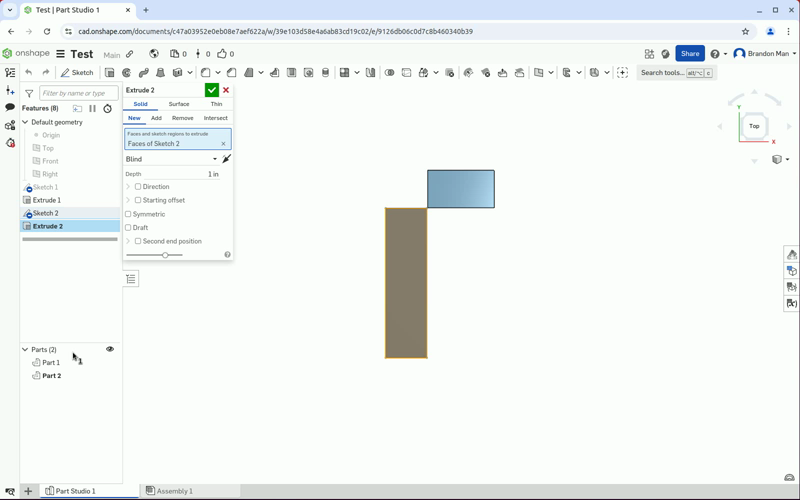
mouse_move(143, 106)
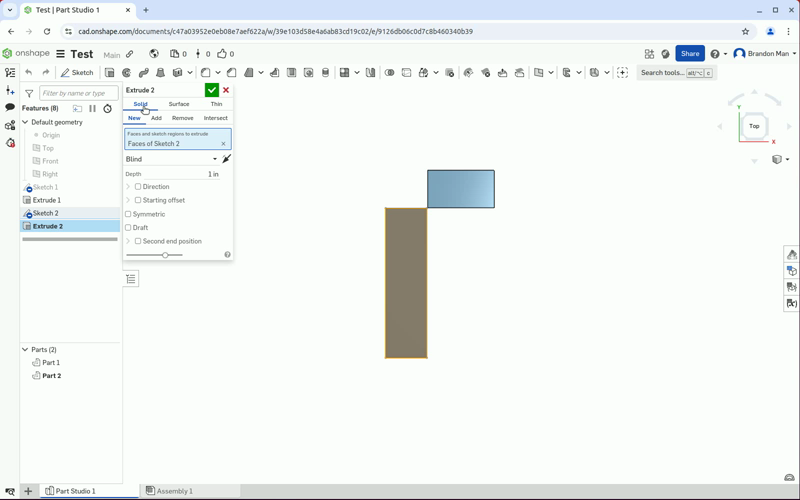
click(143, 106)
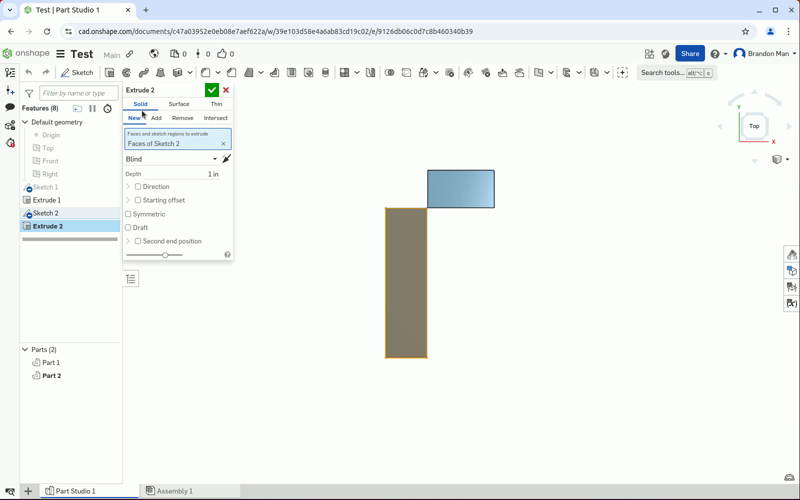
mouse_move(137, 120)
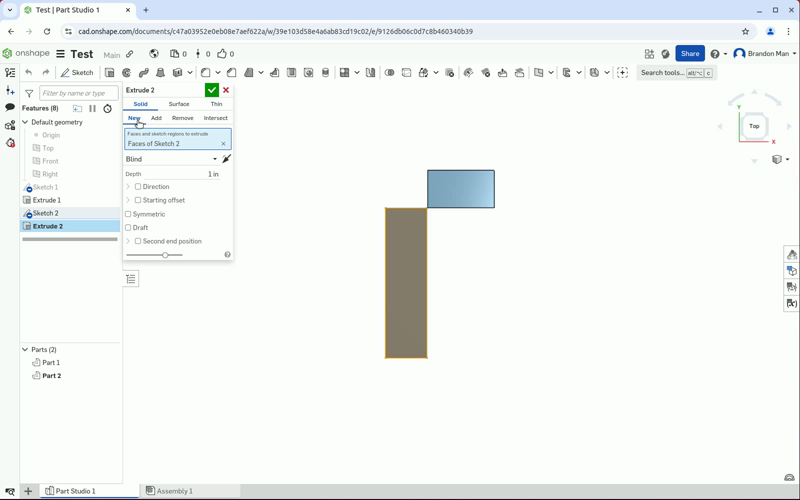
click(137, 120)
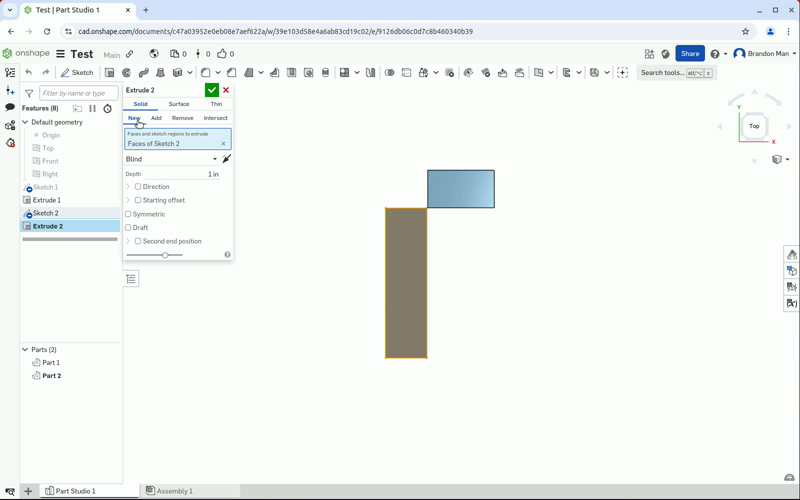
key(tab, 4)
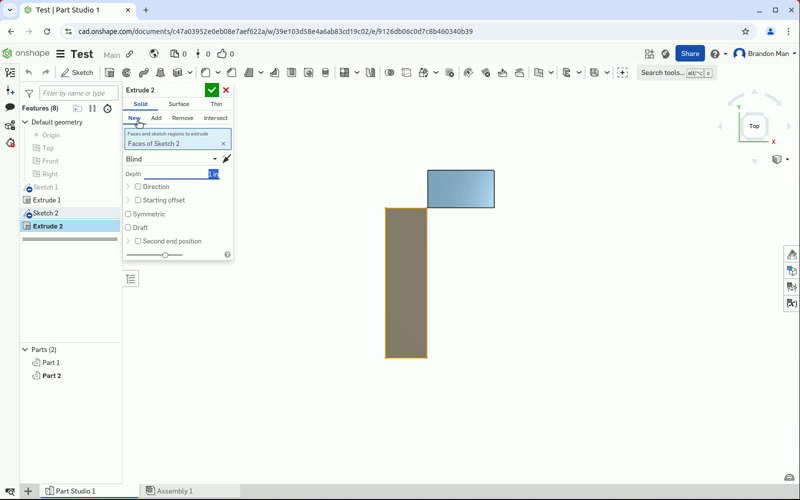
text(4.574)
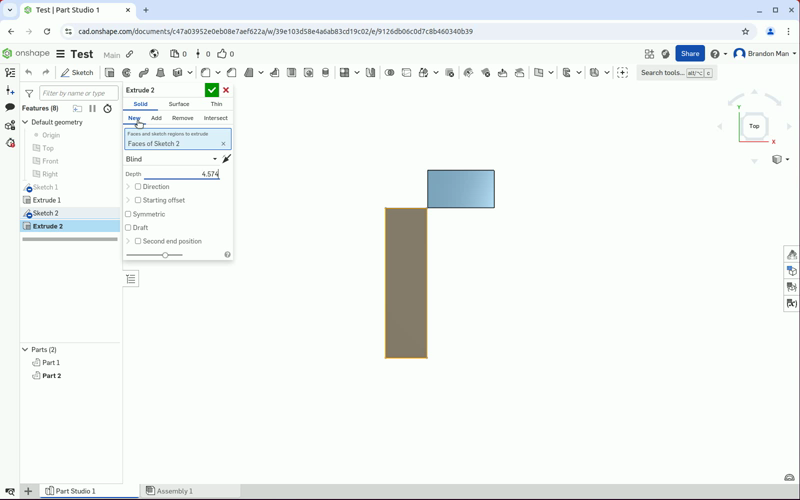
key(enter)
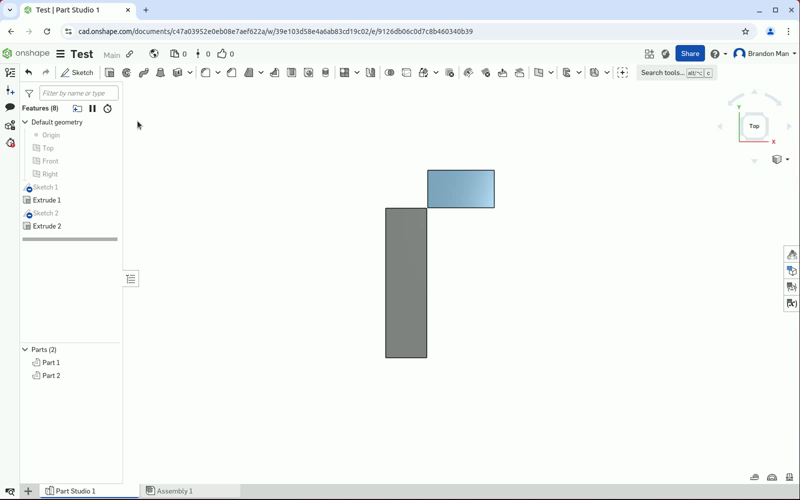
key(shift+h)
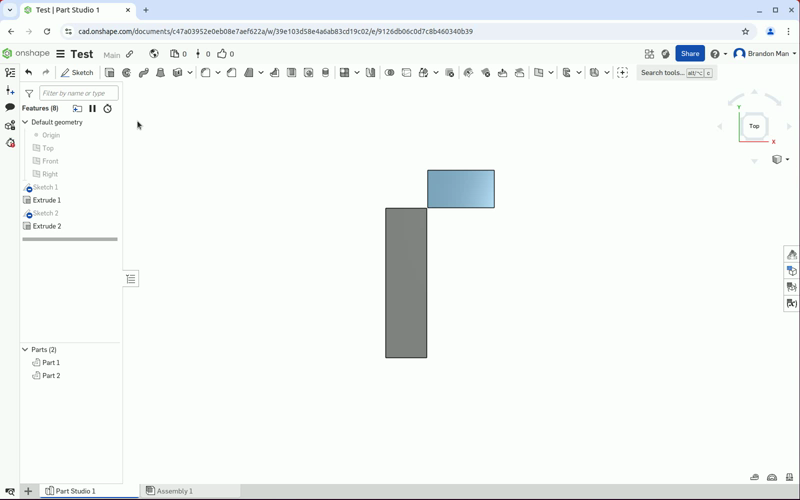
key(shift+h)
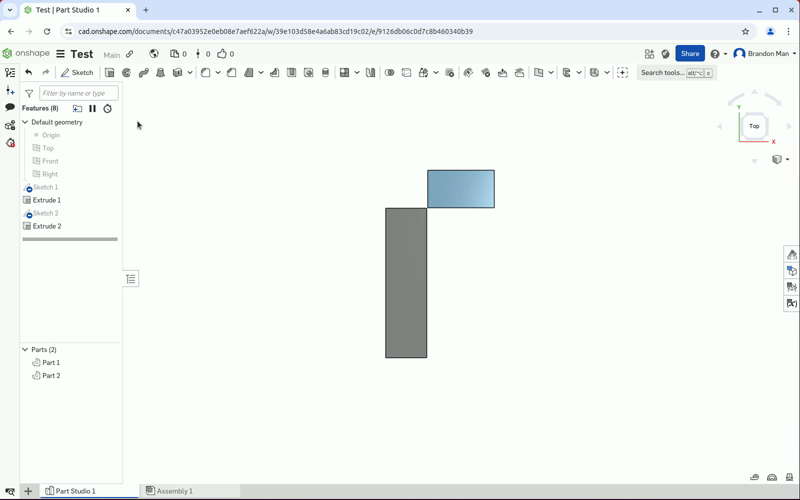
mouse_move(73, 189)
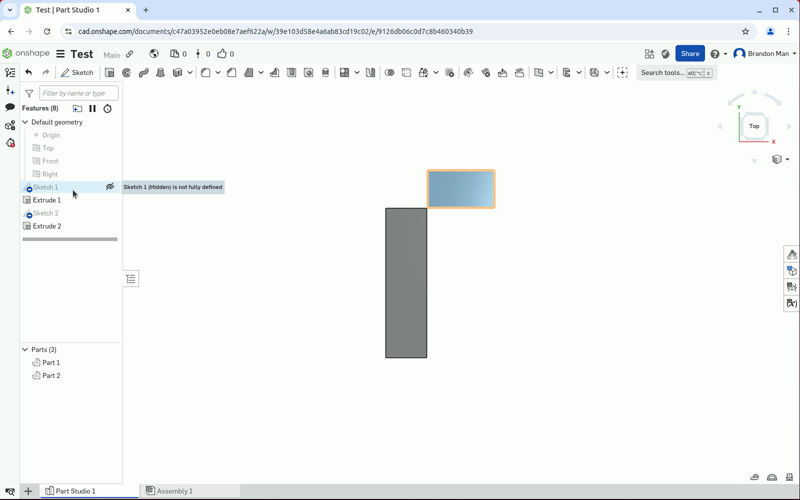
click(73, 189)
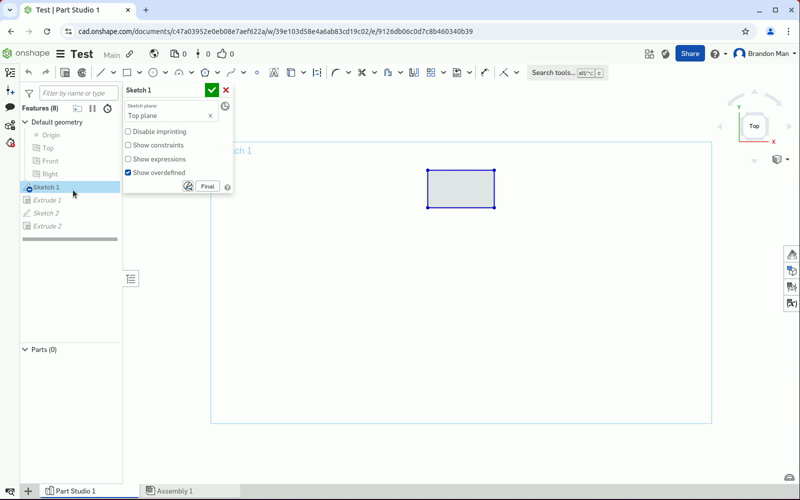
mouse_move(229, 92)
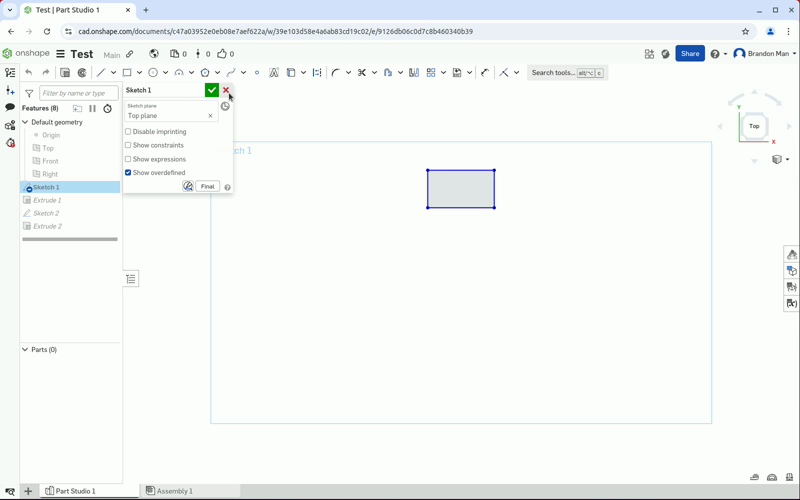
click(229, 92)
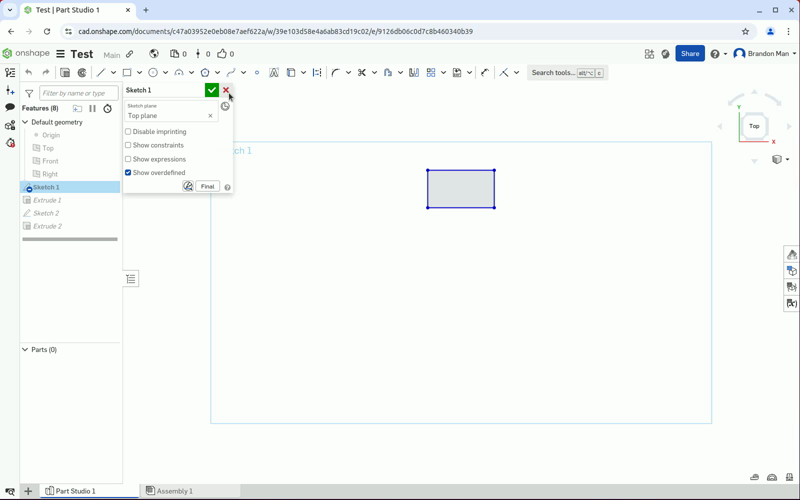
key(shift+s)
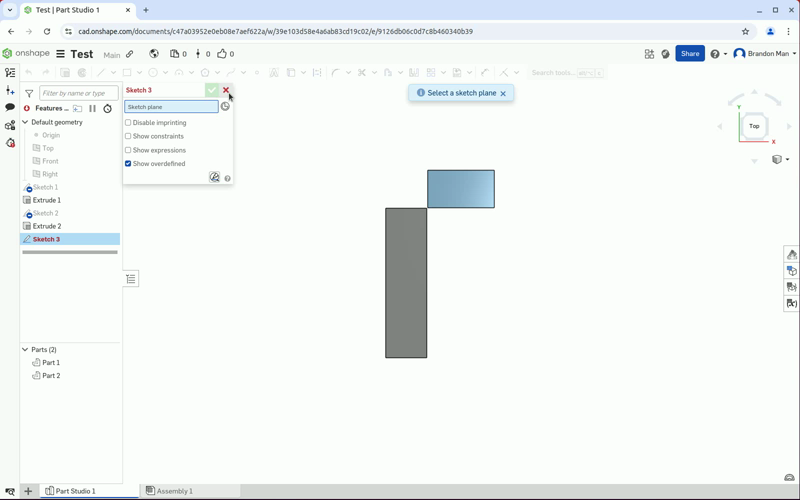
mouse_move(73, 150)
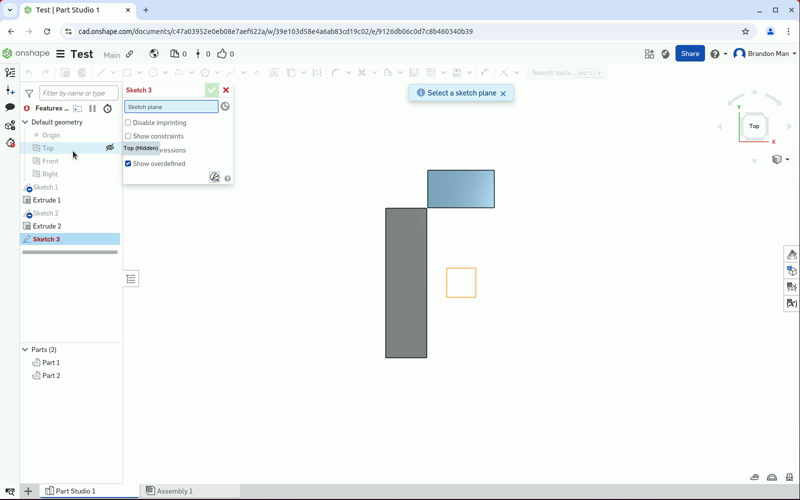
click(73, 150)
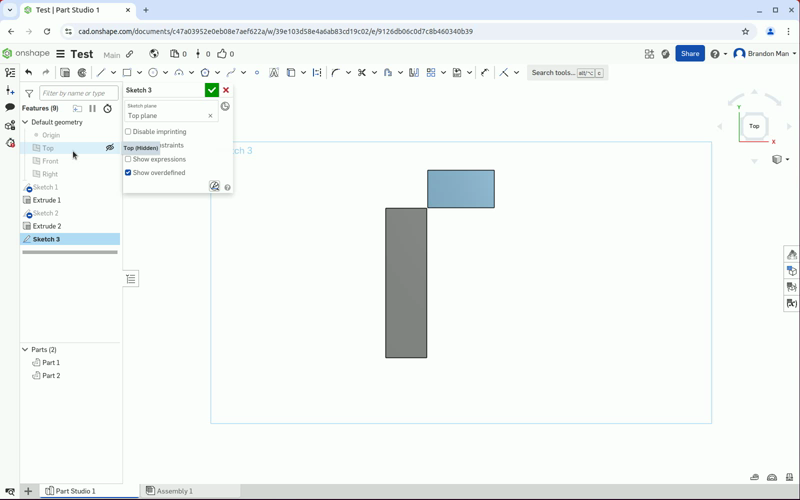
mouse_move(73, 352)
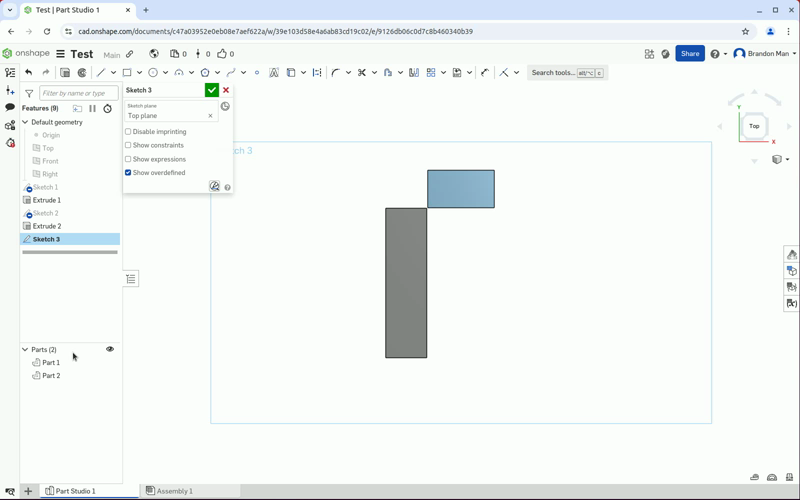
key(y)
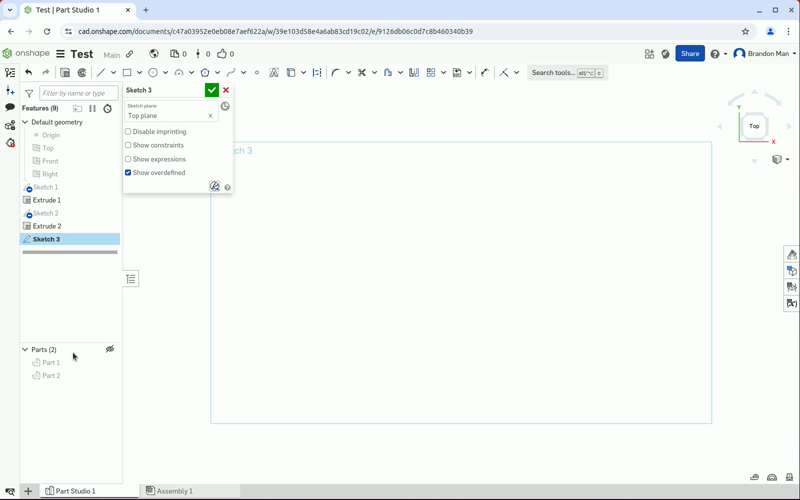
key(l)
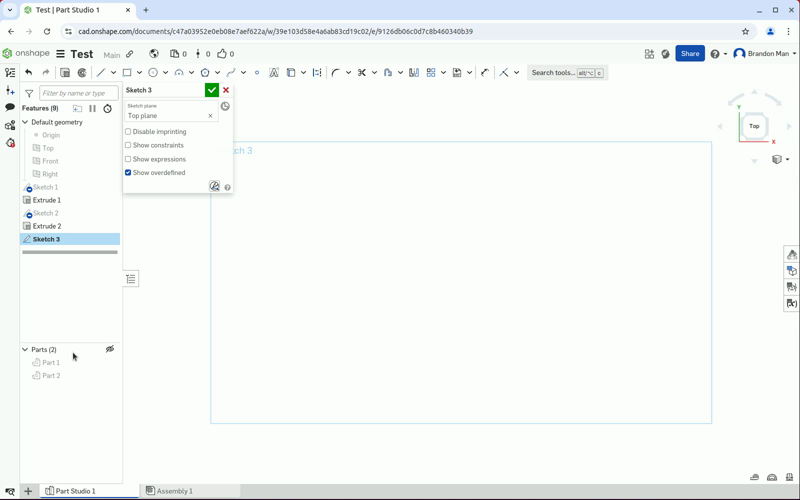
key_down(shift)
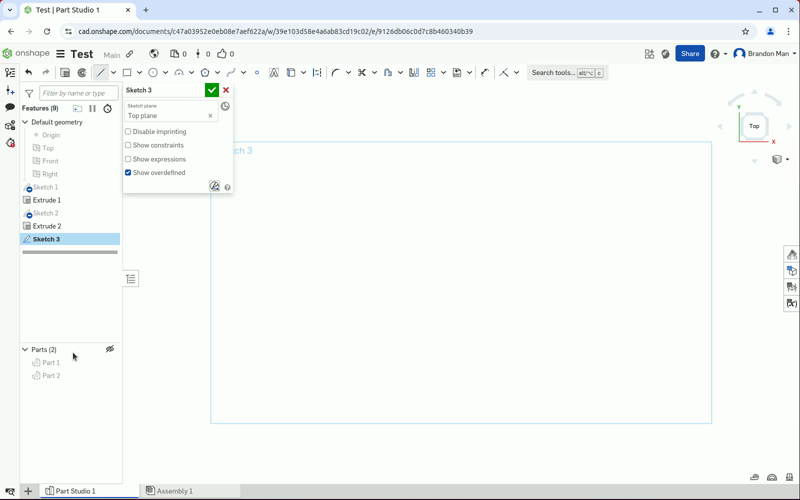
mouse_move(385, 207)
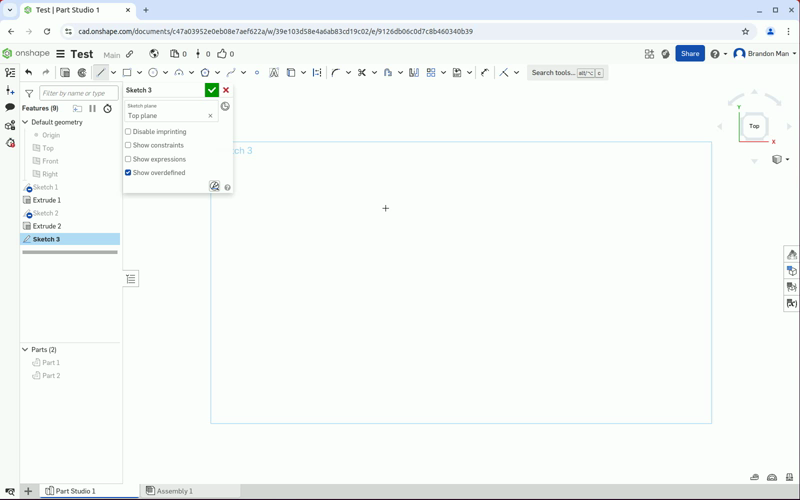
click(385, 207)
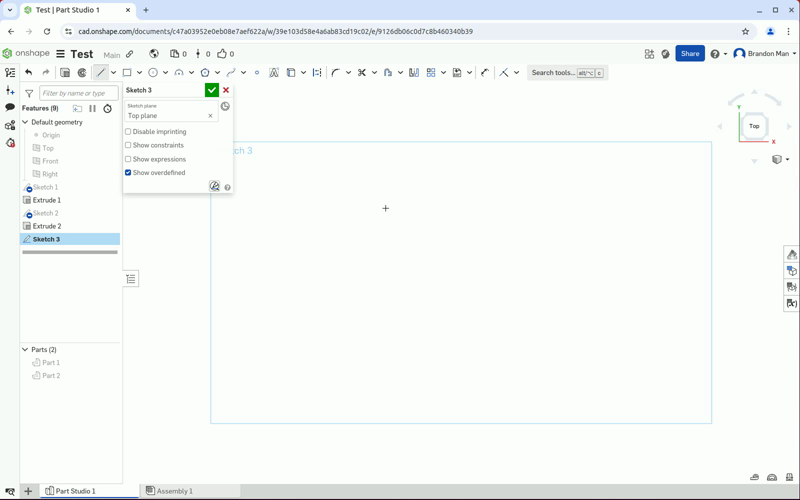
key_up(shift)
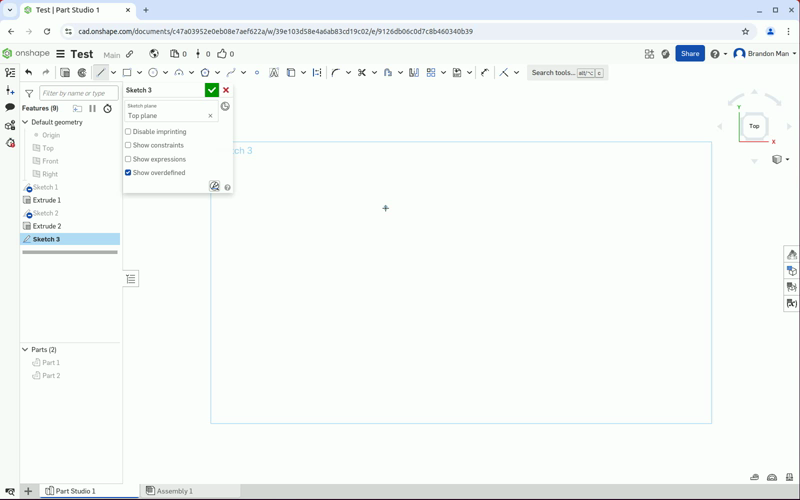
key_down(shift)
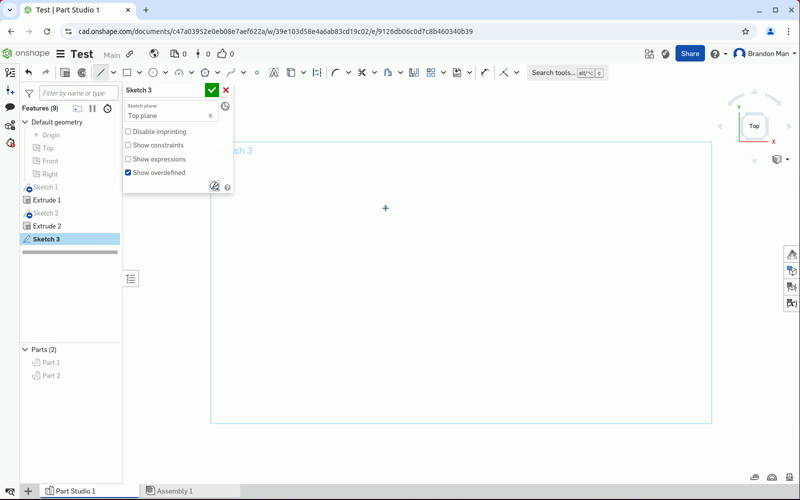
mouse_move(415, 207)
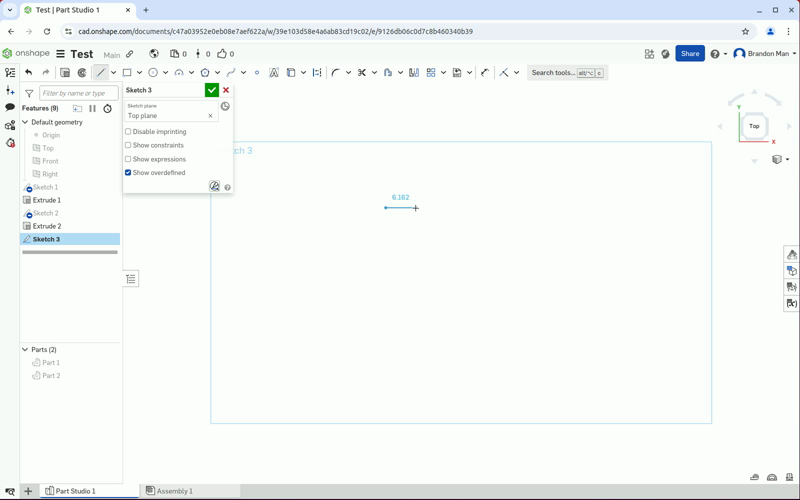
mouse_move(428, 207)
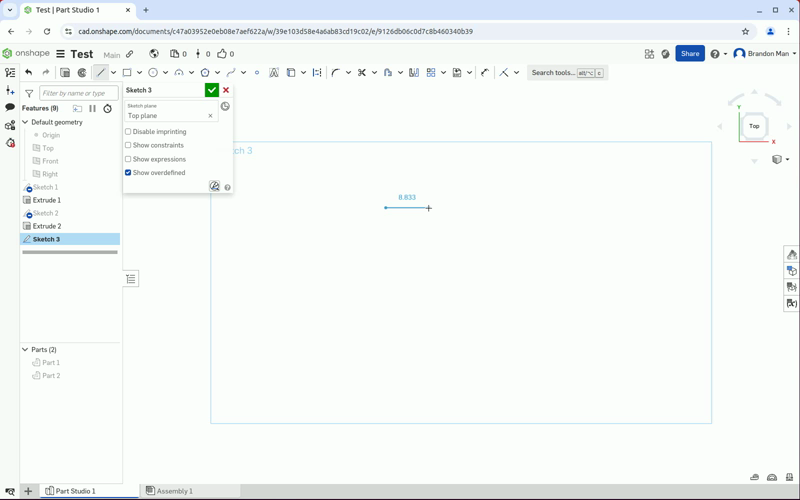
click(428, 207)
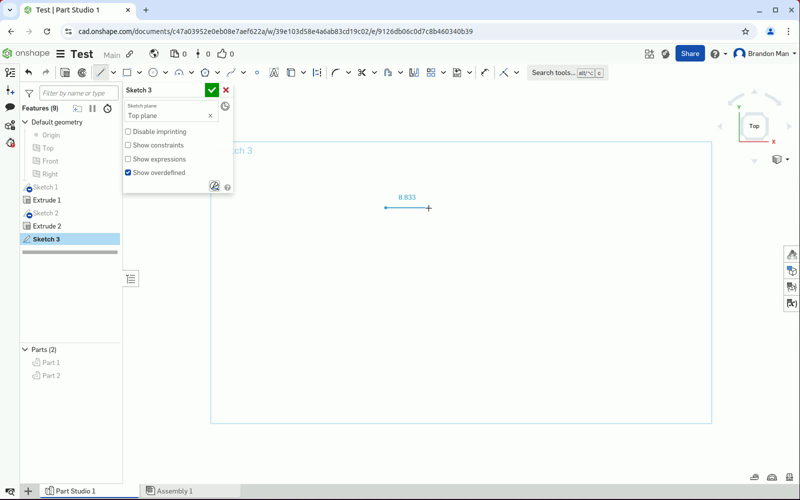
key_up(shift)
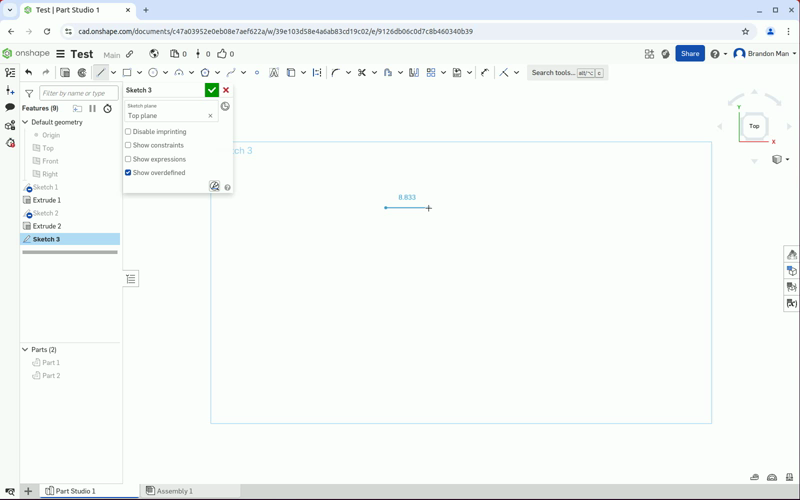
key_down(shift)
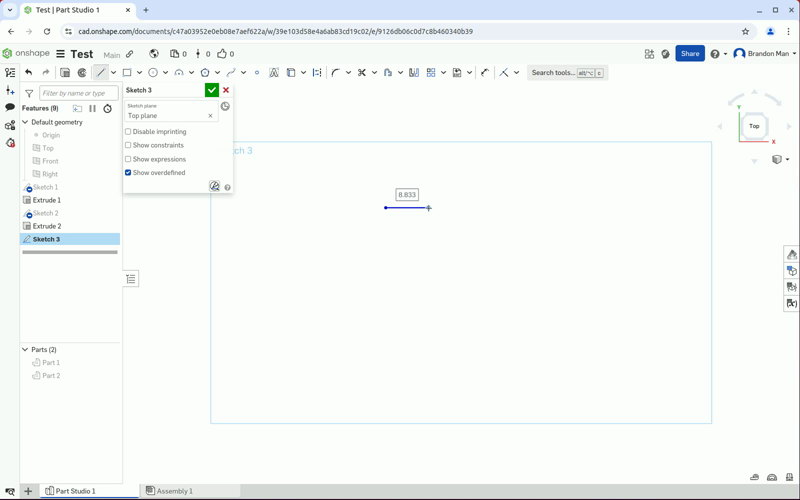
mouse_move(458, 207)
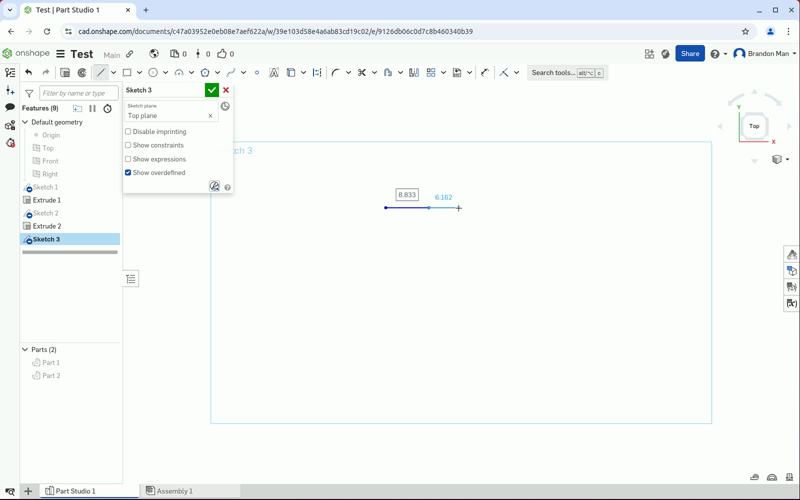
mouse_move(428, 169)
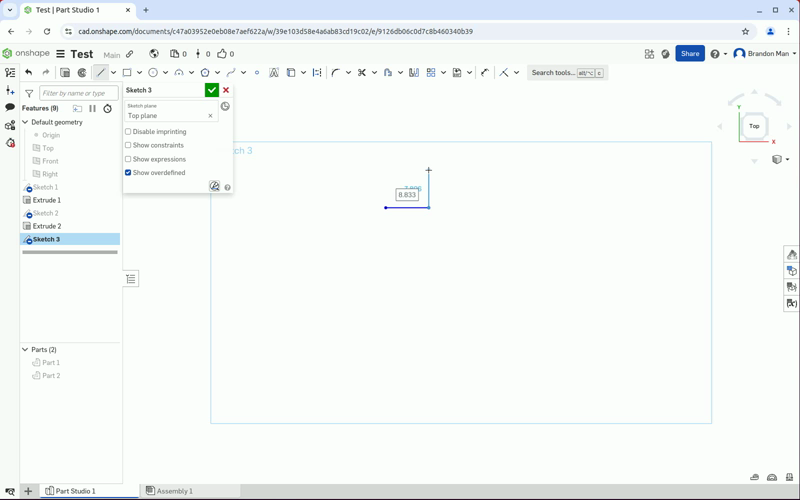
click(428, 169)
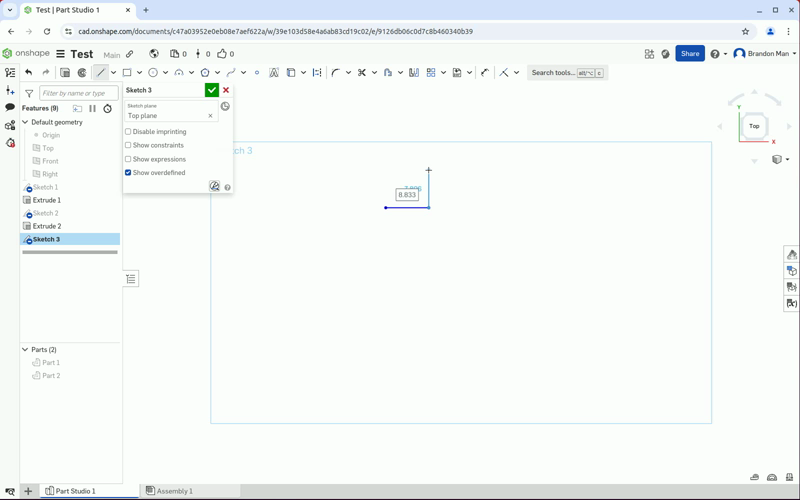
key_up(shift)
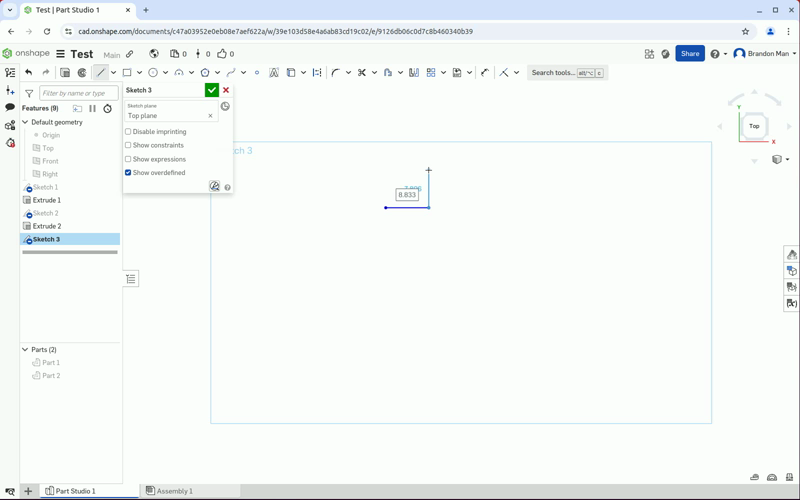
mouse_move(458, 169)
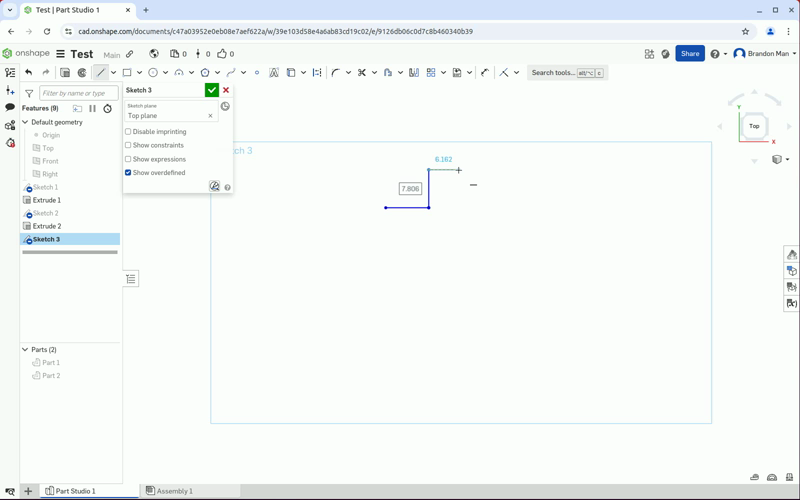
key_down(shift)
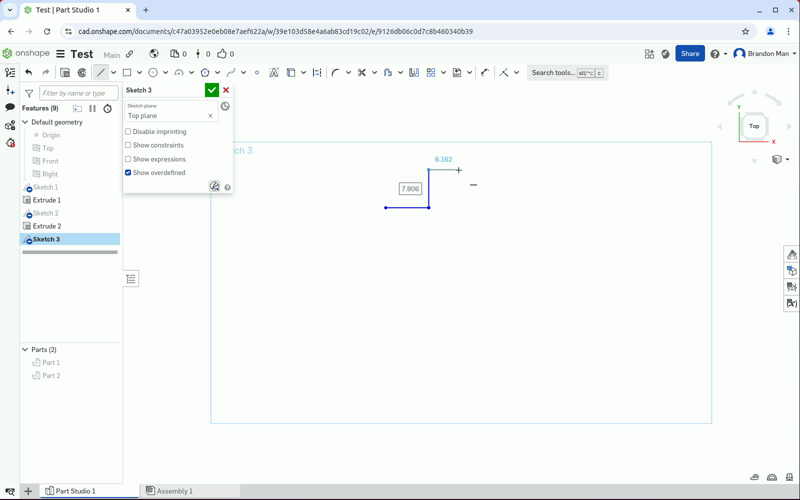
mouse_move(385, 207)
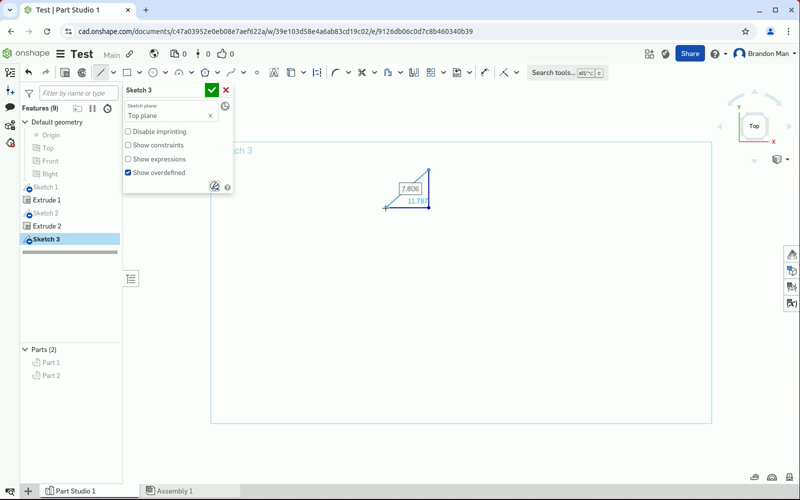
key_up(shift)
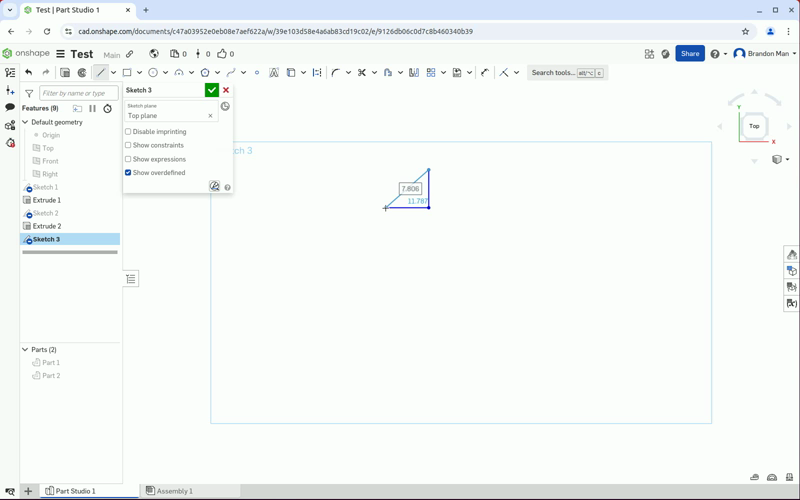
click(385, 207)
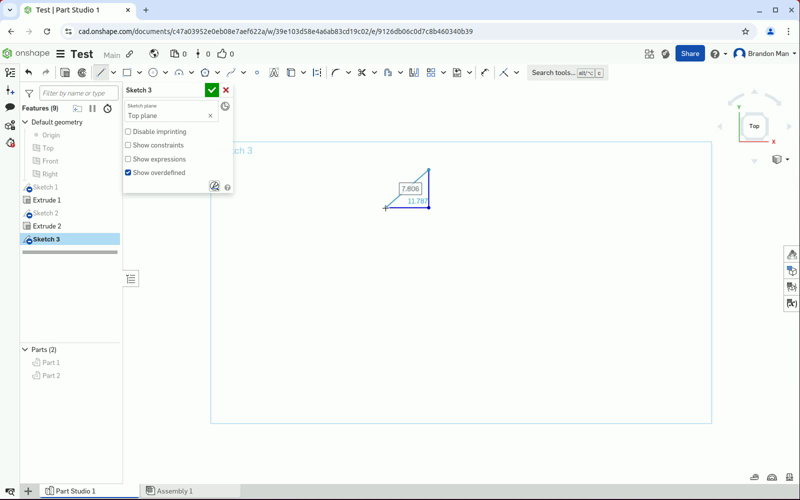
key(esc)
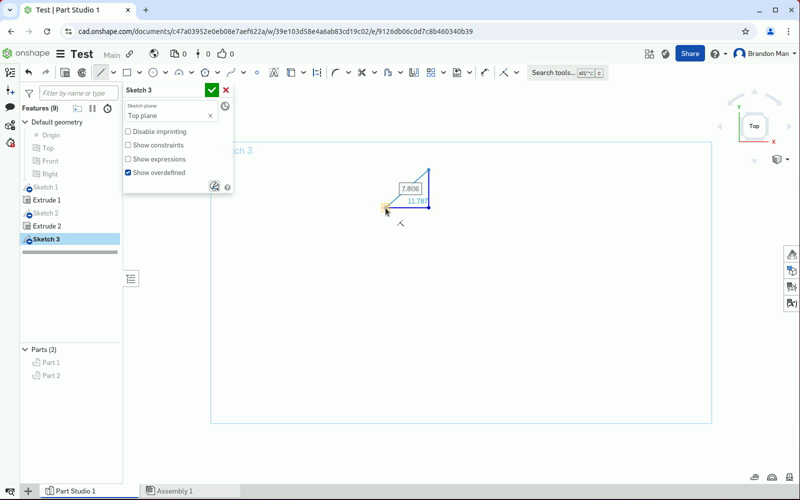
mouse_move(395, 205)
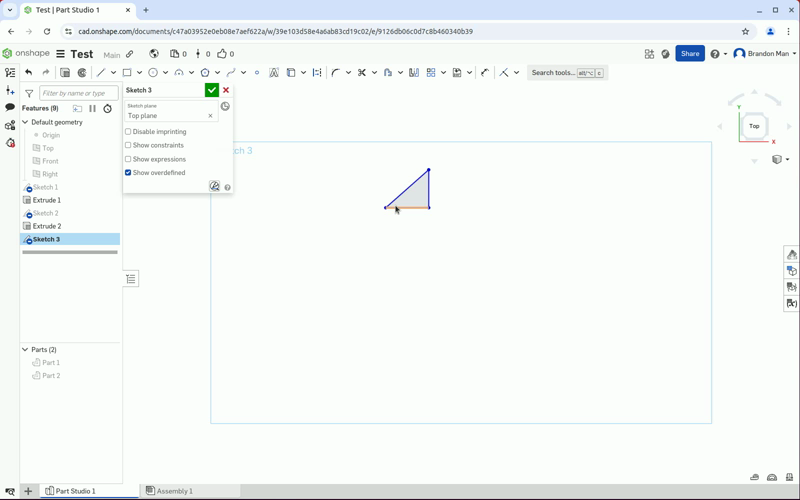
scroll(6)
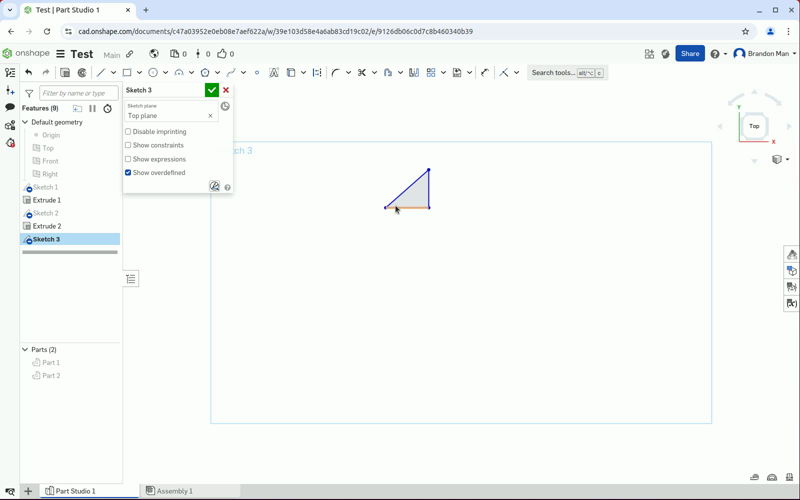
scroll(6)
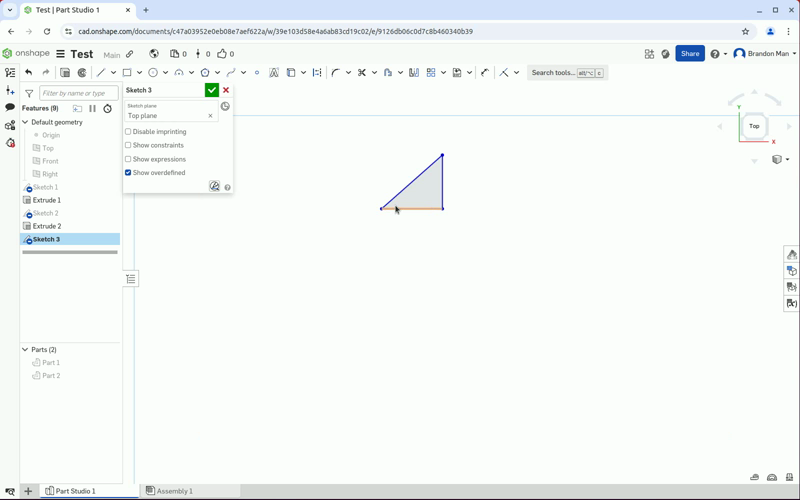
scroll(6)
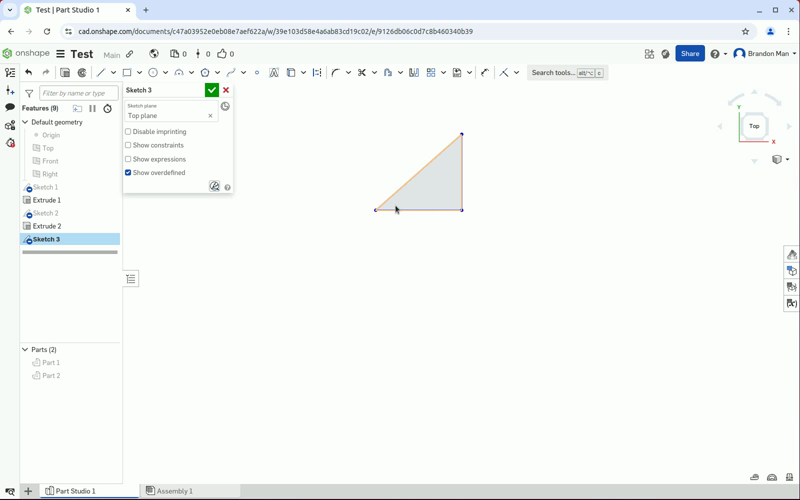
scroll(6)
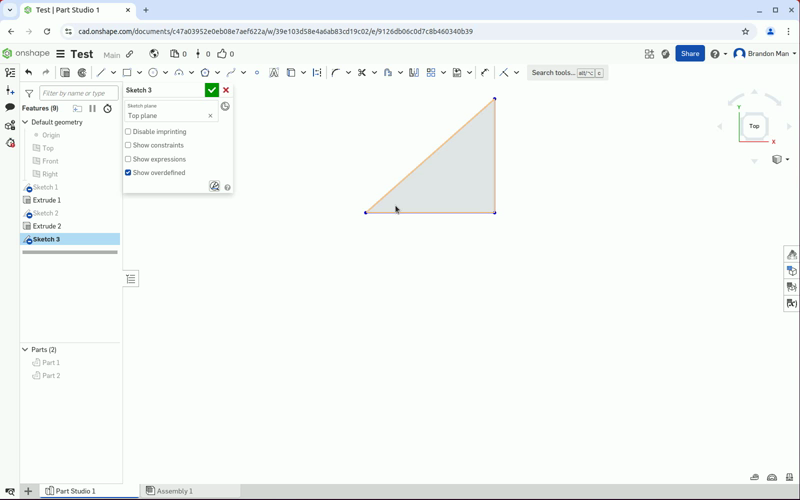
scroll(6)
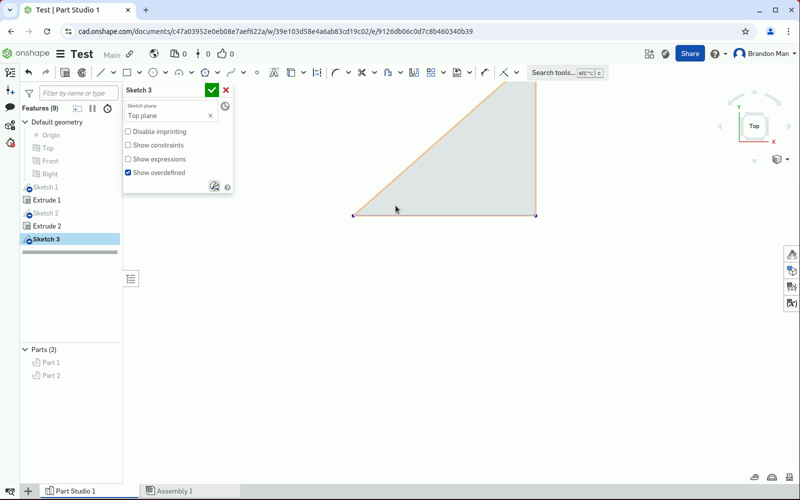
scroll(6)
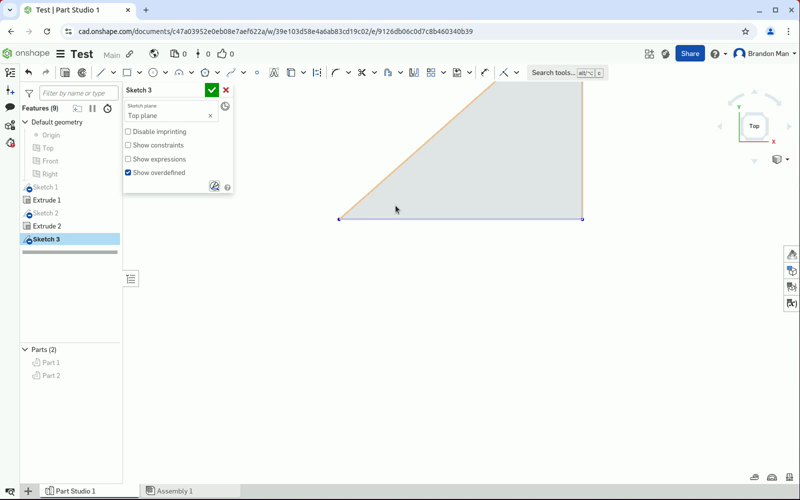
scroll(6)
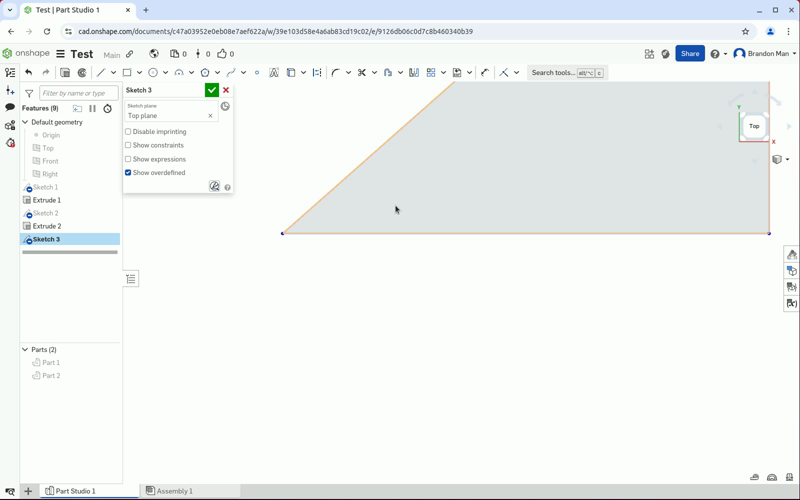
click(395, 205)
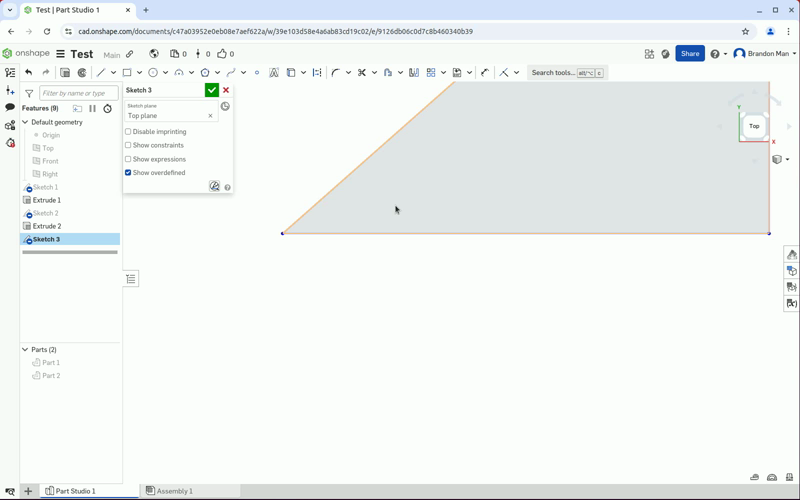
scroll(-6)
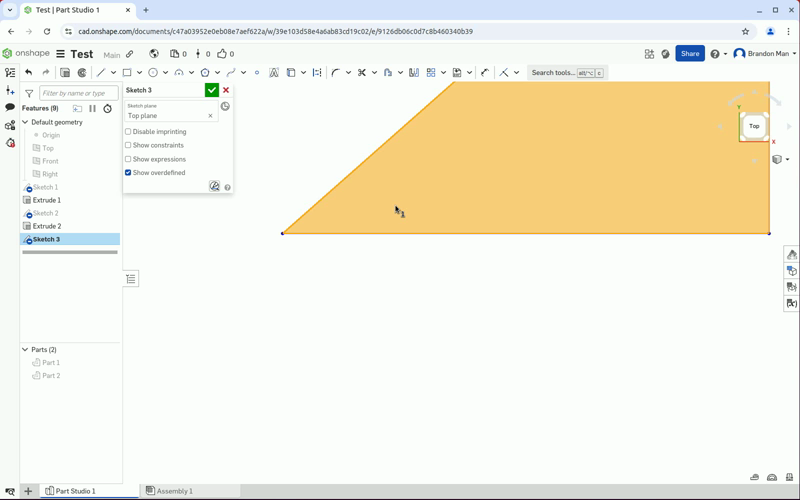
scroll(-6)
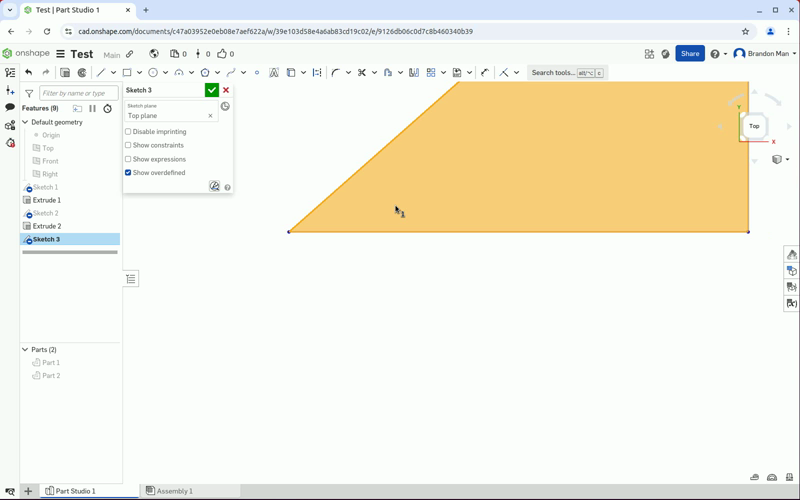
scroll(-6)
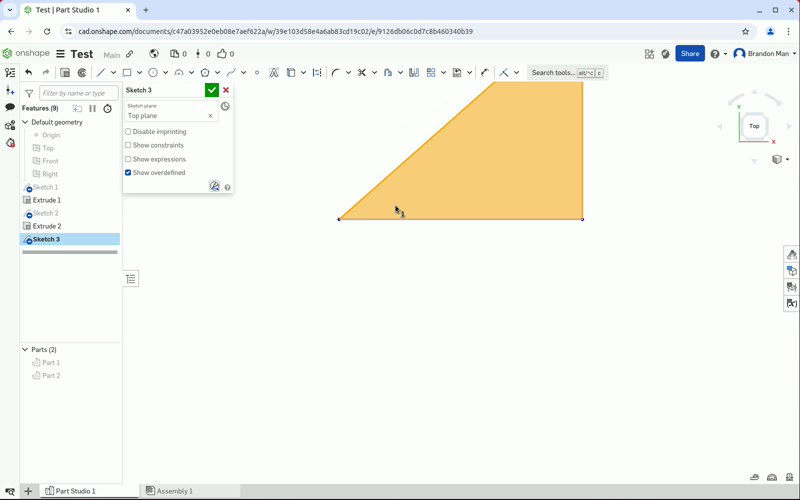
scroll(-6)
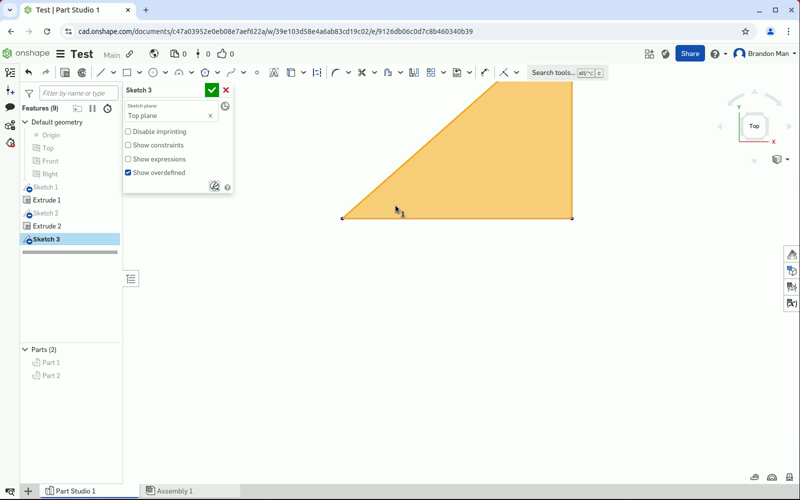
scroll(-6)
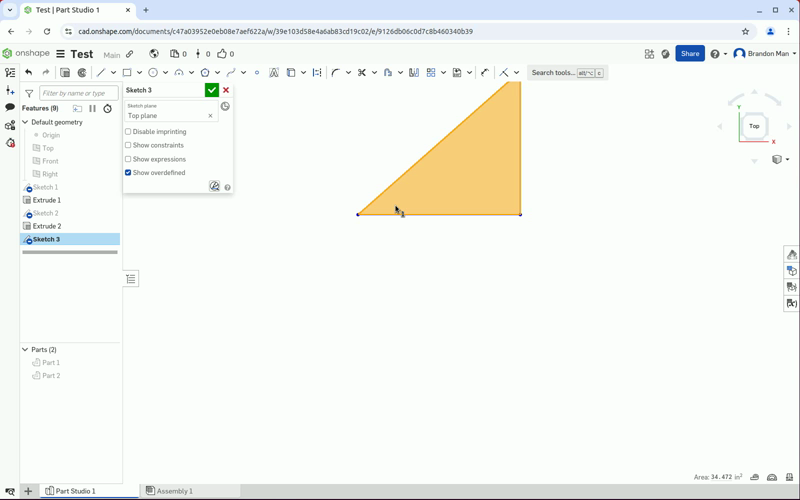
scroll(-6)
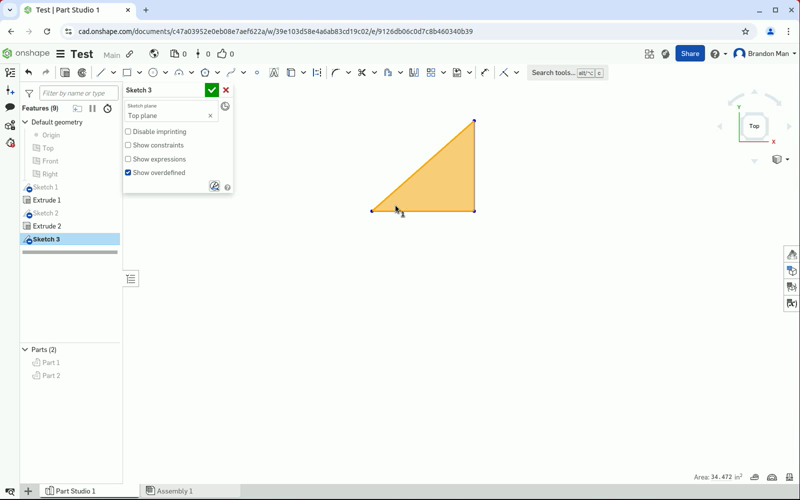
scroll(-6)
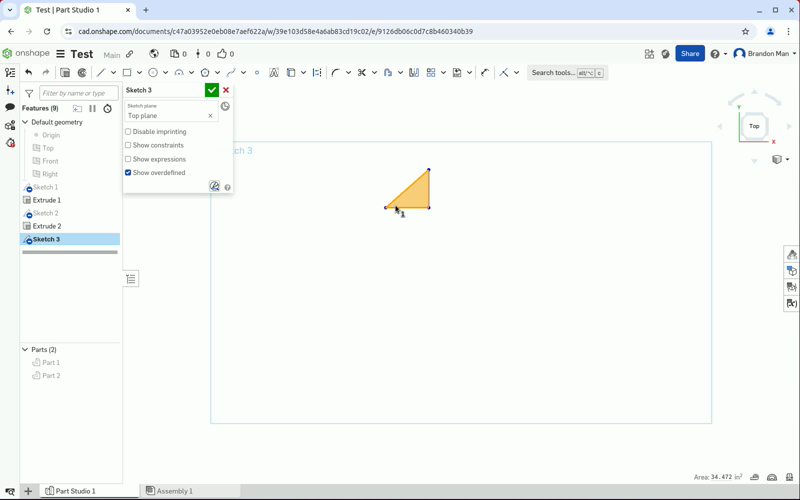
mouse_move(73, 352)
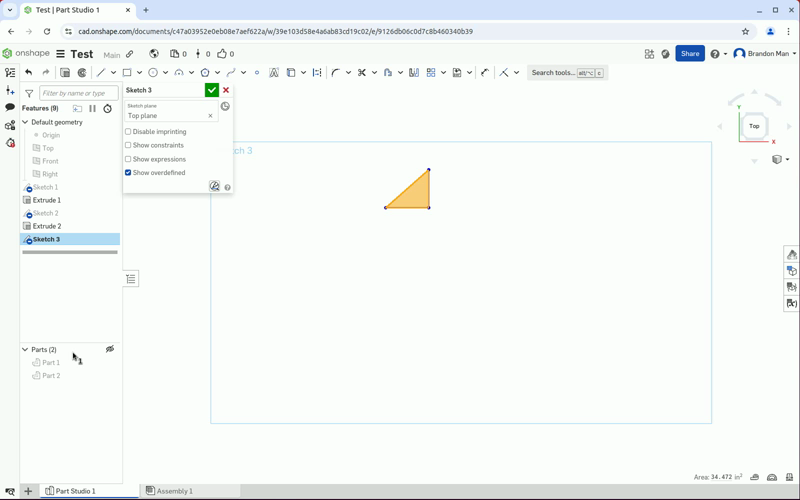
key(shift+y)
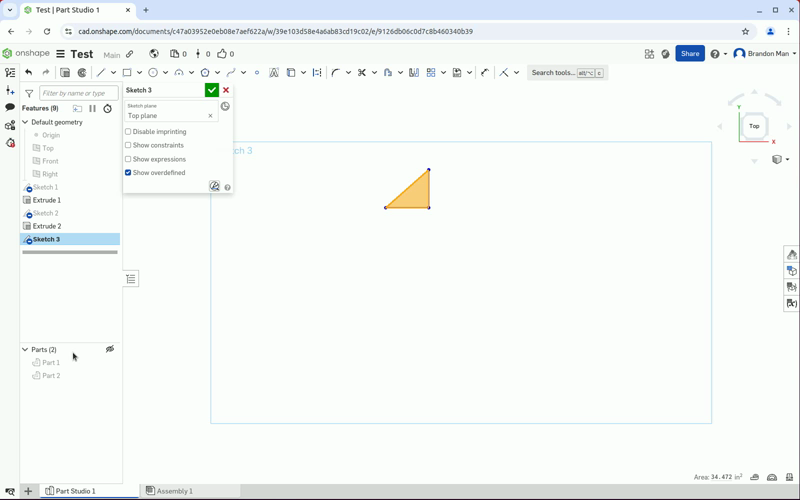
key(shift+e)
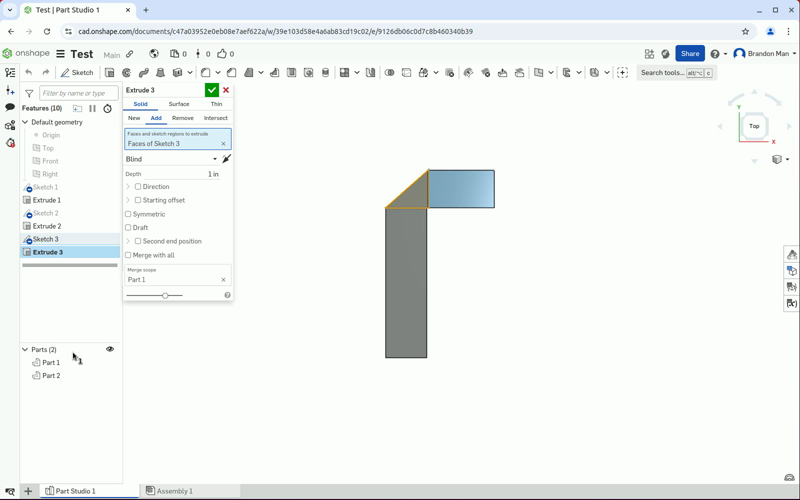
mouse_move(143, 106)
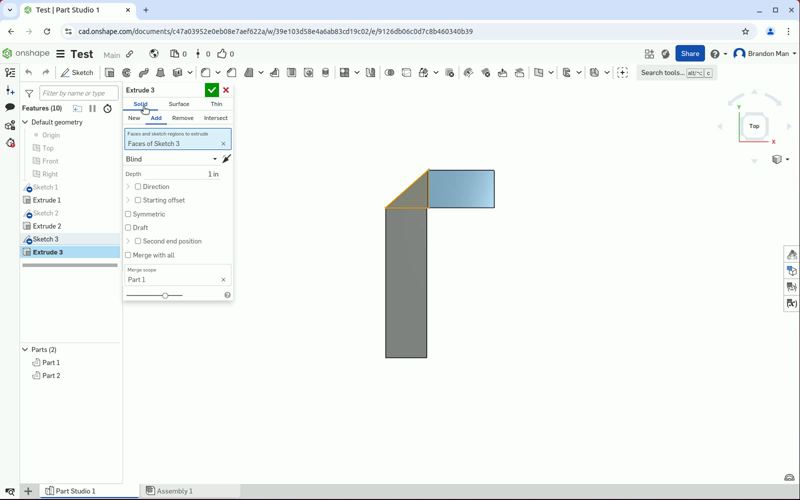
click(143, 106)
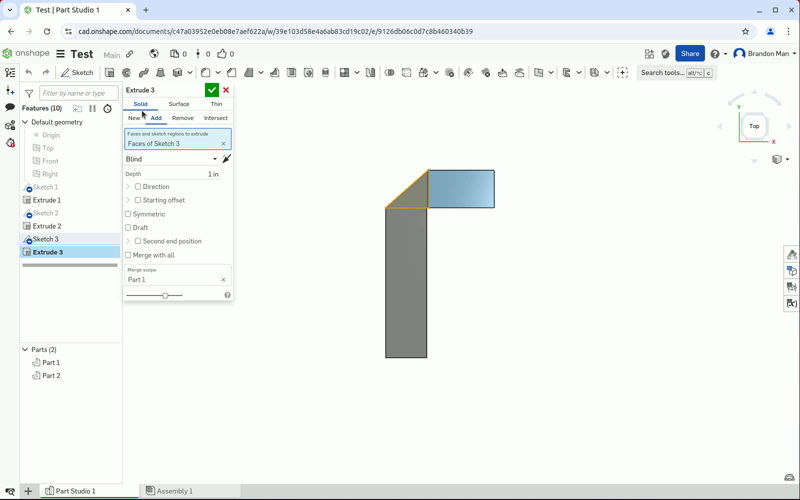
mouse_move(137, 120)
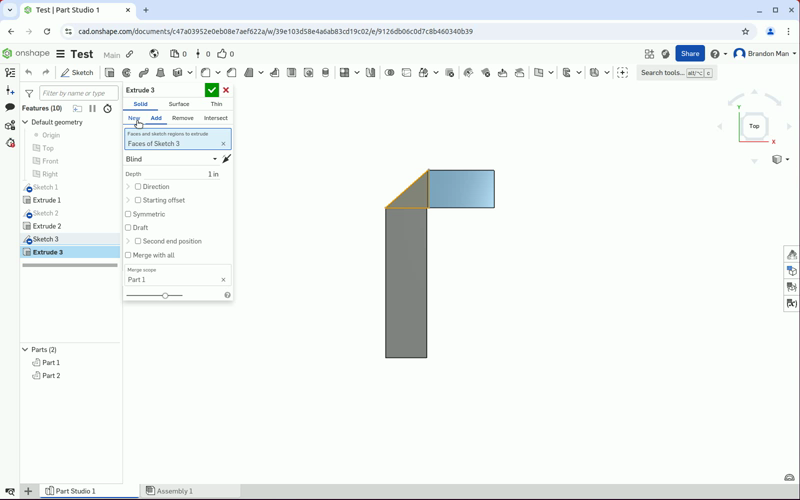
click(137, 120)
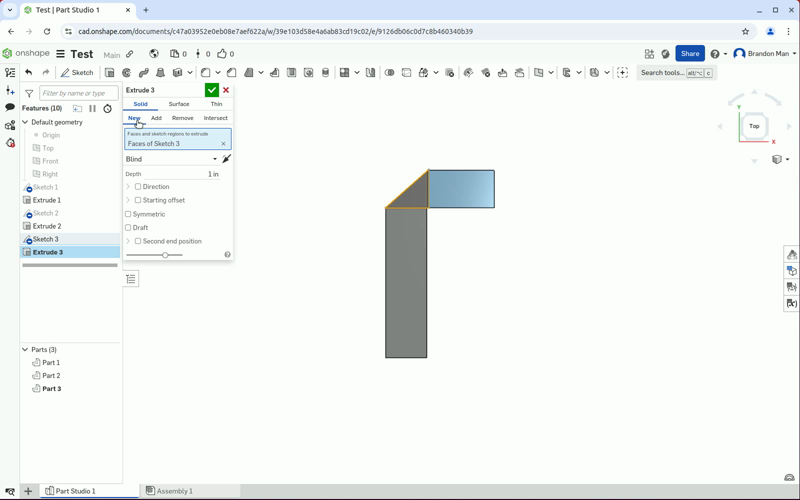
key(tab, 4)
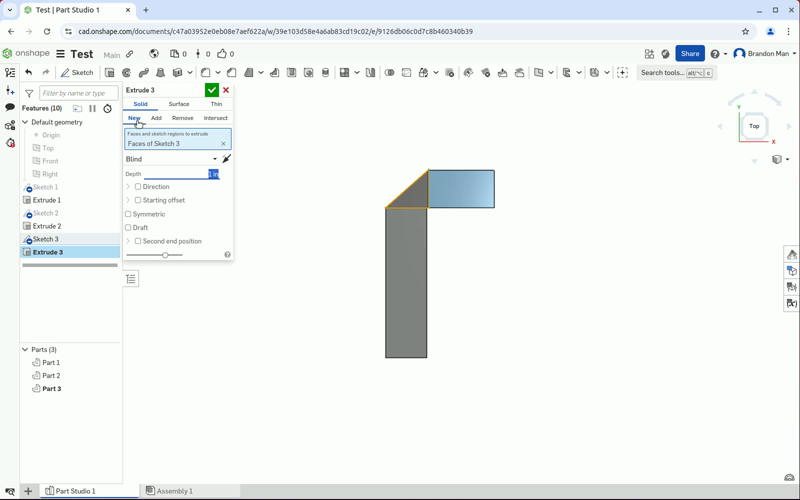
text(4.574)
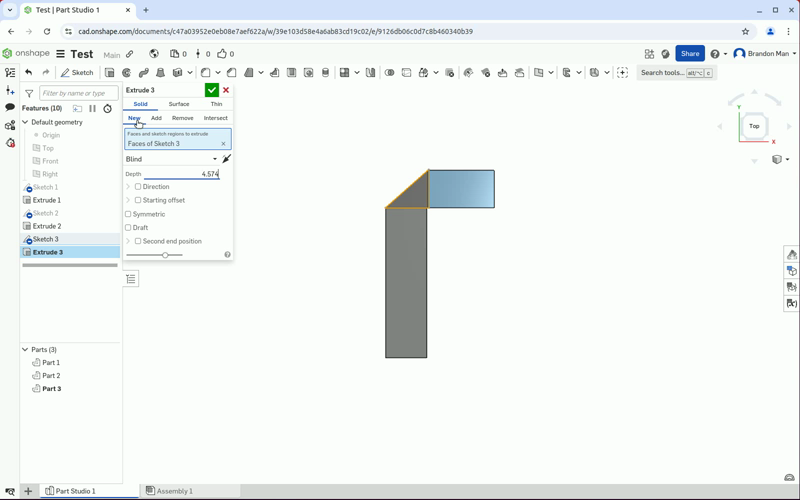
key(enter)
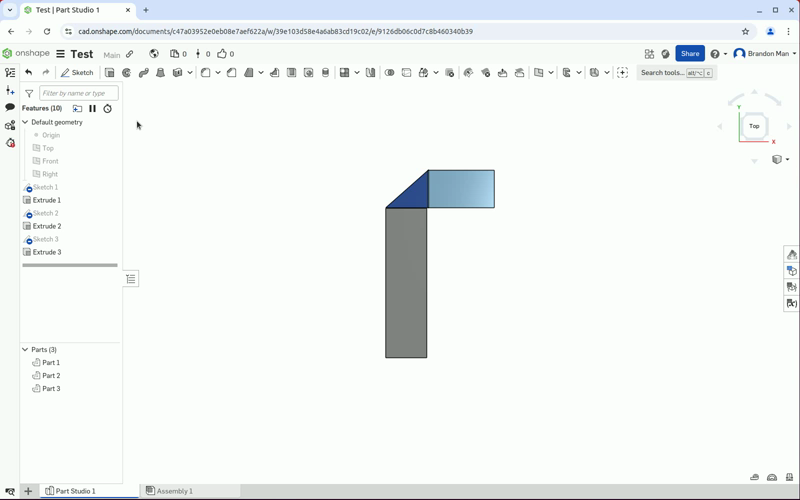
key(shift+h)
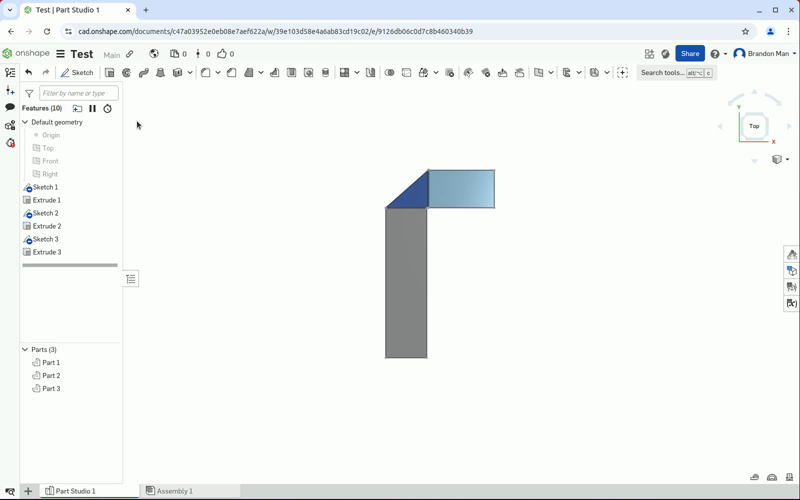
key(shift+h)
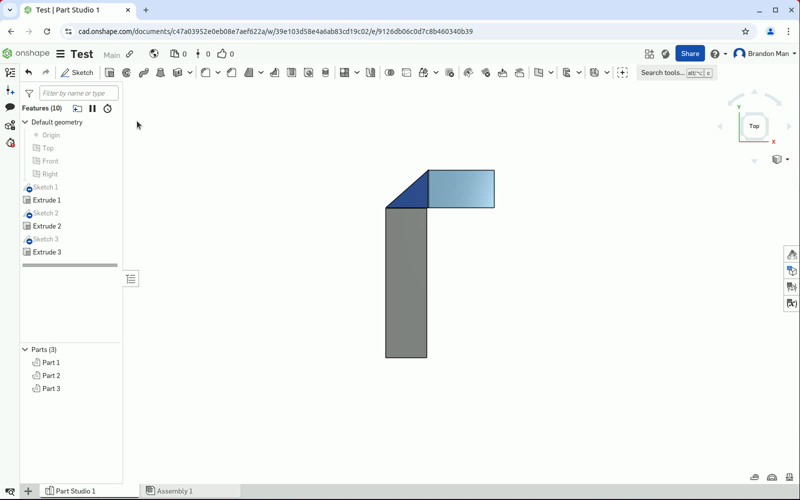
mouse_move(73, 189)
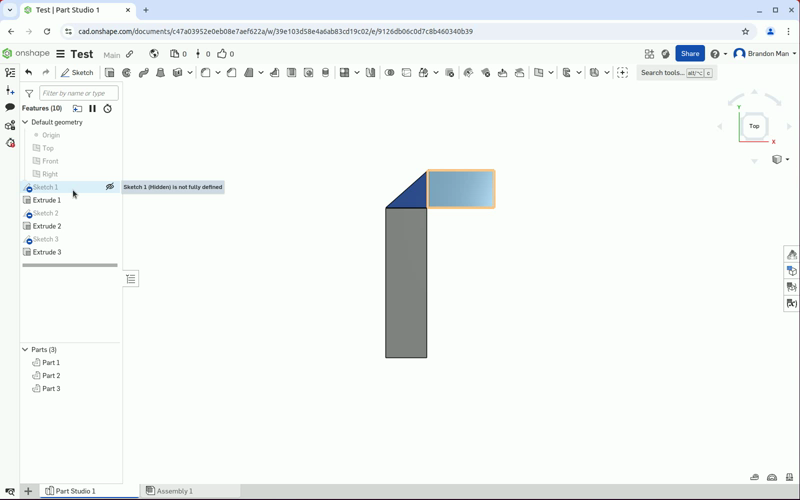
click(73, 189)
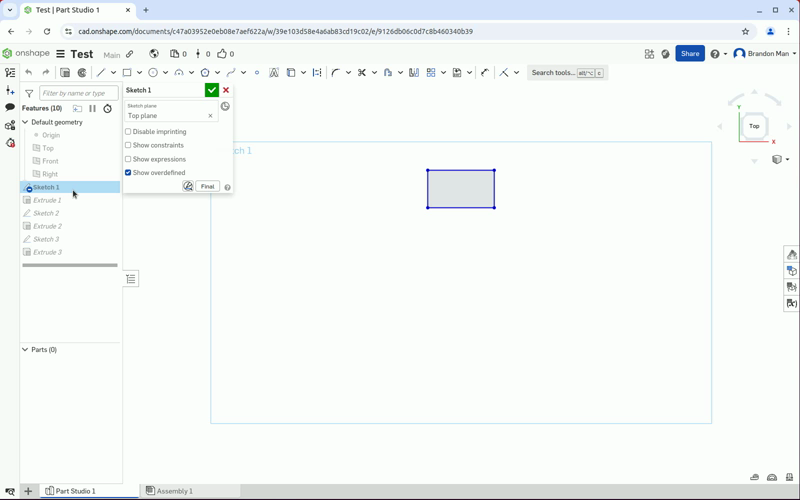
mouse_move(229, 92)
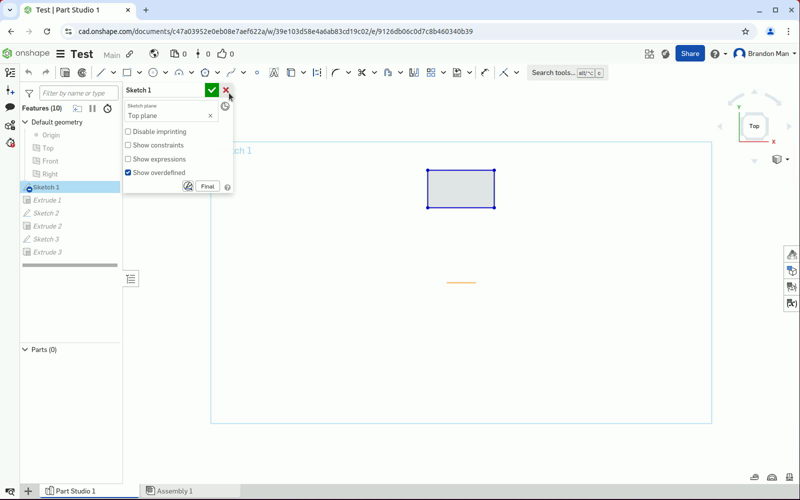
click(229, 92)
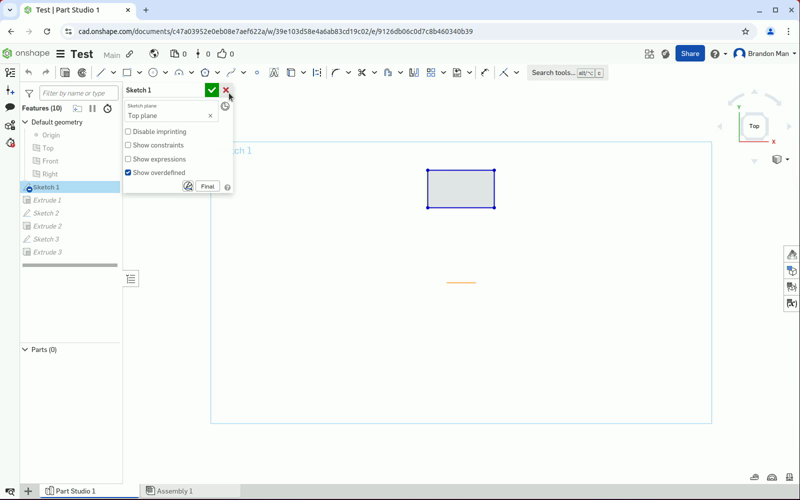
key(shift+s)
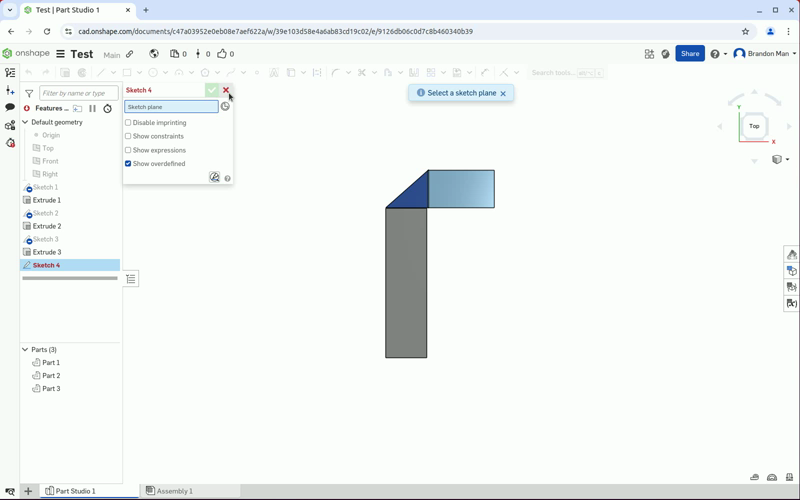
mouse_move(73, 150)
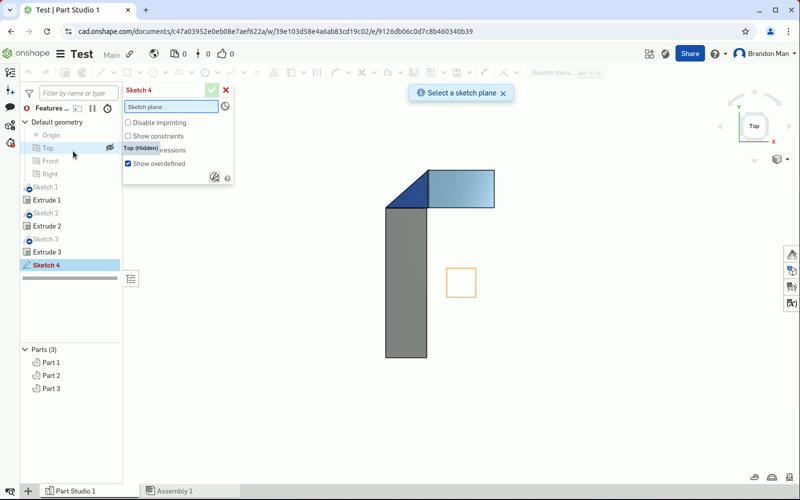
click(73, 150)
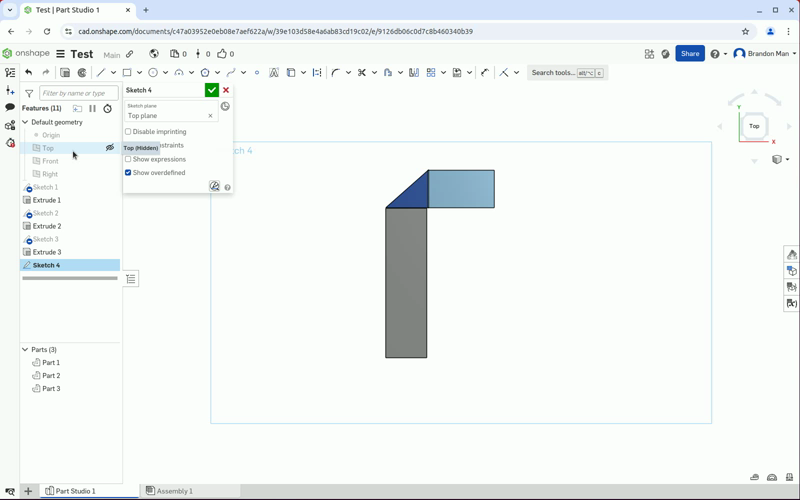
mouse_move(73, 352)
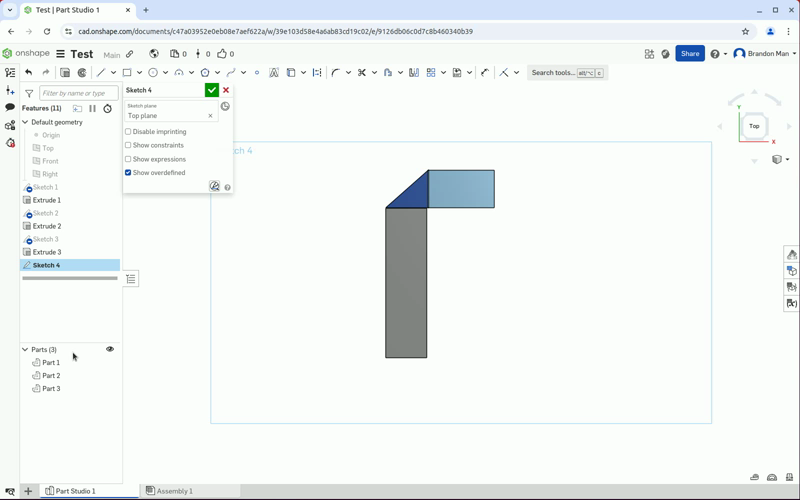
key(y)
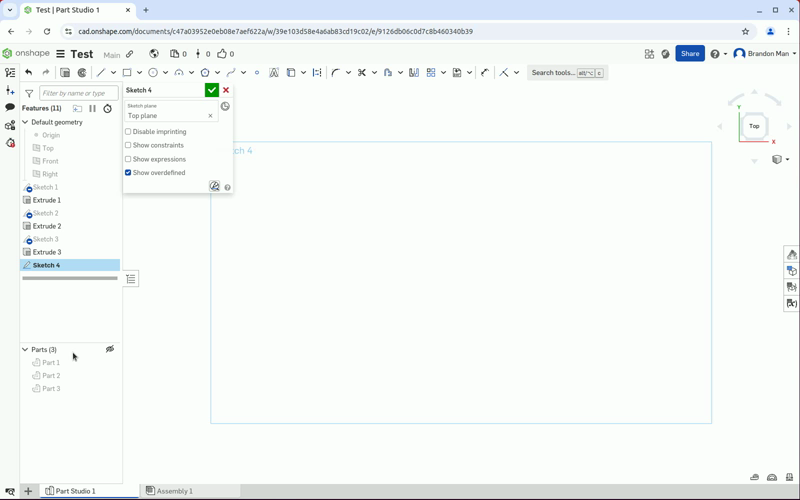
key(l)
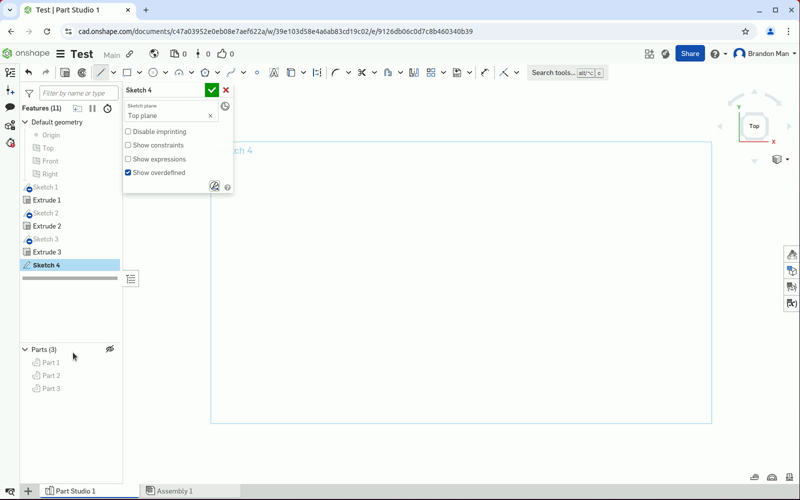
key_down(shift)
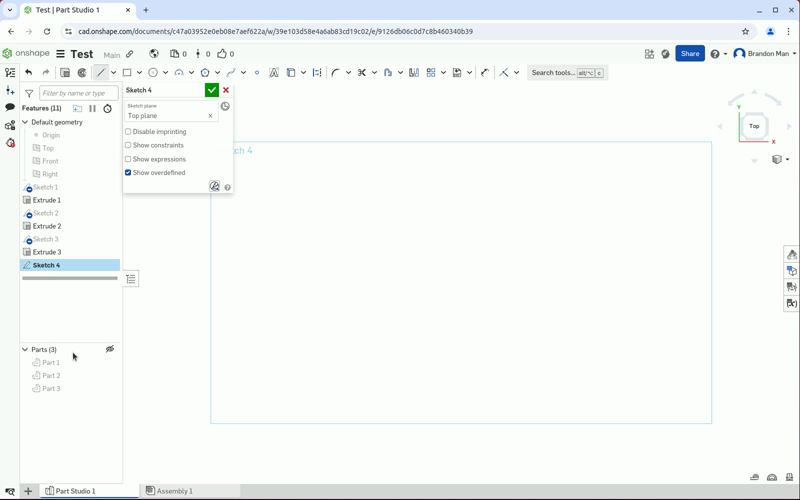
mouse_move(427, 357)
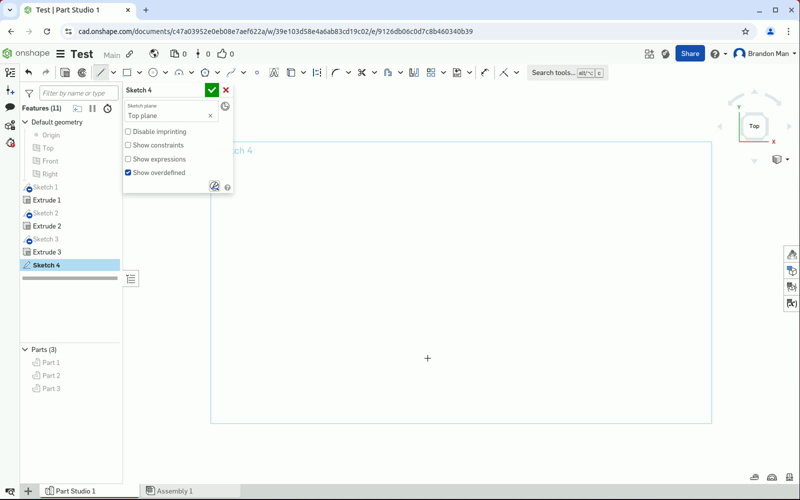
click(427, 357)
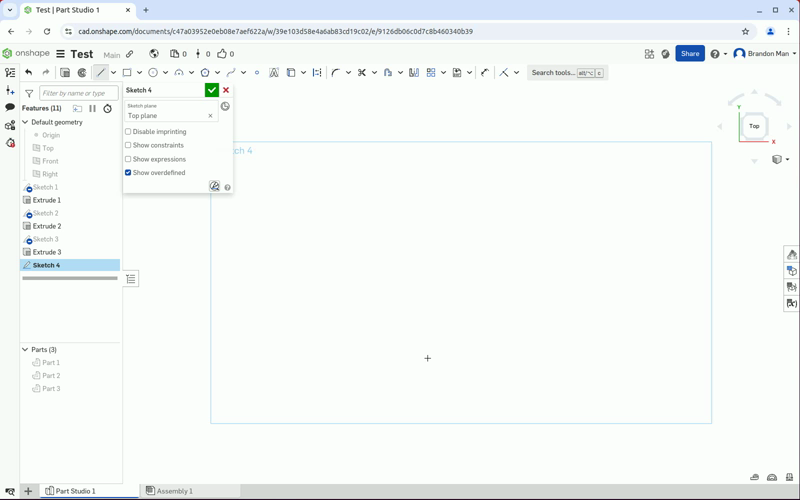
key_up(shift)
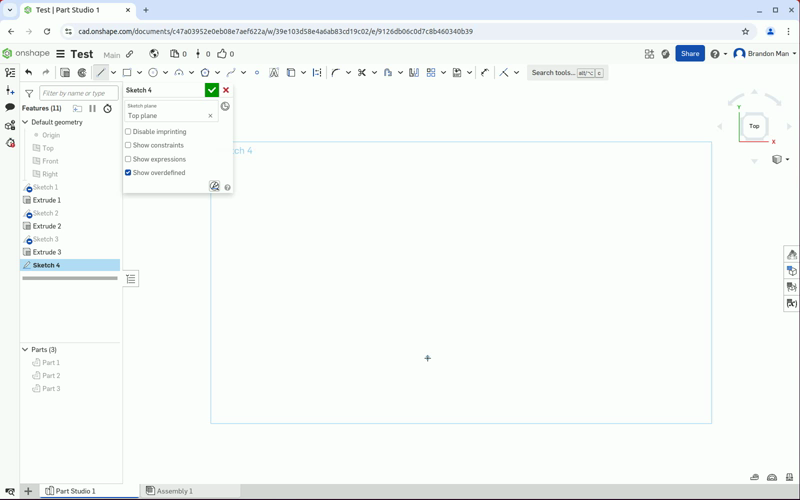
key_down(shift)
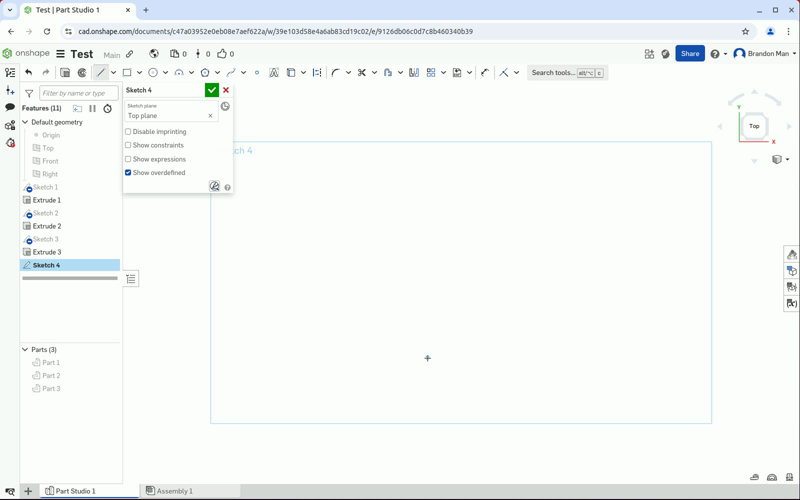
mouse_move(494, 357)
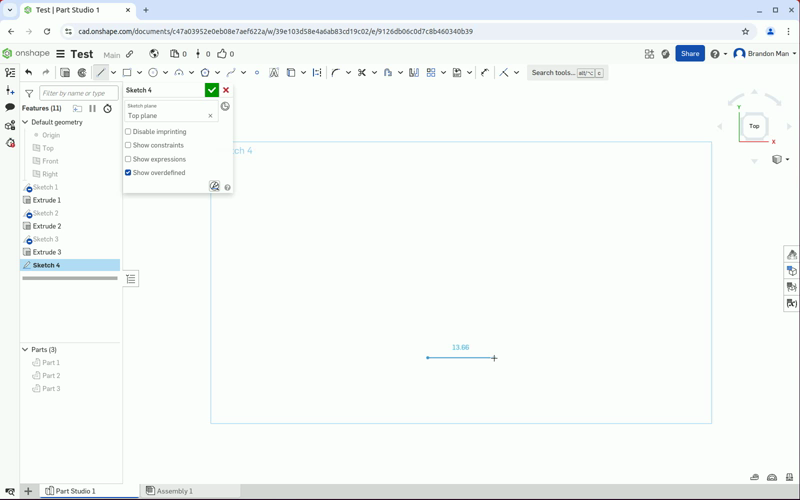
click(494, 357)
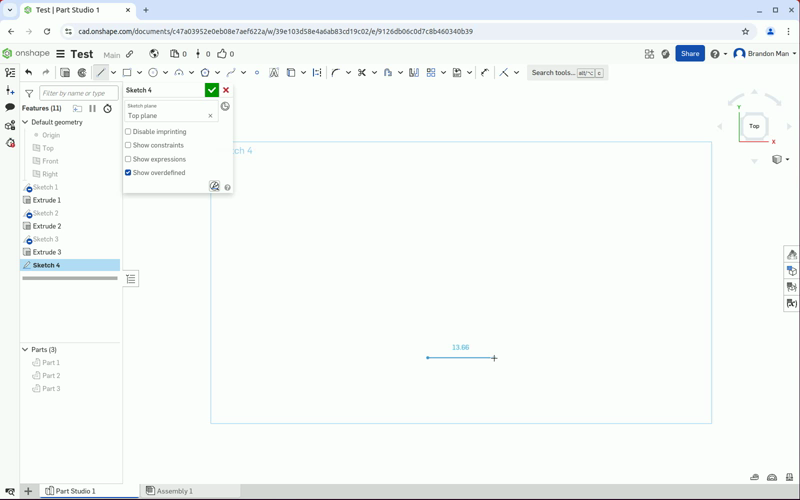
key_up(shift)
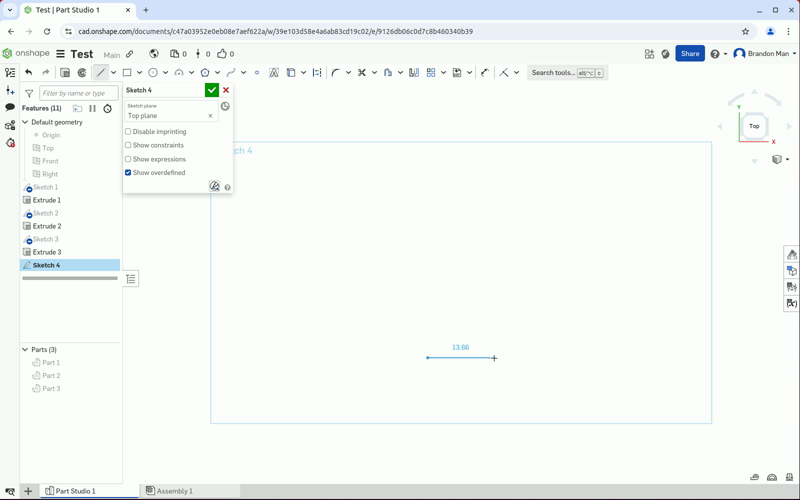
key_down(shift)
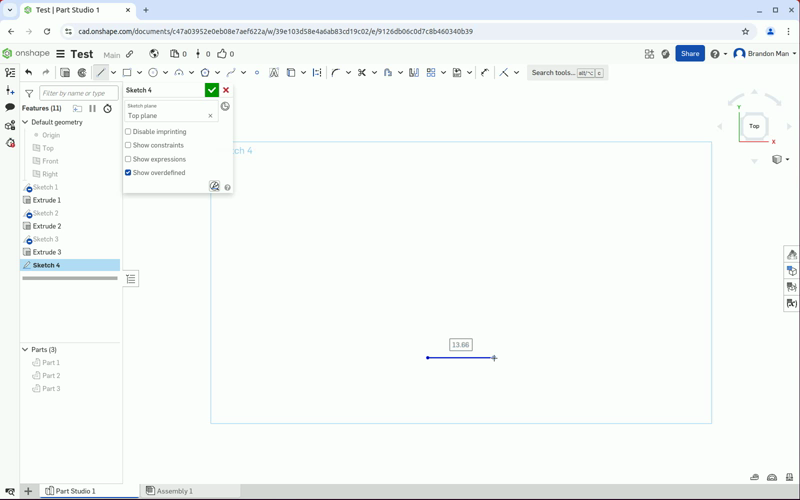
mouse_move(494, 208)
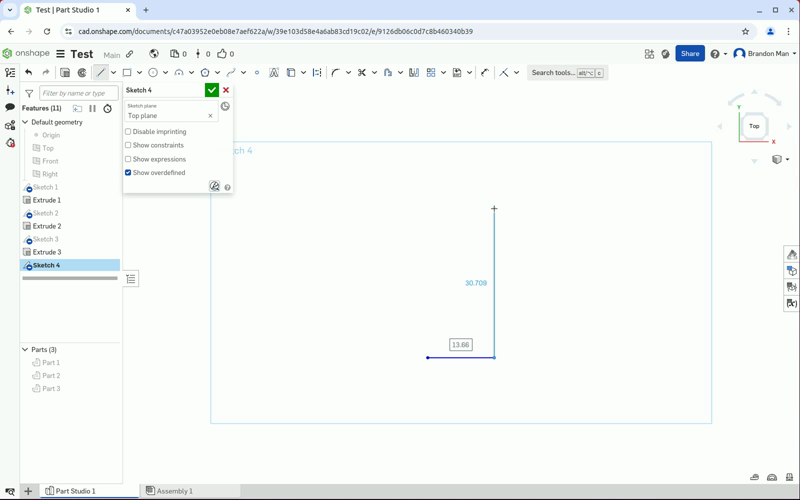
click(494, 208)
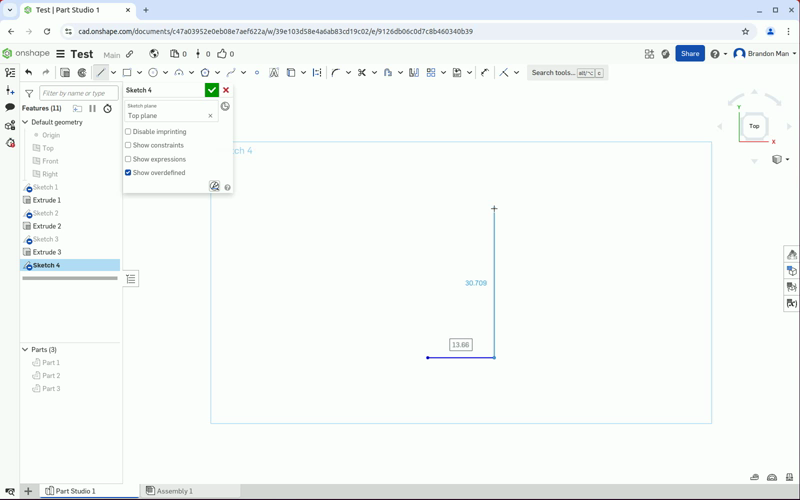
key_up(shift)
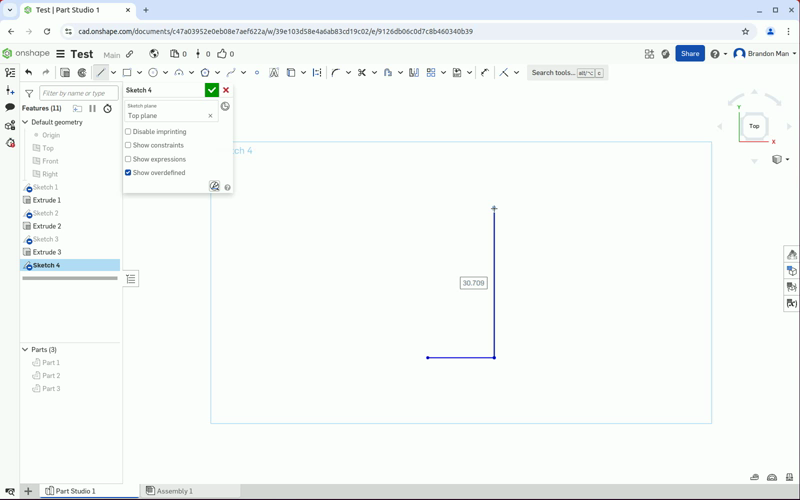
key_down(shift)
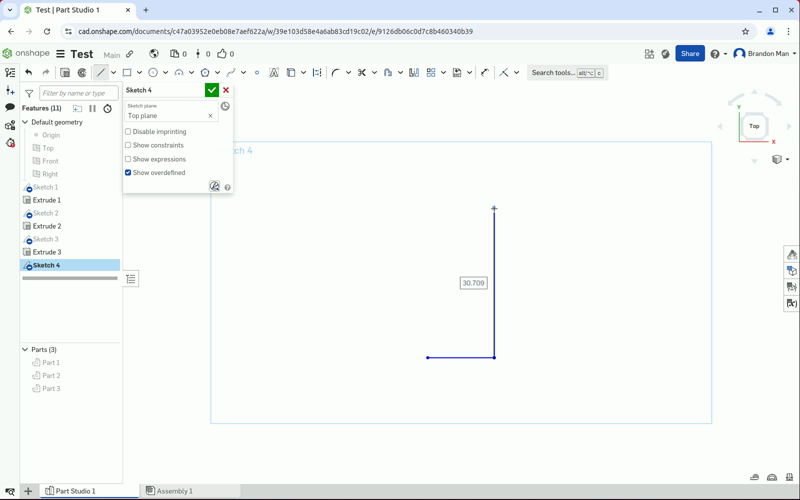
mouse_move(427, 208)
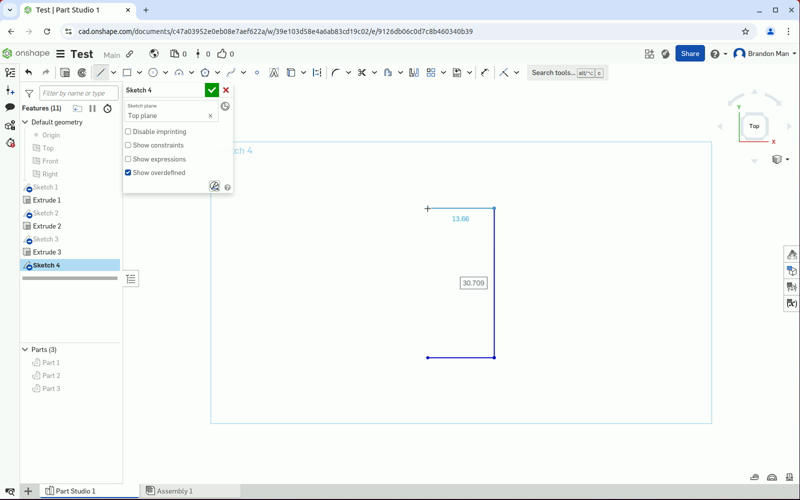
click(427, 208)
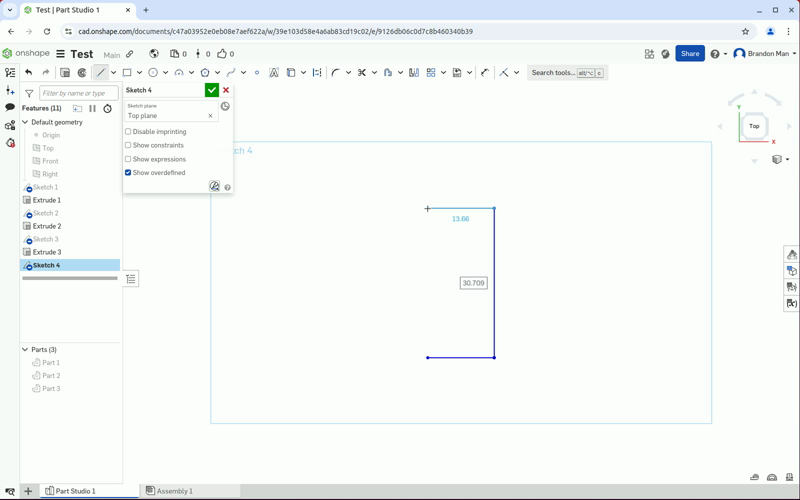
key_up(shift)
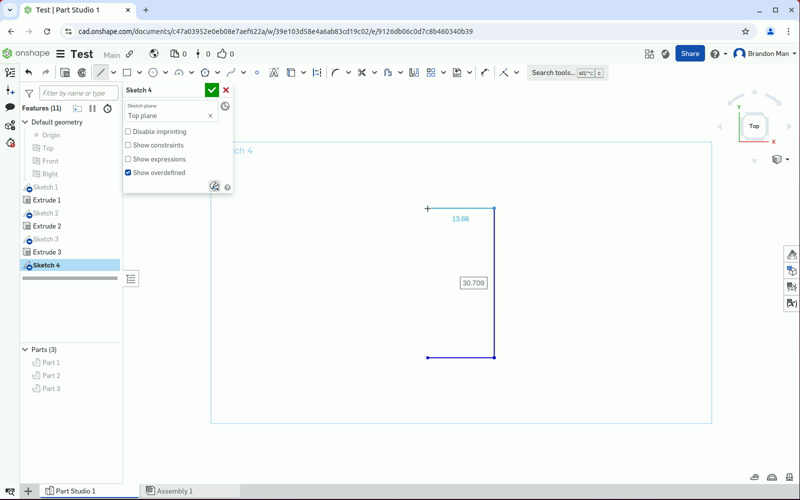
key_down(shift)
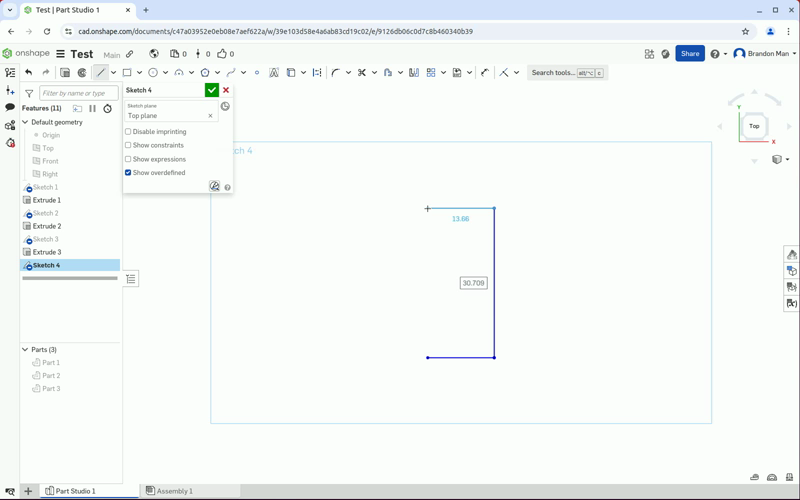
mouse_move(427, 357)
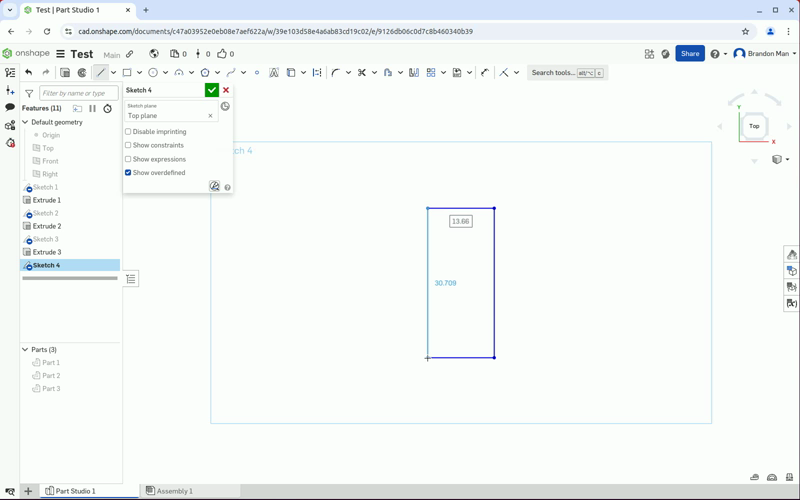
key_up(shift)
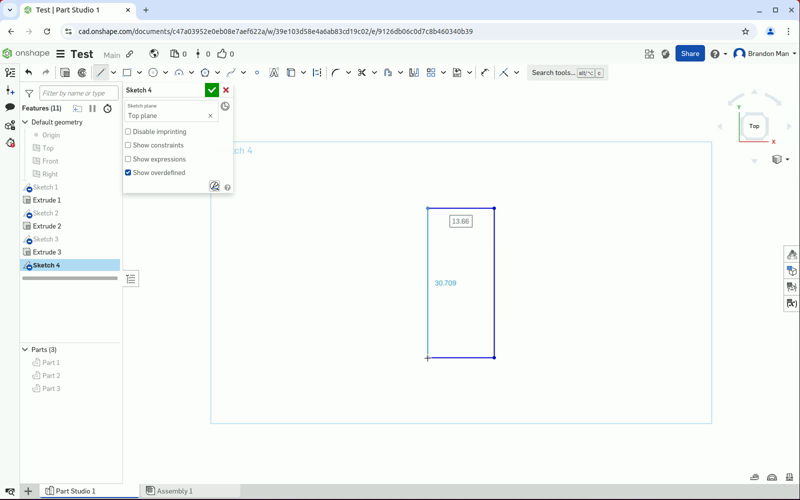
click(427, 357)
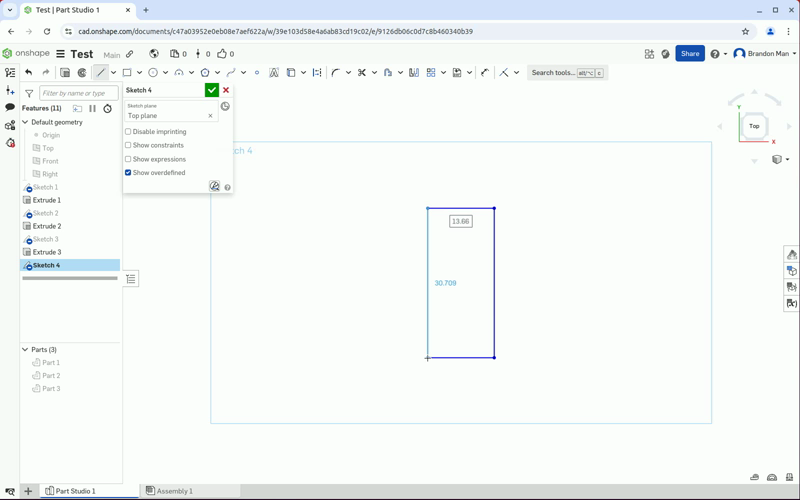
key(esc)
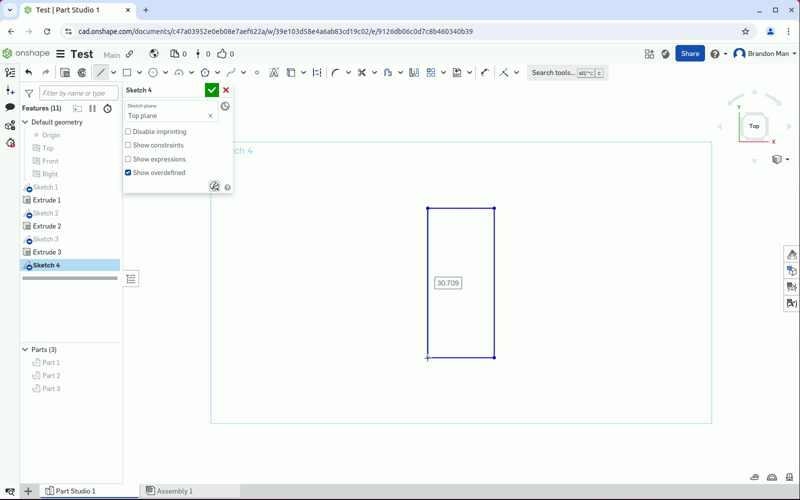
mouse_move(458, 294)
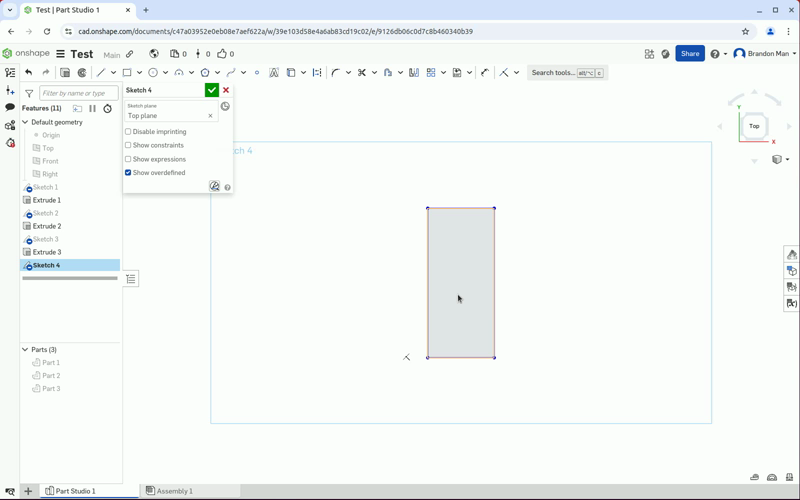
click(458, 294)
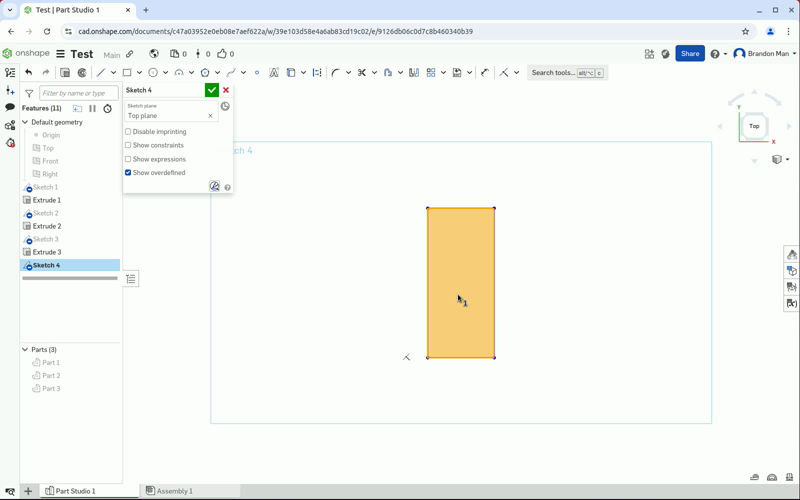
mouse_move(73, 352)
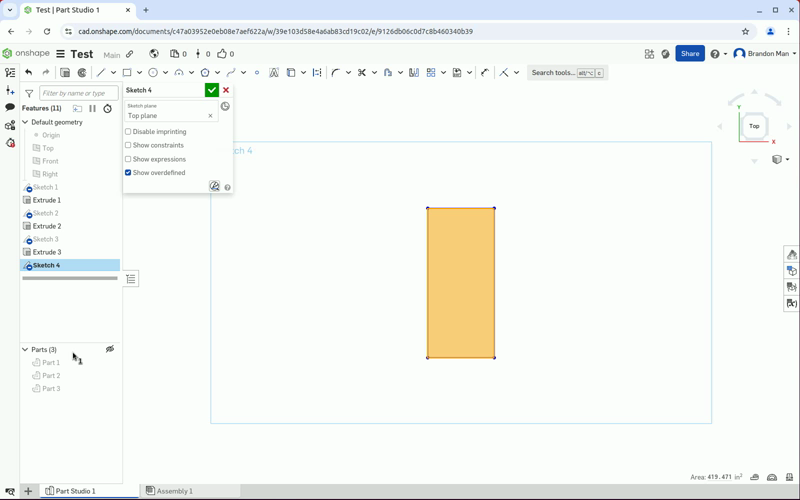
key(shift+y)
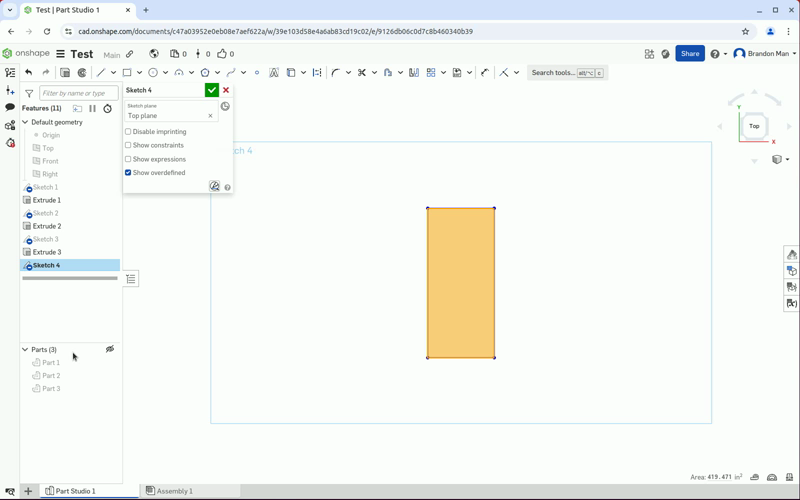
key(shift+e)
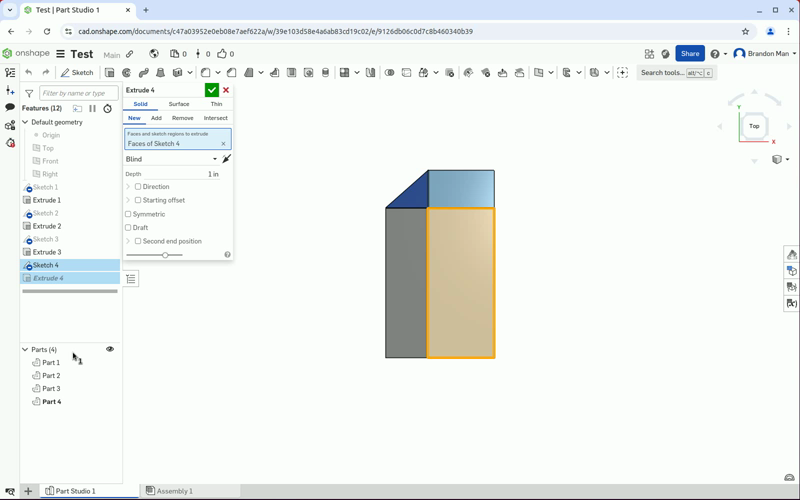
mouse_move(143, 106)
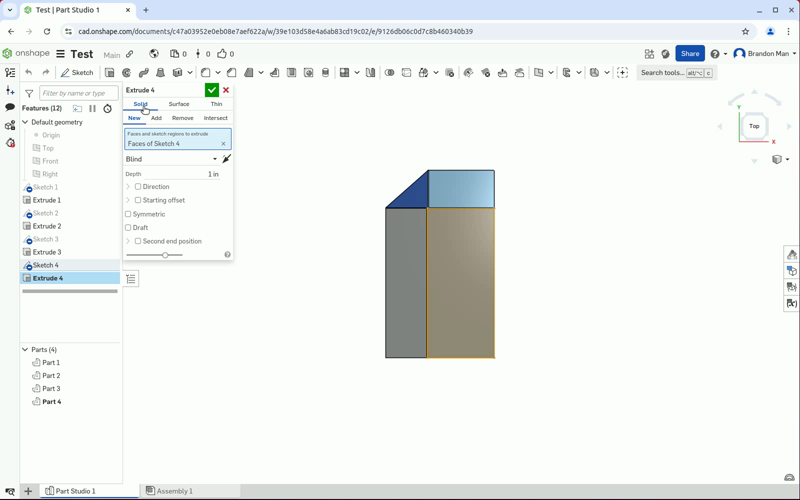
click(143, 106)
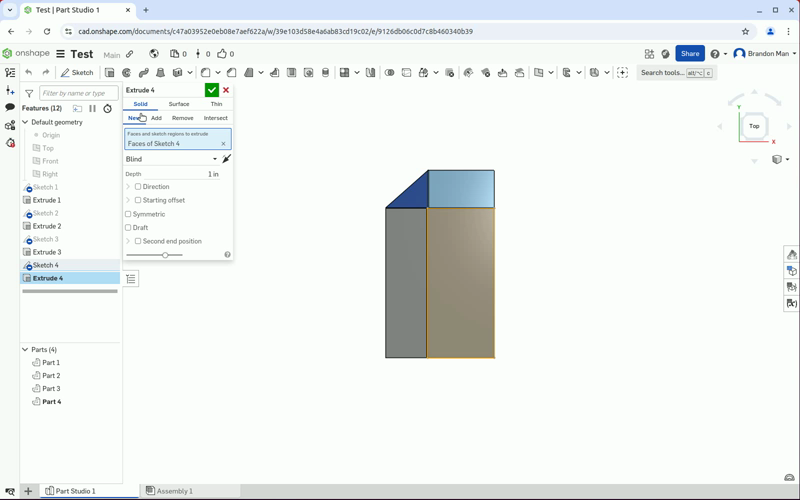
mouse_move(137, 120)
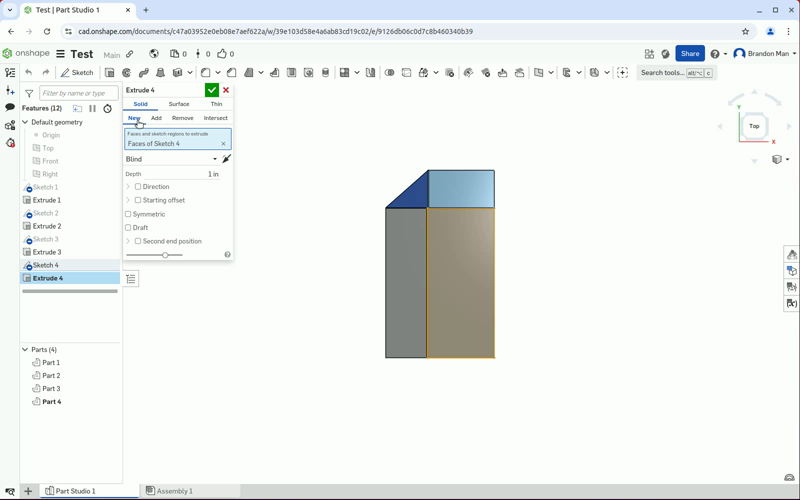
click(137, 120)
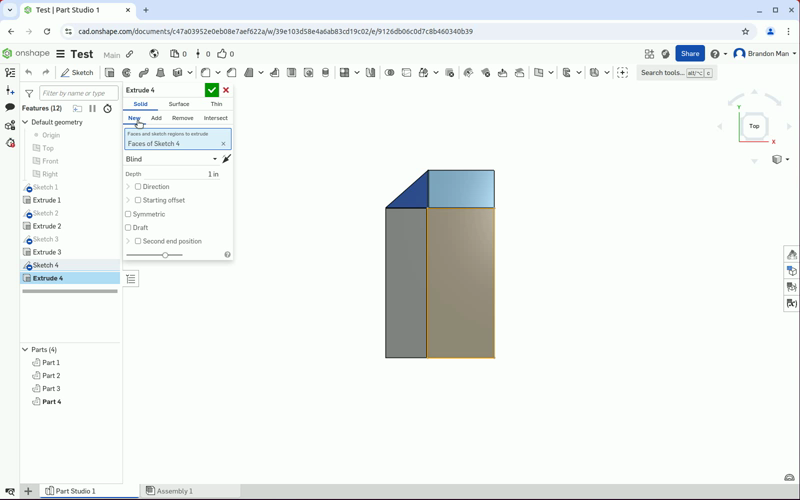
key(tab, 4)
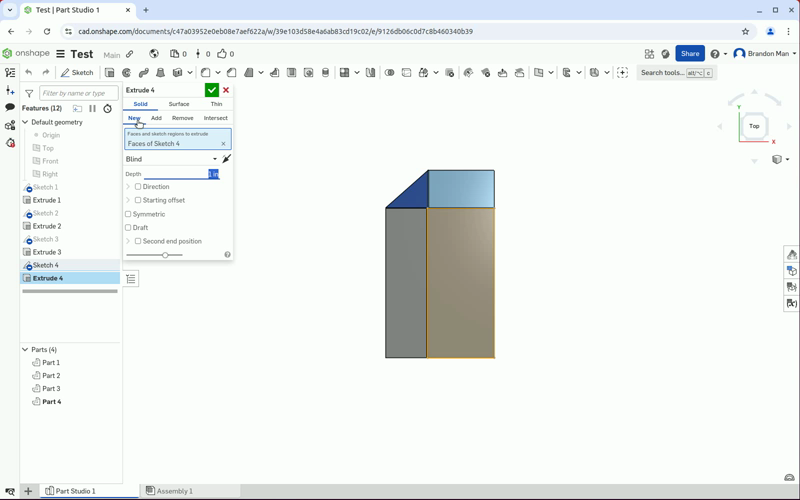
text(4.574)
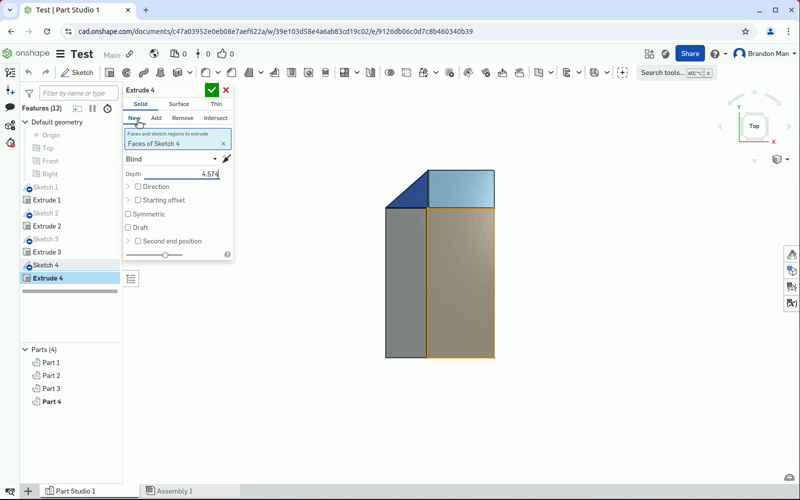
key(enter)
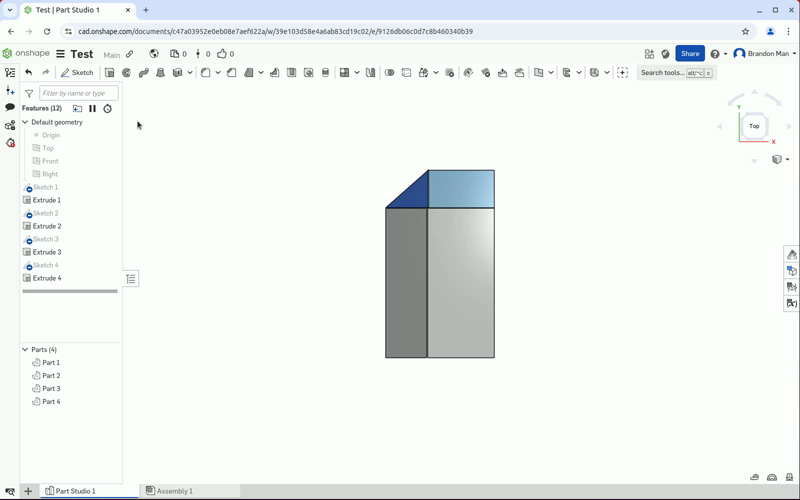
key(shift+h)
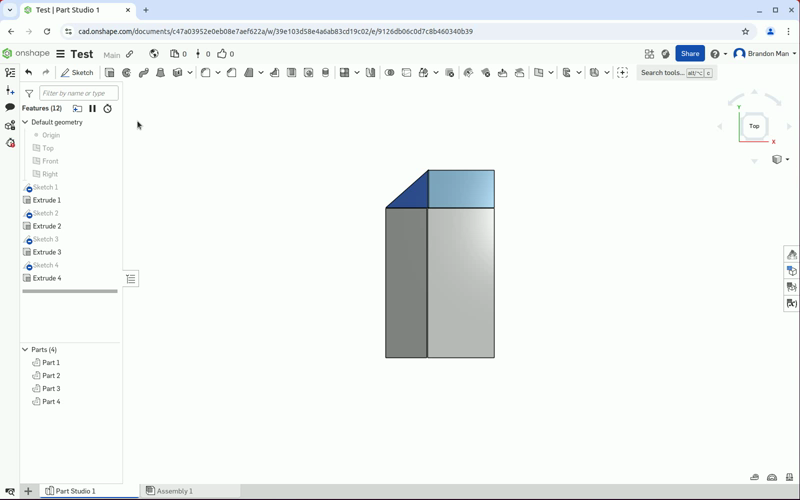
key(shift+h)
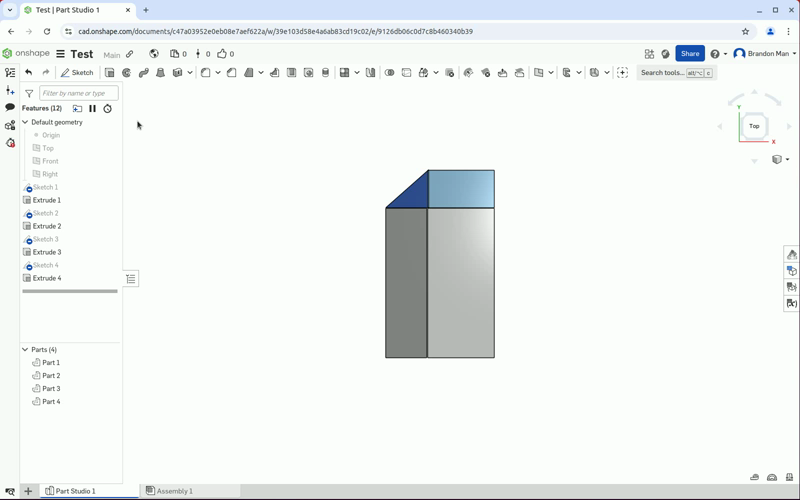
mouse_move(73, 189)
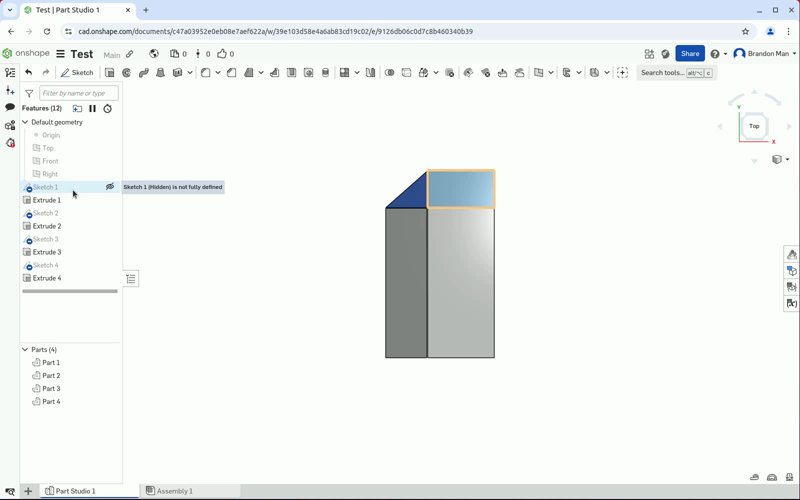
click(73, 189)
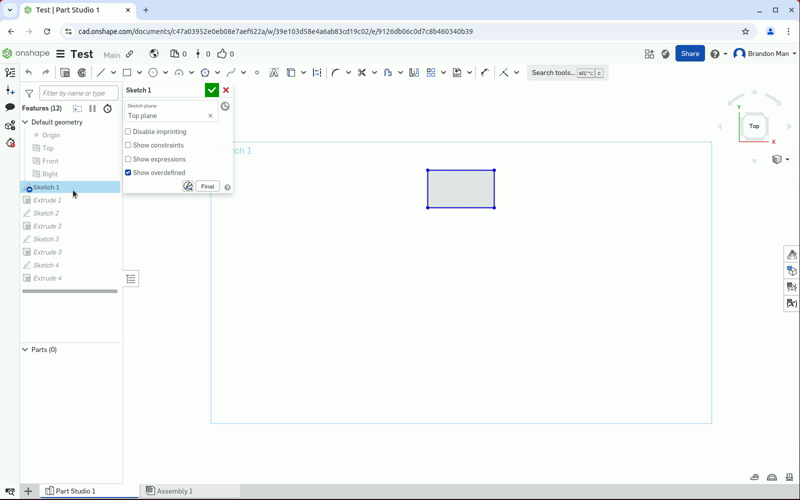
mouse_move(229, 92)
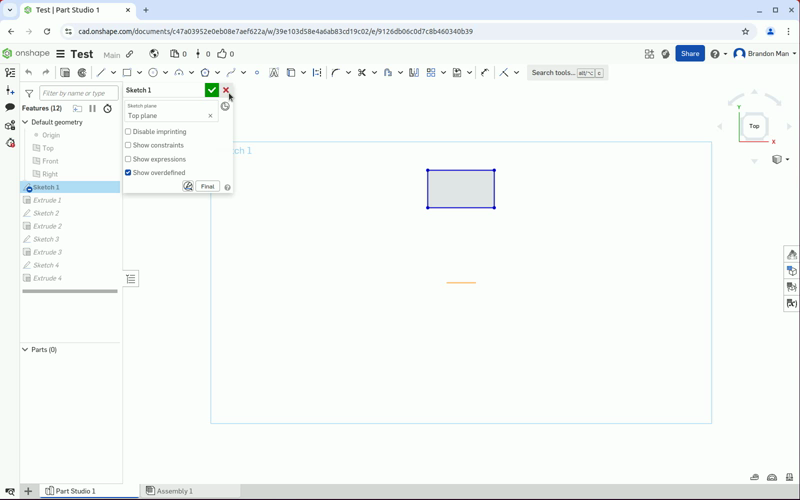
click(229, 92)
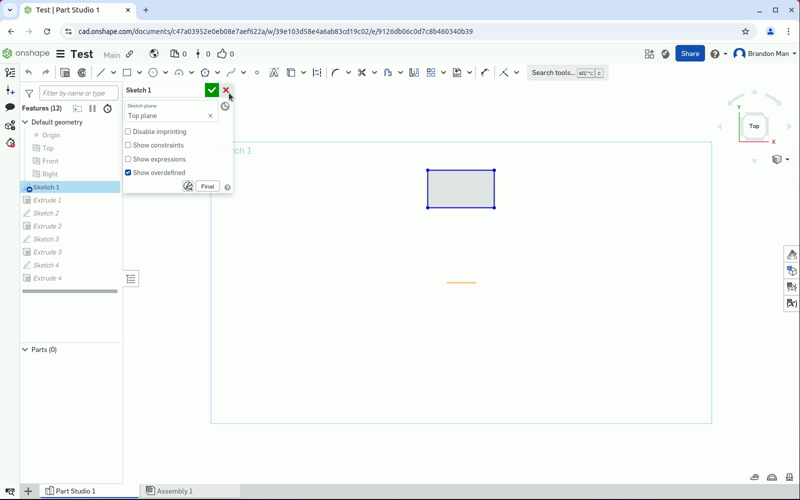
key(shift+s)
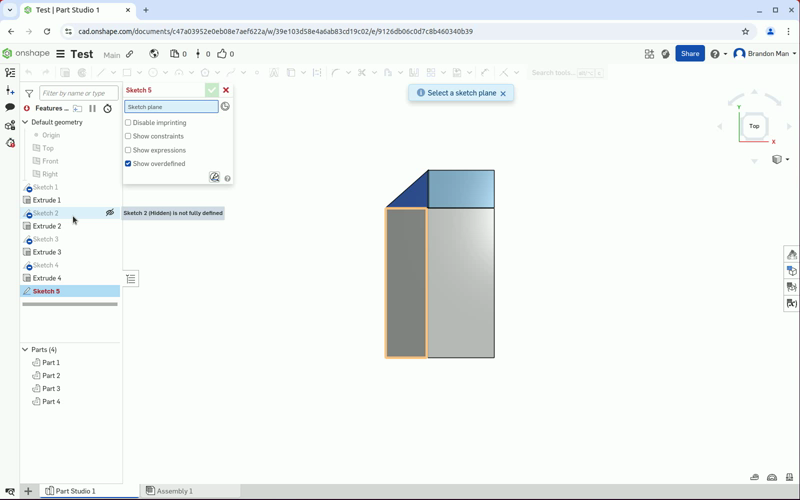
scroll(3)
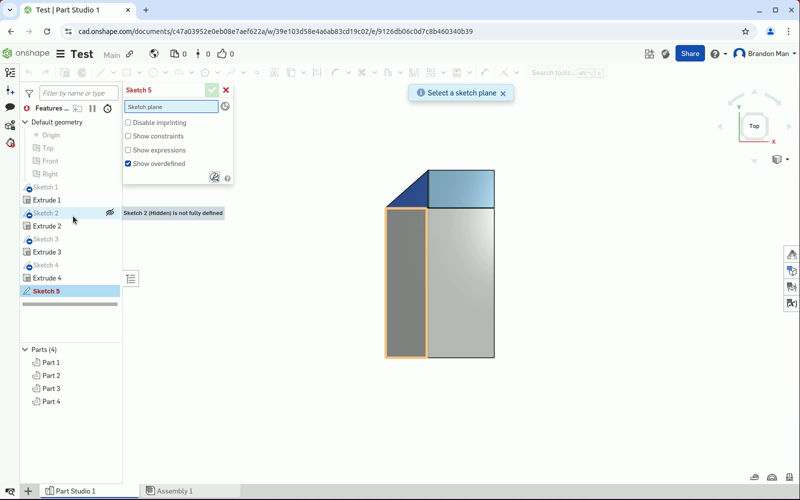
mouse_move(73, 150)
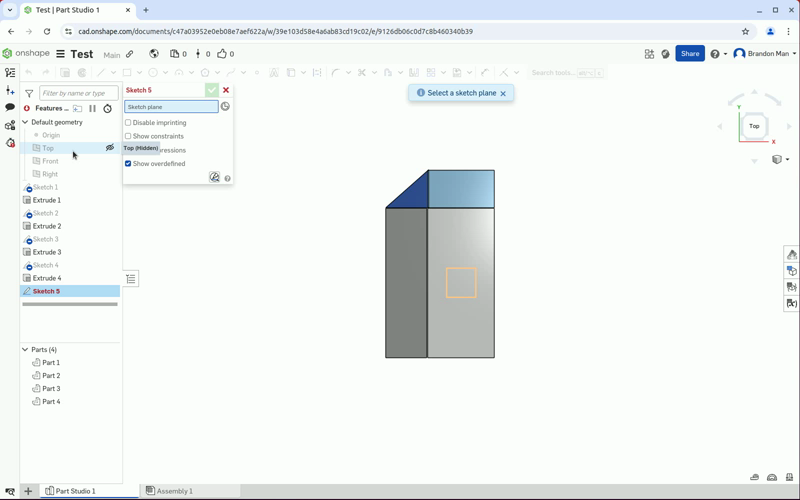
click(73, 150)
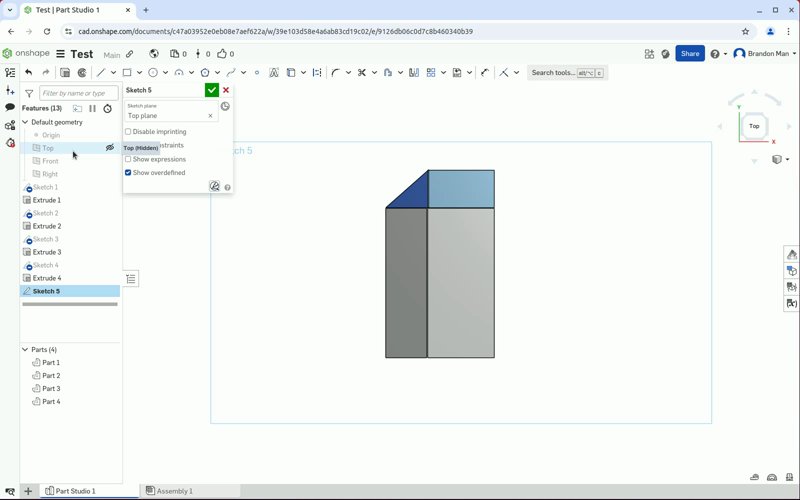
mouse_move(73, 352)
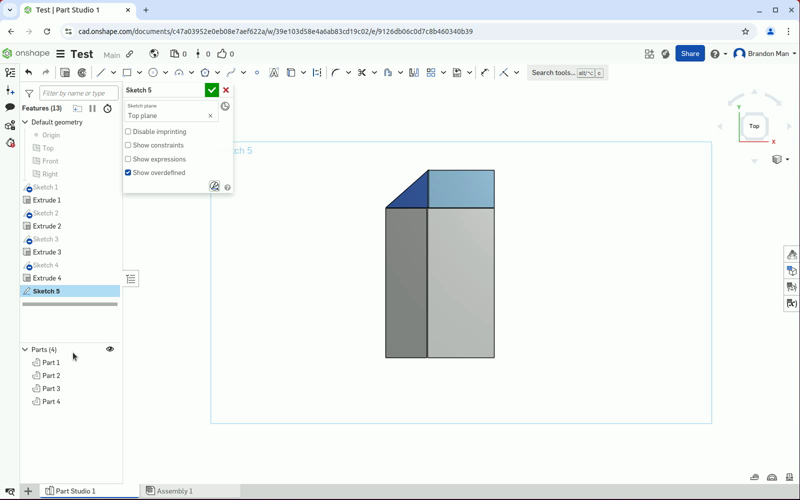
key(y)
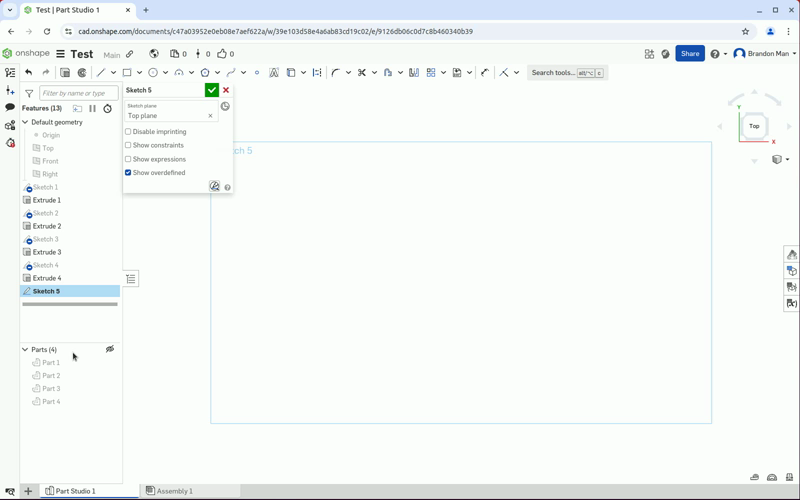
key(l)
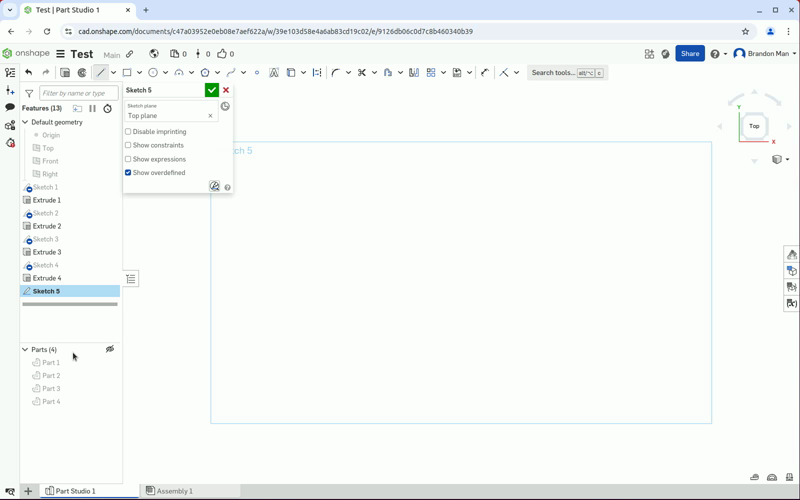
key_down(shift)
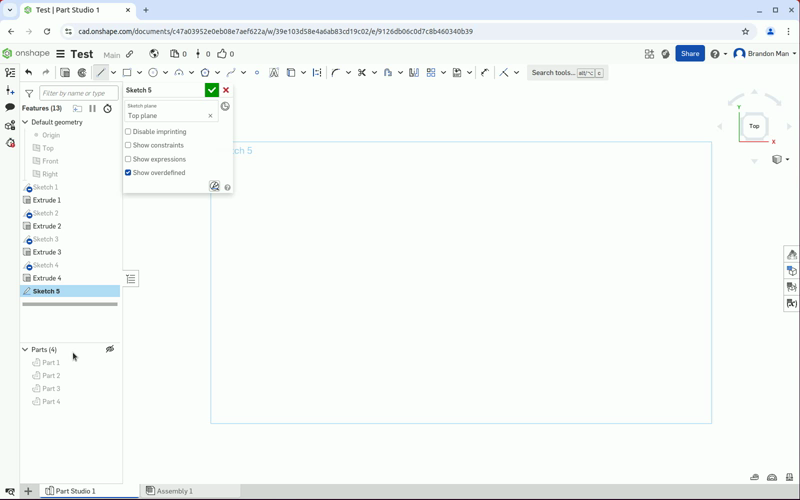
mouse_move(493, 357)
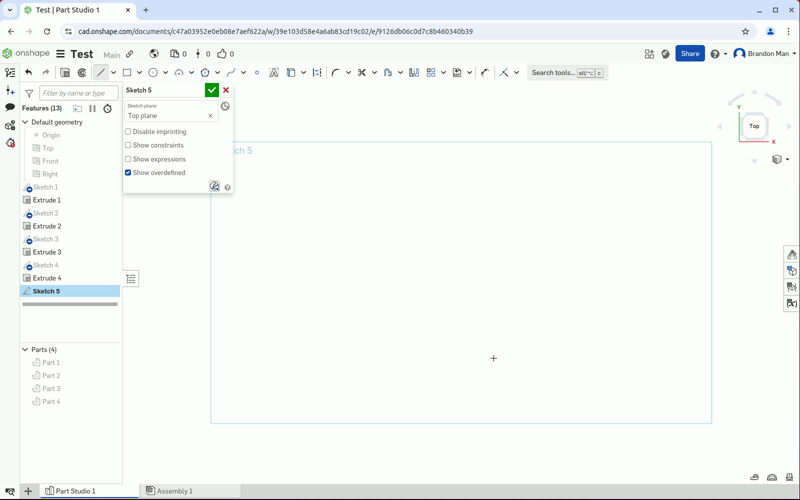
click(493, 357)
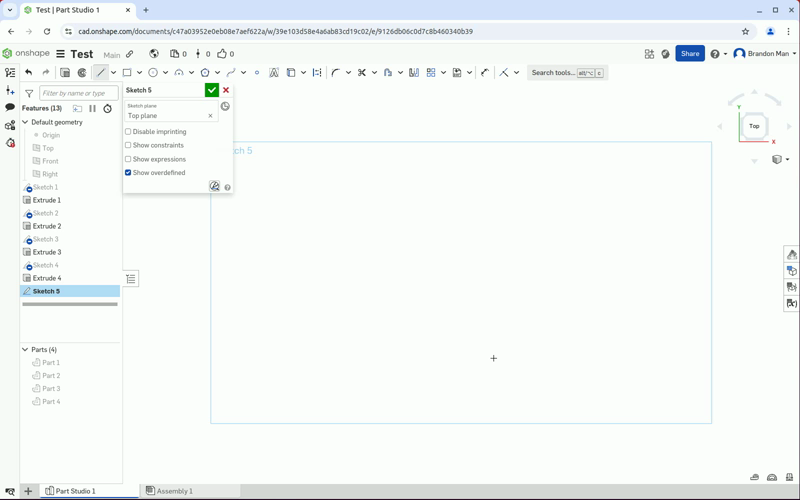
key_up(shift)
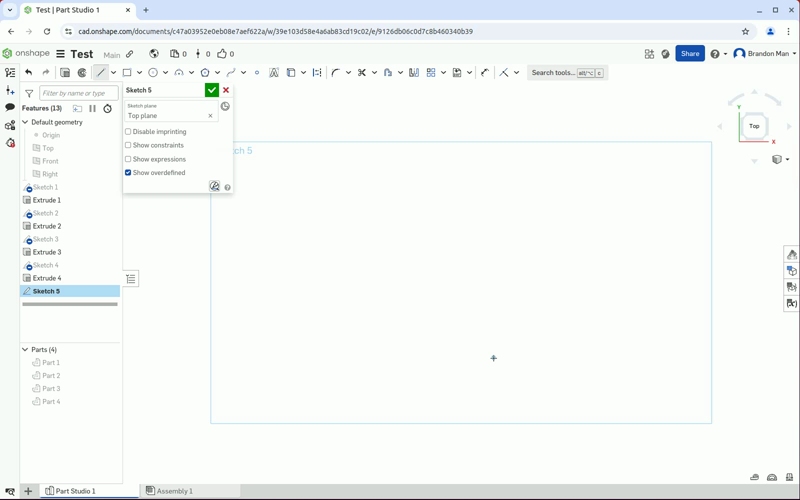
key_down(shift)
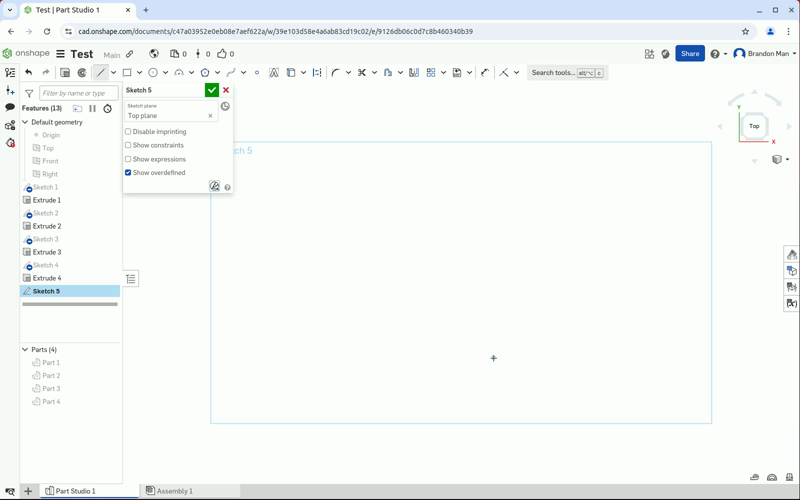
mouse_move(523, 357)
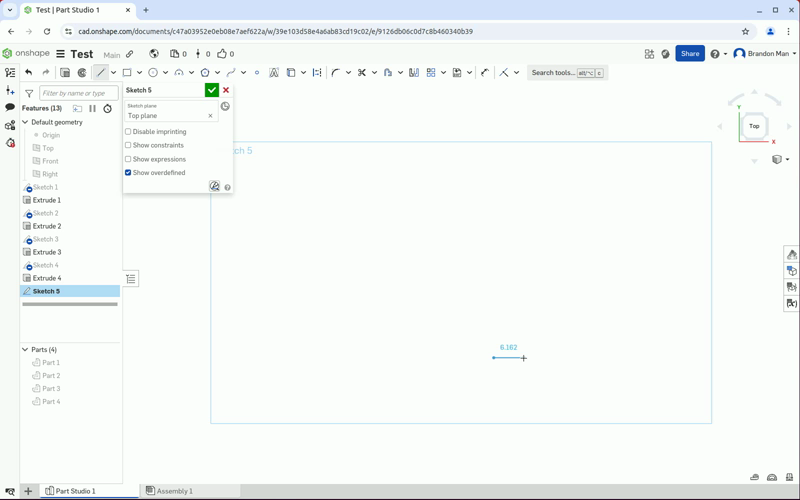
mouse_move(534, 357)
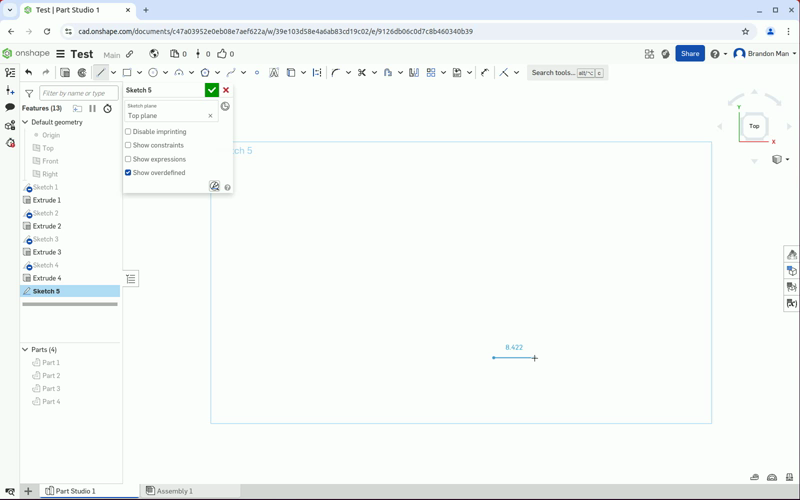
click(534, 357)
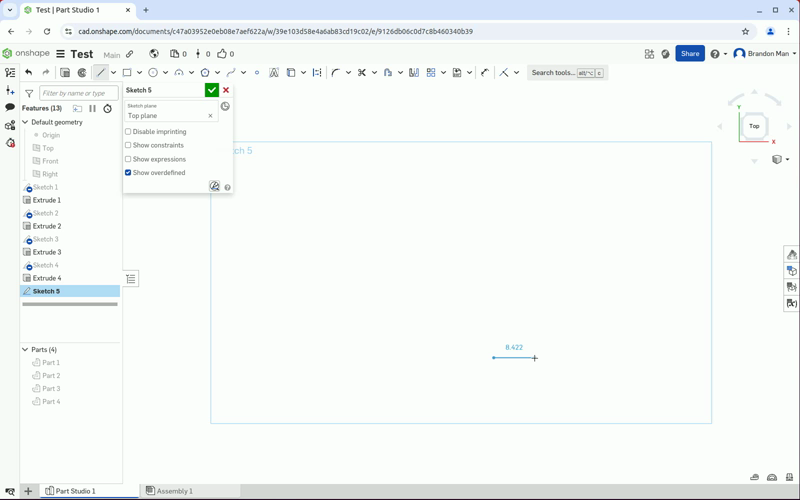
key_up(shift)
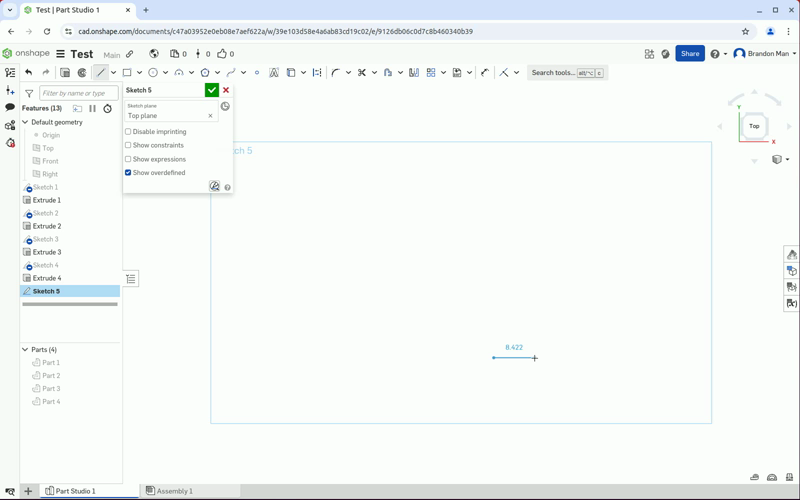
key_down(shift)
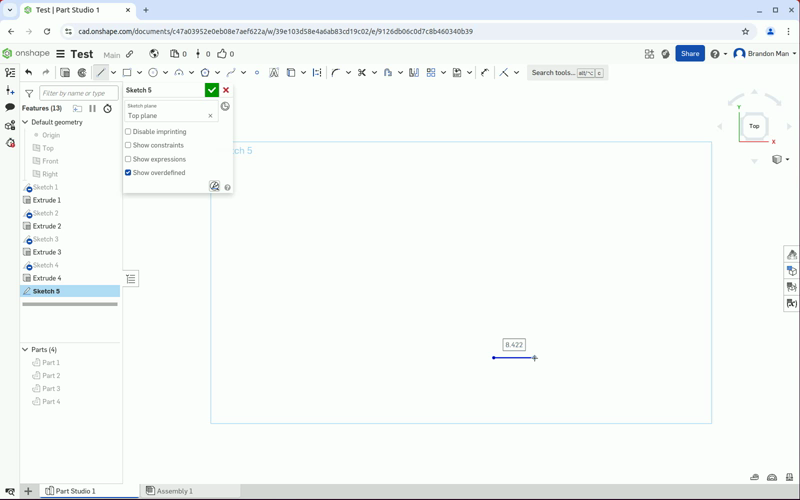
mouse_move(534, 208)
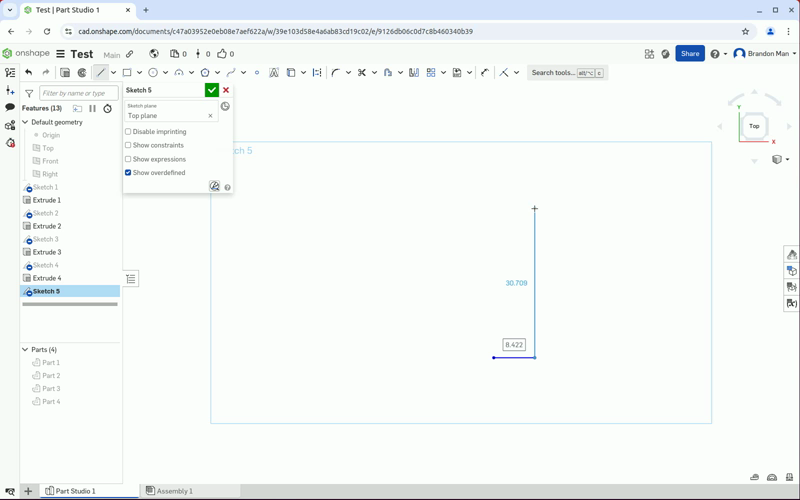
click(534, 208)
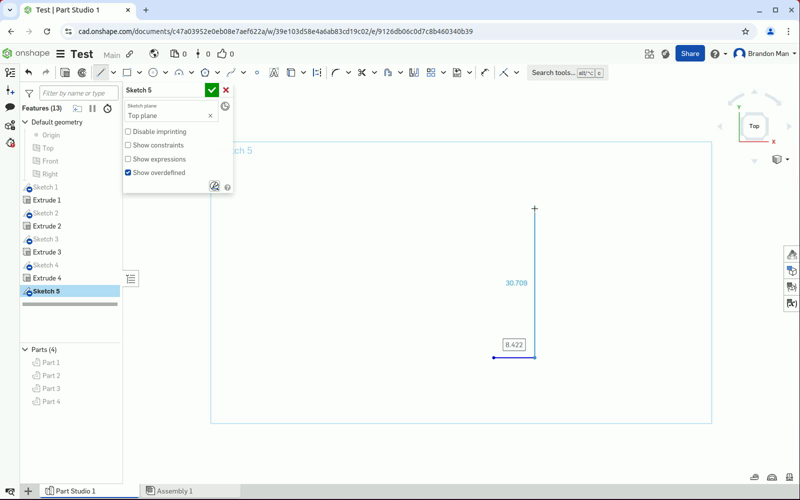
key_up(shift)
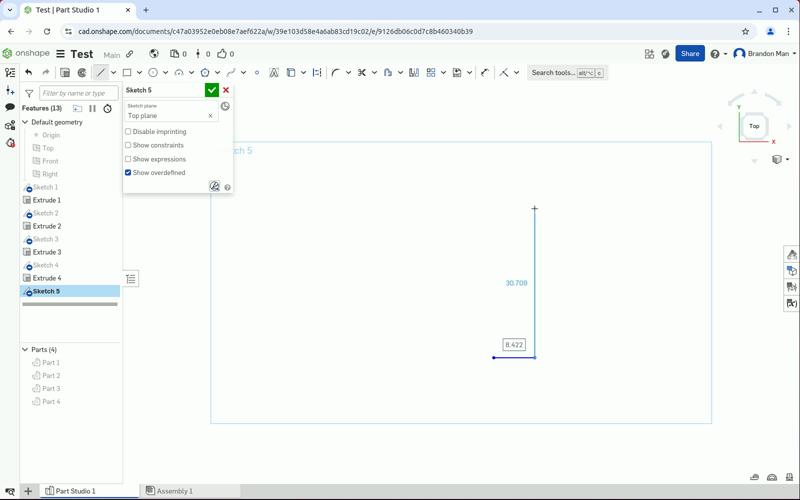
key_down(shift)
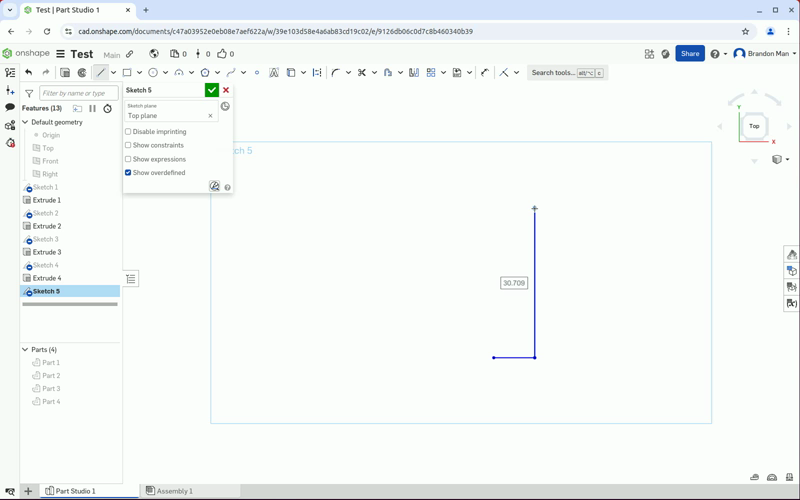
mouse_move(564, 208)
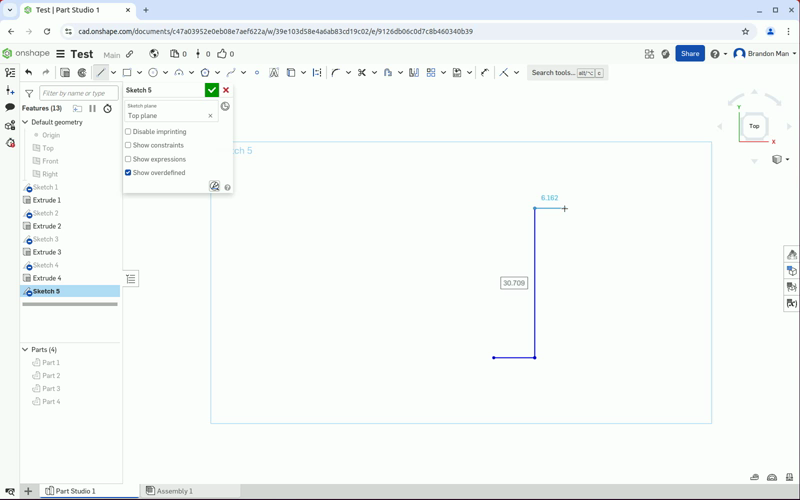
mouse_move(493, 208)
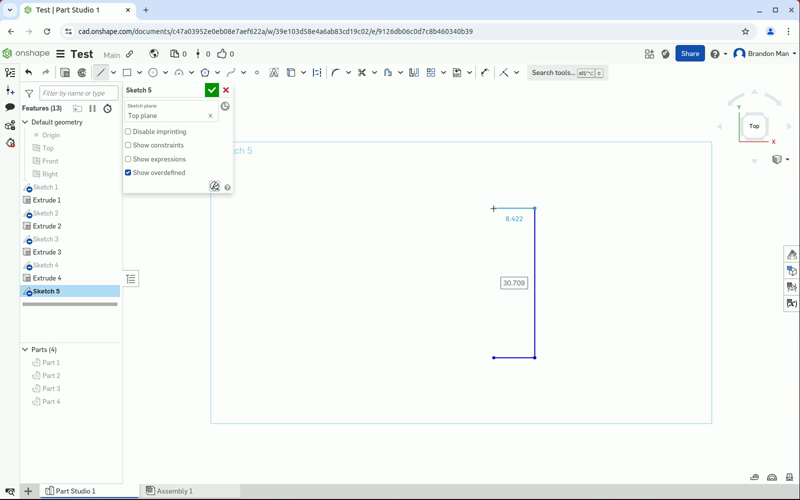
click(493, 208)
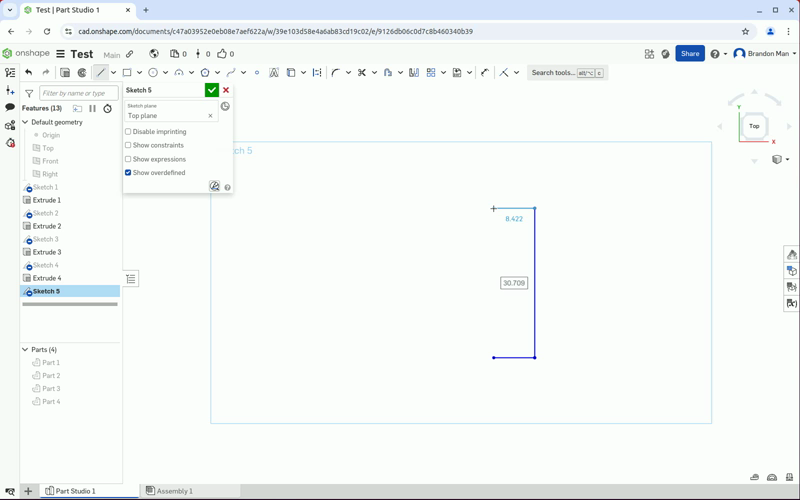
key_up(shift)
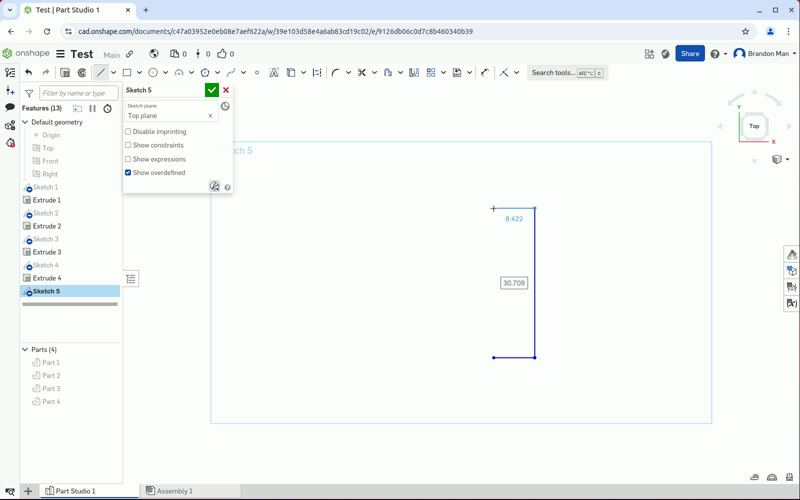
key_down(shift)
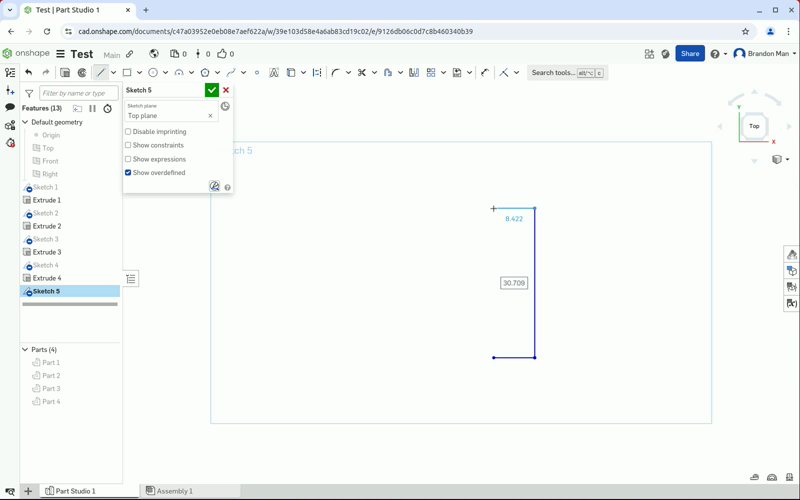
mouse_move(493, 357)
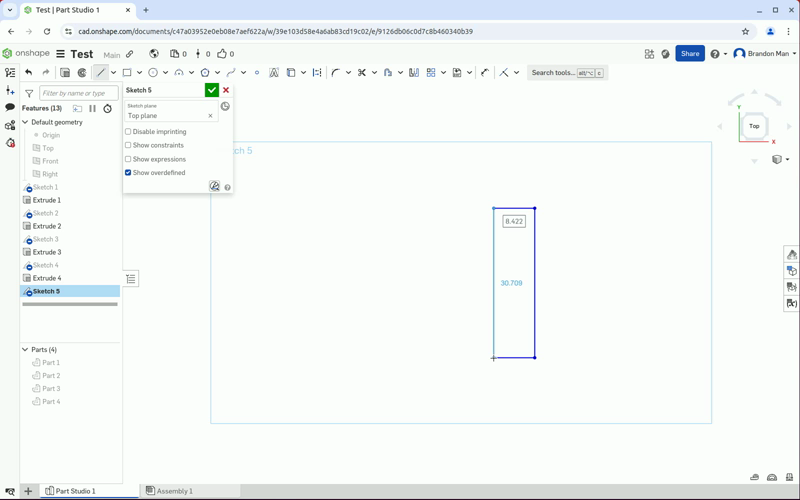
key_up(shift)
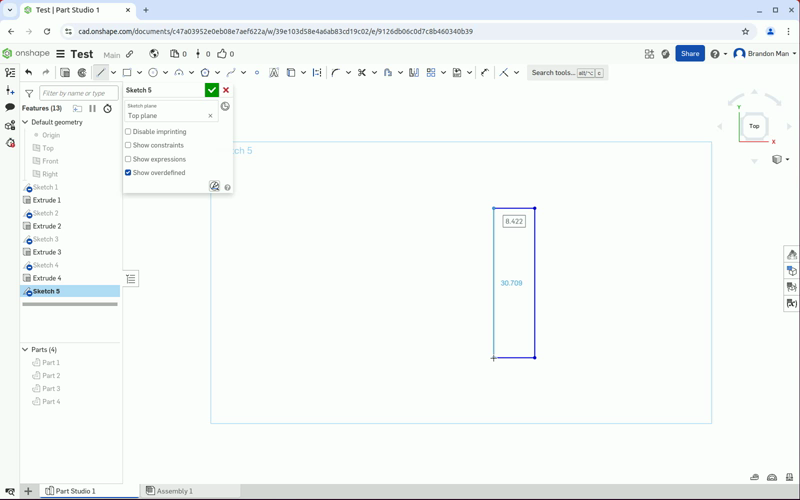
click(493, 357)
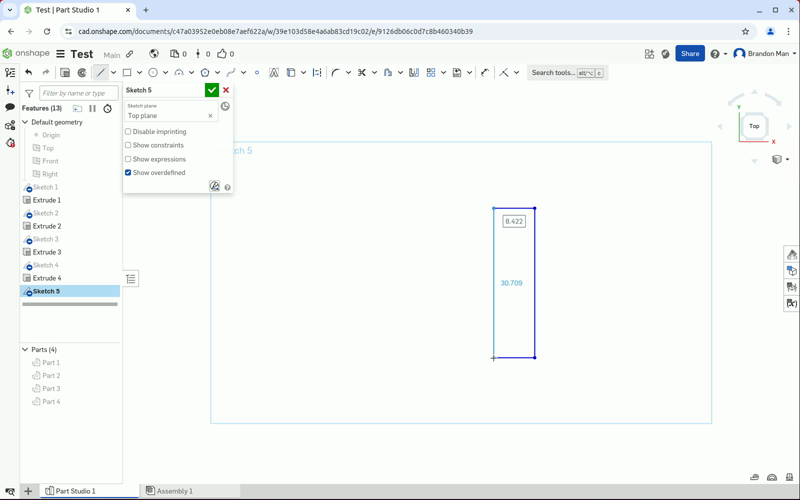
key(esc)
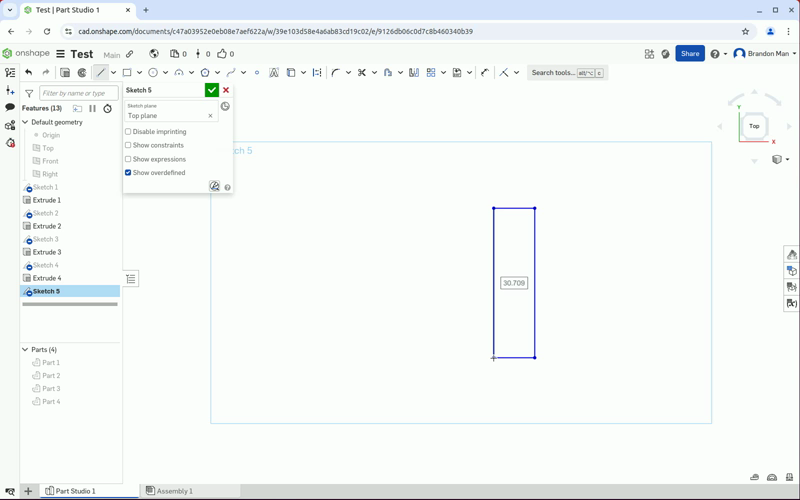
mouse_move(522, 302)
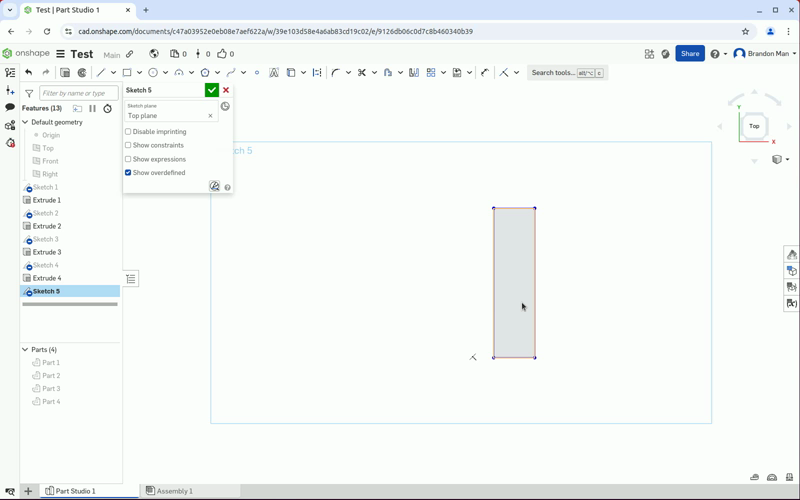
click(522, 302)
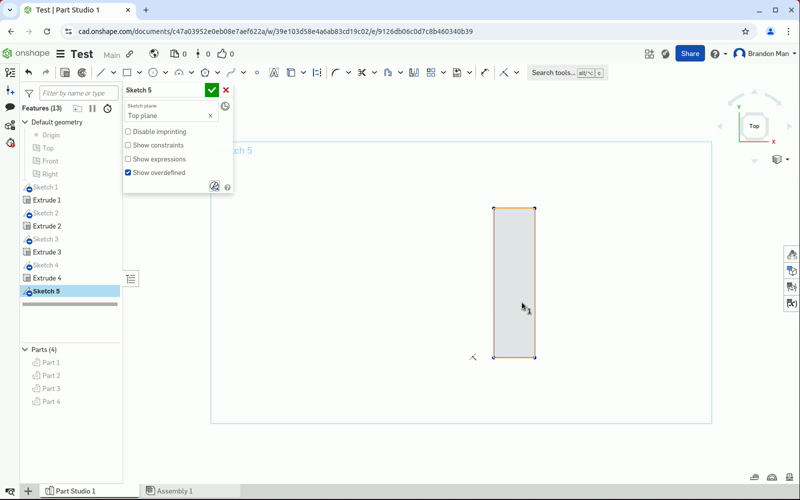
mouse_move(73, 352)
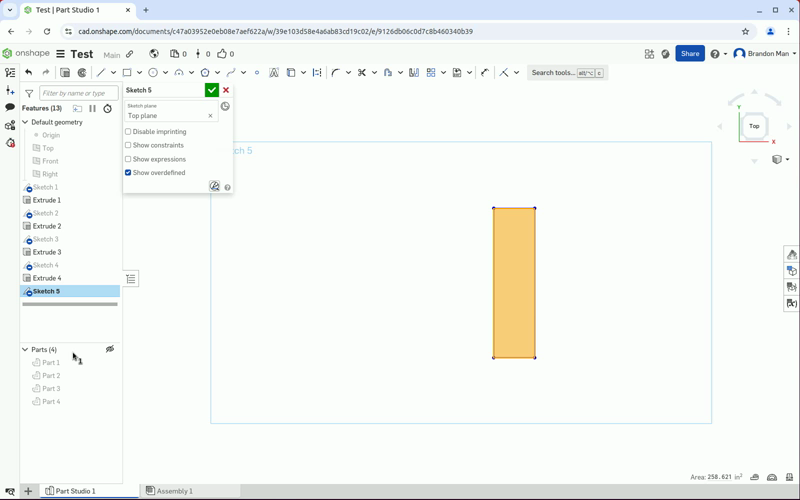
key(shift+y)
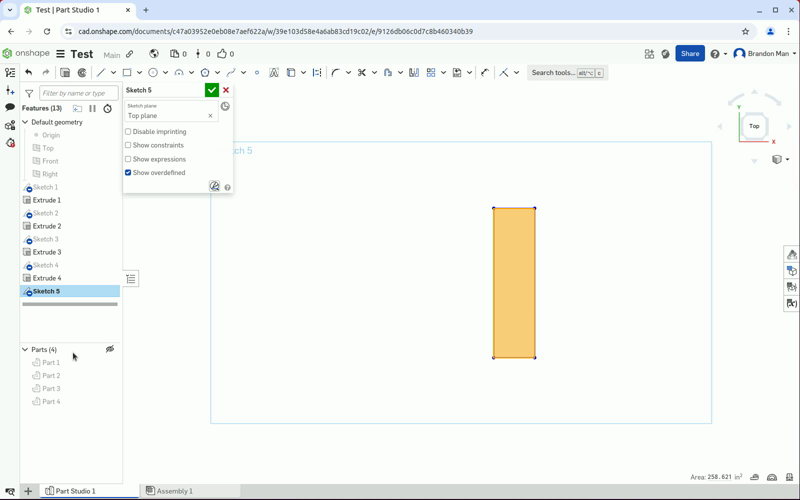
key(shift+e)
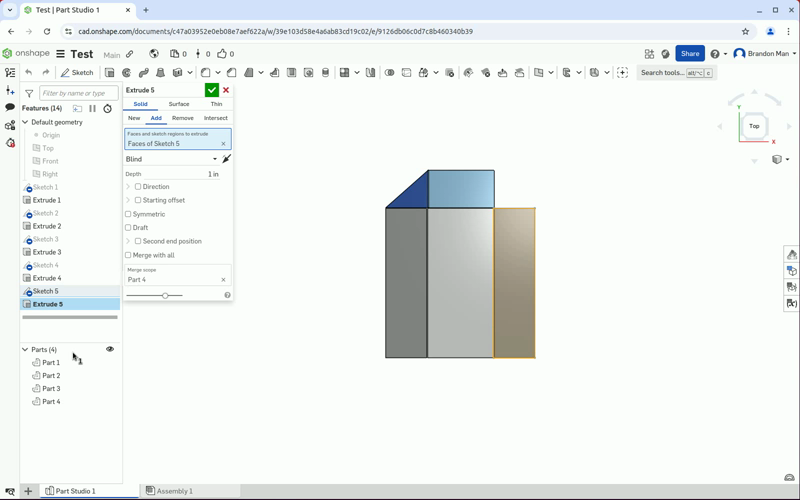
mouse_move(143, 106)
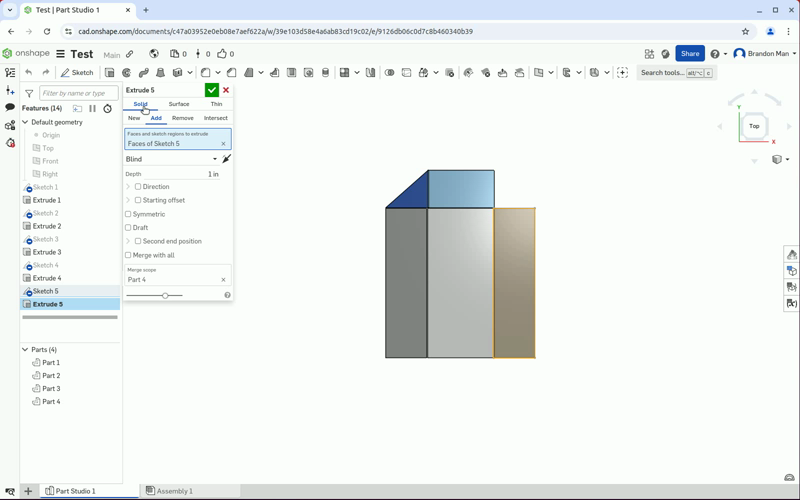
click(143, 106)
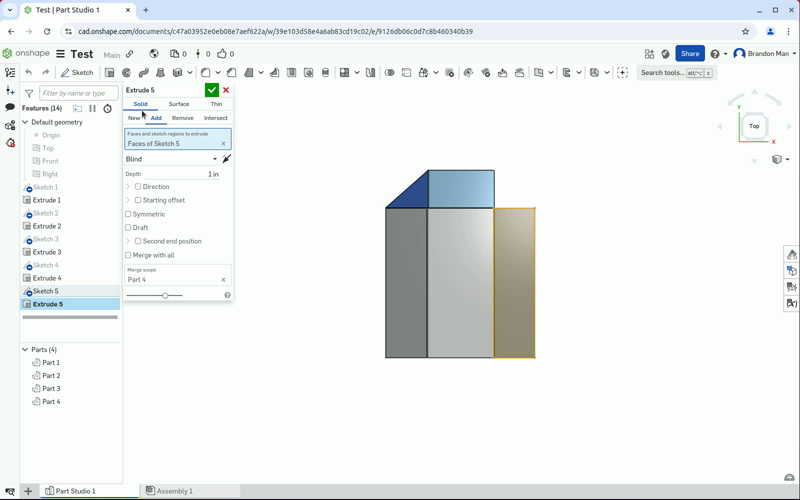
mouse_move(137, 120)
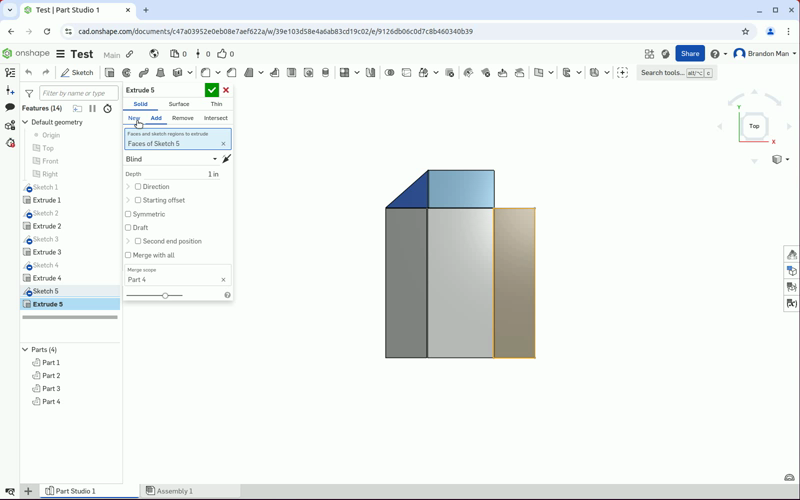
click(137, 120)
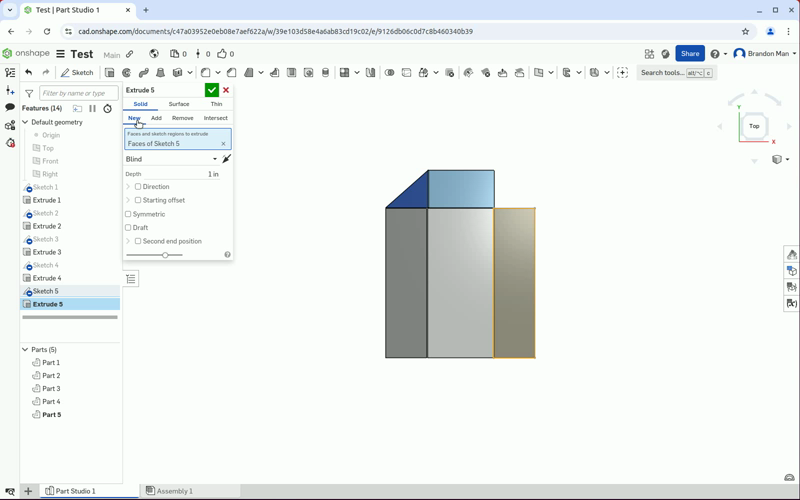
key(tab, 4)
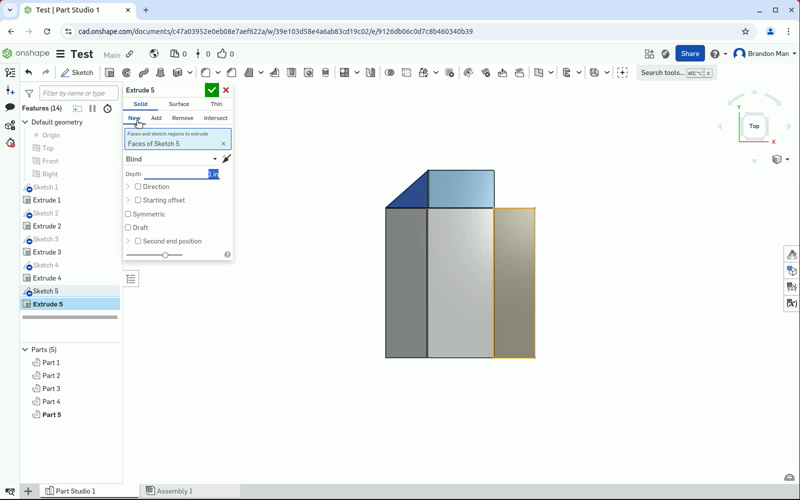
text(4.574)
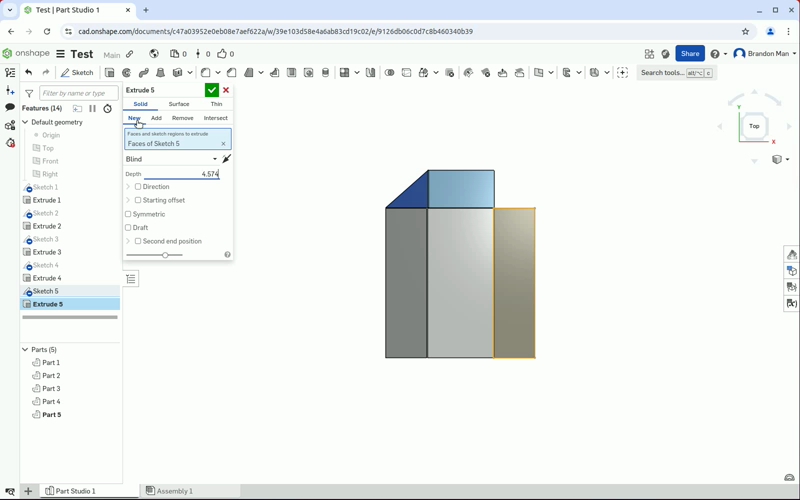
key(enter)
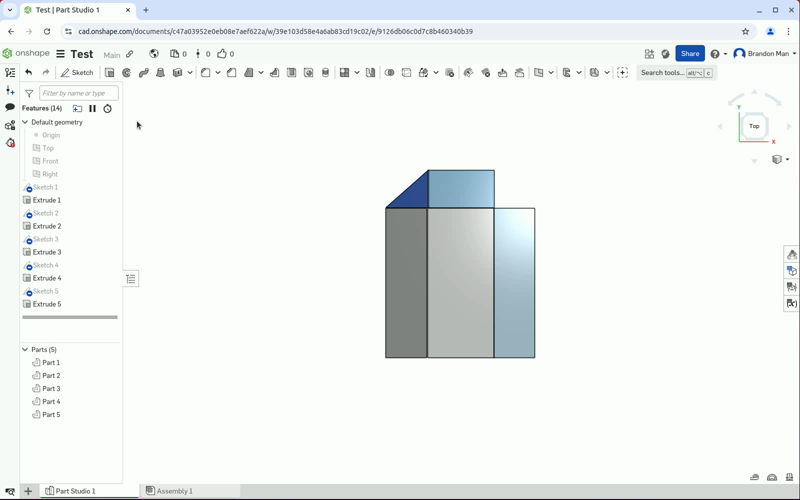
key(shift+h)
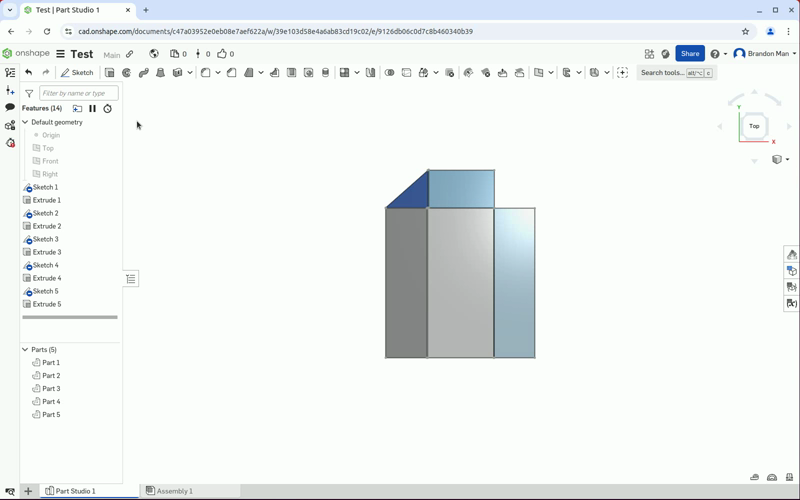
key(shift+h)
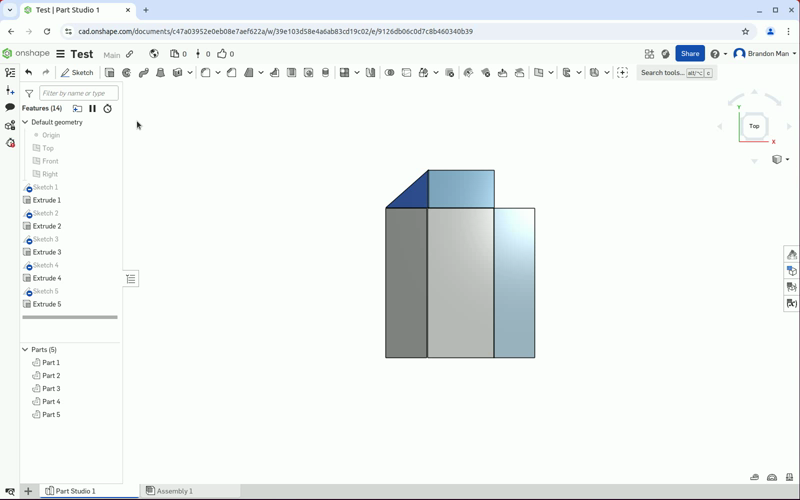
mouse_move(73, 189)
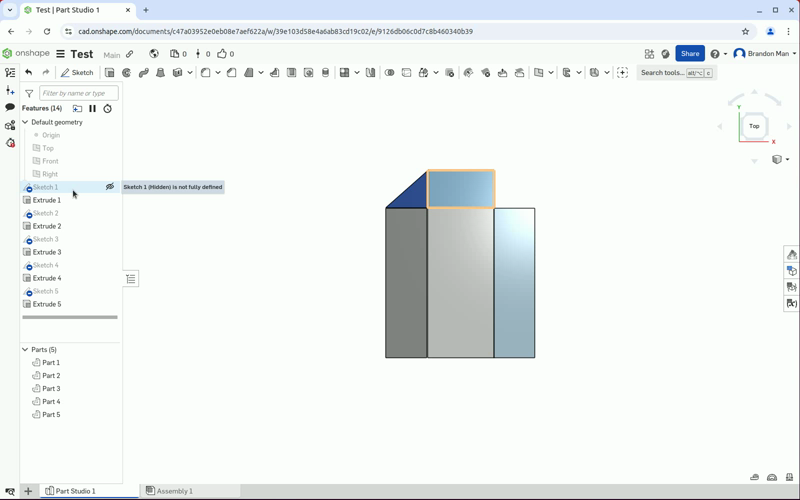
click(73, 189)
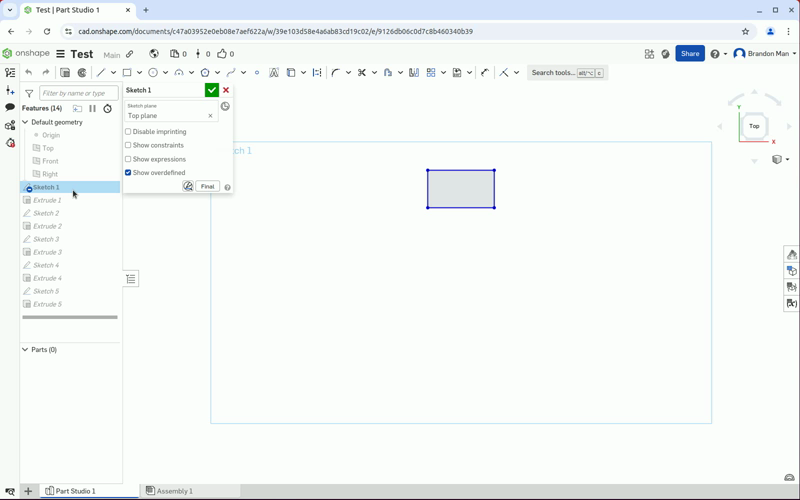
mouse_move(229, 92)
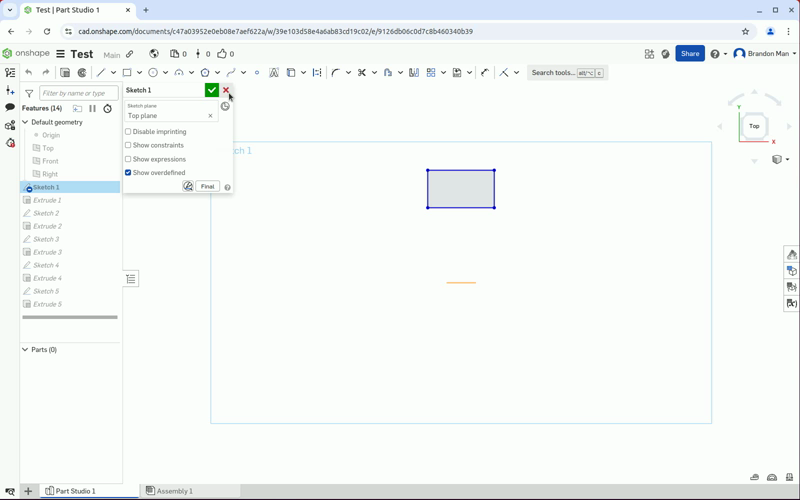
click(229, 92)
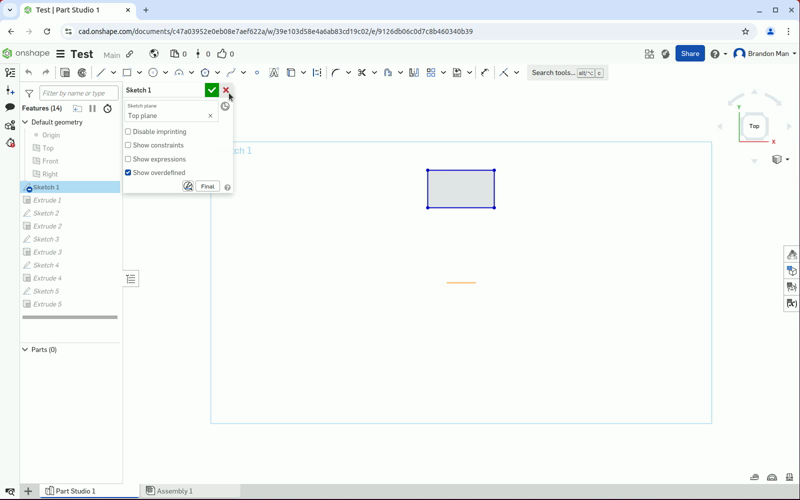
key(shift+s)
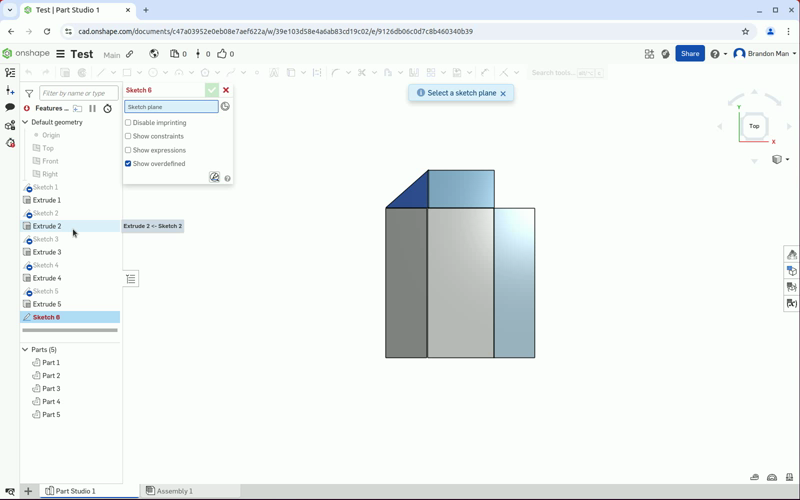
scroll(3)
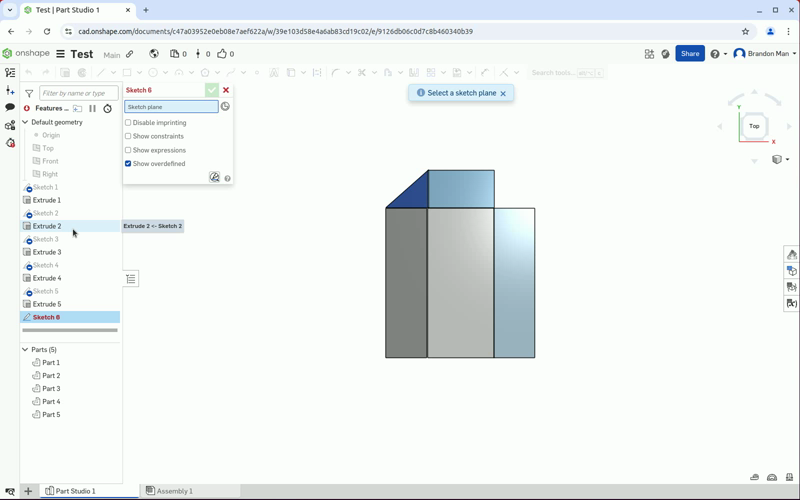
mouse_move(73, 150)
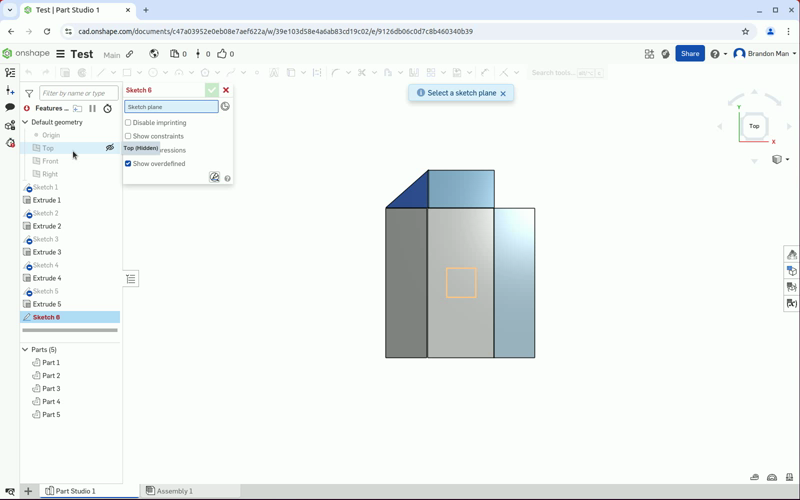
click(73, 150)
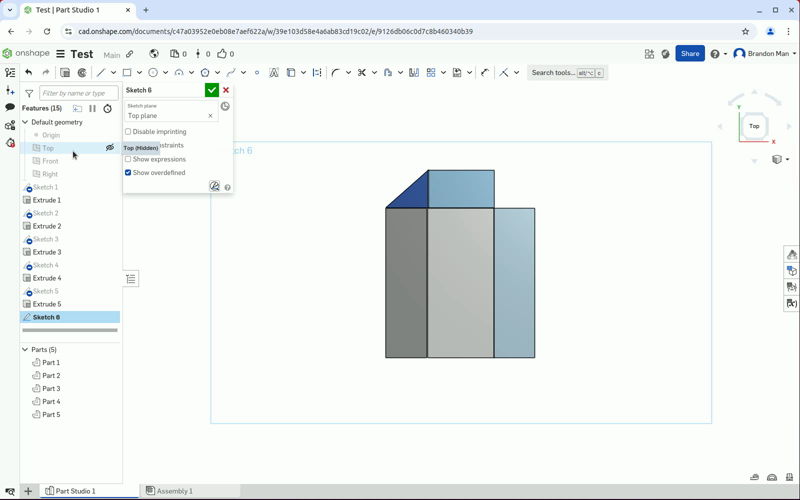
mouse_move(73, 352)
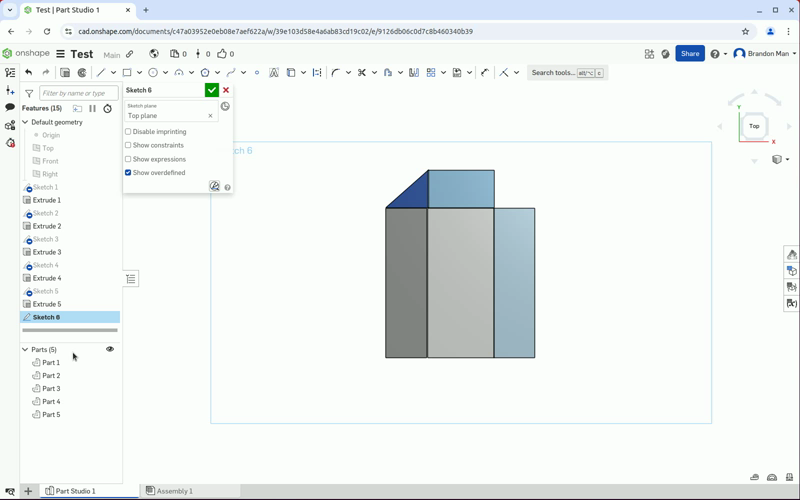
key(y)
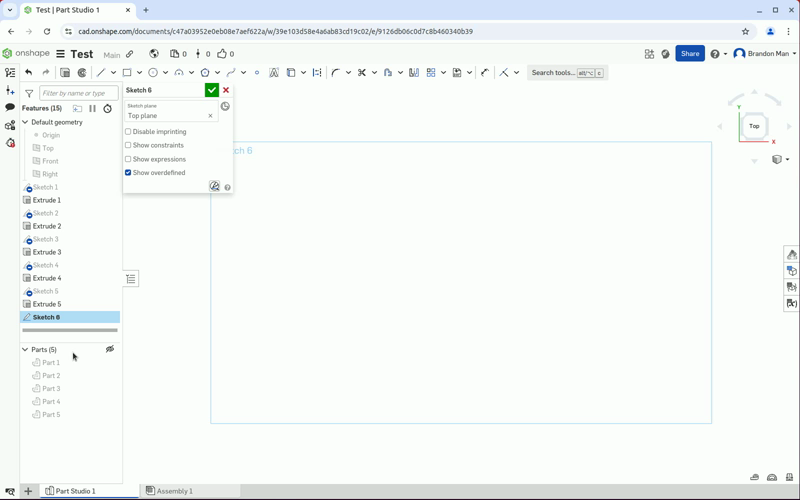
key(l)
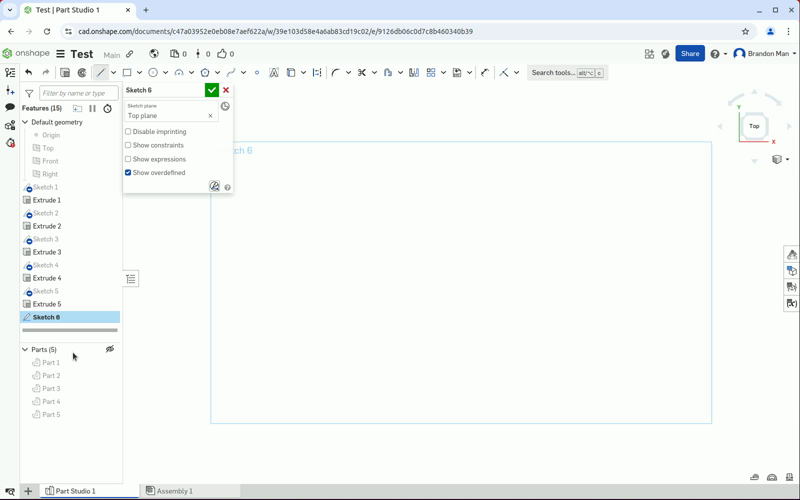
key_down(shift)
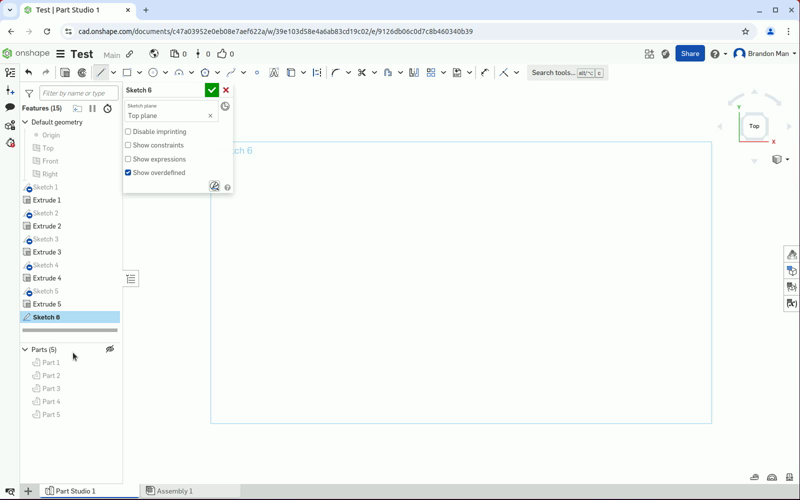
mouse_move(493, 207)
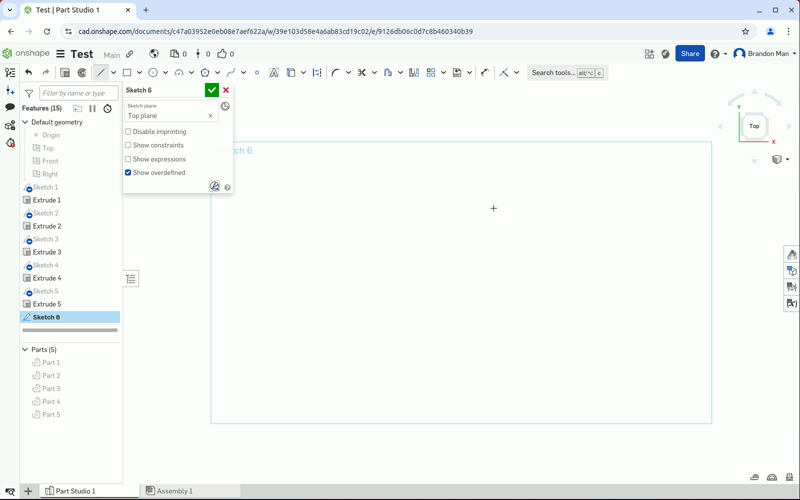
click(493, 207)
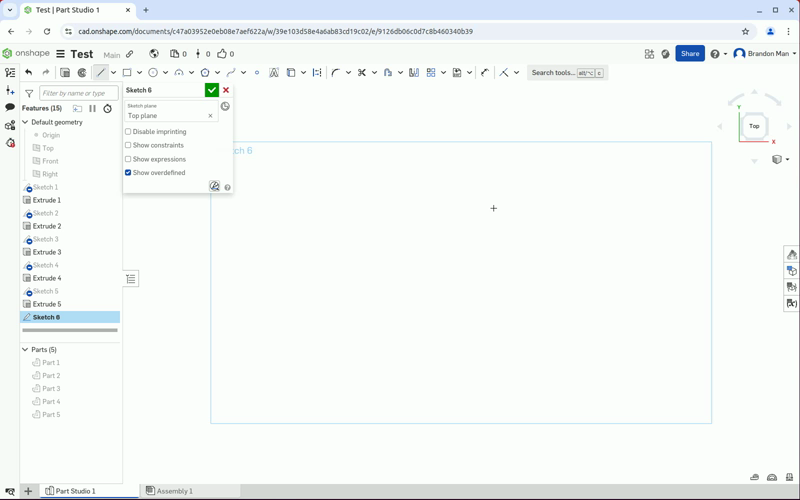
key_up(shift)
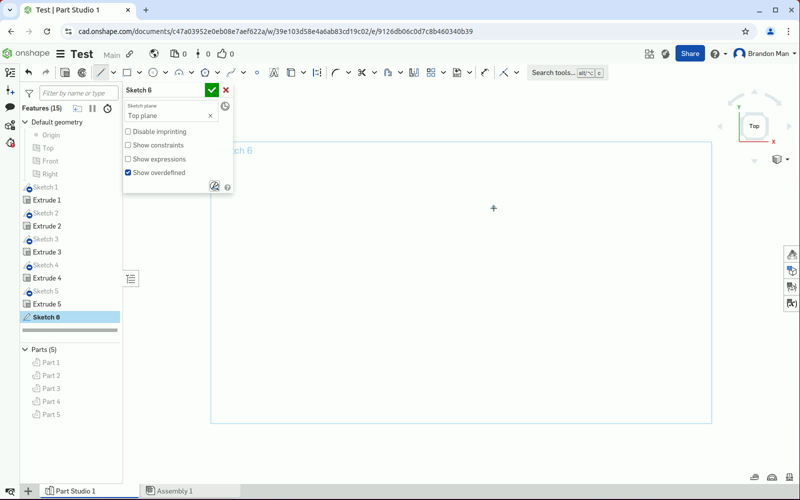
key_down(shift)
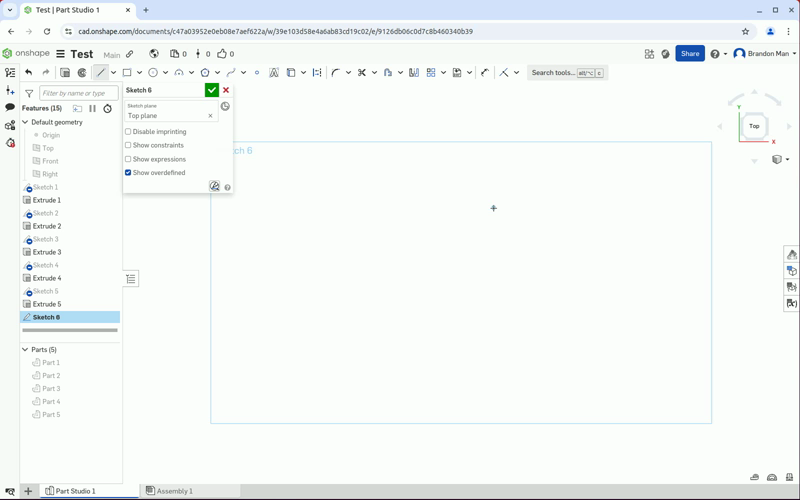
mouse_move(523, 207)
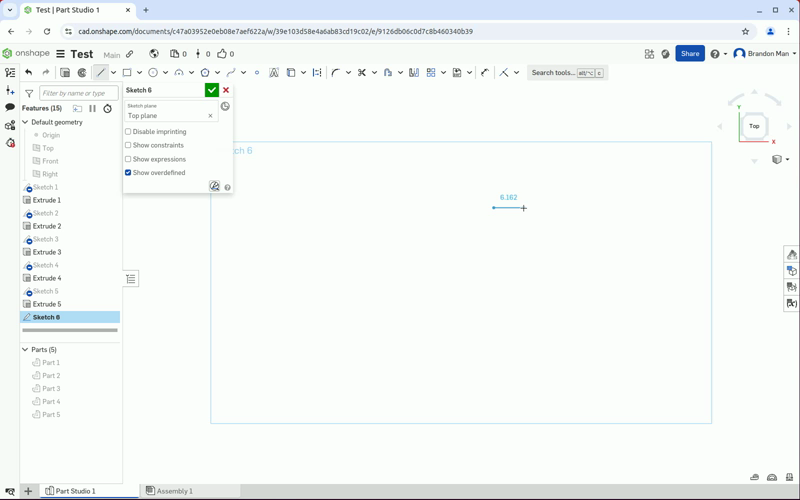
mouse_move(536, 207)
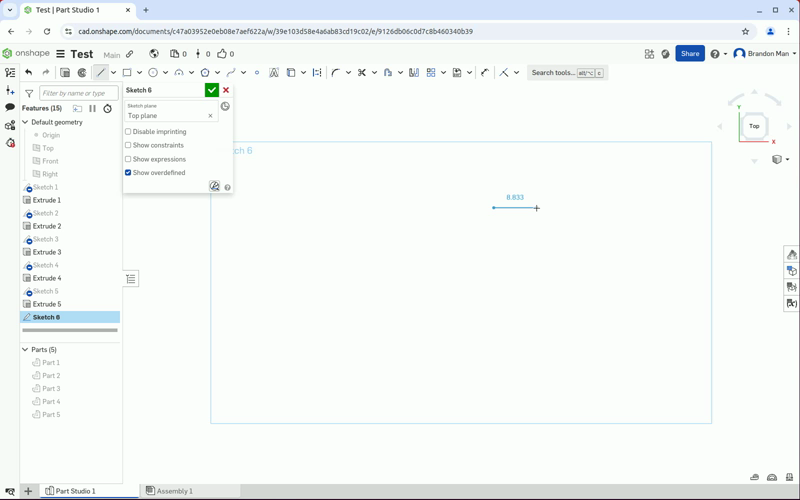
click(536, 207)
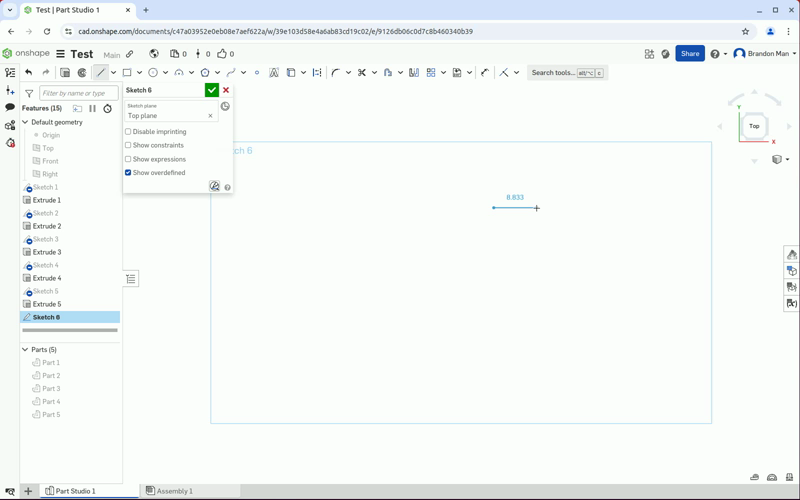
key_up(shift)
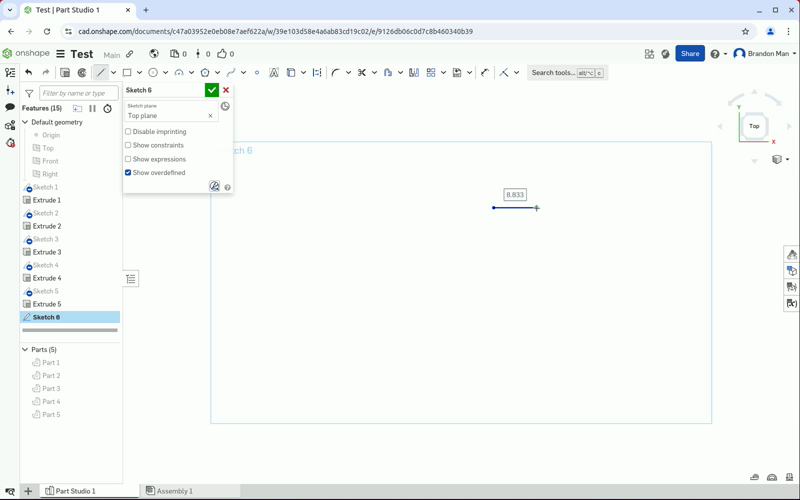
key_down(shift)
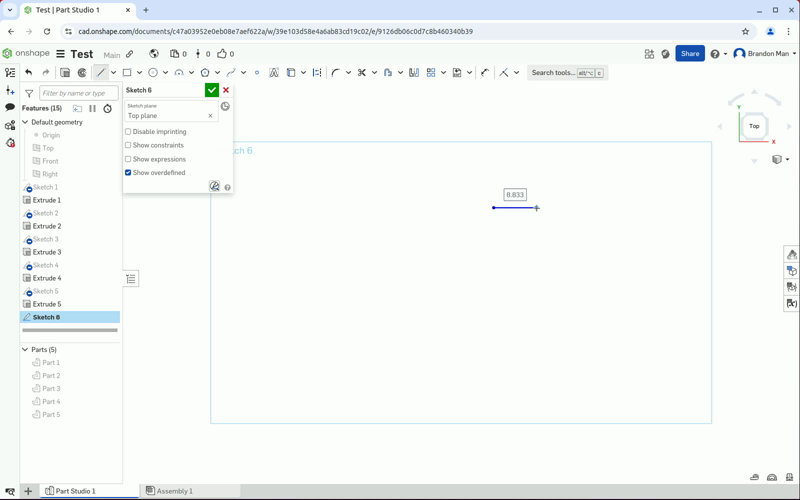
mouse_move(566, 207)
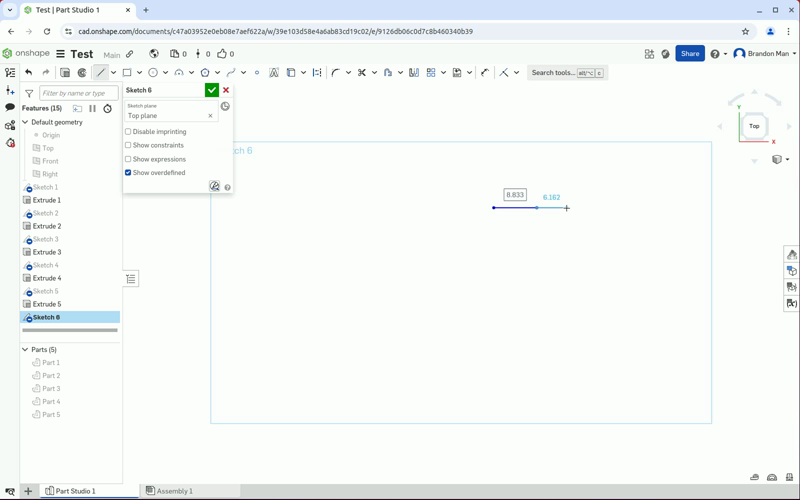
mouse_move(493, 169)
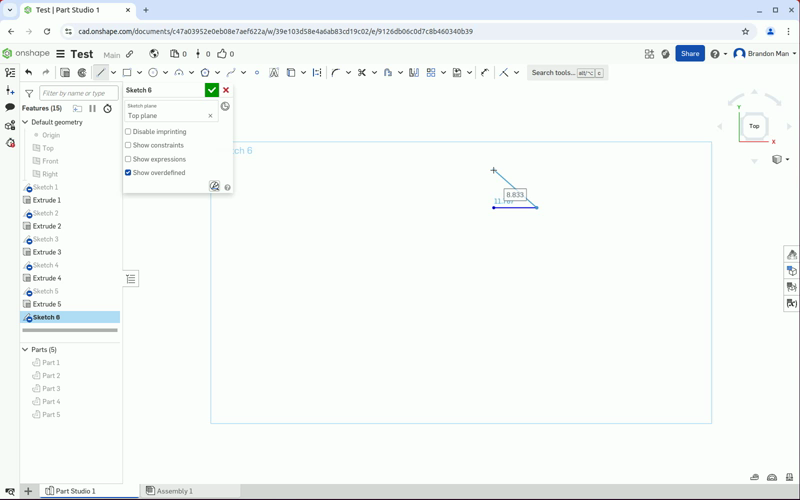
click(493, 169)
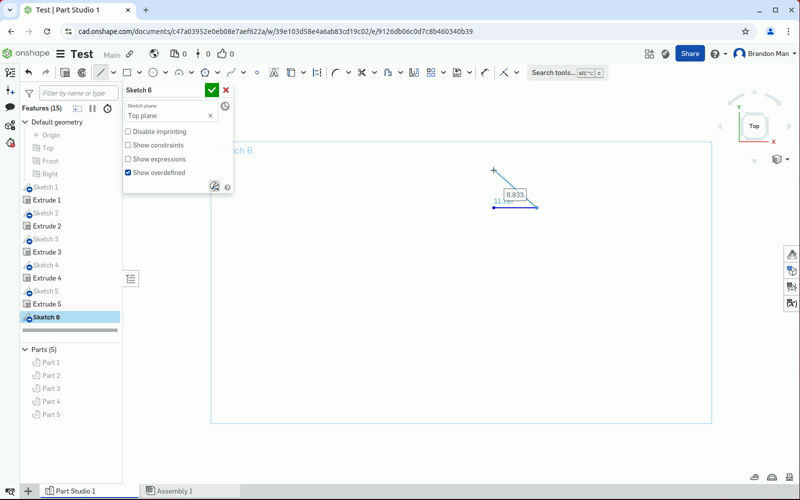
key_up(shift)
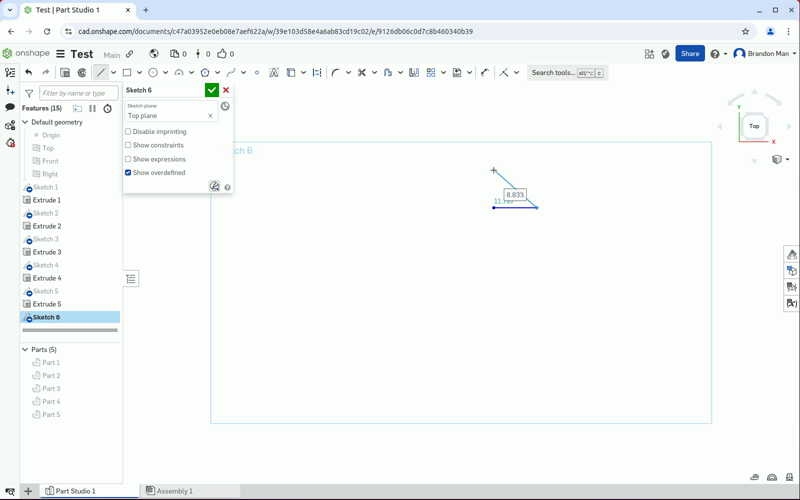
mouse_move(523, 169)
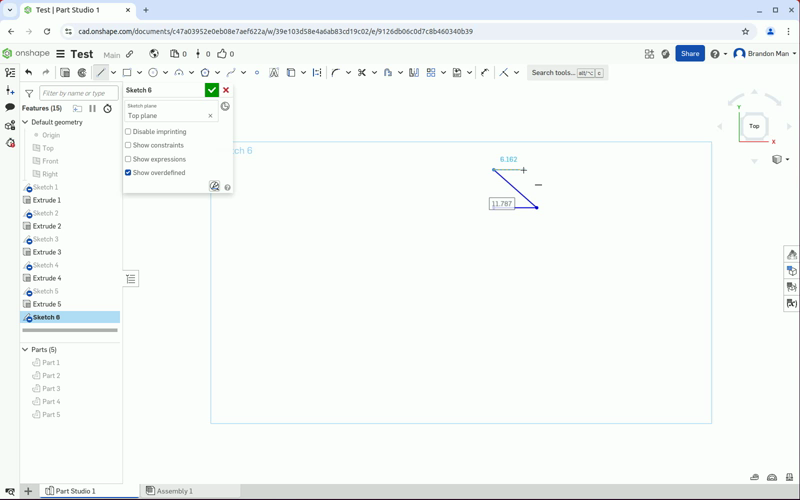
key_down(shift)
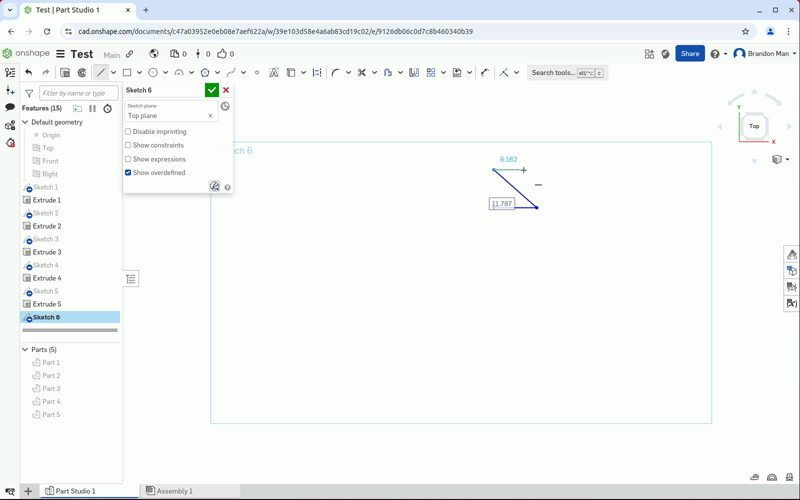
mouse_move(493, 207)
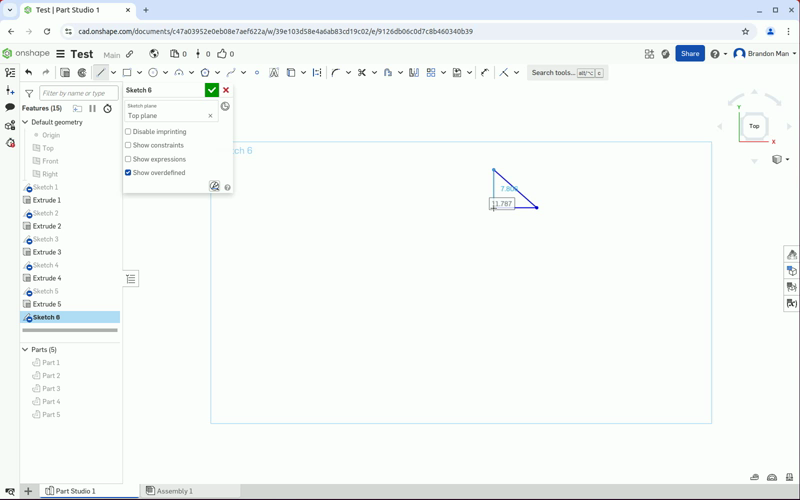
key_up(shift)
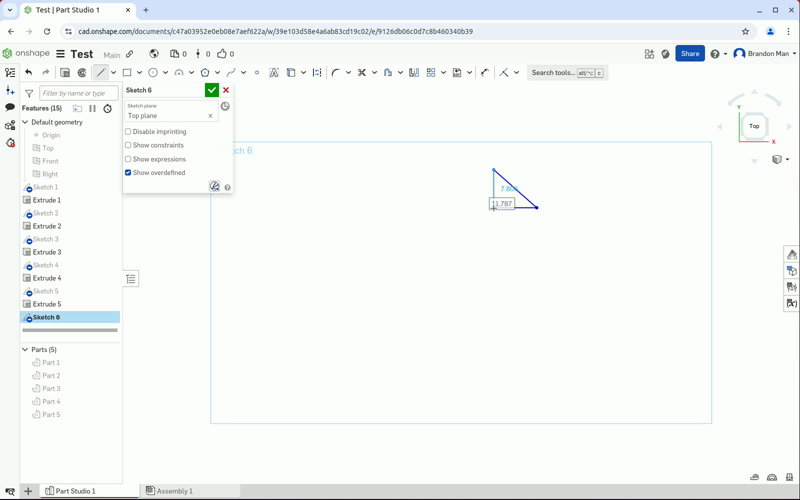
click(493, 207)
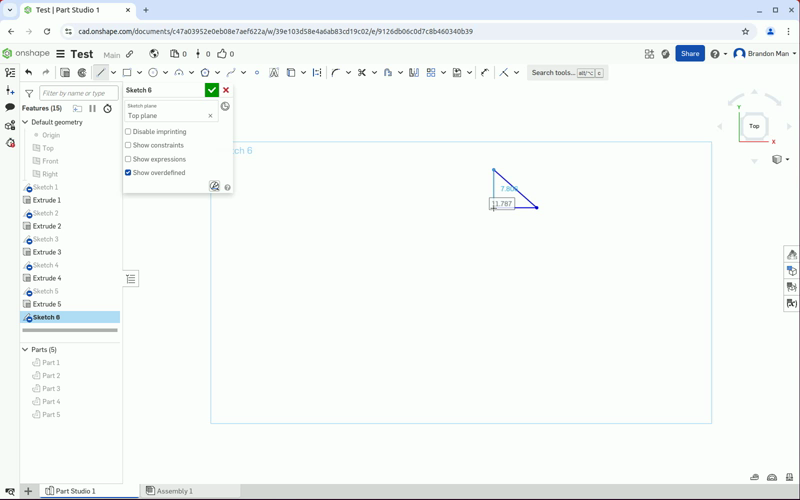
key(esc)
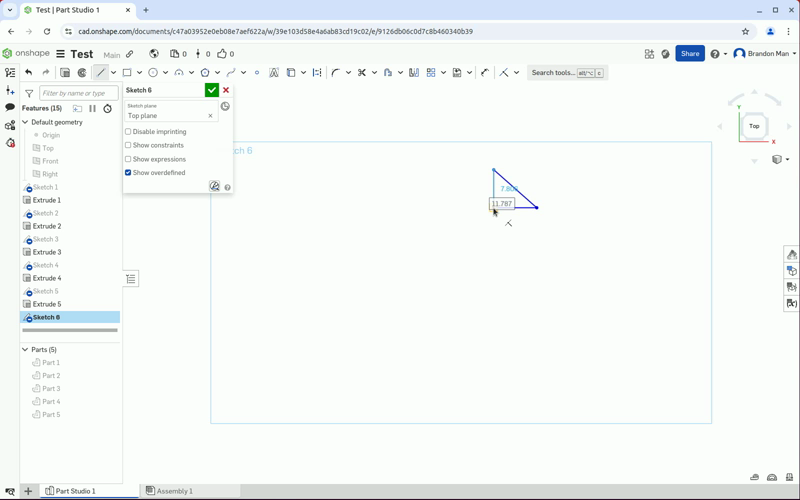
mouse_move(512, 206)
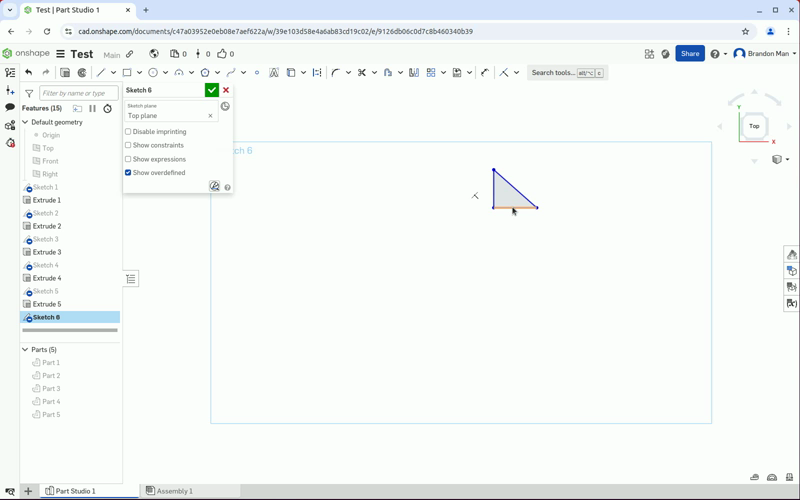
scroll(6)
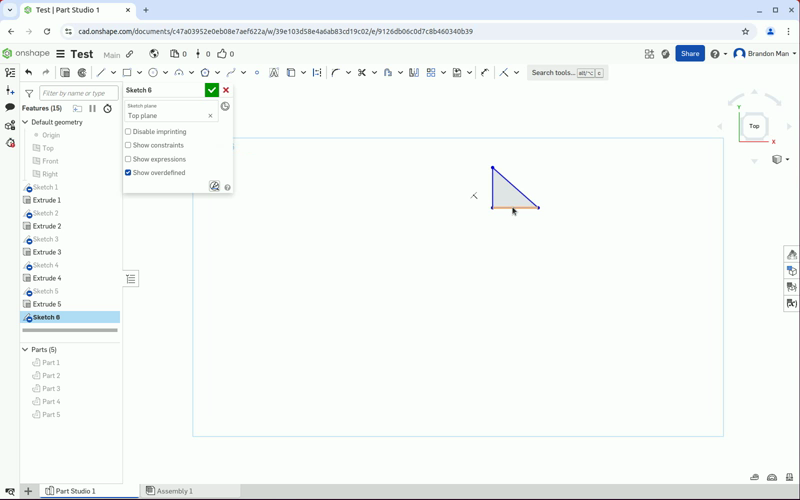
scroll(6)
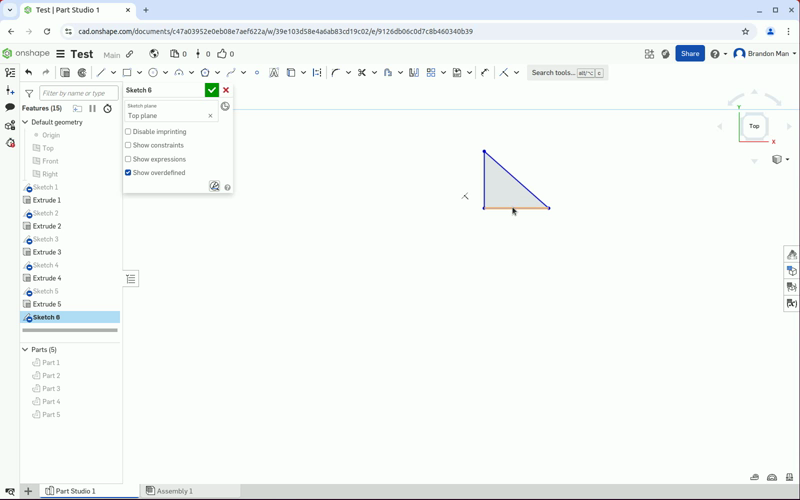
scroll(6)
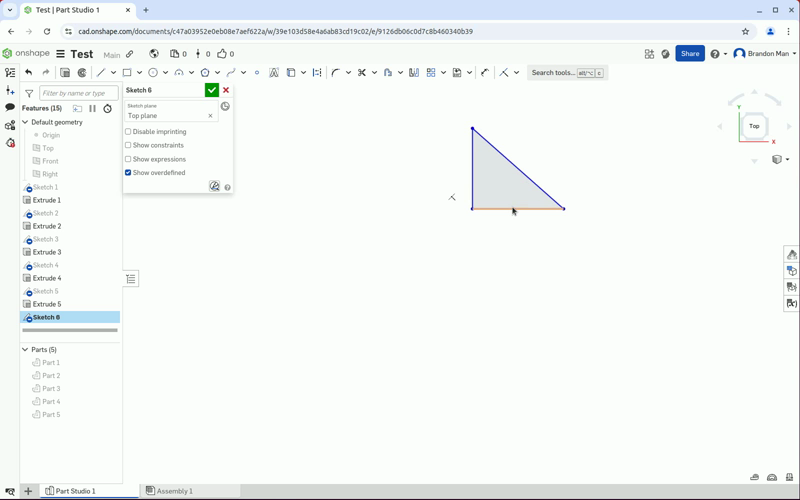
scroll(6)
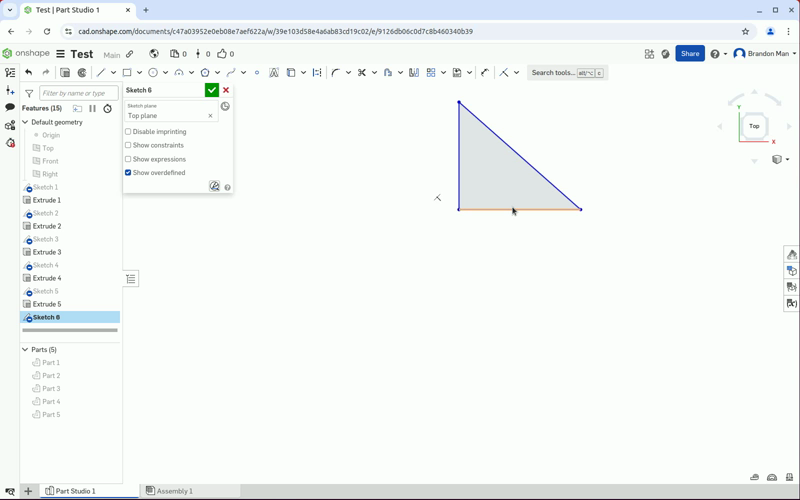
scroll(6)
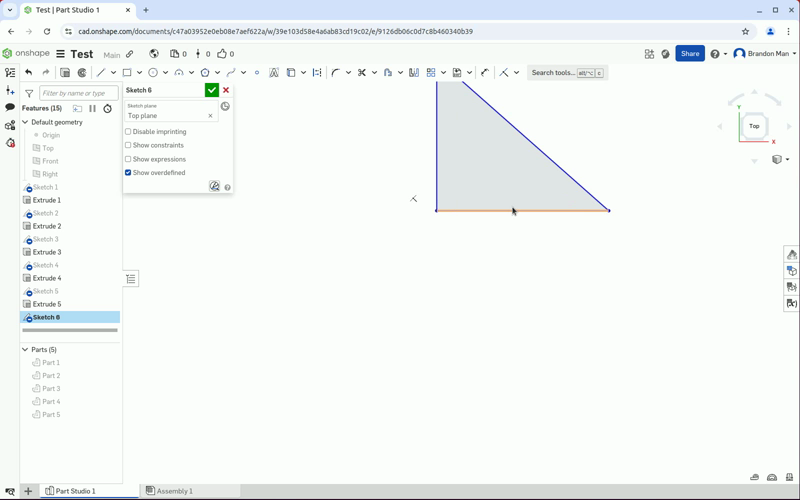
scroll(6)
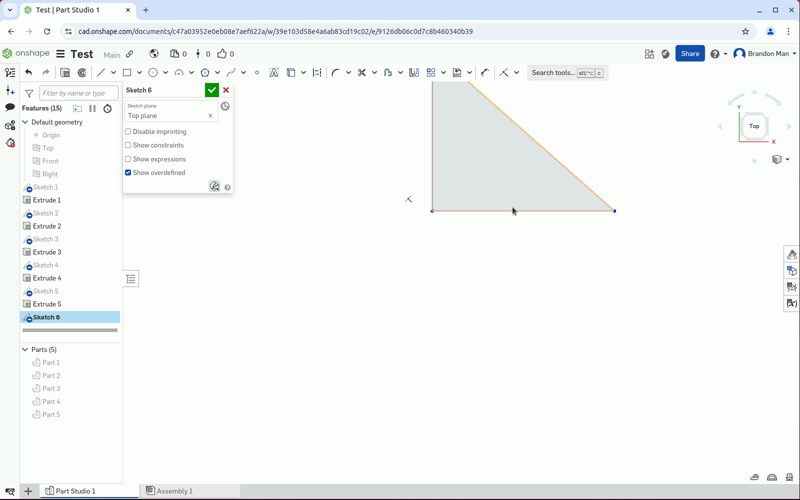
scroll(6)
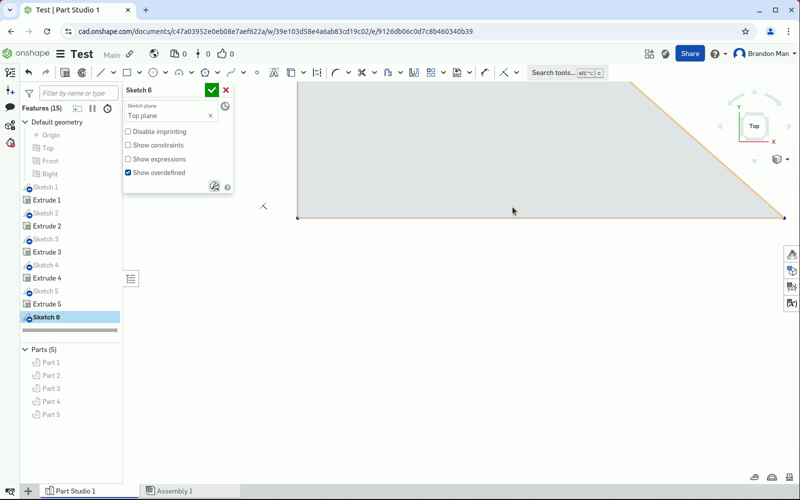
click(512, 206)
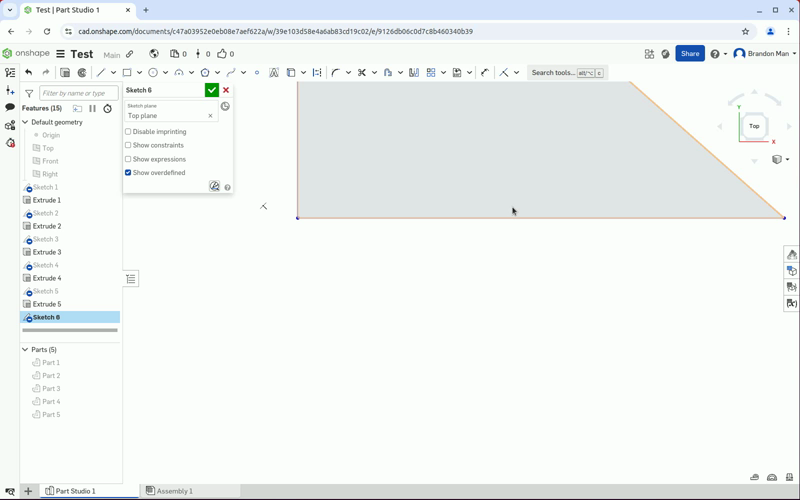
scroll(-6)
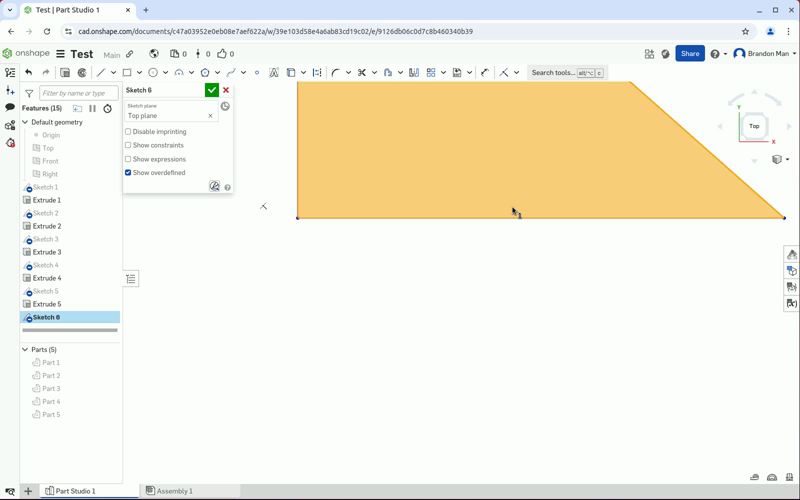
scroll(-6)
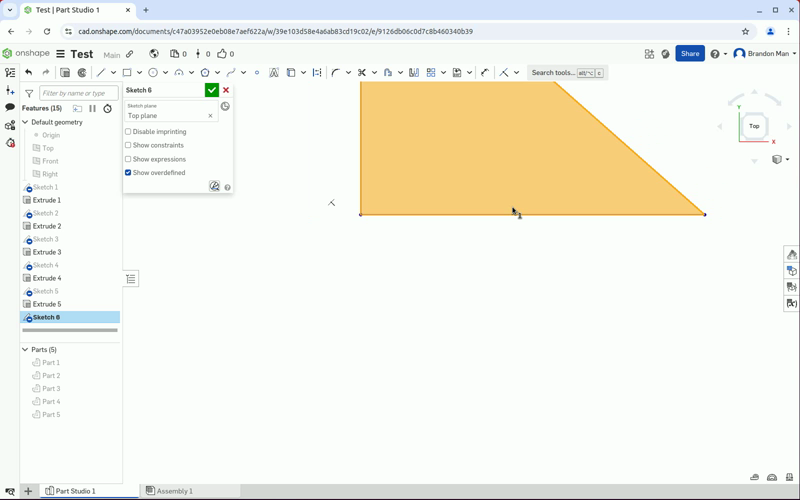
scroll(-6)
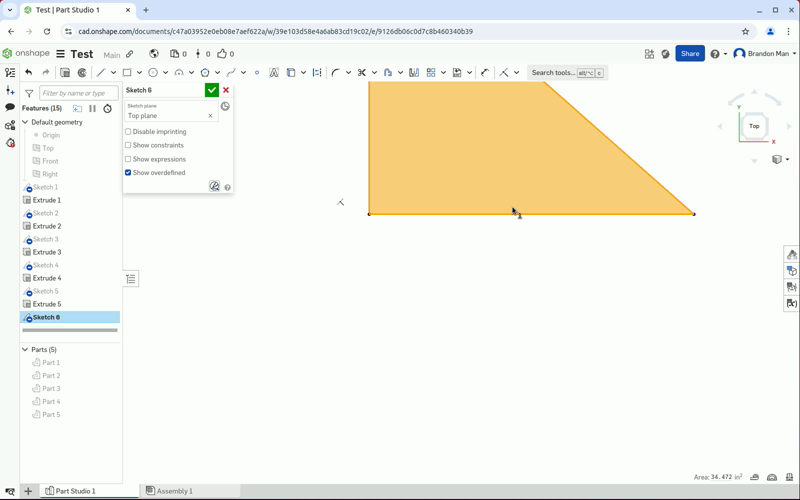
scroll(-6)
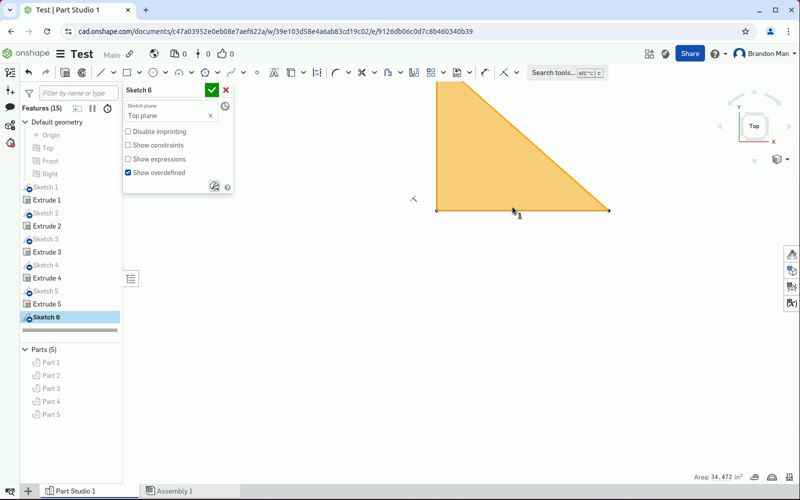
scroll(-6)
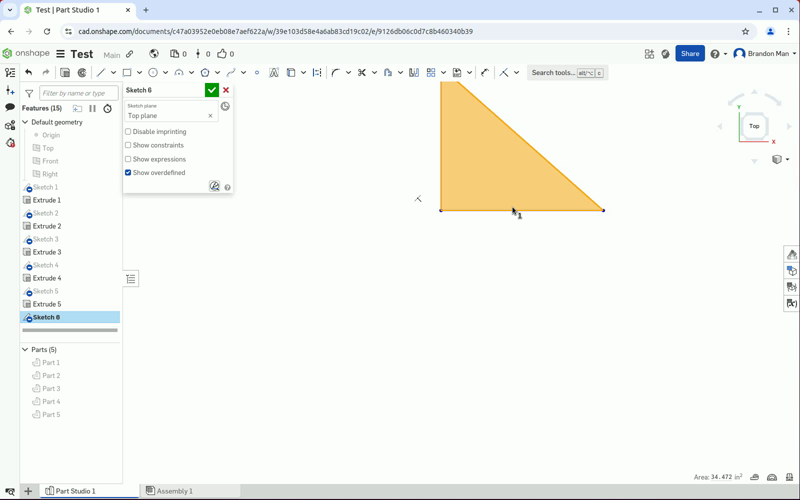
scroll(-6)
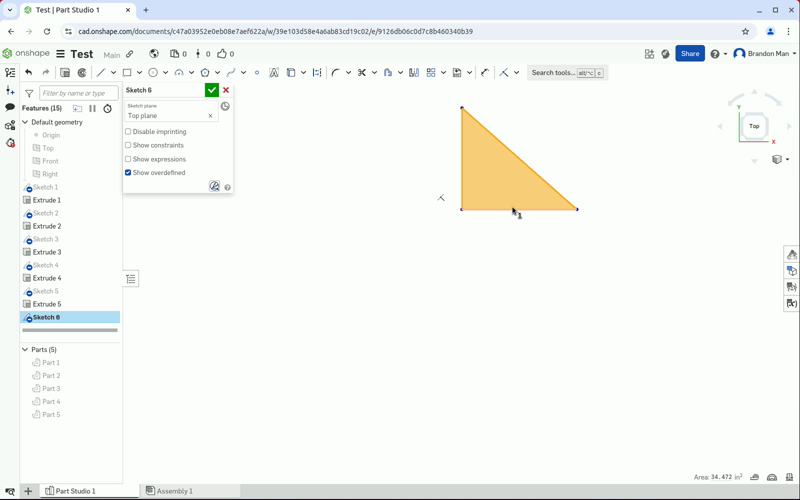
scroll(-6)
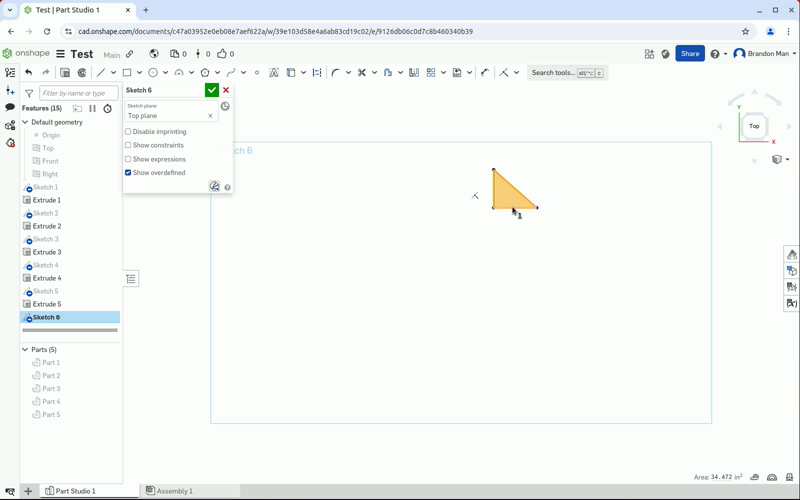
mouse_move(73, 352)
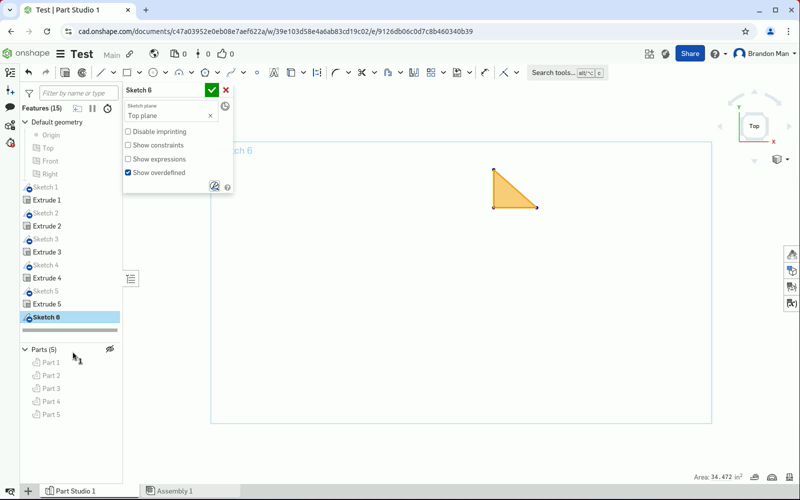
key(shift+y)
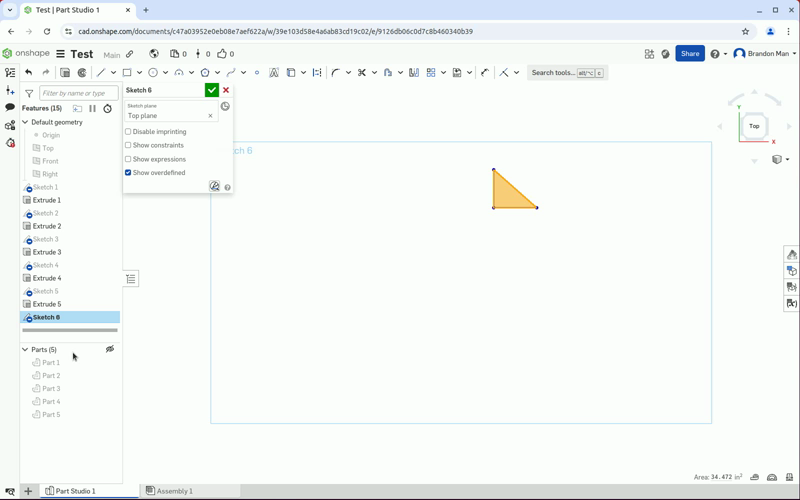
key(shift+e)
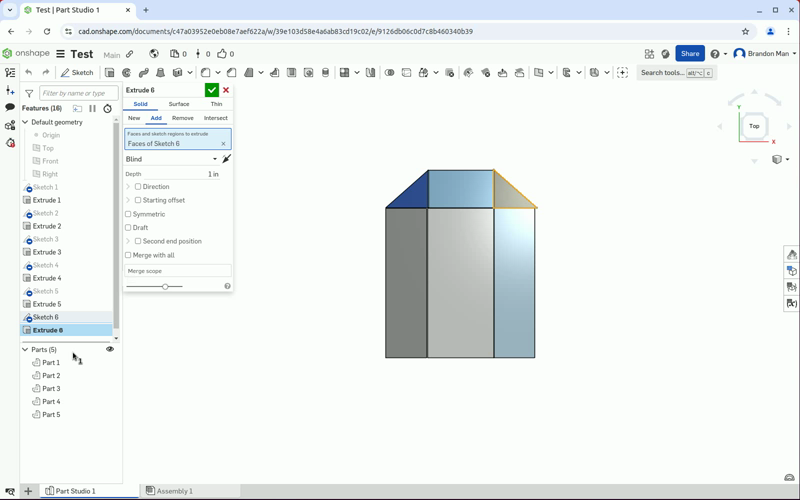
mouse_move(143, 106)
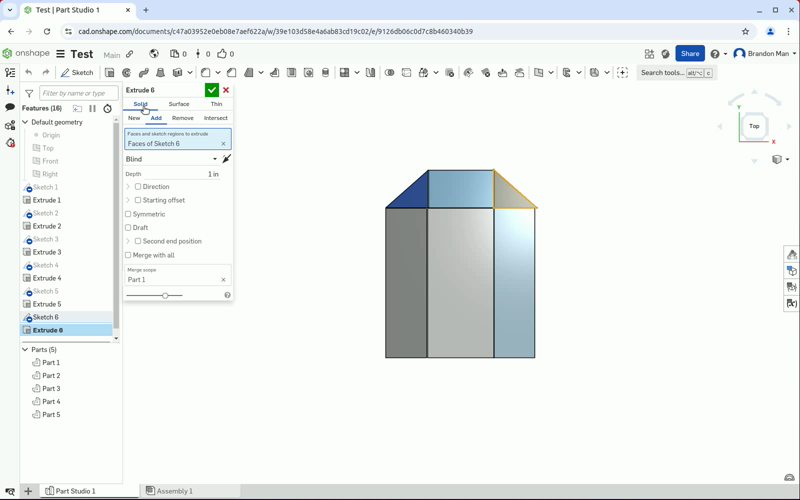
click(143, 106)
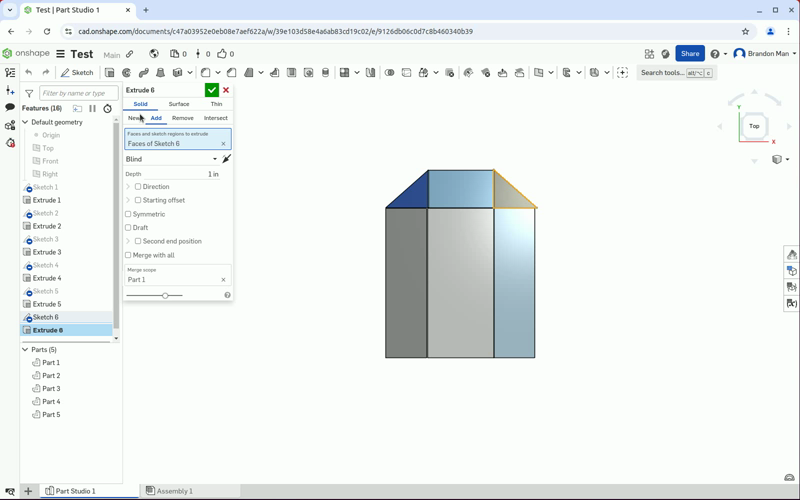
mouse_move(137, 120)
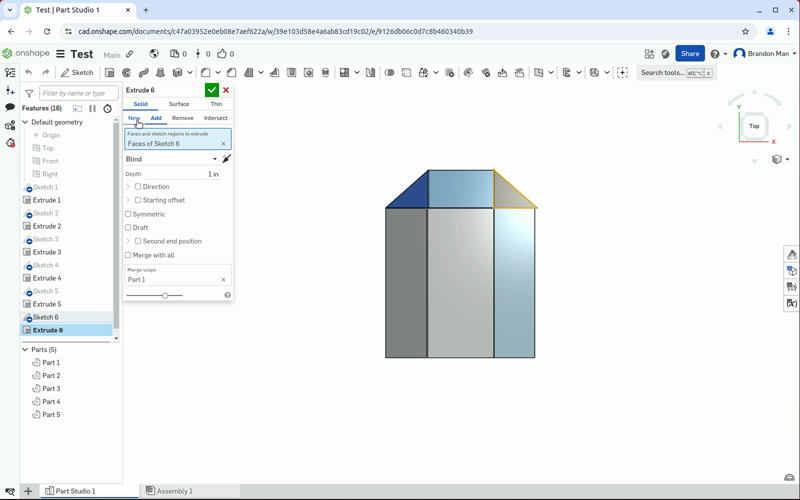
click(137, 120)
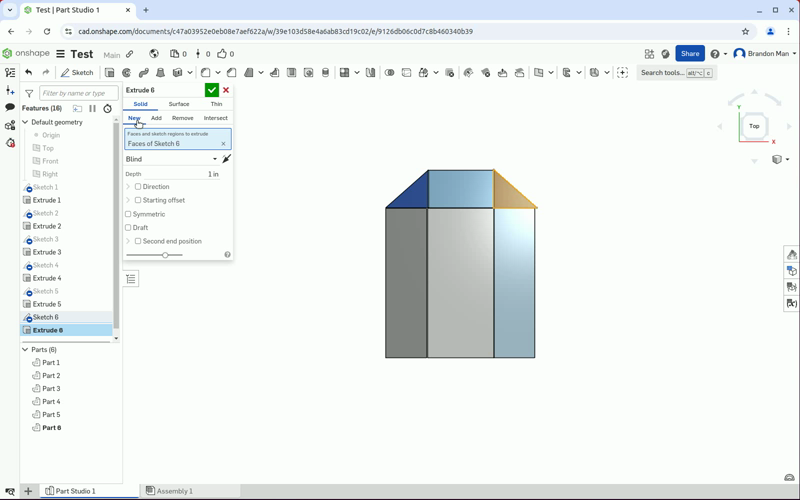
key(tab, 4)
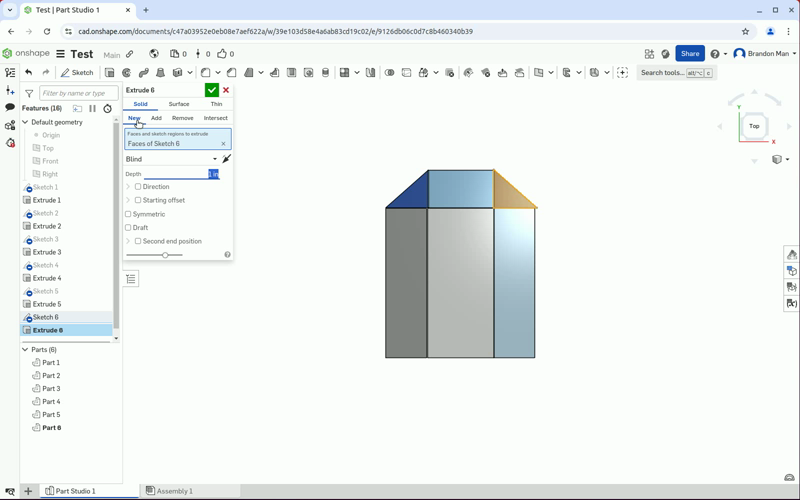
text(4.574)
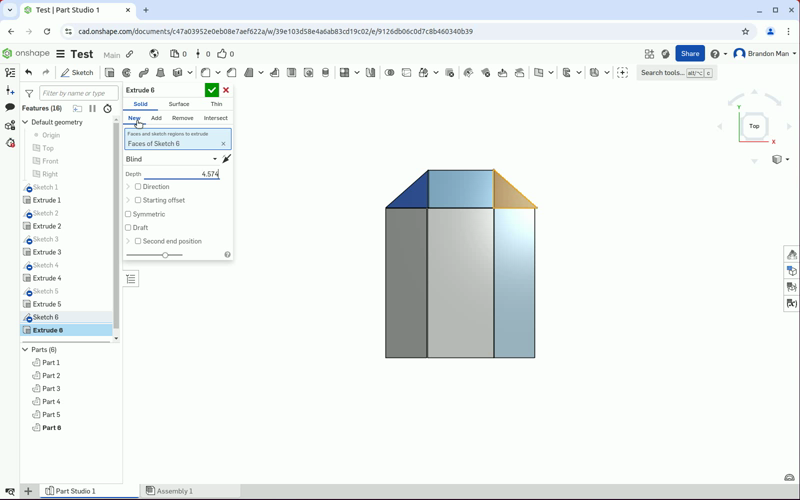
key(enter)
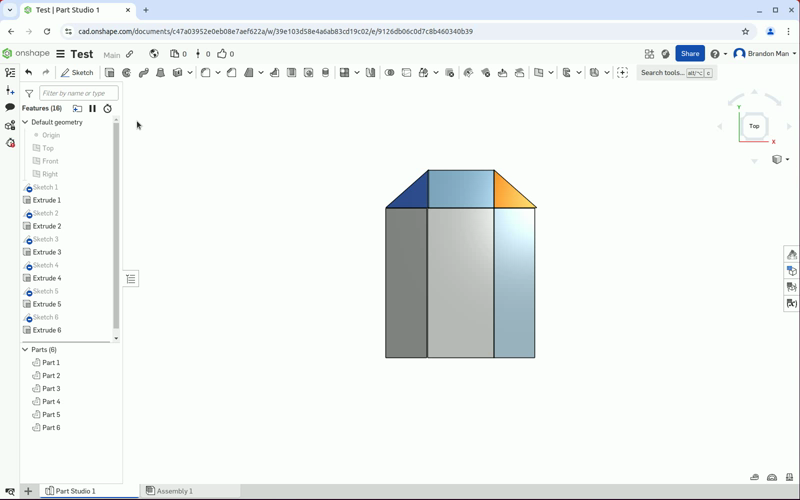
key(shift+h)
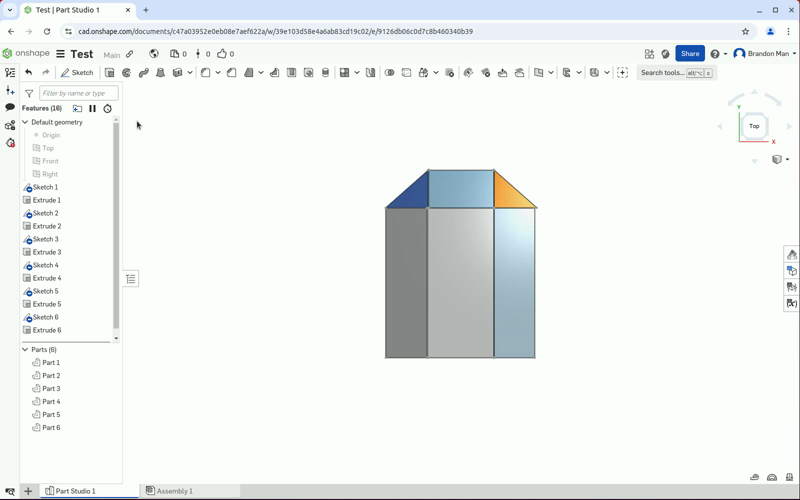
key(shift+h)
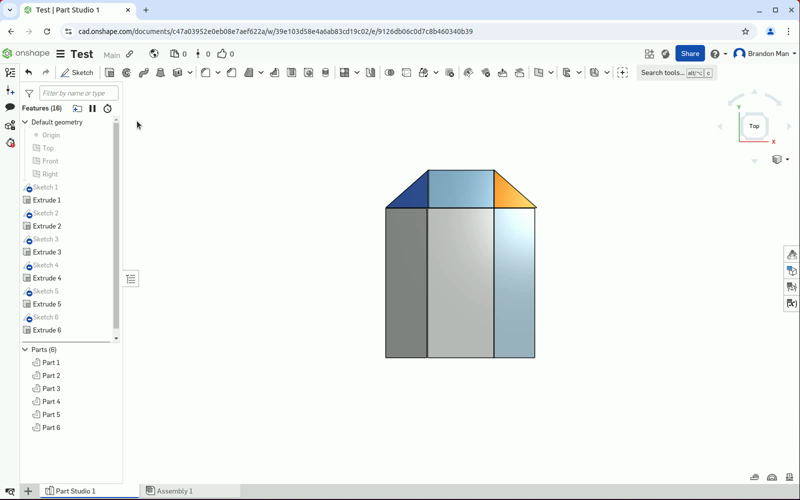
mouse_move(69, 189)
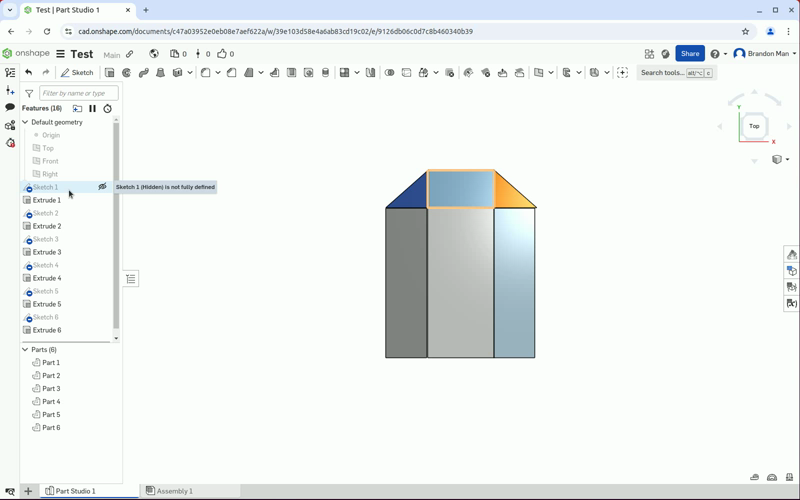
click(69, 189)
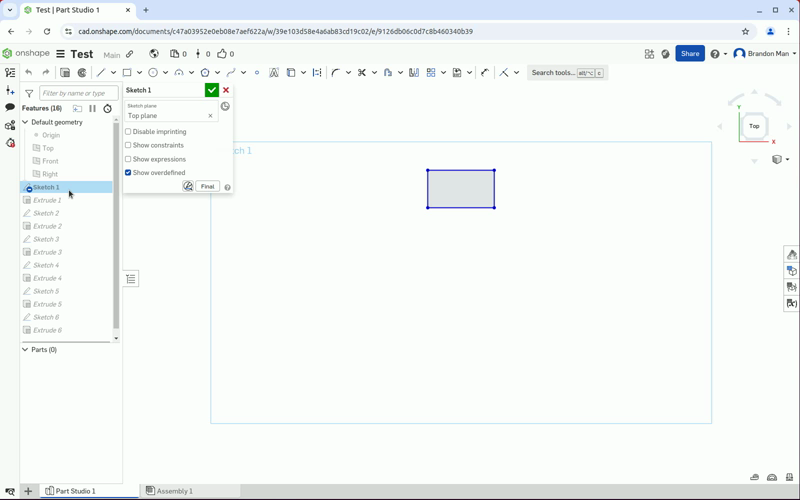
mouse_move(229, 92)
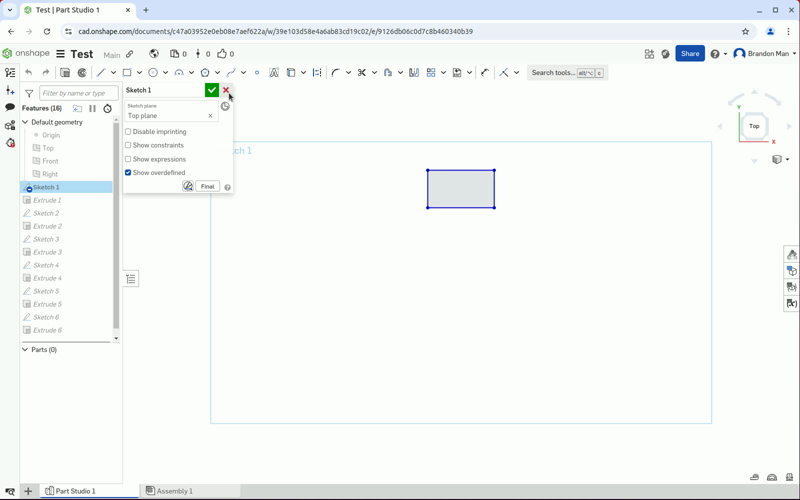
click(229, 92)
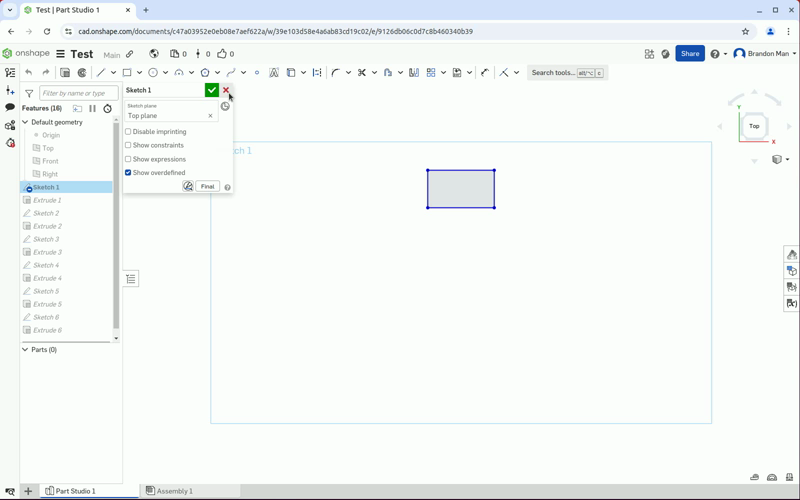
key(shift+s)
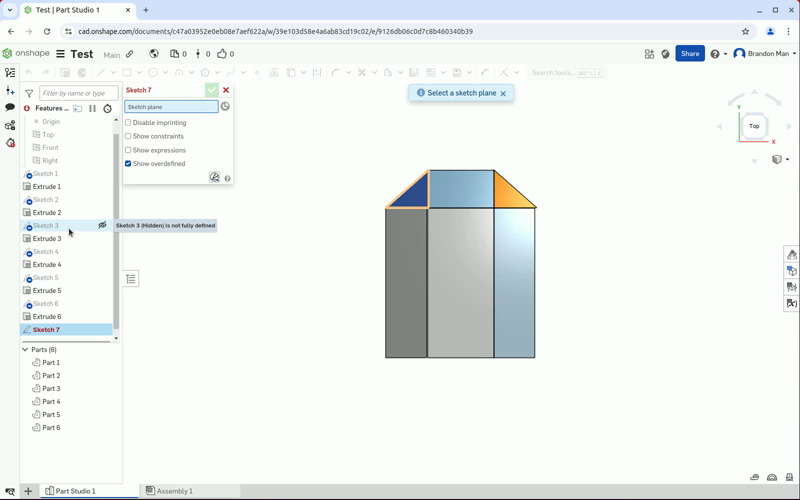
scroll(3)
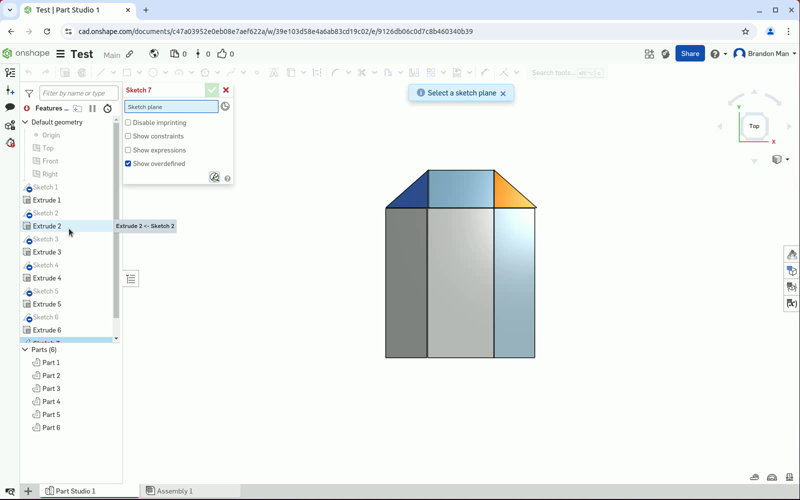
mouse_move(69, 150)
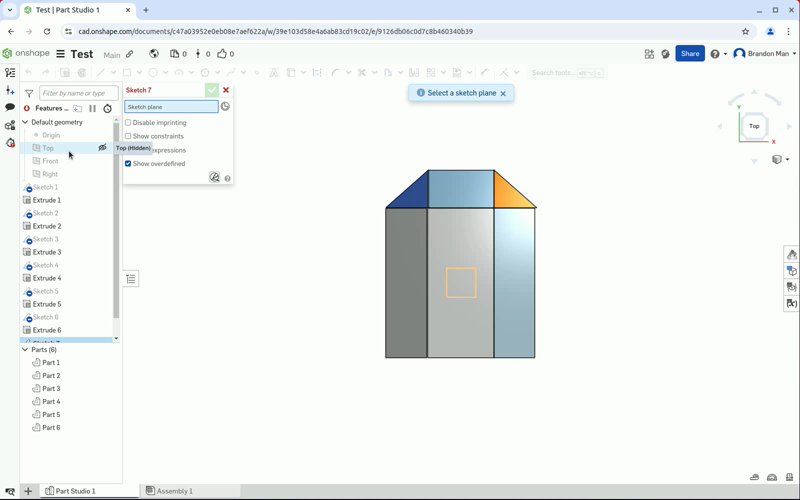
click(69, 150)
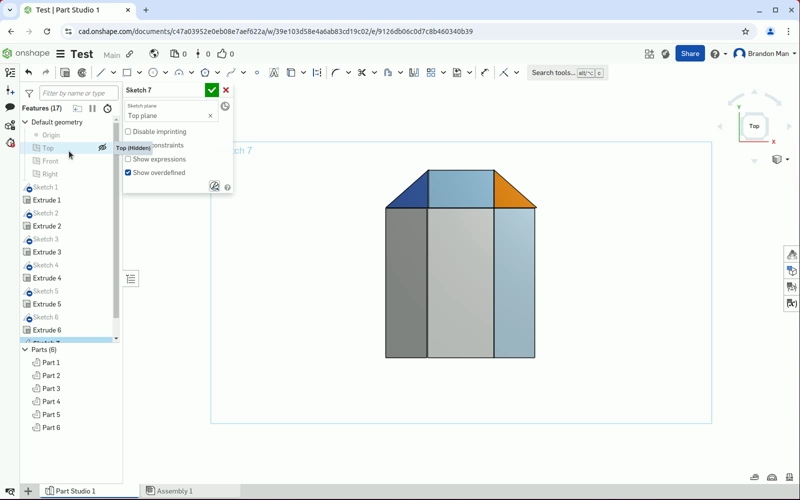
mouse_move(73, 352)
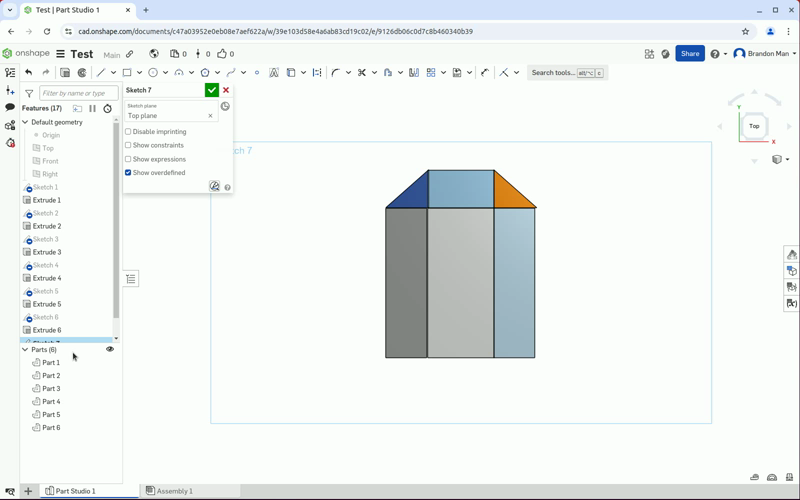
key(y)
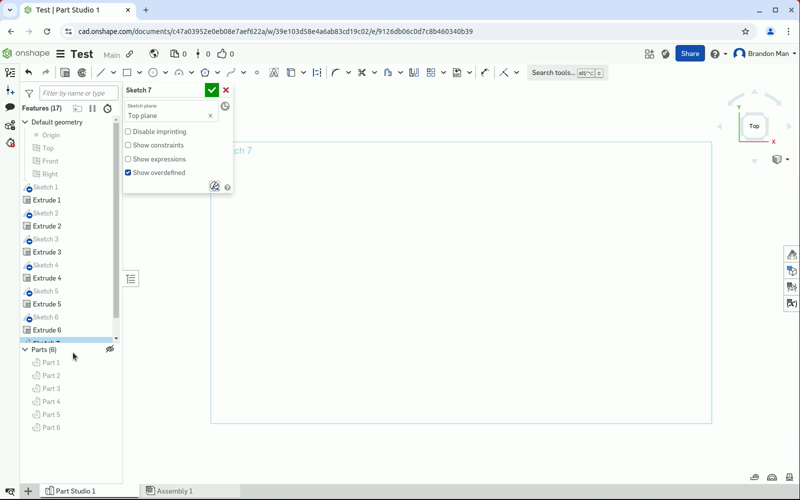
key(l)
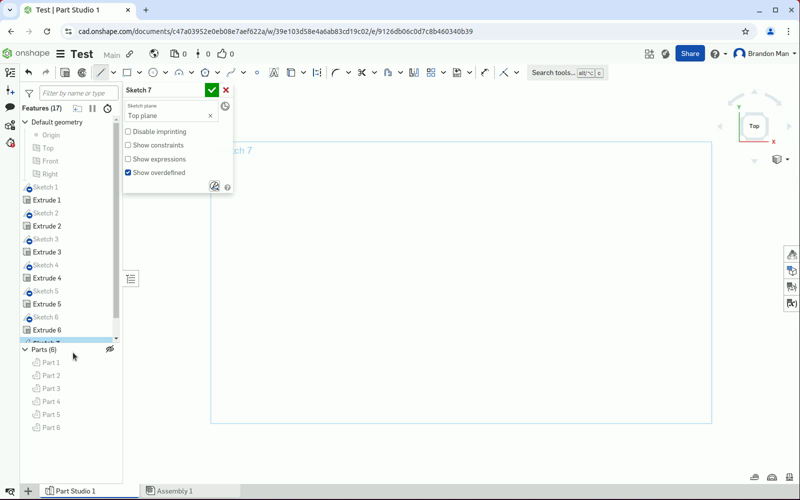
key_down(shift)
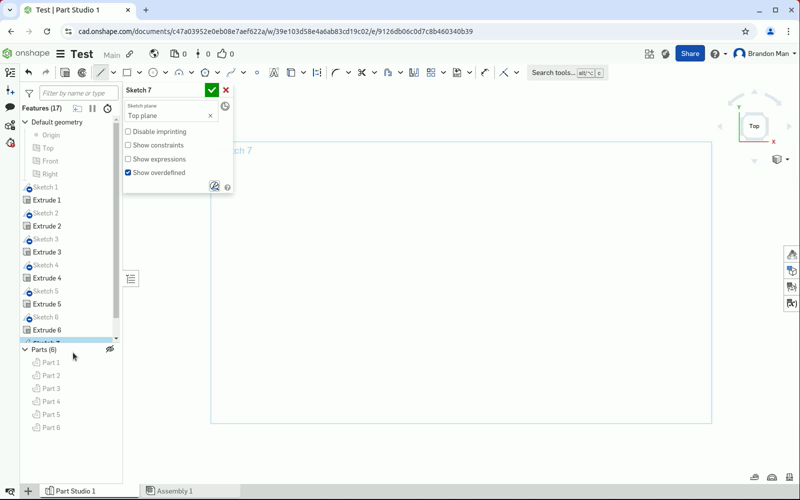
mouse_move(493, 395)
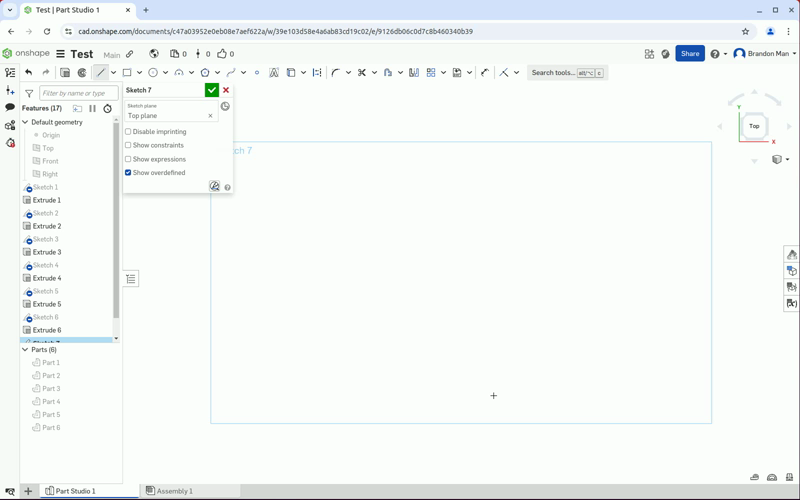
click(493, 395)
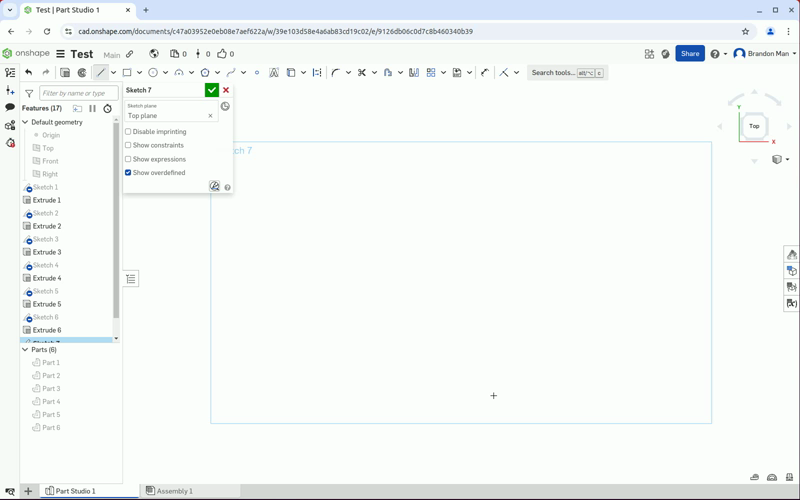
key_up(shift)
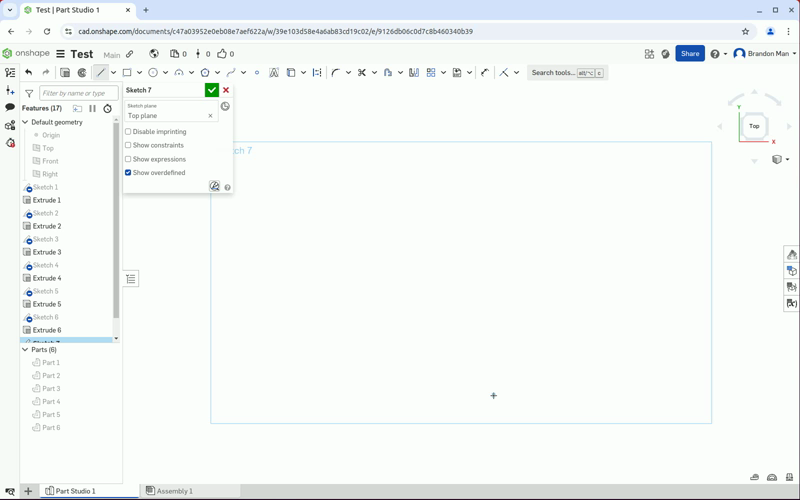
key_down(shift)
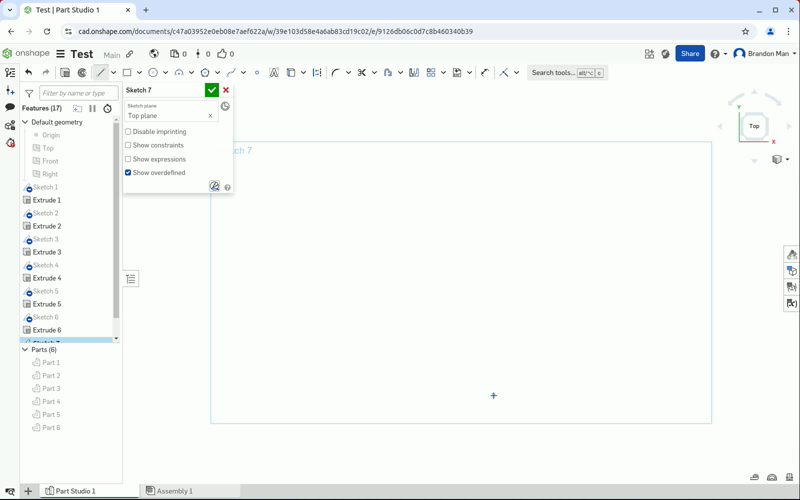
mouse_move(523, 395)
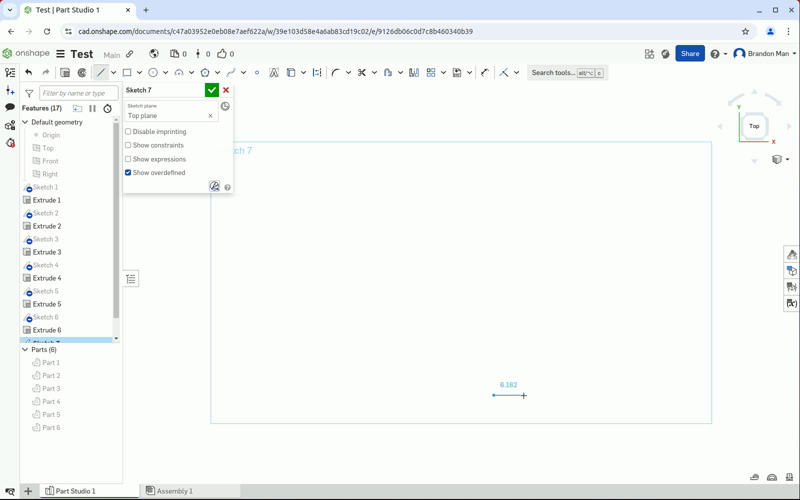
mouse_move(536, 357)
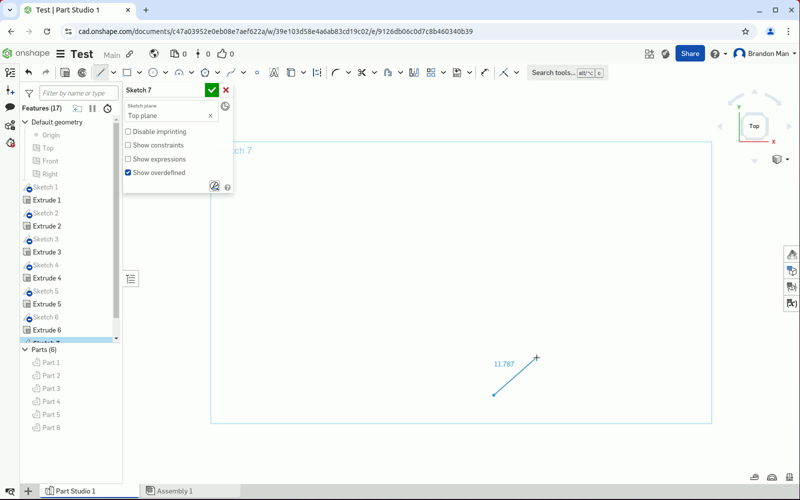
click(536, 357)
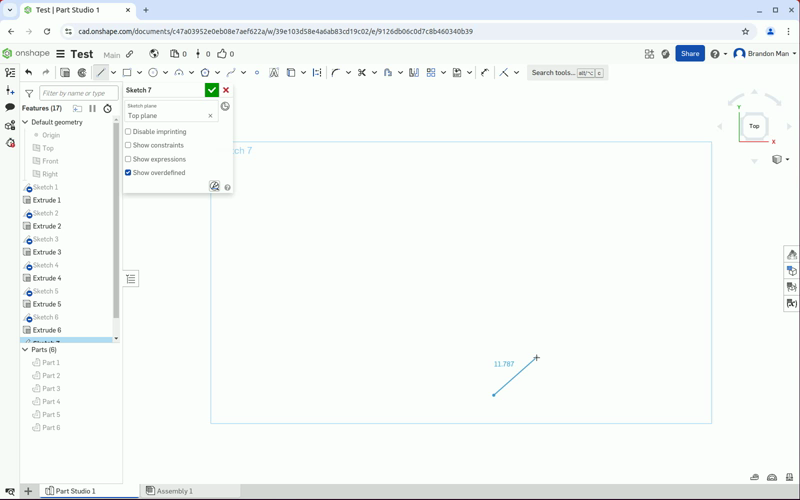
key_up(shift)
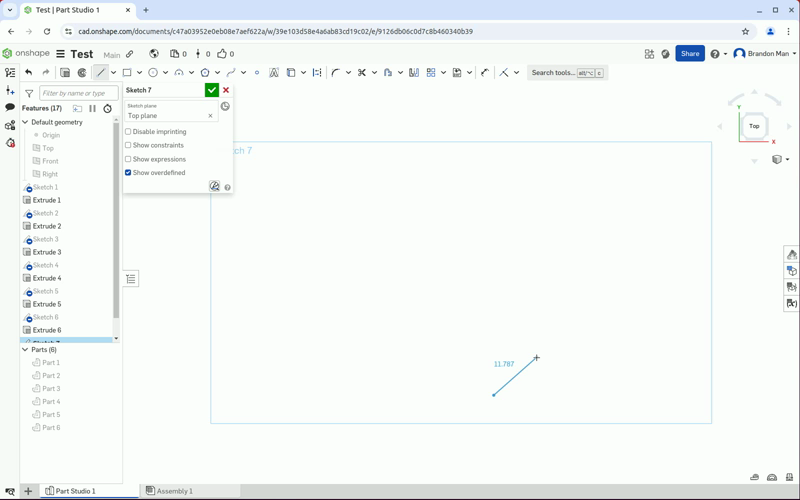
key_down(shift)
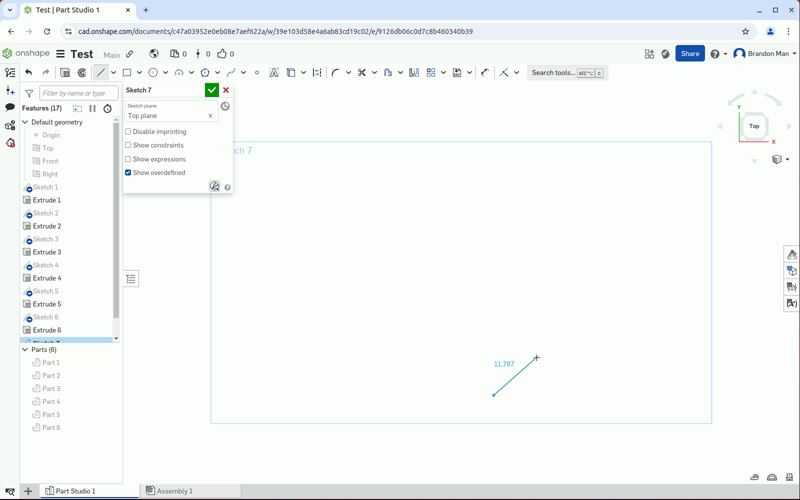
mouse_move(566, 357)
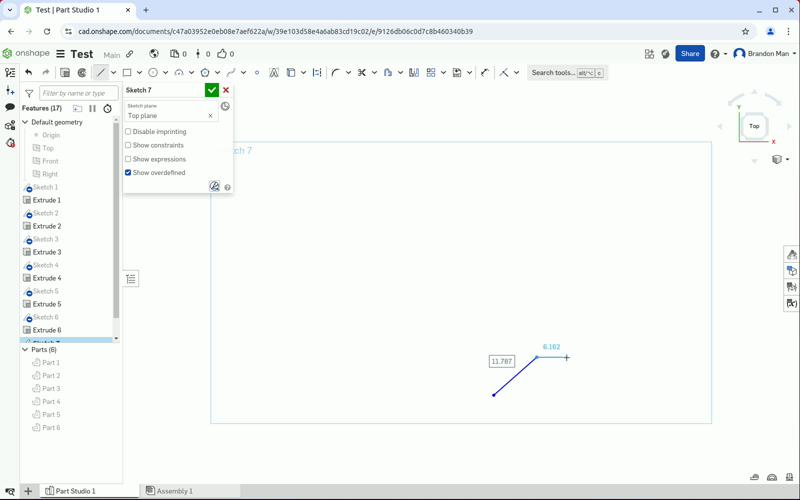
mouse_move(493, 357)
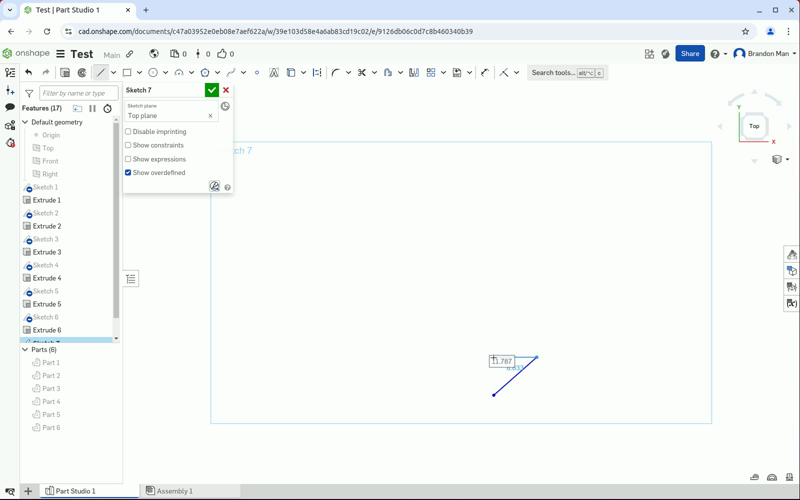
click(493, 357)
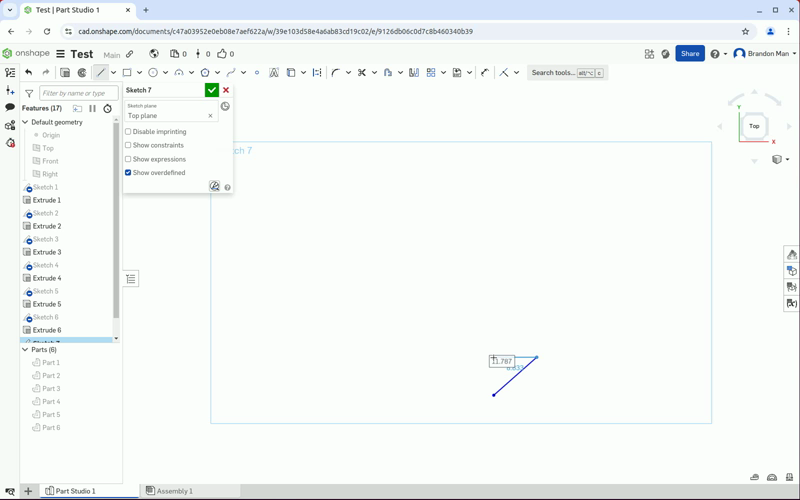
key_up(shift)
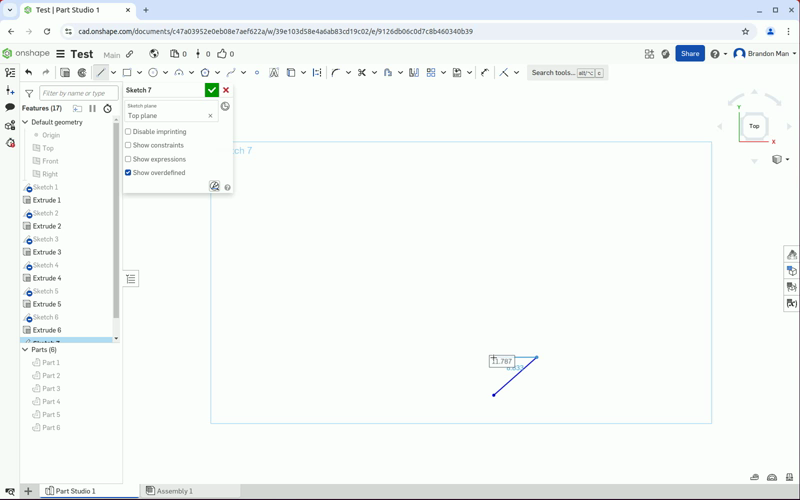
mouse_move(523, 357)
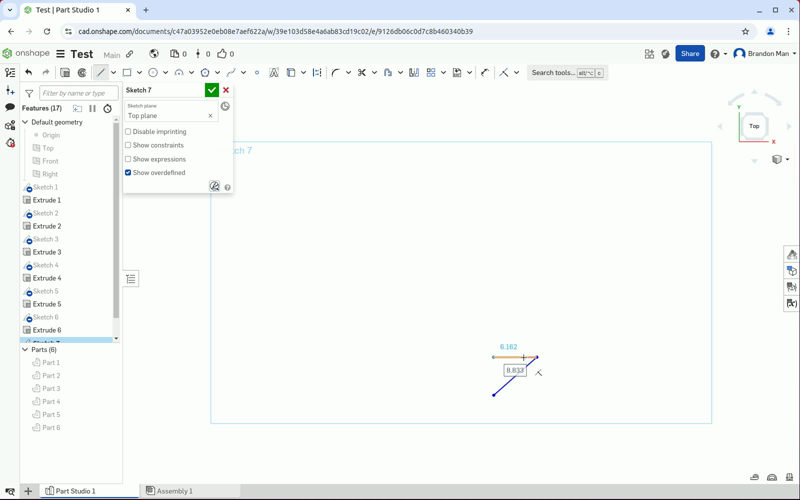
key_down(shift)
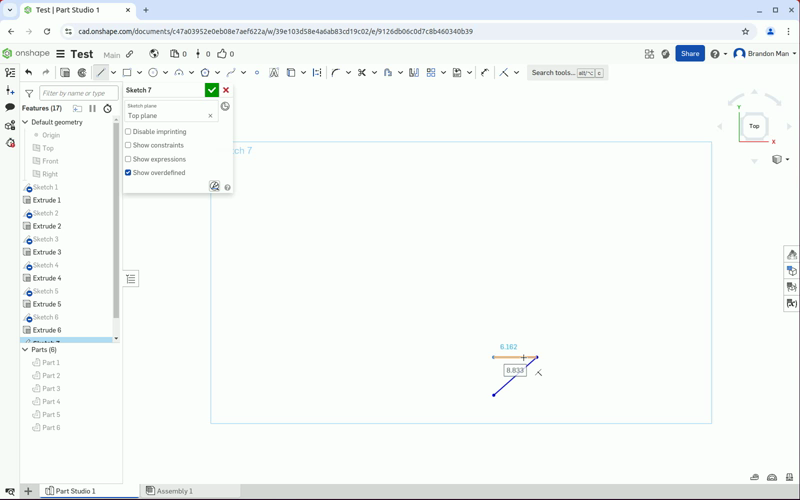
mouse_move(493, 395)
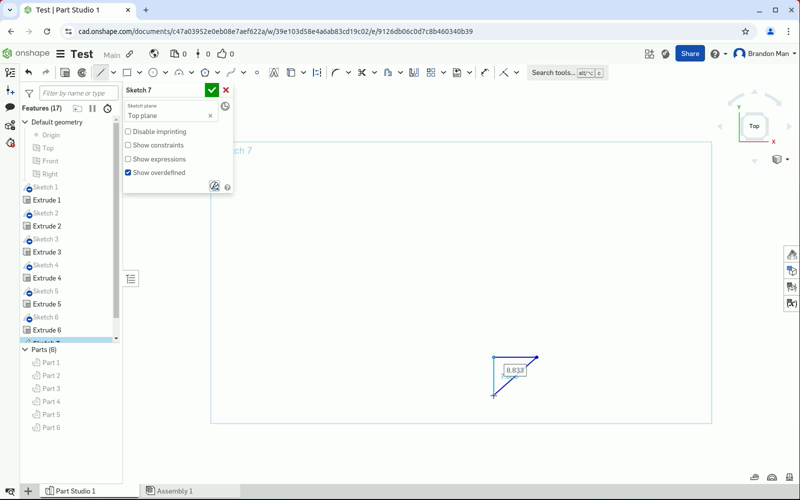
key_up(shift)
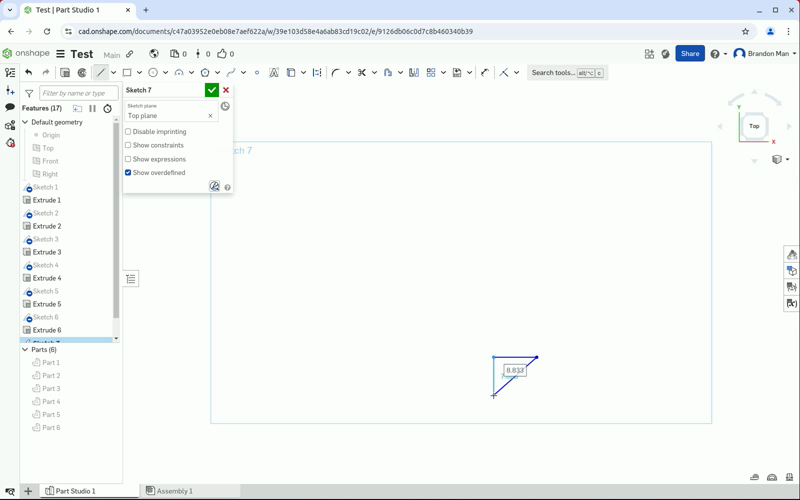
click(493, 395)
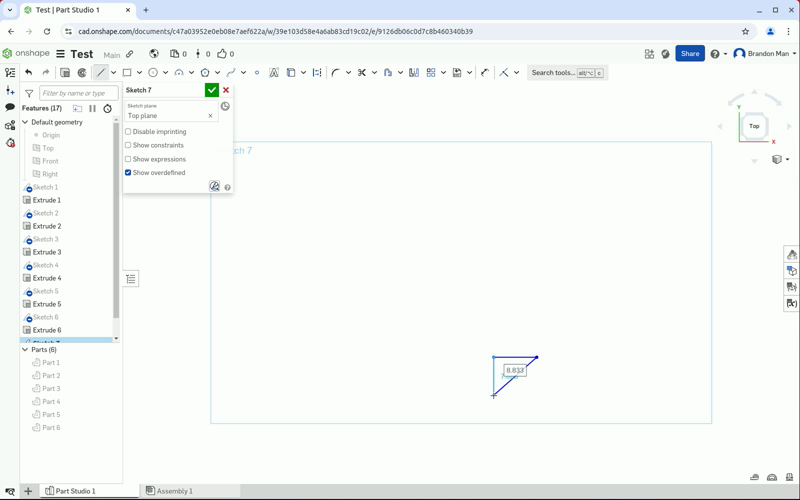
key(esc)
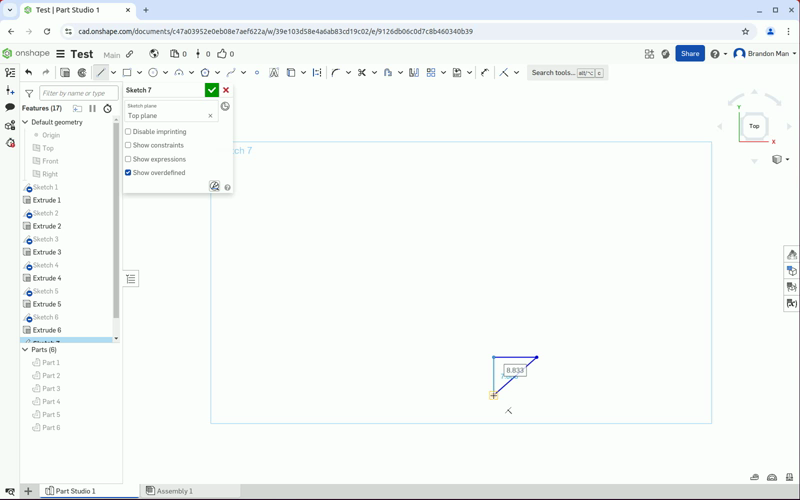
mouse_move(522, 362)
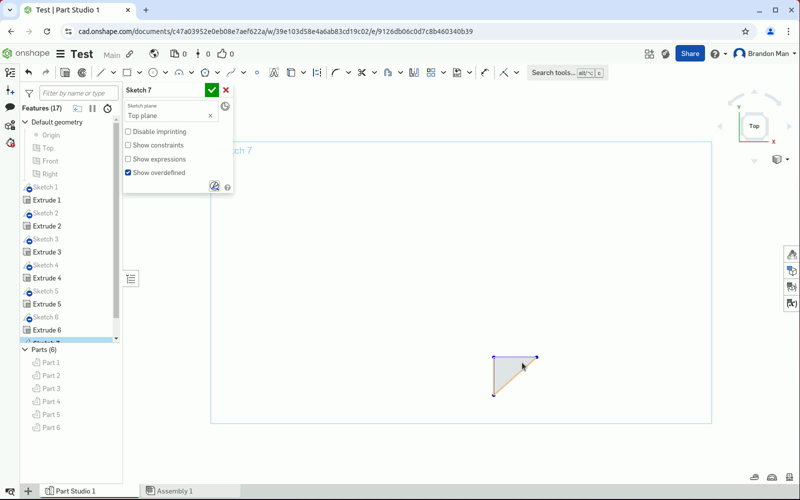
scroll(6)
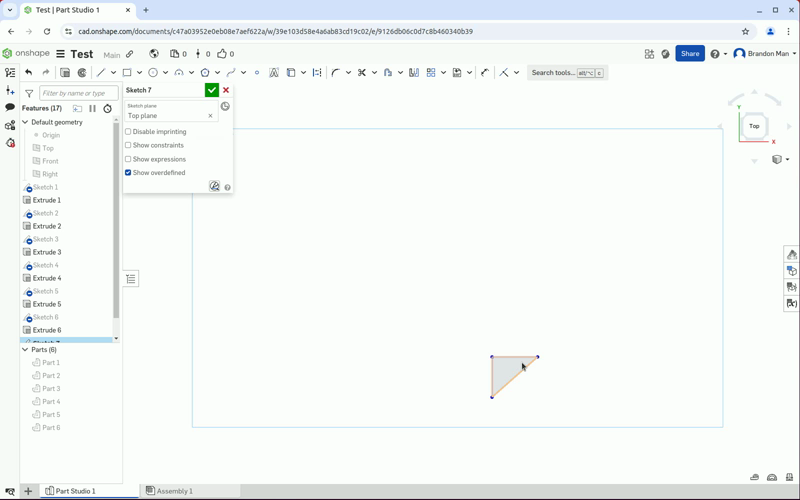
scroll(6)
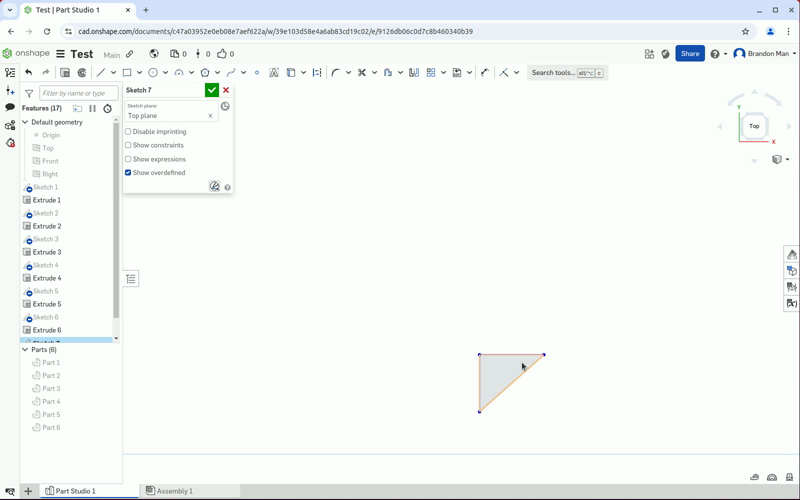
scroll(6)
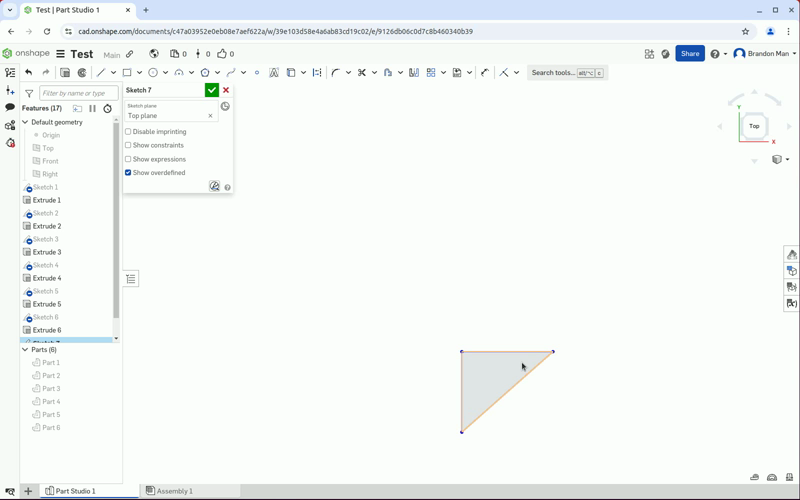
scroll(6)
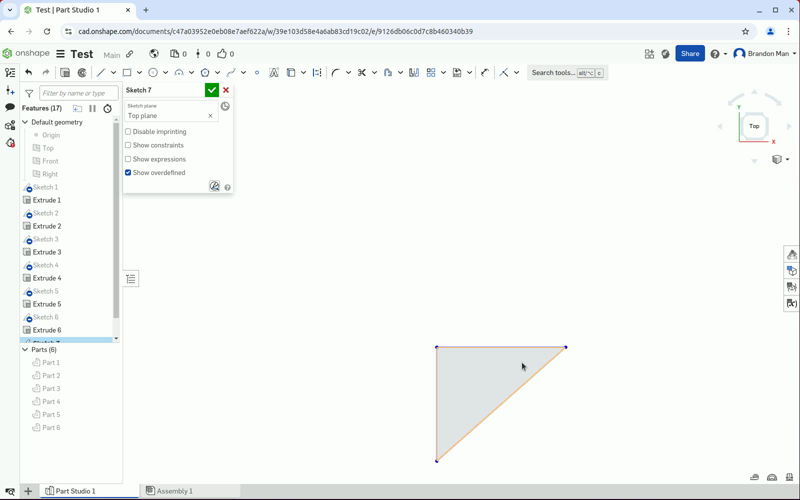
scroll(6)
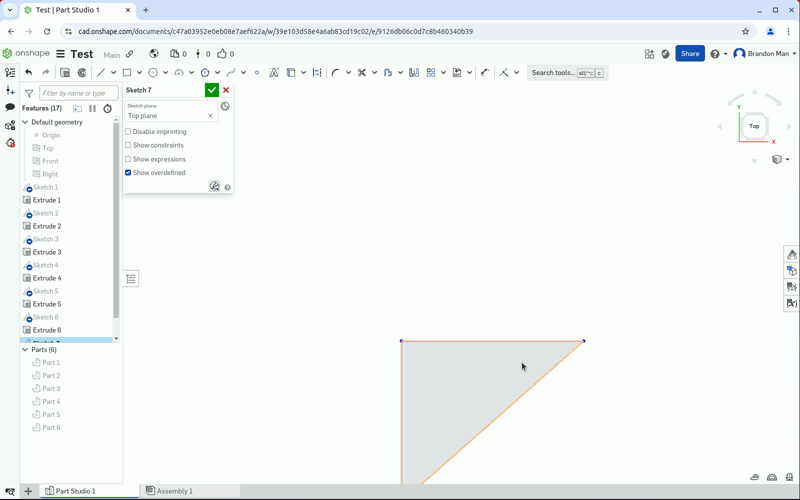
scroll(6)
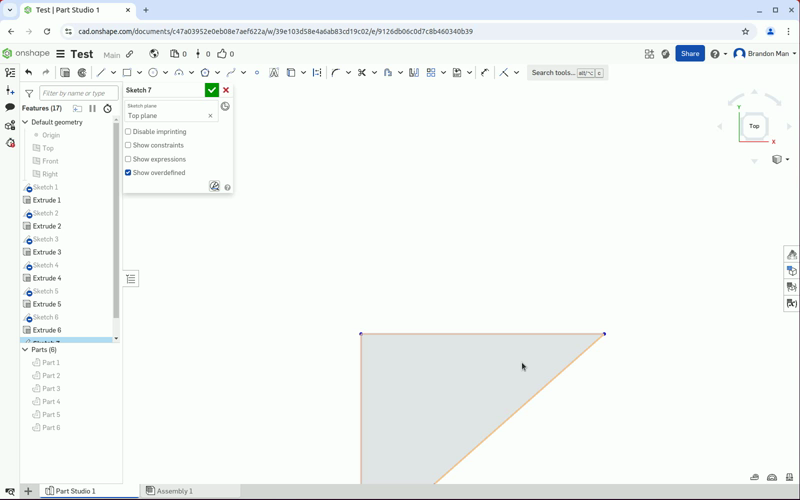
scroll(6)
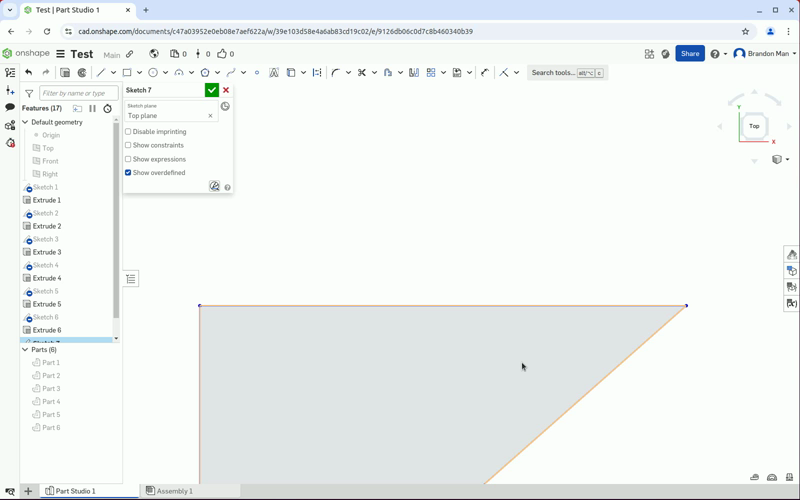
click(522, 362)
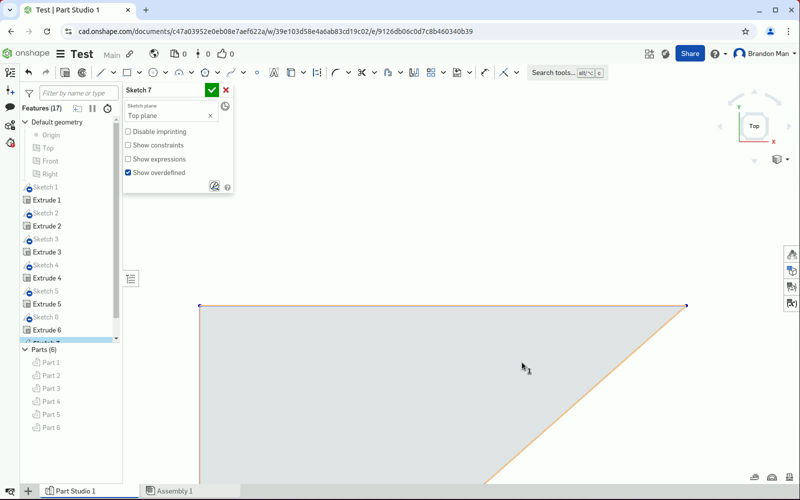
scroll(-6)
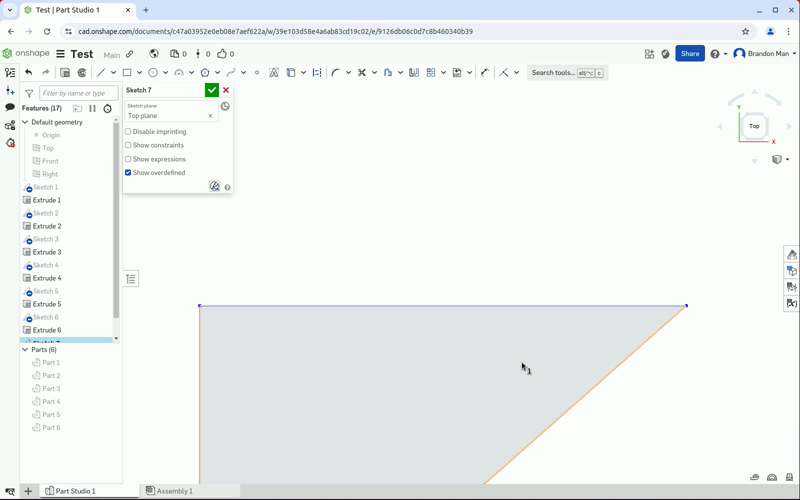
scroll(-6)
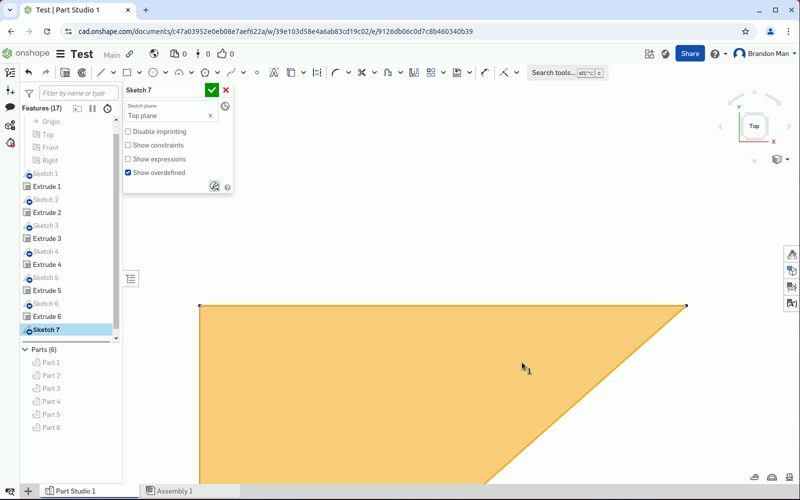
scroll(-6)
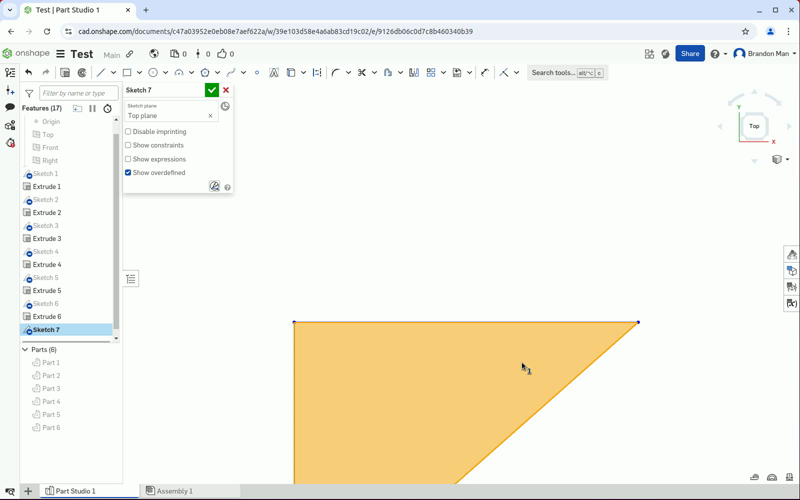
scroll(-6)
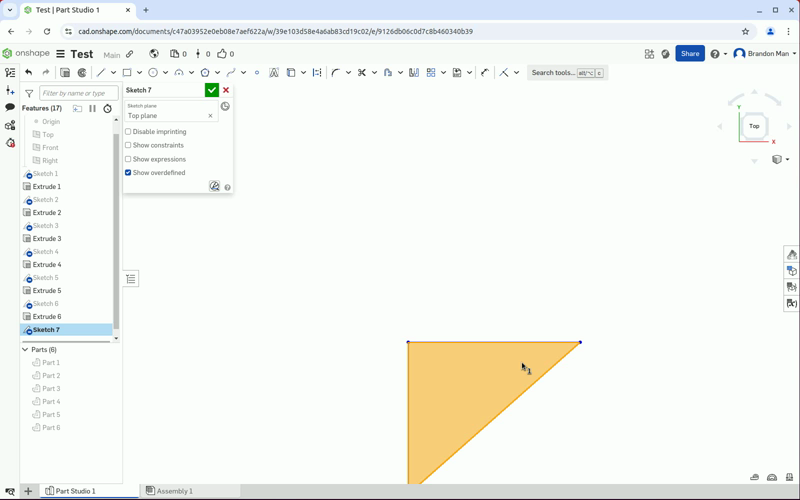
scroll(-6)
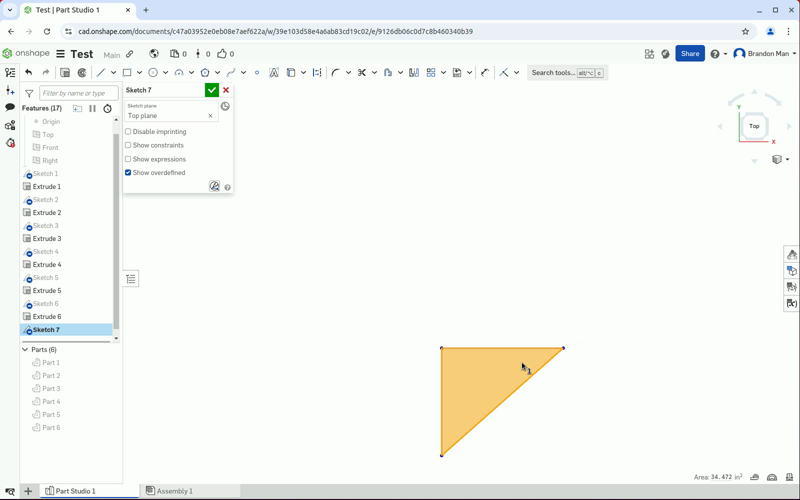
scroll(-6)
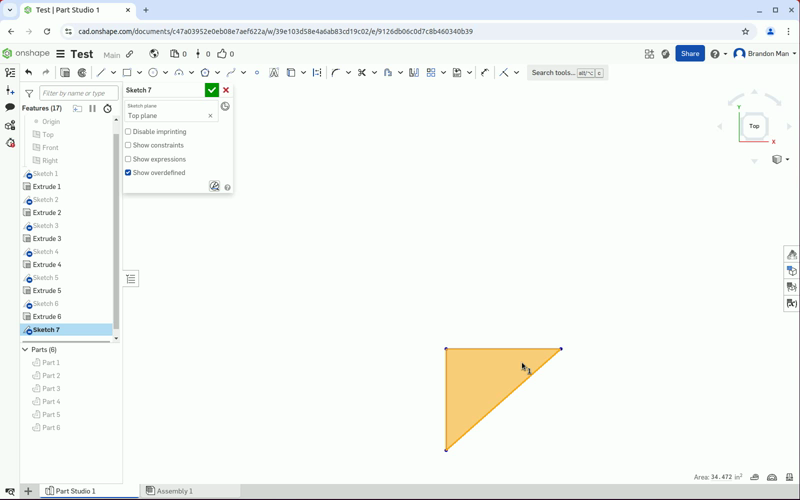
scroll(-6)
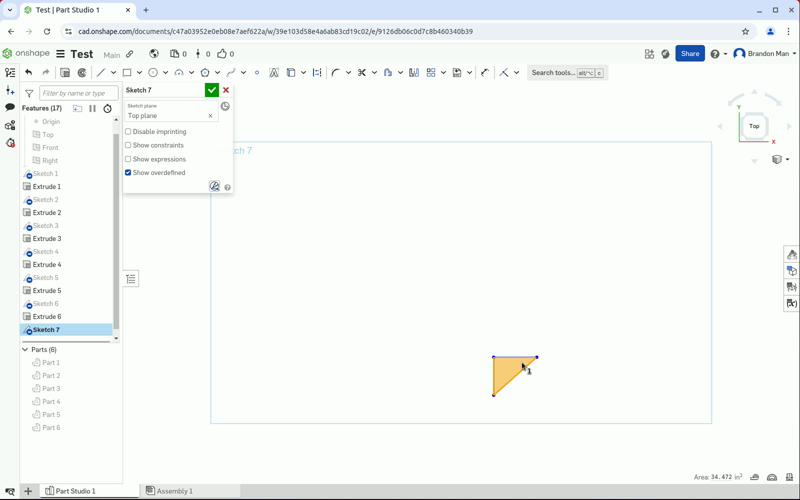
mouse_move(73, 352)
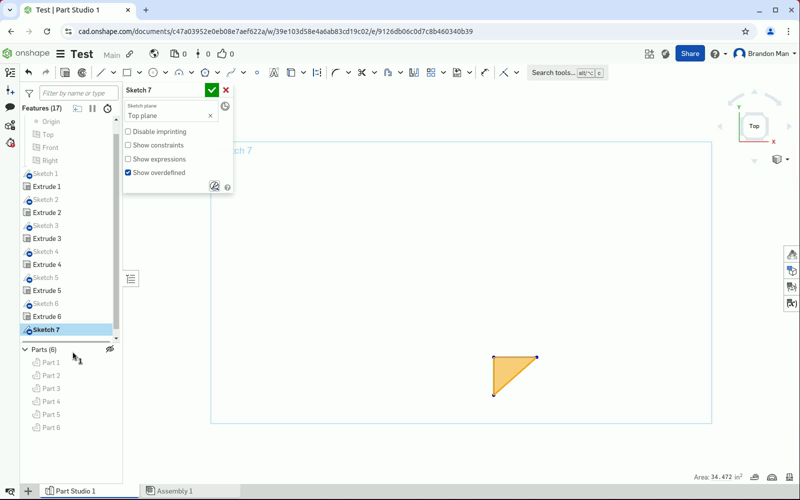
key(shift+y)
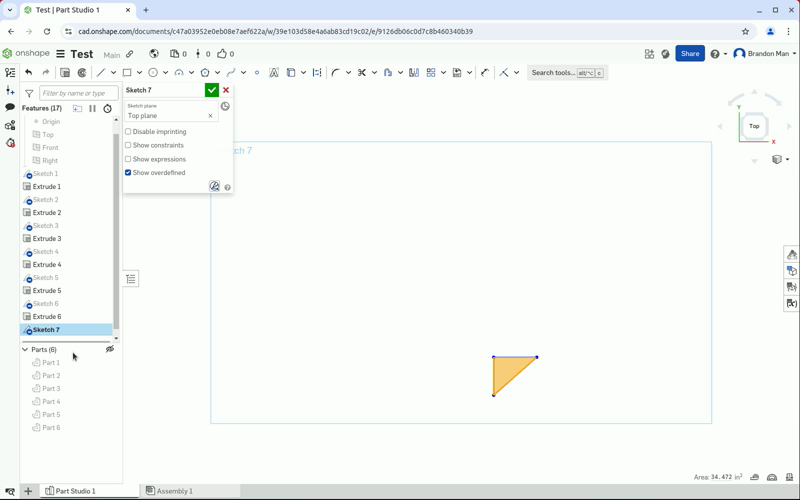
key(shift+e)
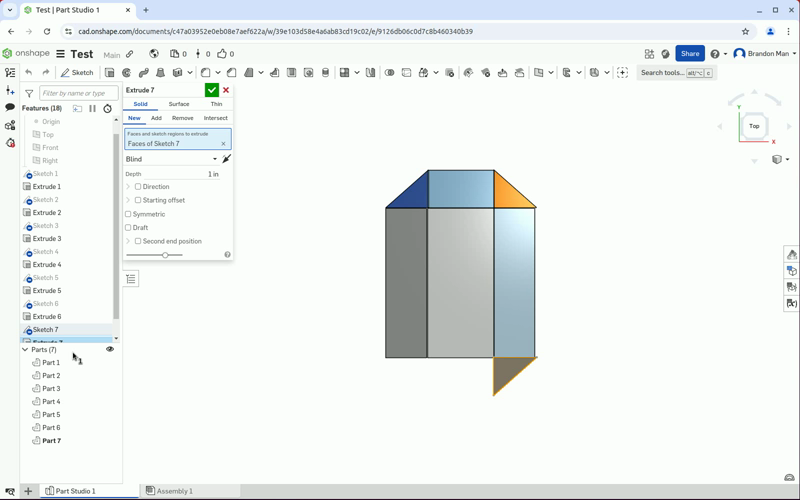
mouse_move(143, 106)
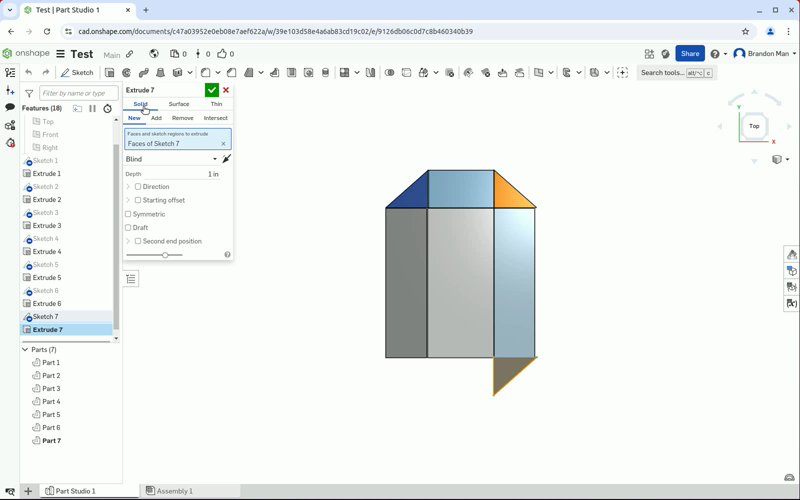
click(143, 106)
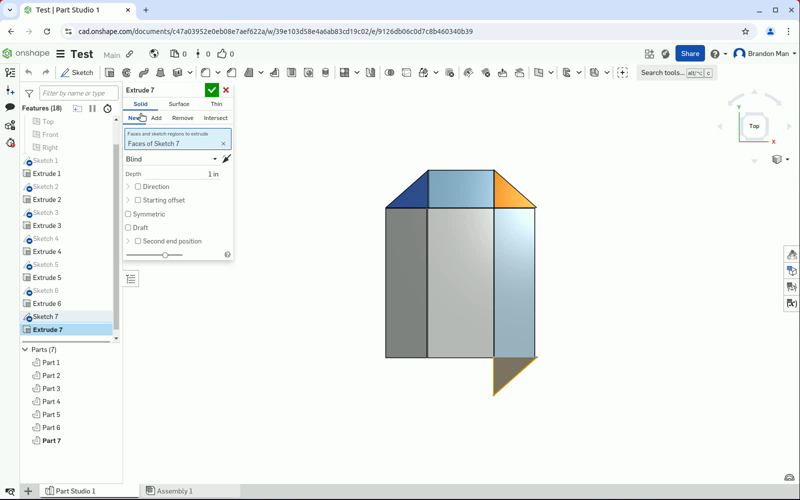
mouse_move(137, 120)
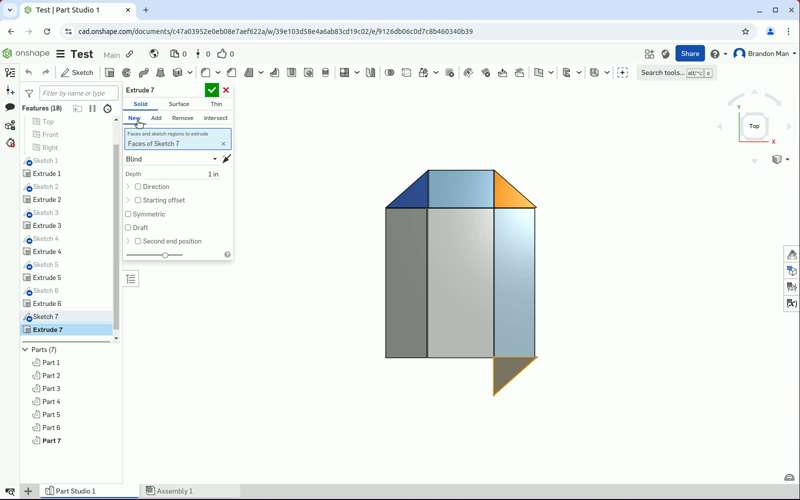
click(137, 120)
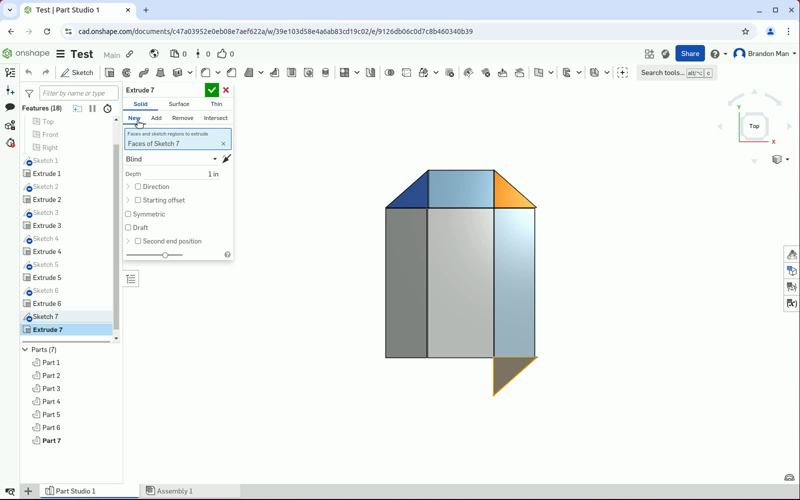
key(tab, 4)
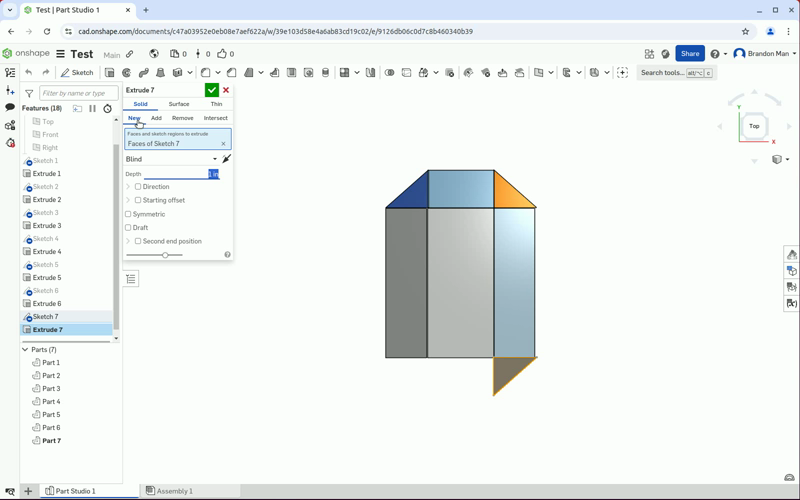
text(4.574)
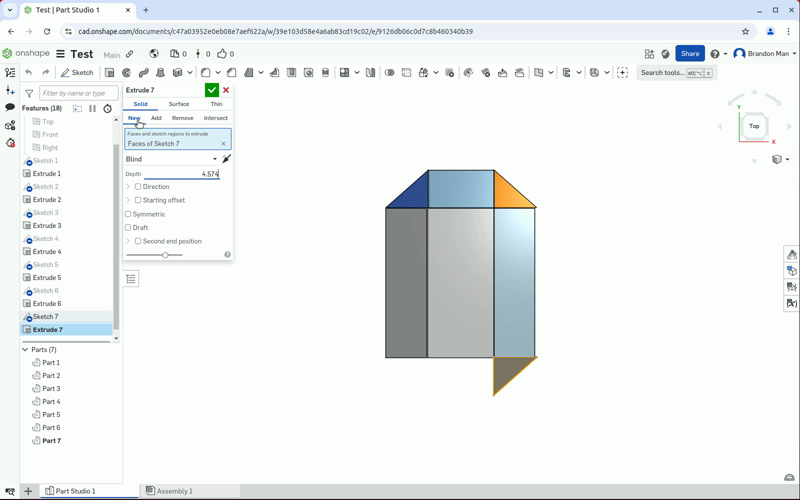
key(enter)
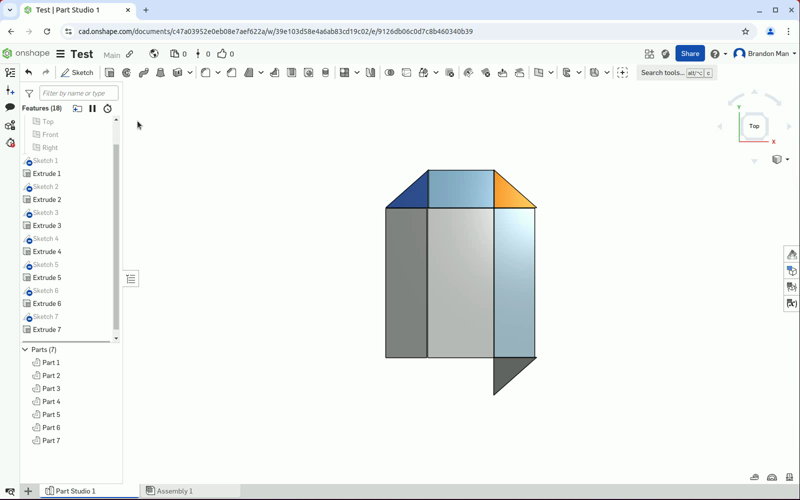
key(shift+h)
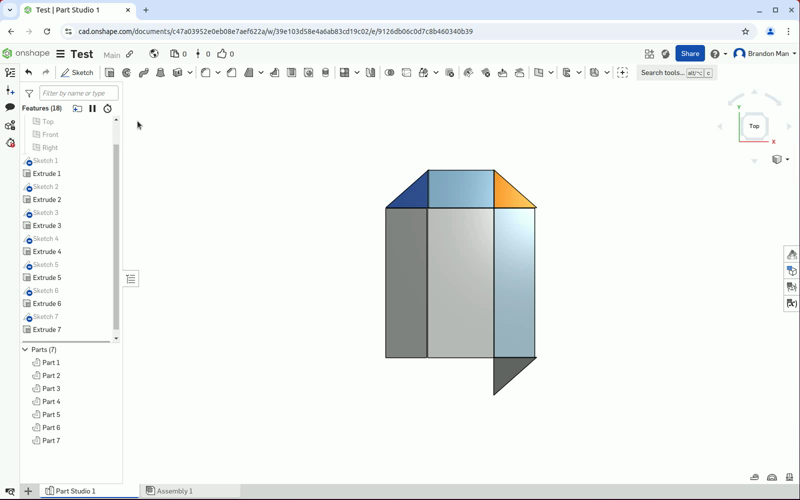
key(shift+h)
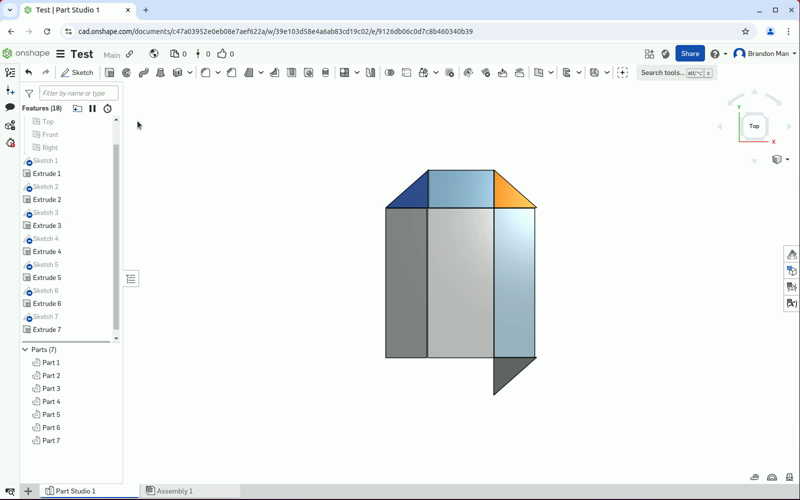
mouse_move(69, 163)
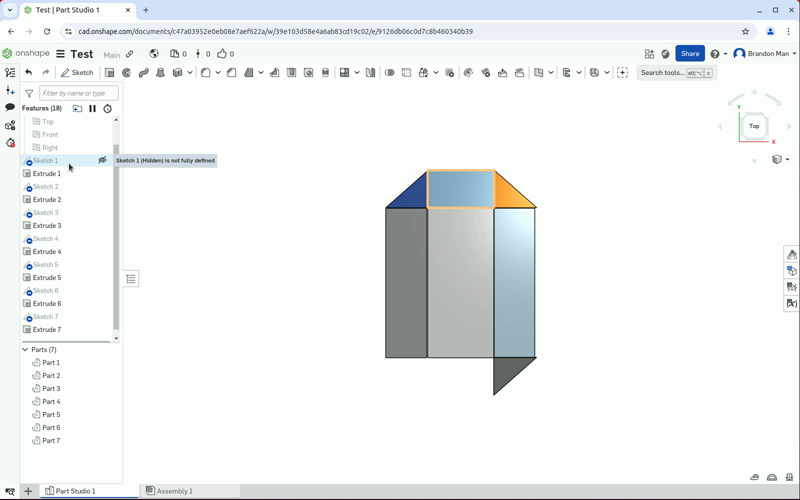
click(69, 163)
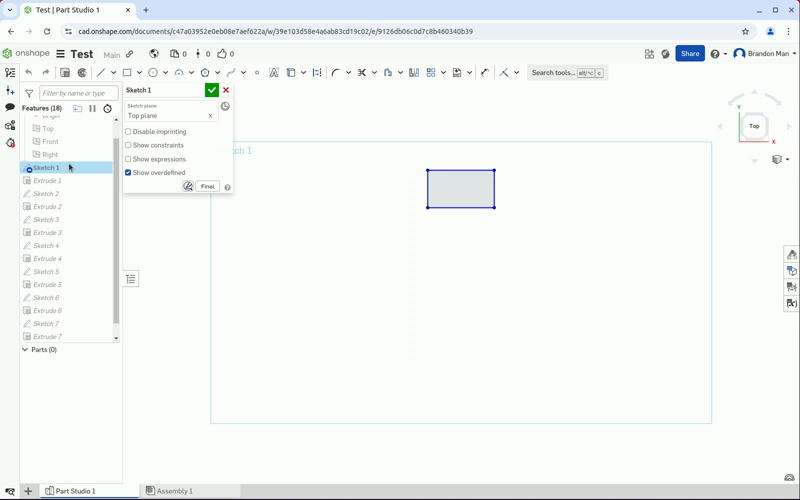
mouse_move(229, 92)
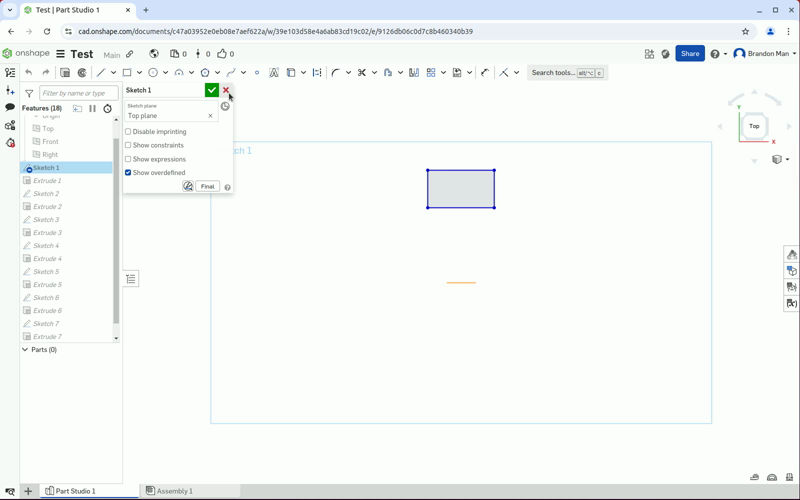
click(229, 92)
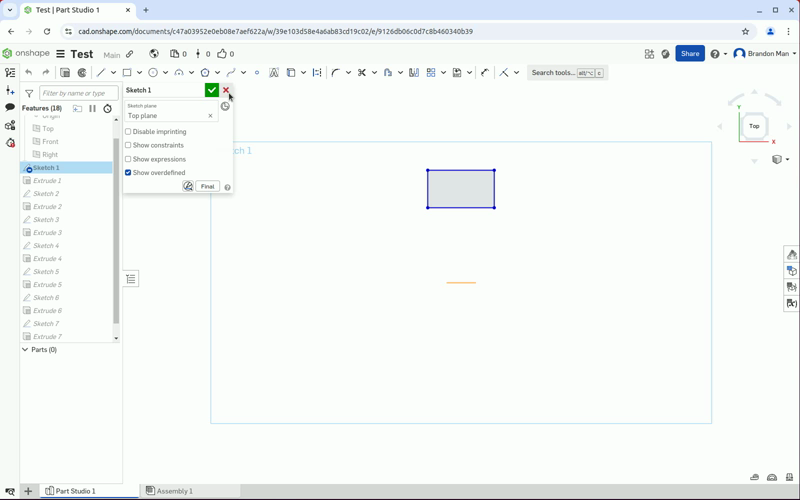
key(shift+s)
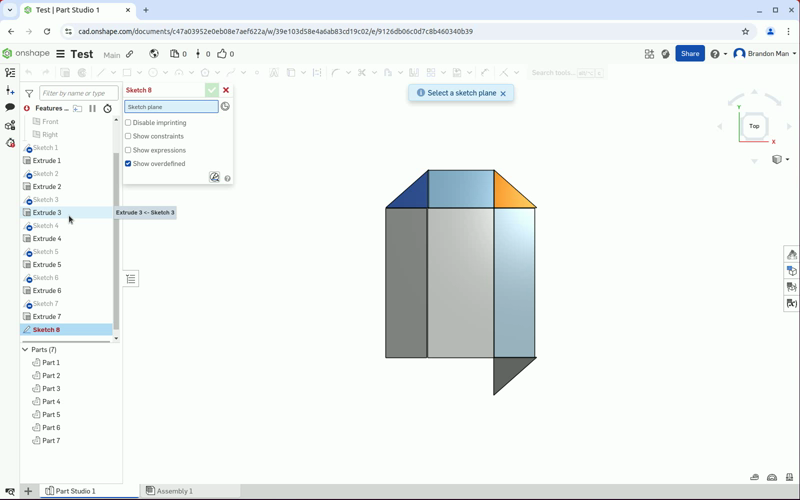
scroll(3)
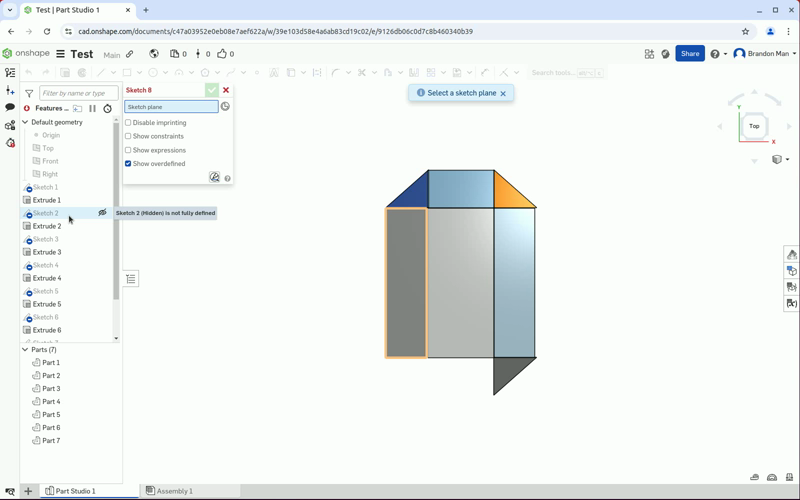
mouse_move(69, 150)
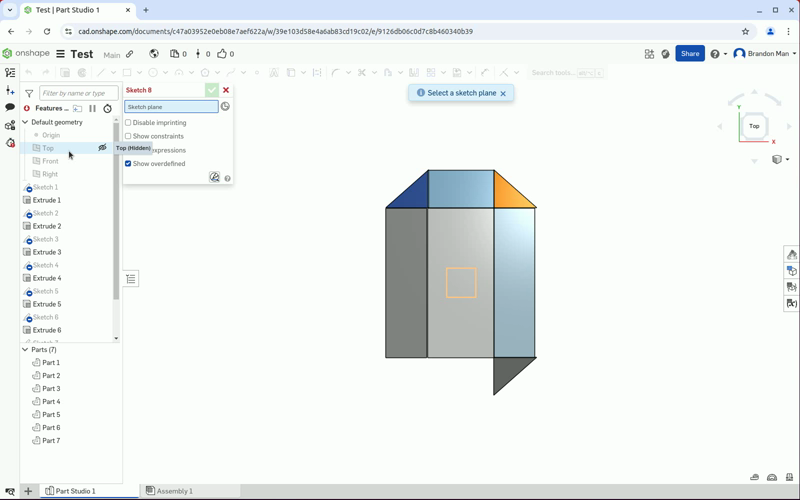
click(69, 150)
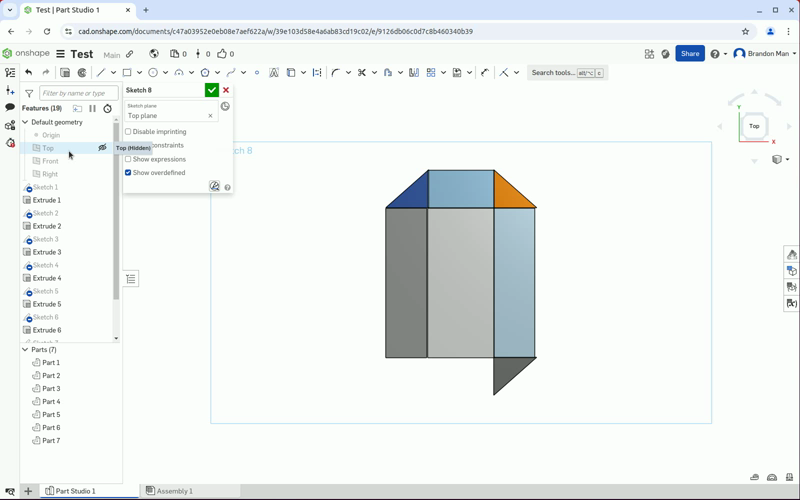
mouse_move(73, 352)
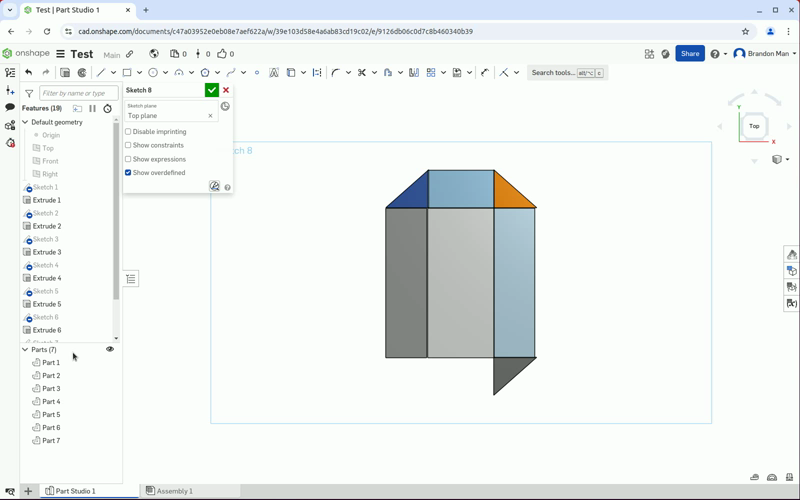
key(y)
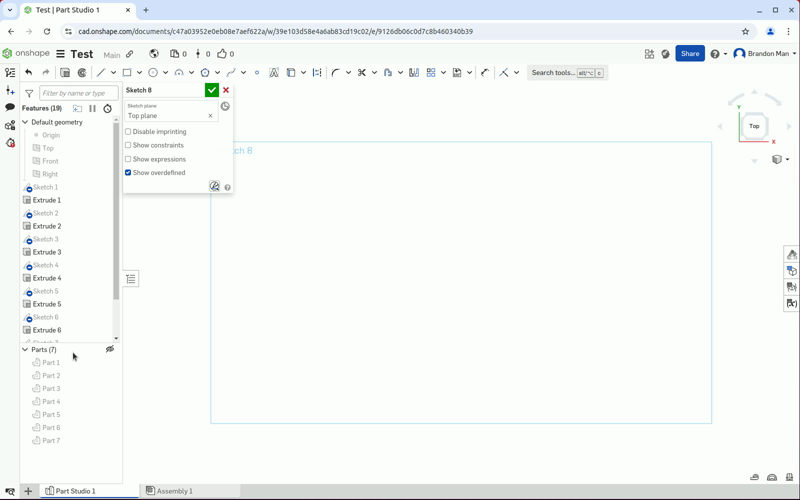
key(l)
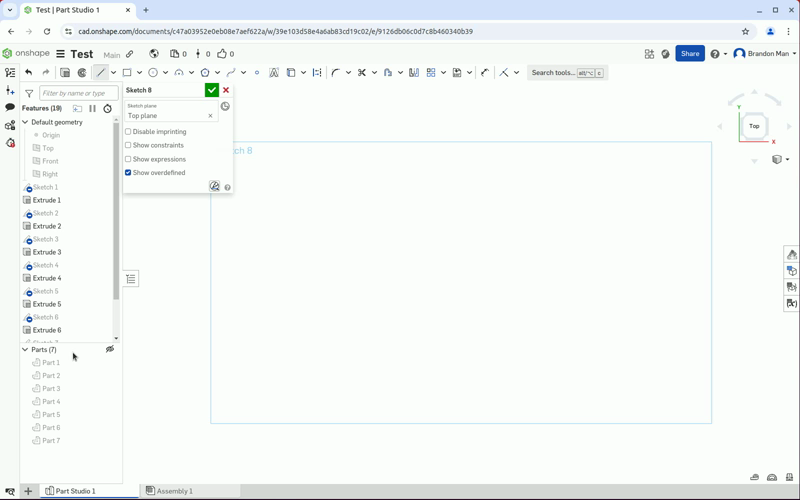
key_down(shift)
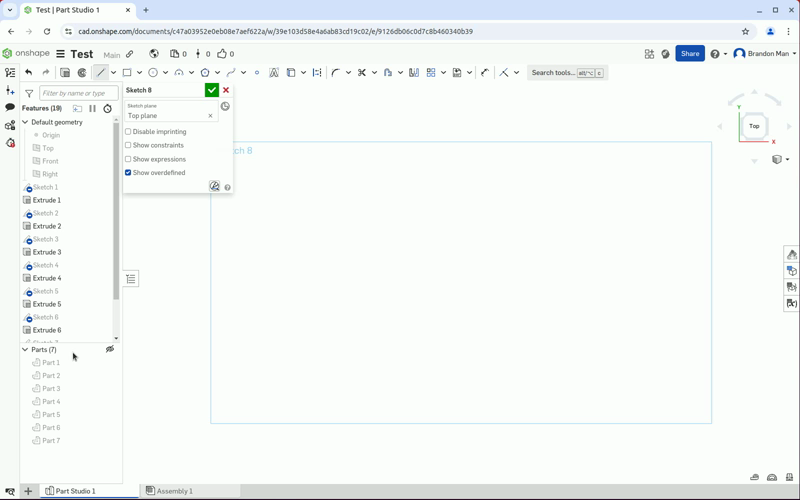
mouse_move(427, 395)
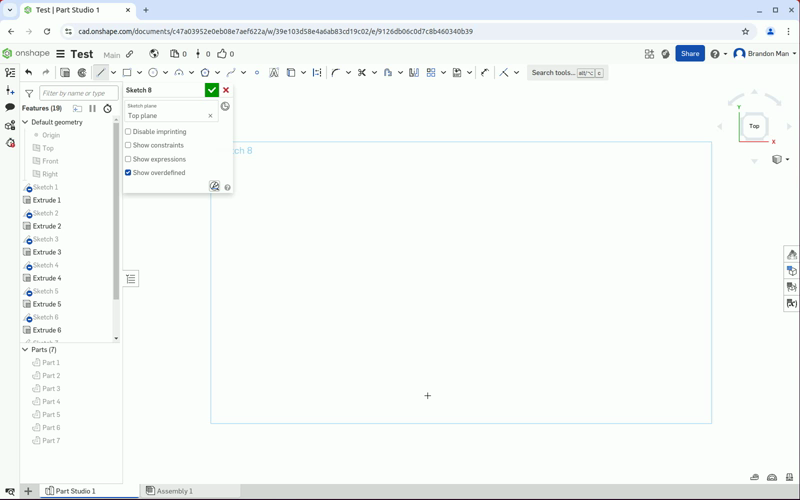
click(427, 395)
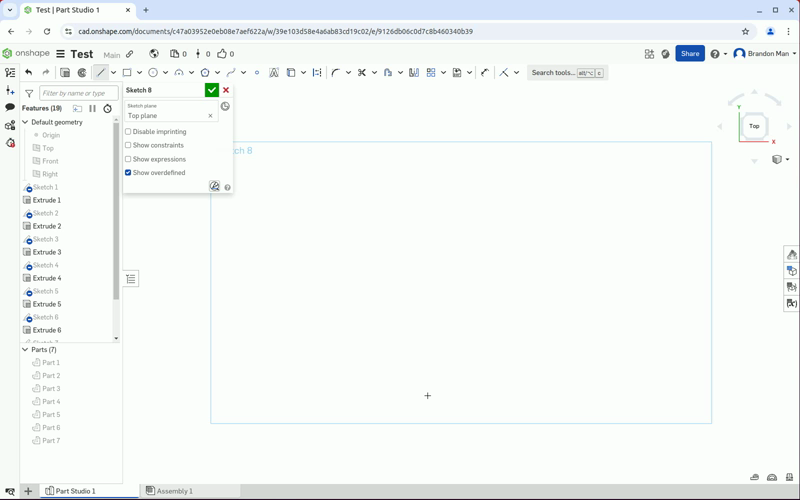
key_up(shift)
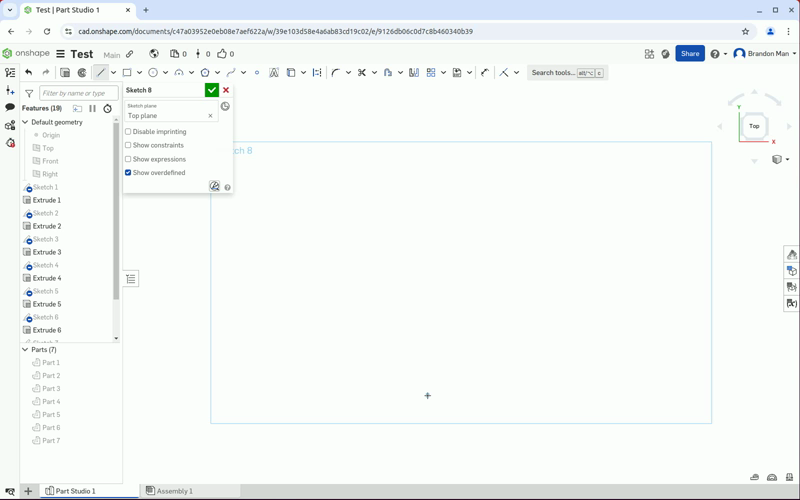
key_down(shift)
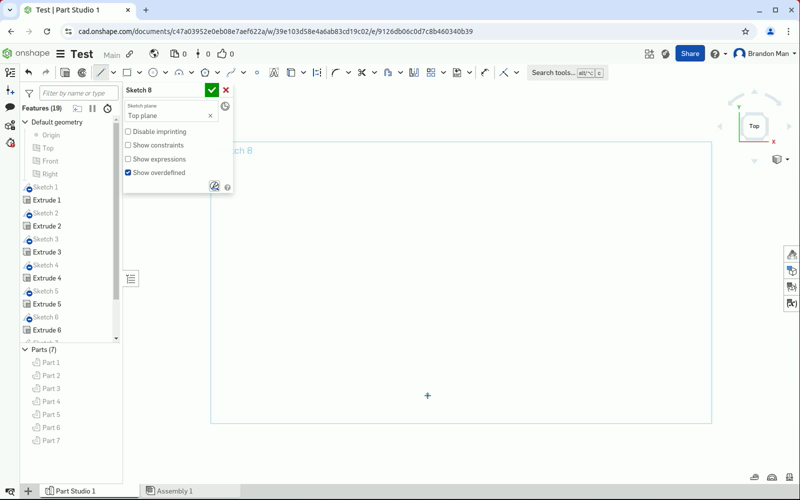
mouse_move(494, 395)
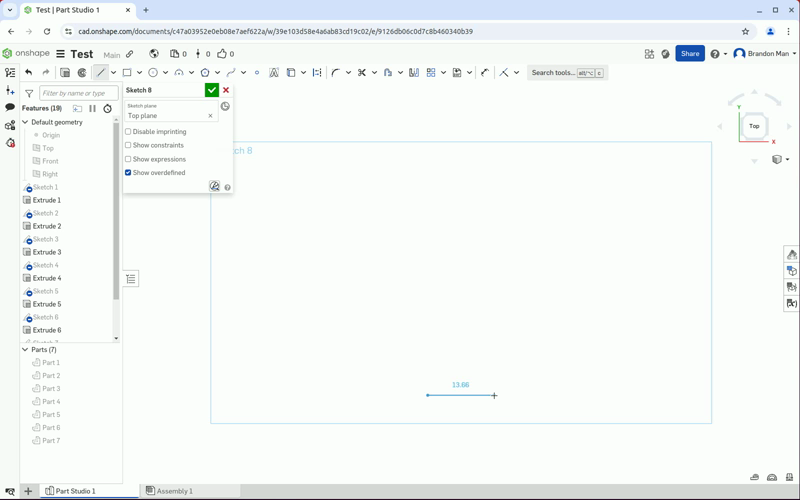
click(494, 395)
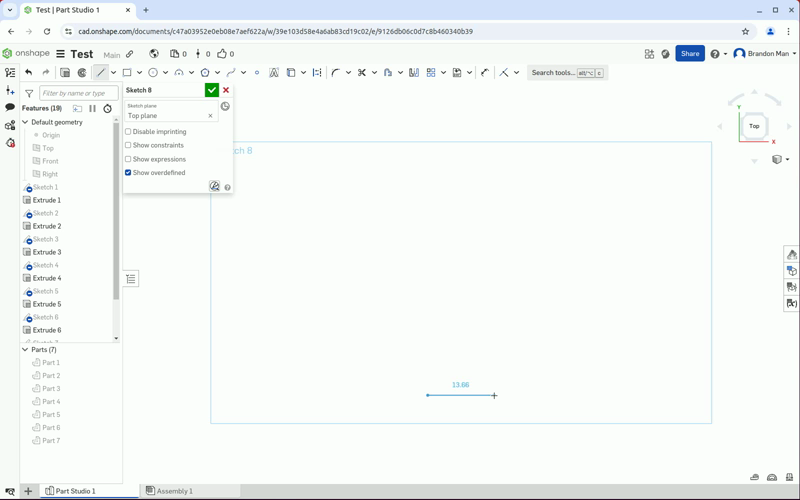
key_up(shift)
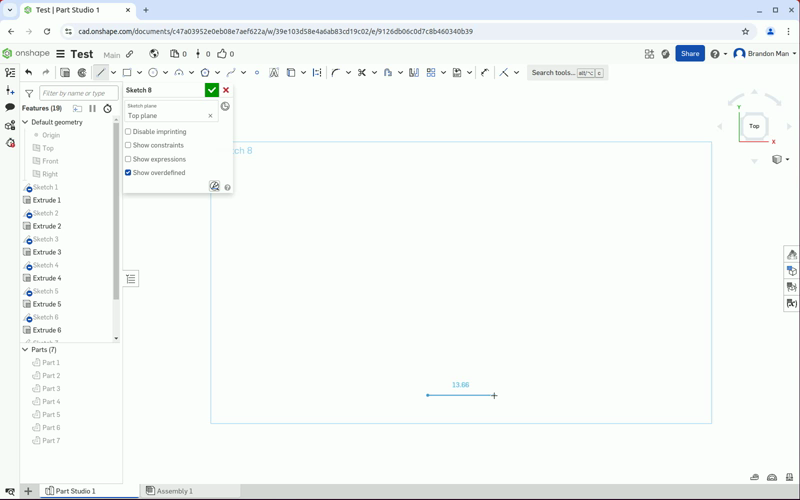
key_down(shift)
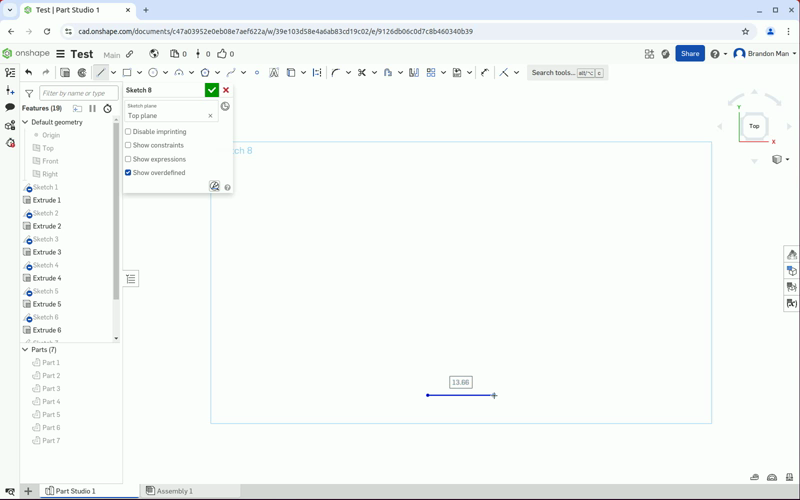
mouse_move(524, 395)
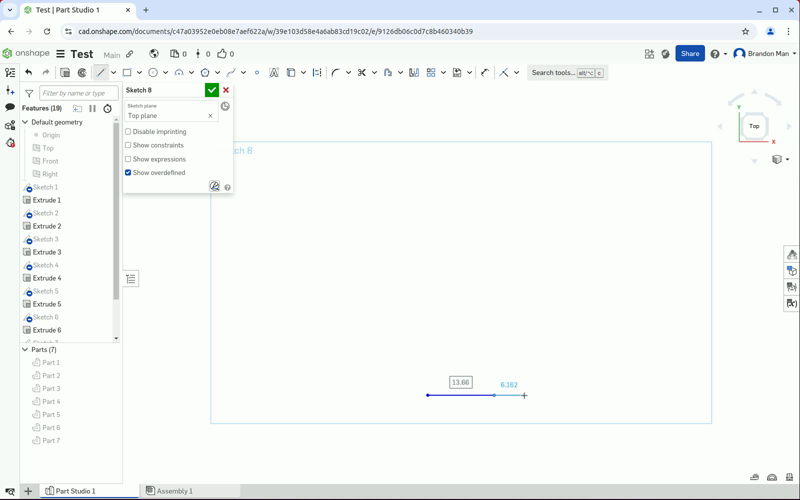
mouse_move(494, 357)
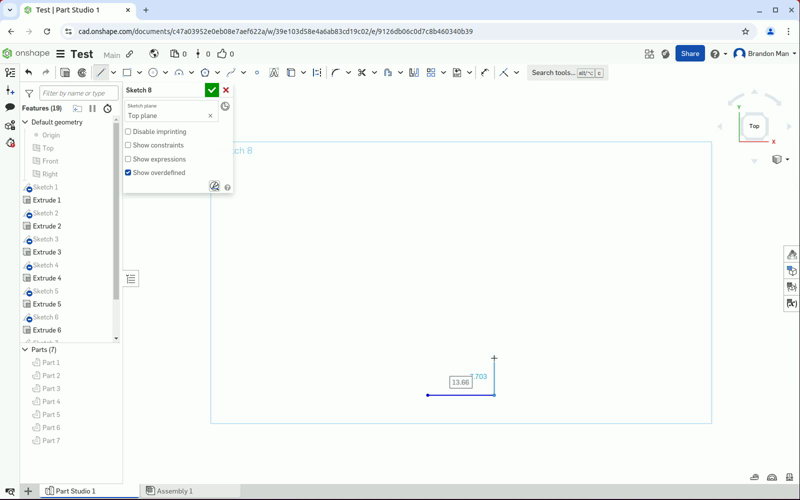
click(494, 357)
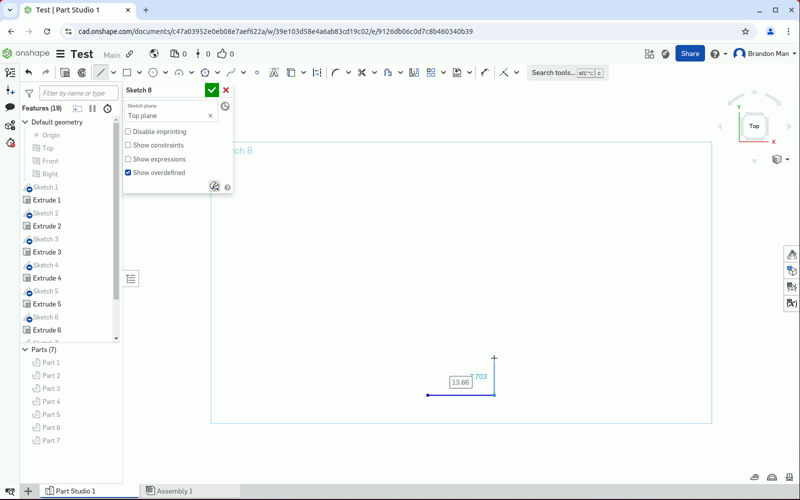
key_up(shift)
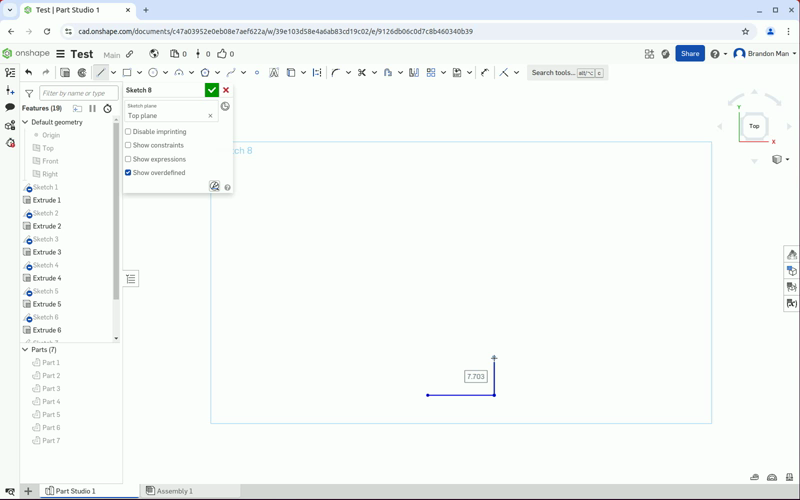
key_down(shift)
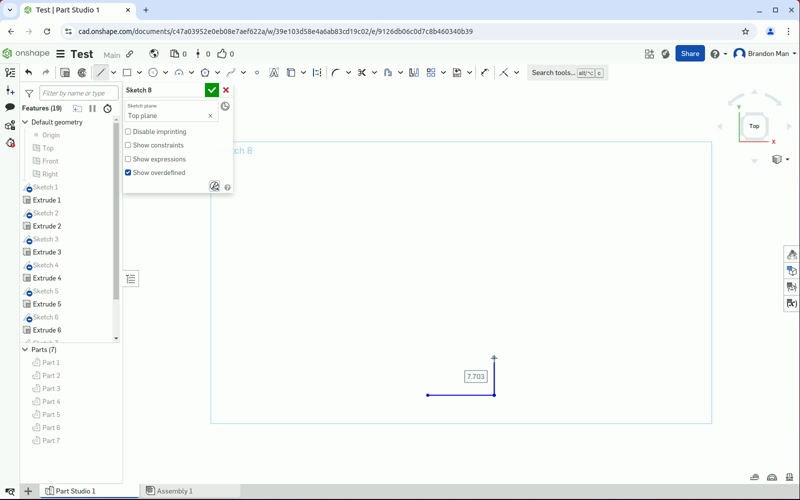
mouse_move(427, 357)
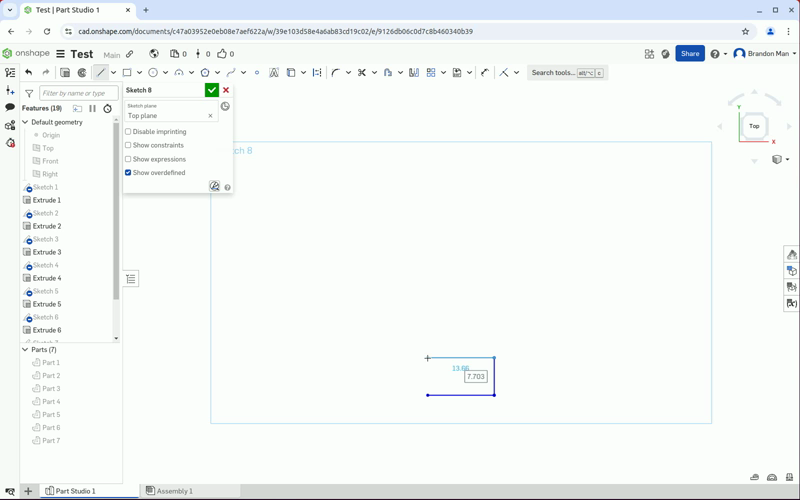
click(427, 357)
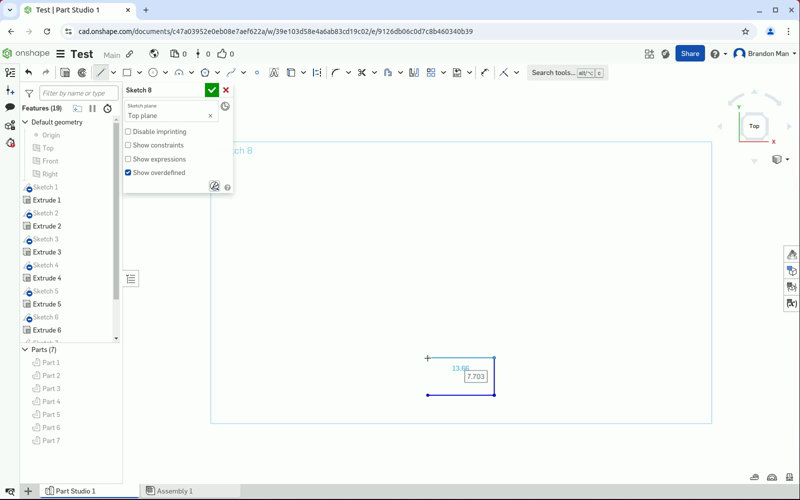
key_up(shift)
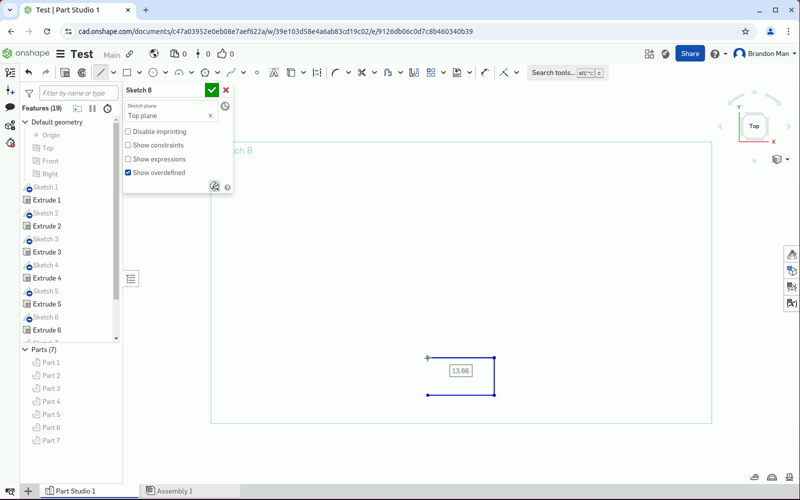
mouse_move(457, 357)
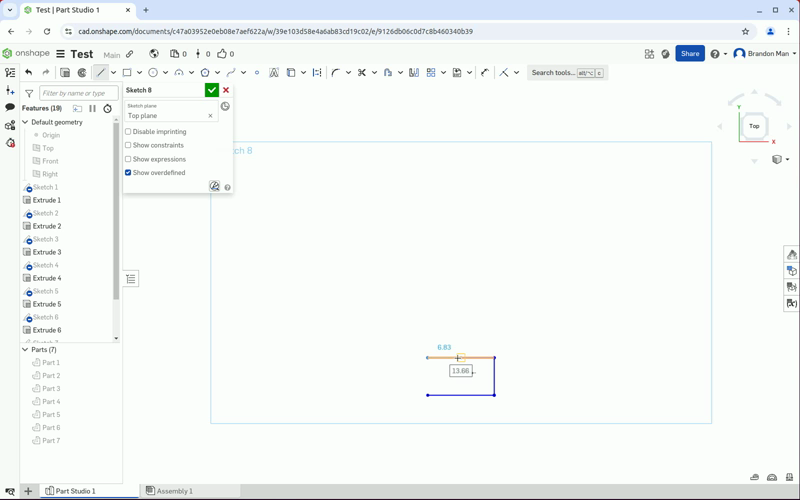
key_down(shift)
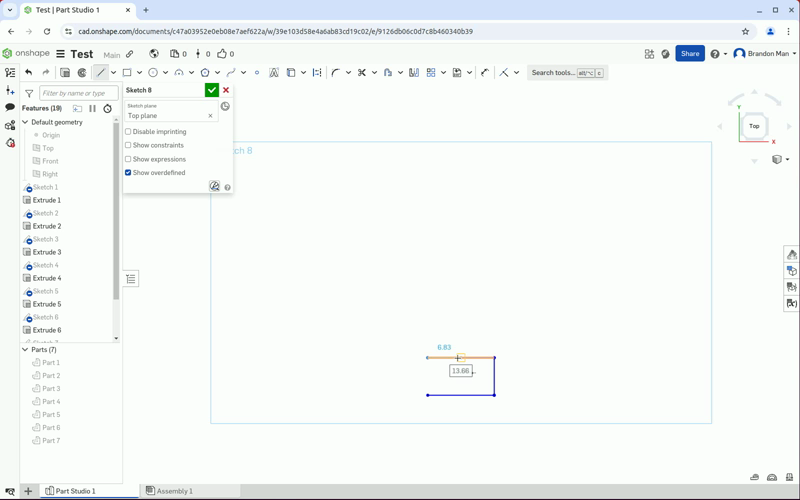
mouse_move(427, 395)
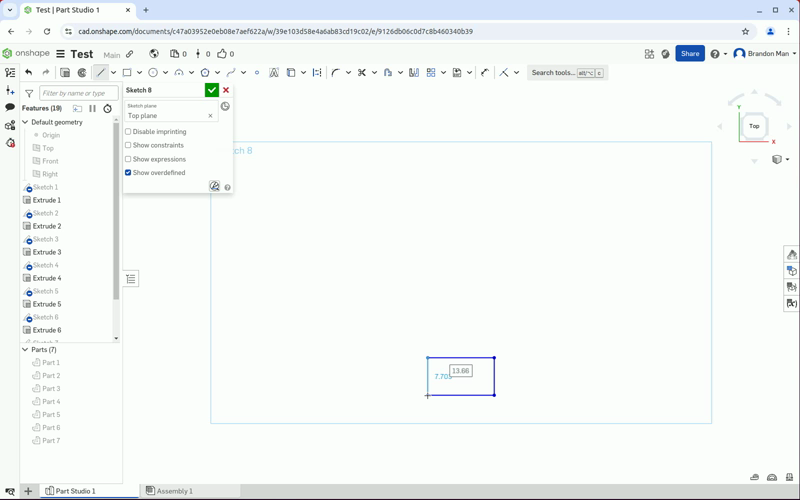
key_up(shift)
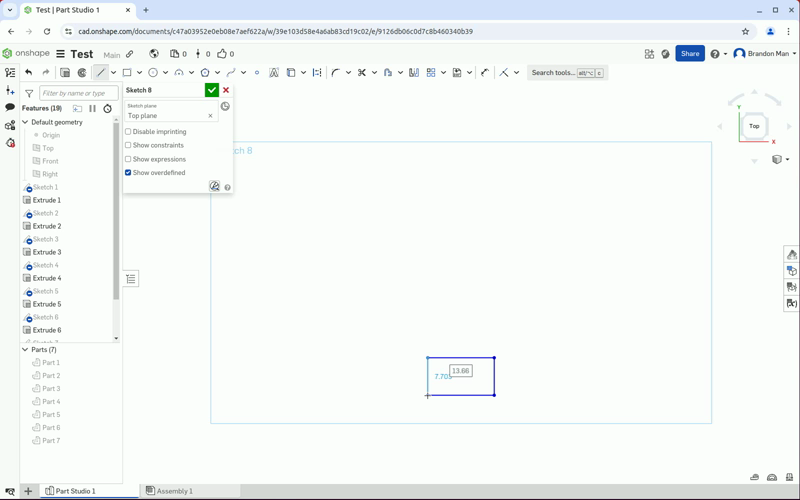
click(427, 395)
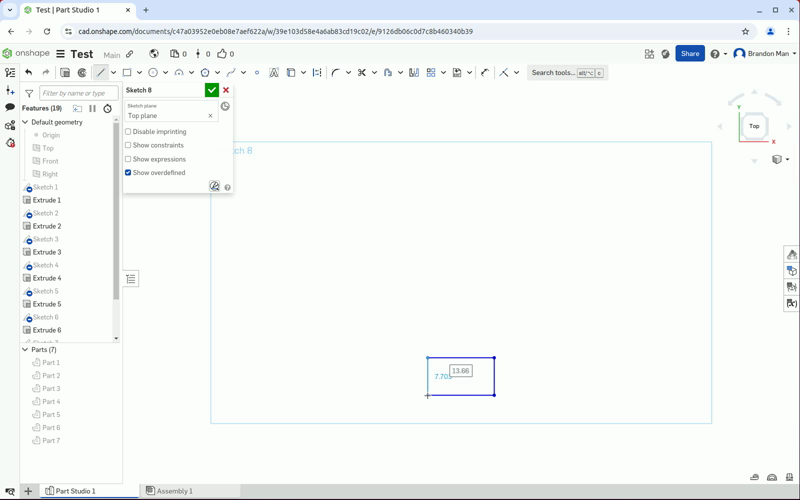
key(esc)
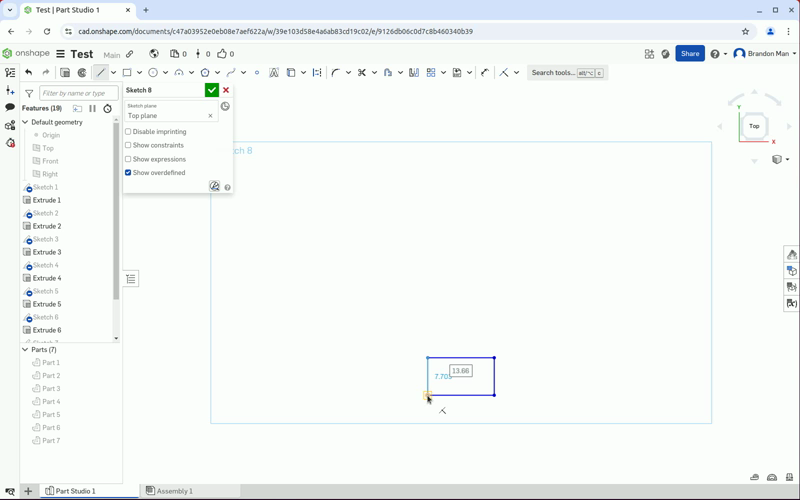
mouse_move(436, 391)
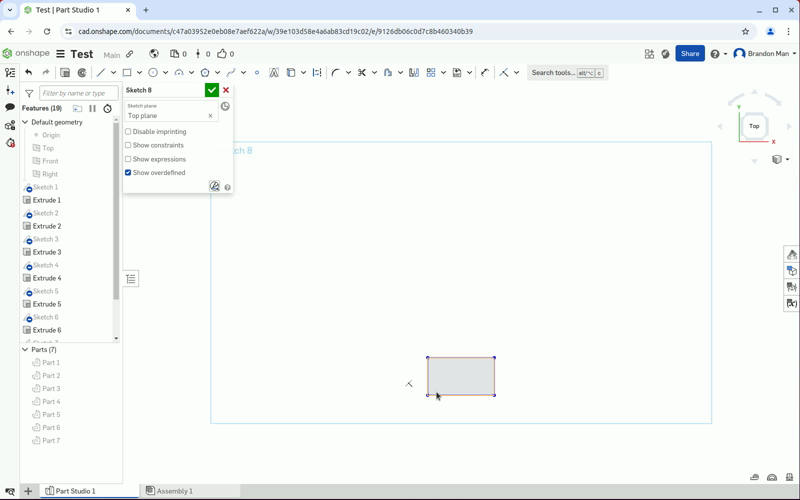
click(436, 391)
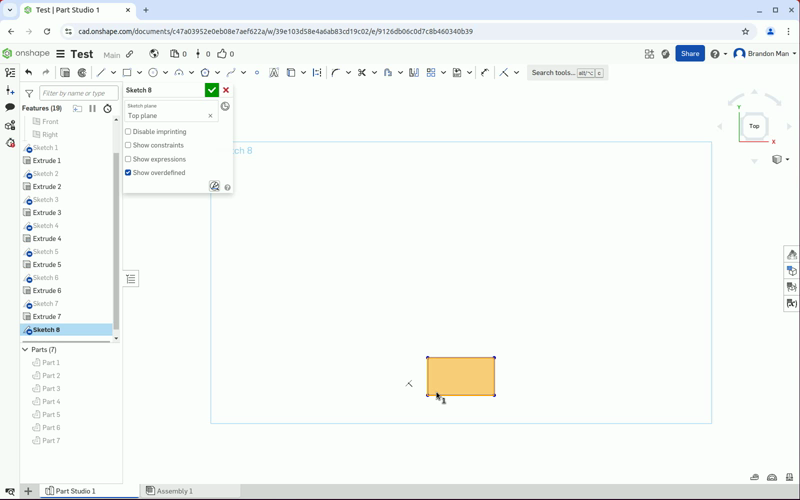
mouse_move(73, 352)
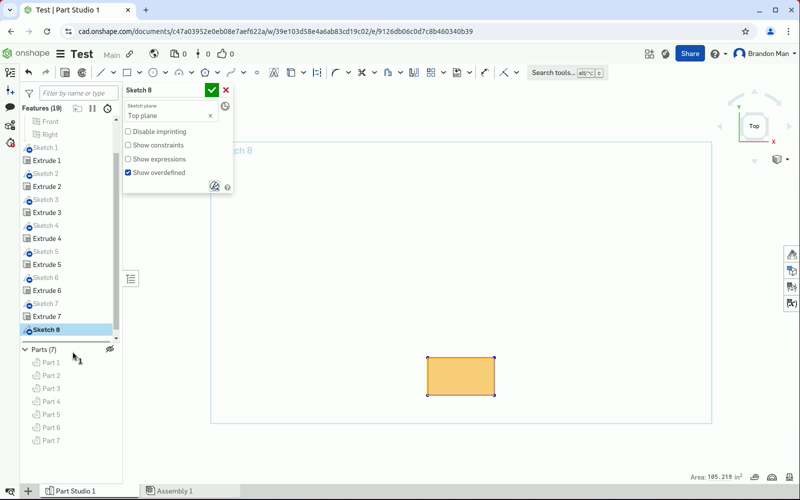
key(shift+y)
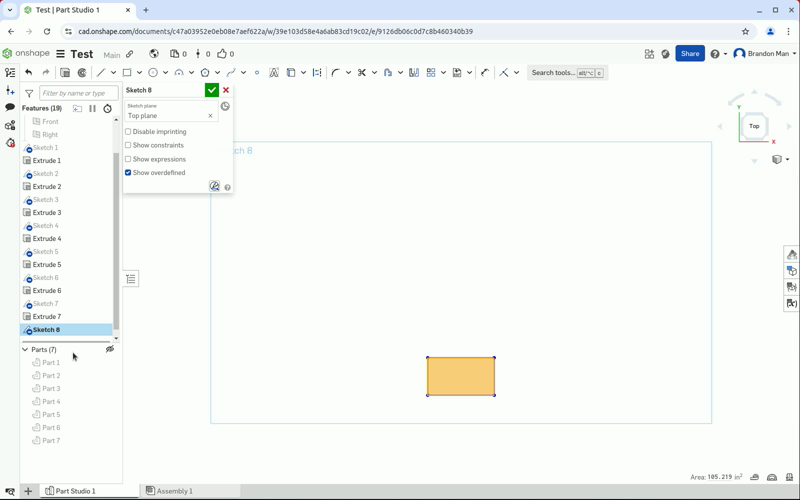
key(shift+e)
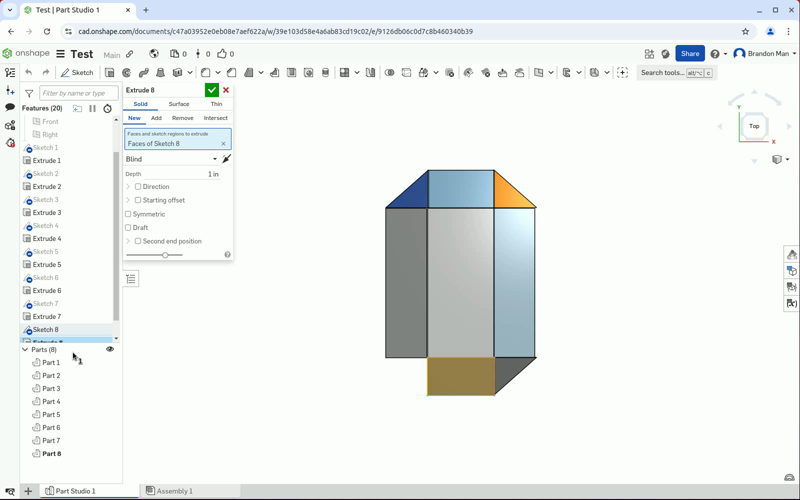
mouse_move(143, 106)
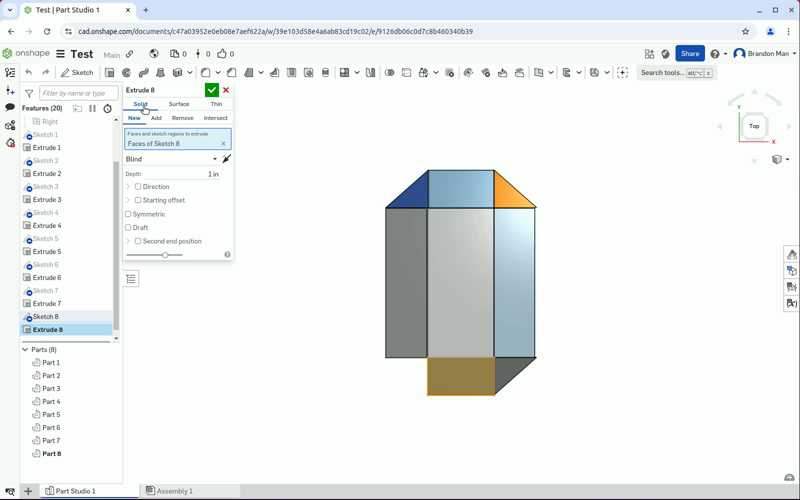
click(143, 106)
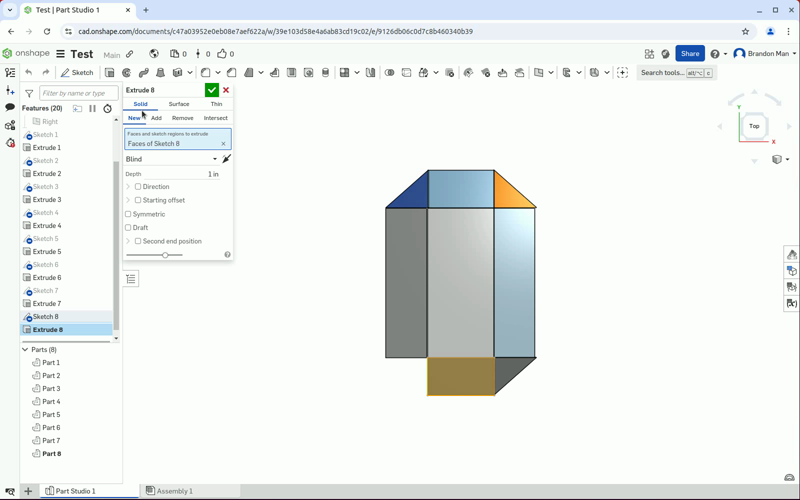
mouse_move(137, 120)
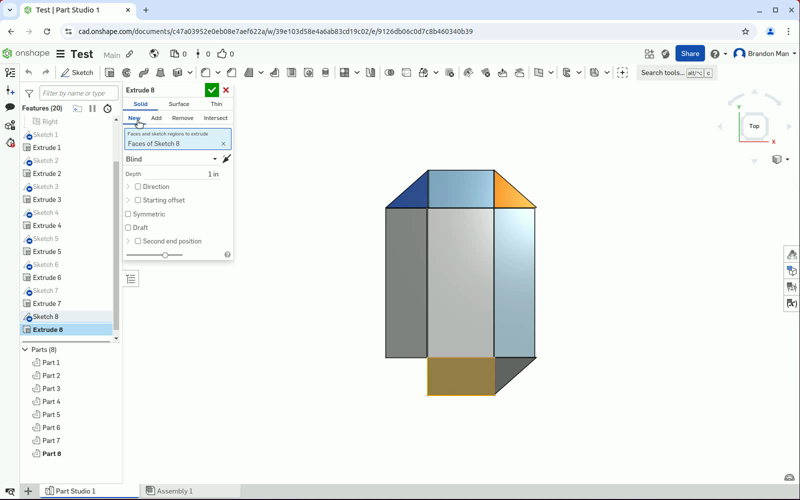
click(137, 120)
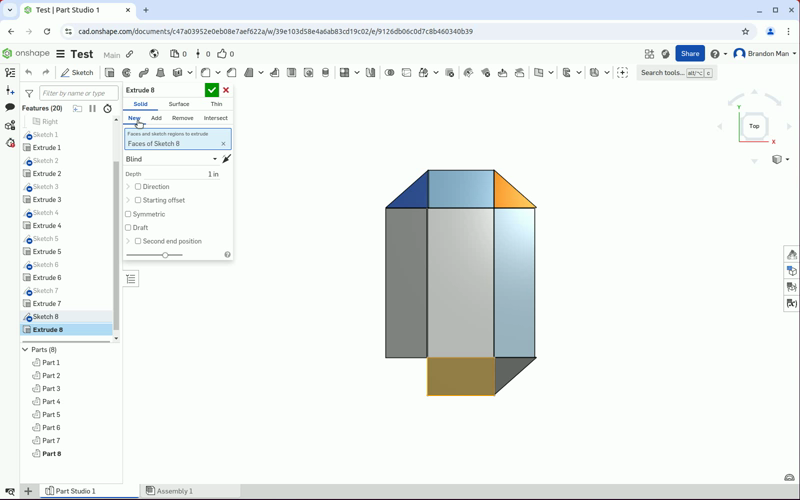
key(tab, 4)
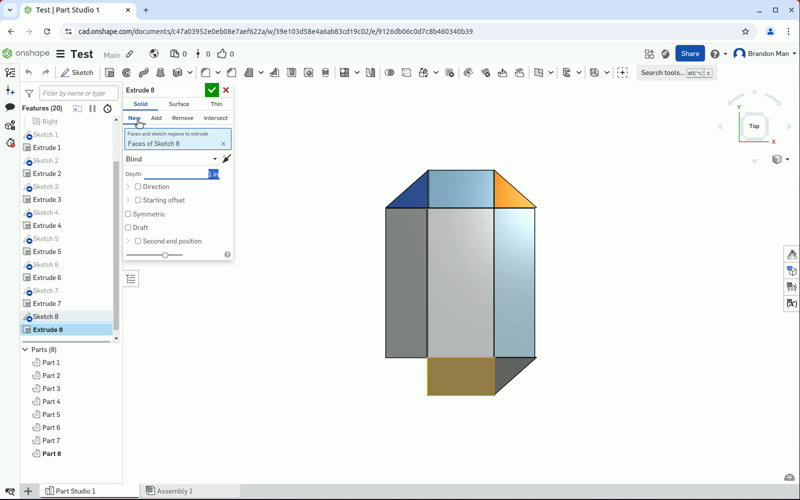
text(4.574)
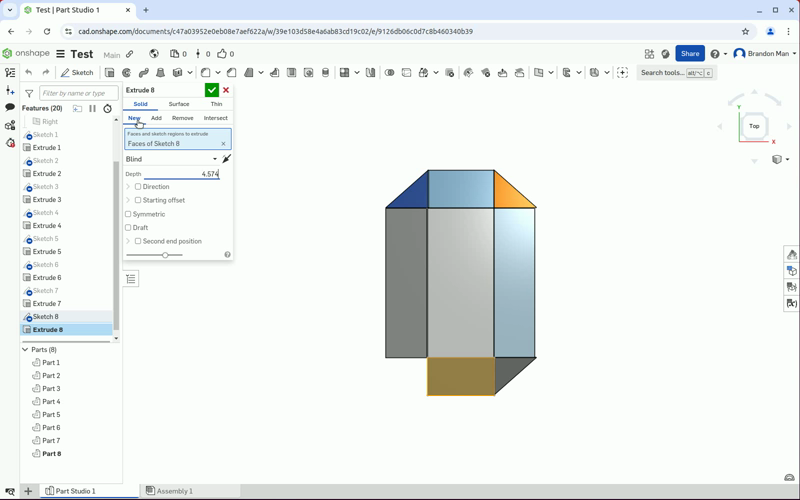
key(enter)
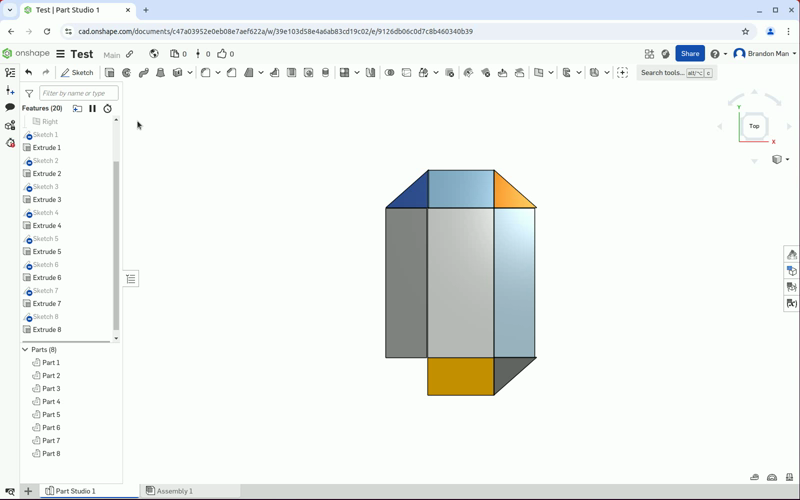
key(shift+h)
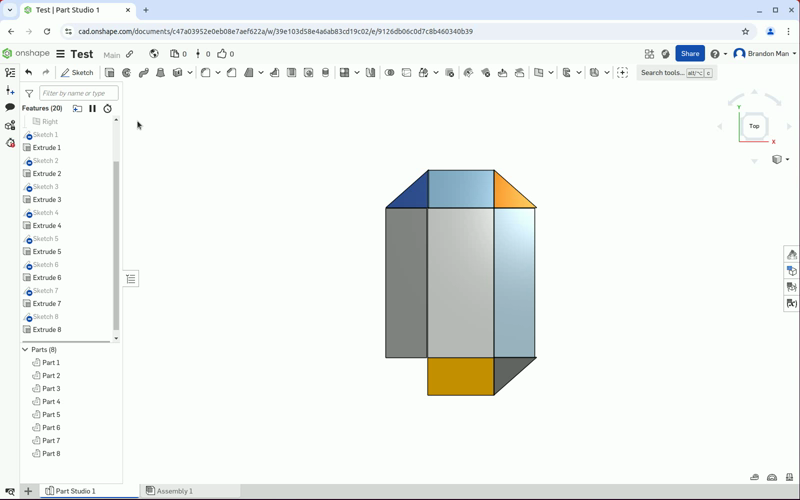
key(shift+h)
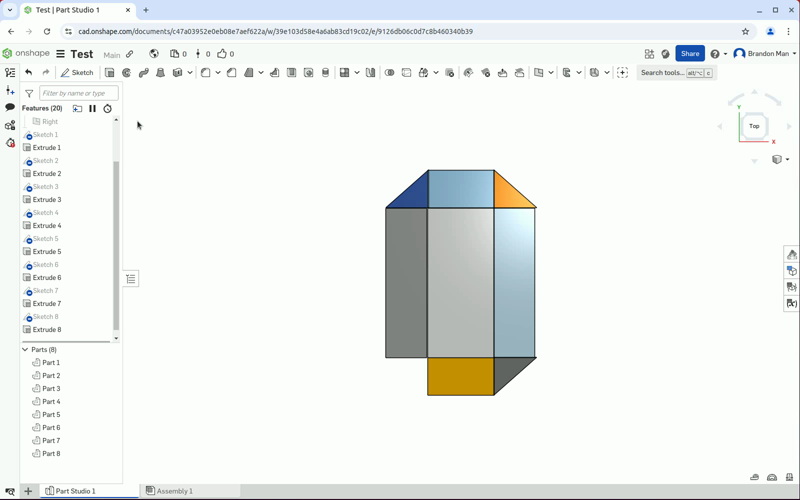
mouse_move(69, 137)
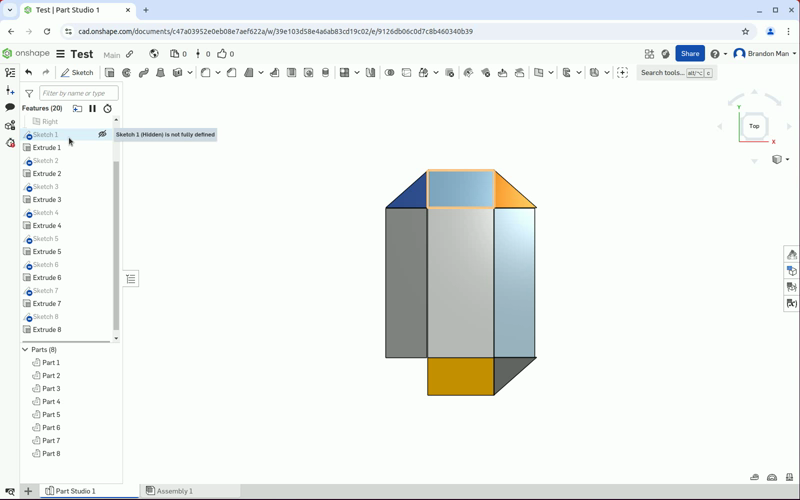
click(69, 137)
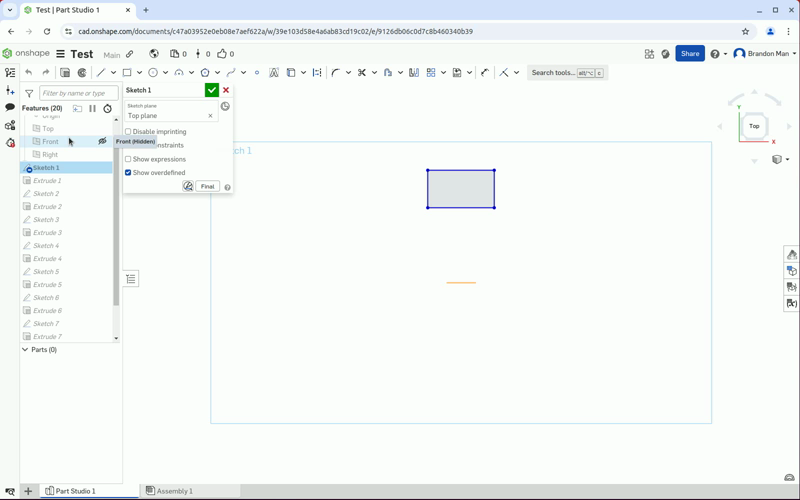
mouse_move(229, 92)
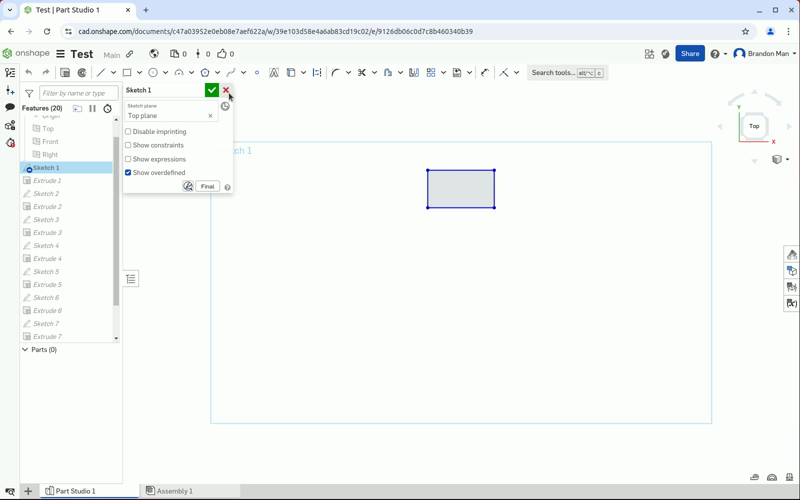
click(229, 92)
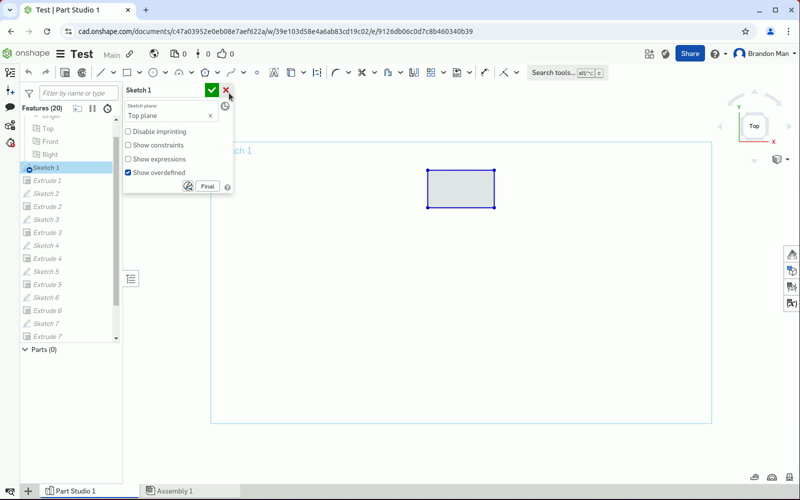
key(shift+s)
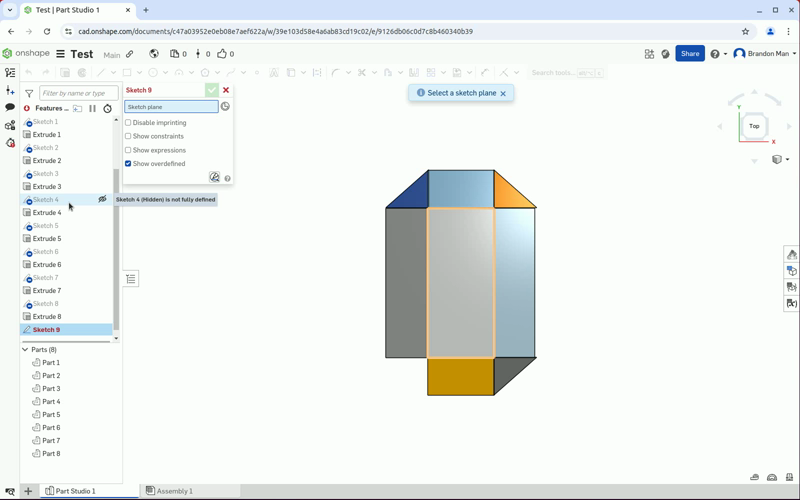
scroll(3)
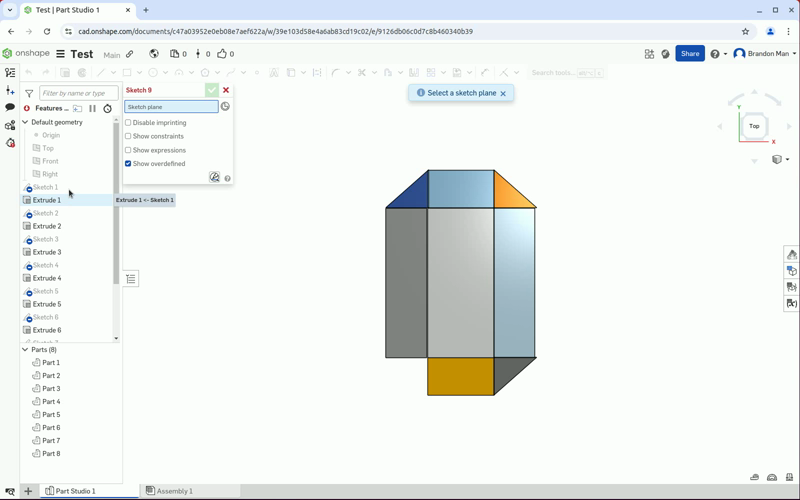
mouse_move(69, 150)
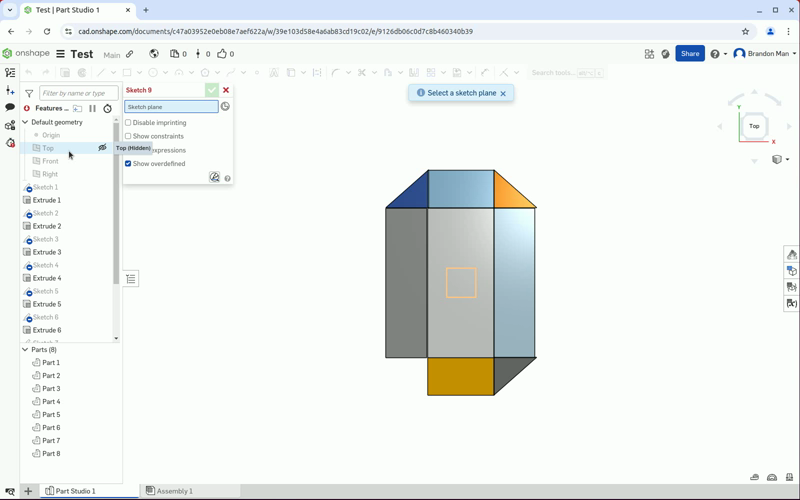
click(69, 150)
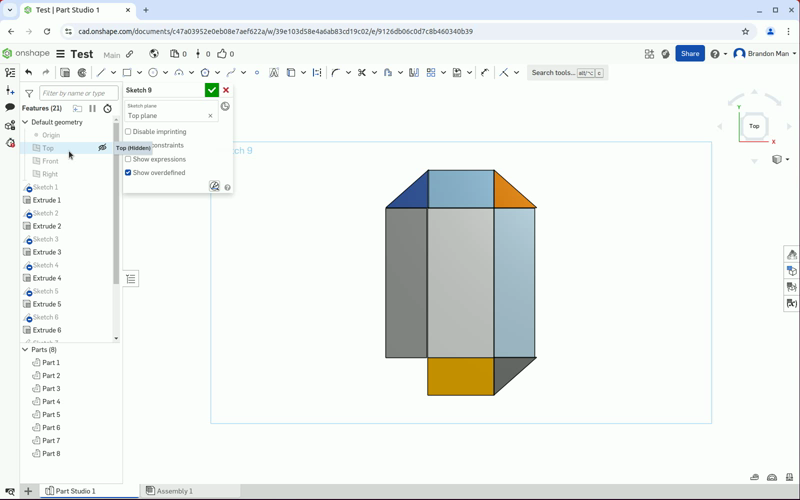
mouse_move(73, 352)
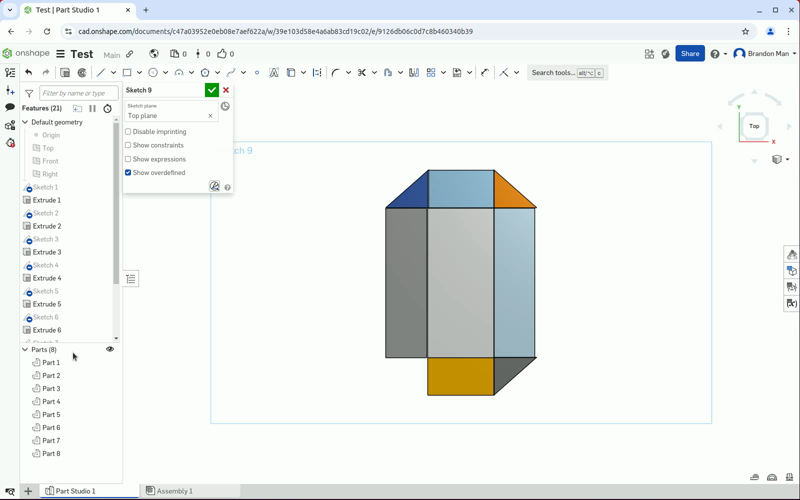
key(y)
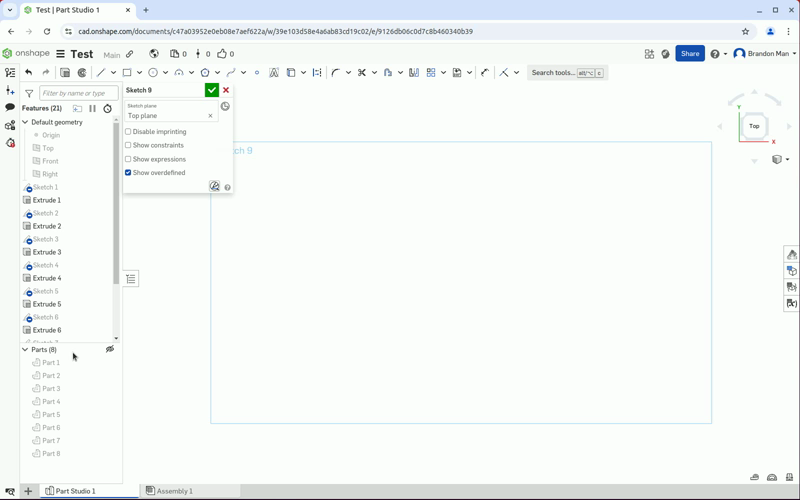
key(l)
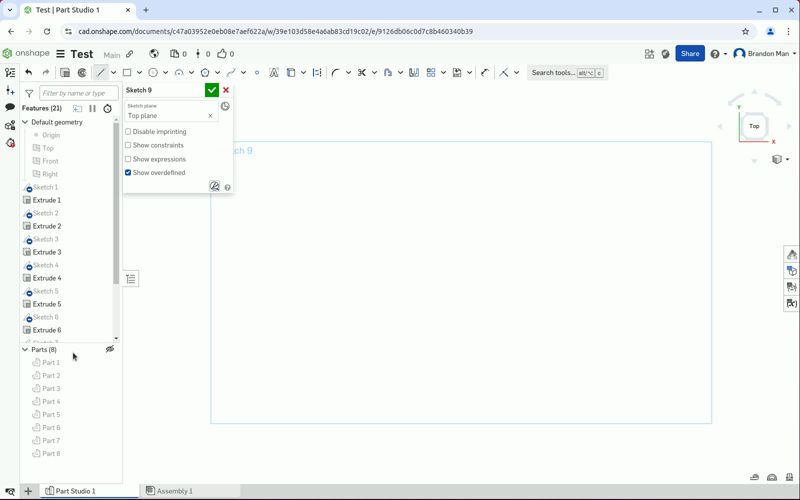
key_down(shift)
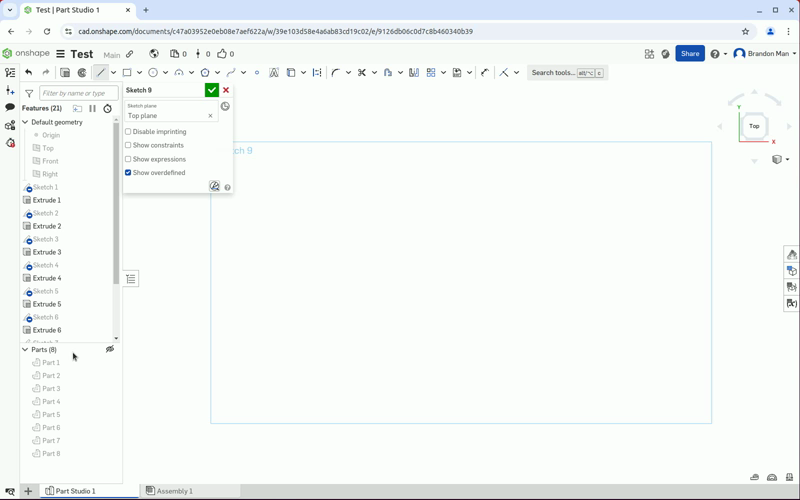
mouse_move(385, 357)
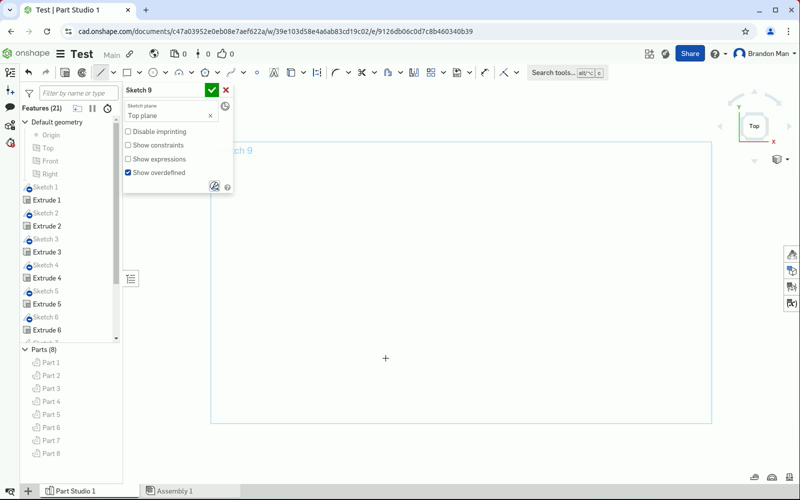
click(385, 357)
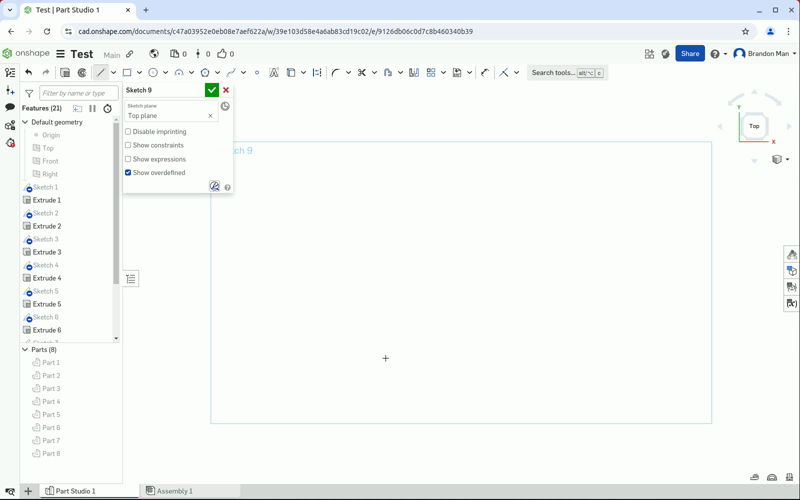
key_up(shift)
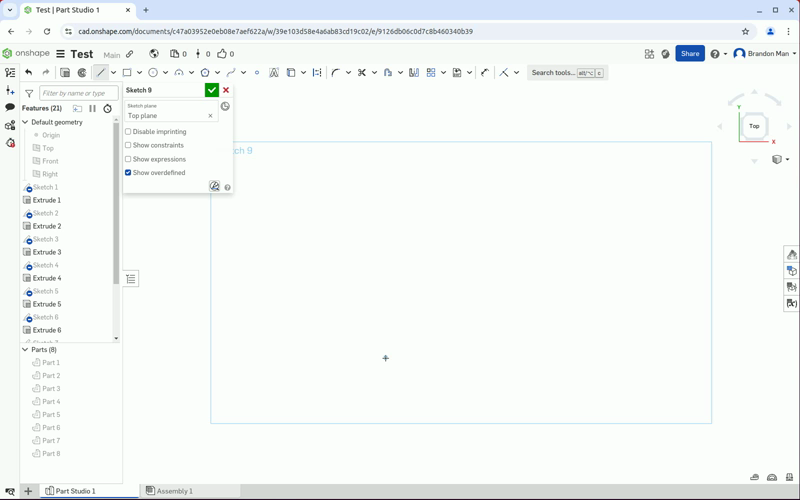
key_down(shift)
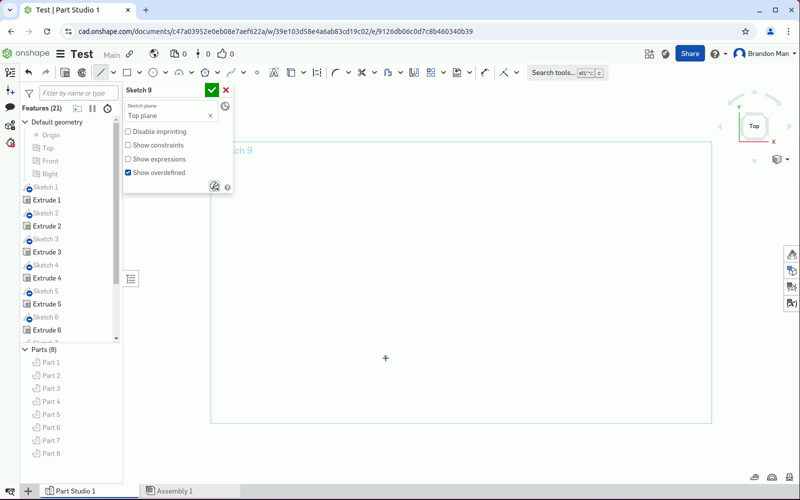
mouse_move(415, 357)
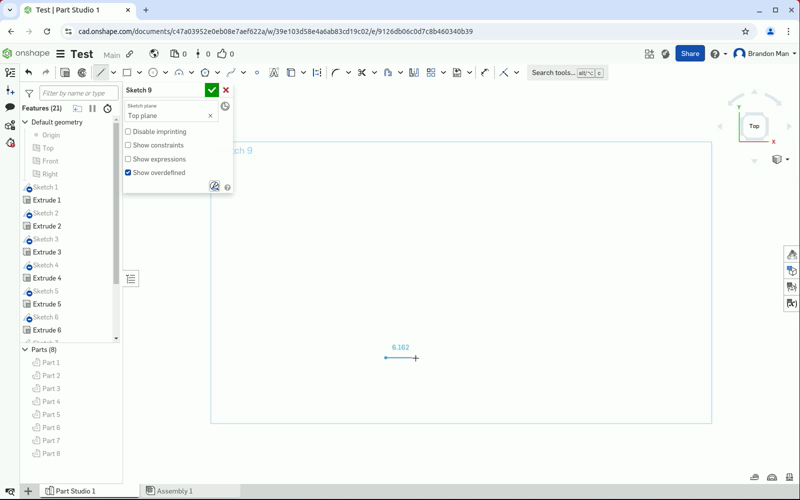
mouse_move(428, 396)
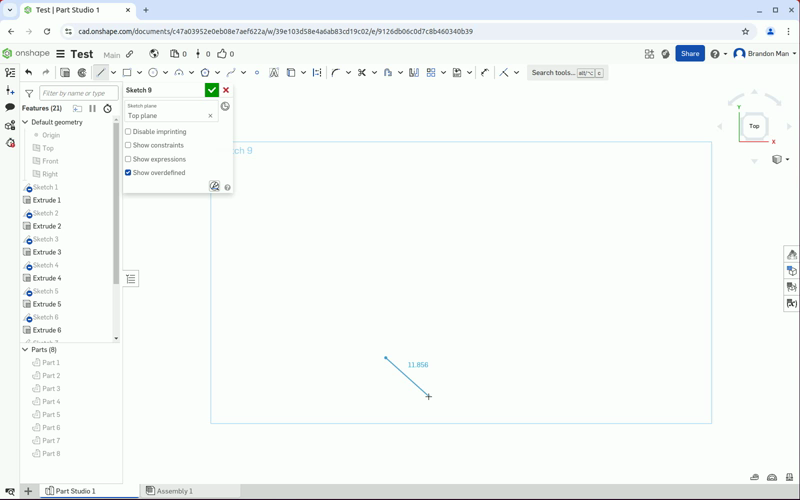
click(428, 396)
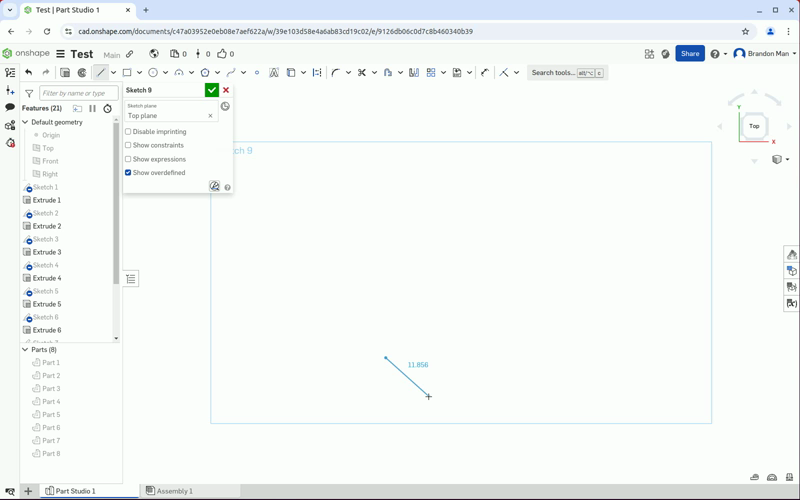
key_up(shift)
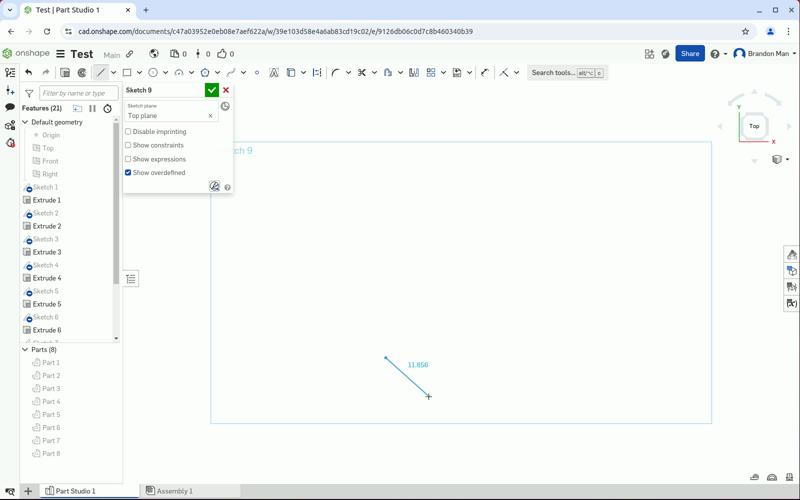
key_down(shift)
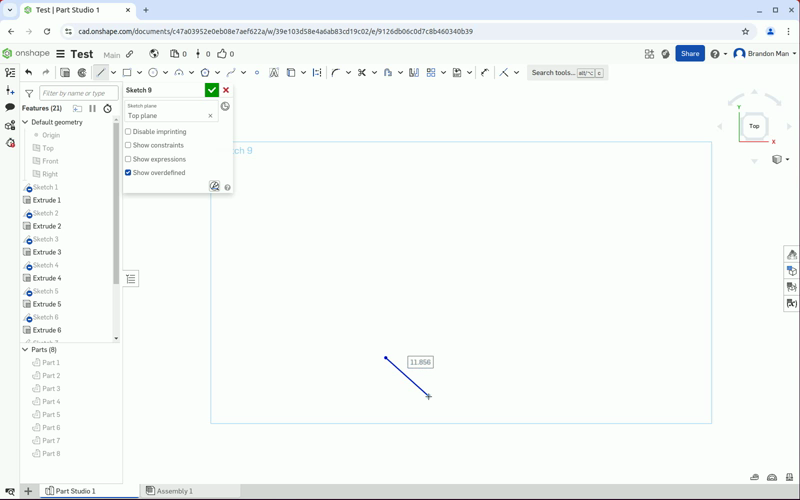
mouse_move(458, 396)
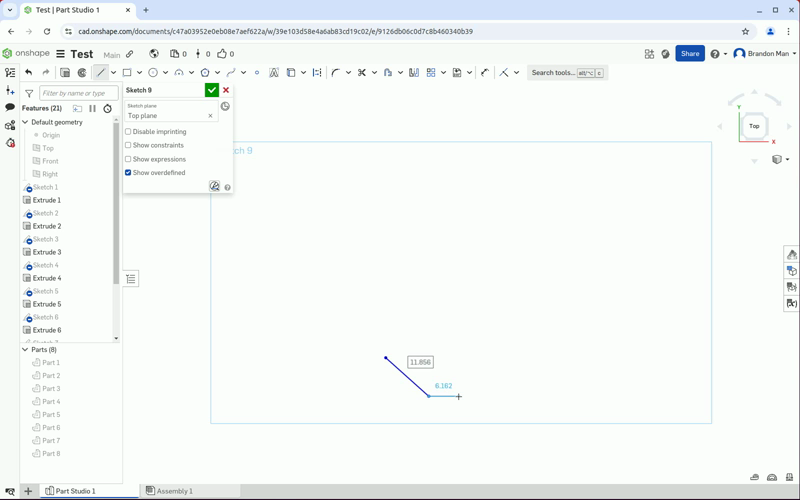
mouse_move(428, 357)
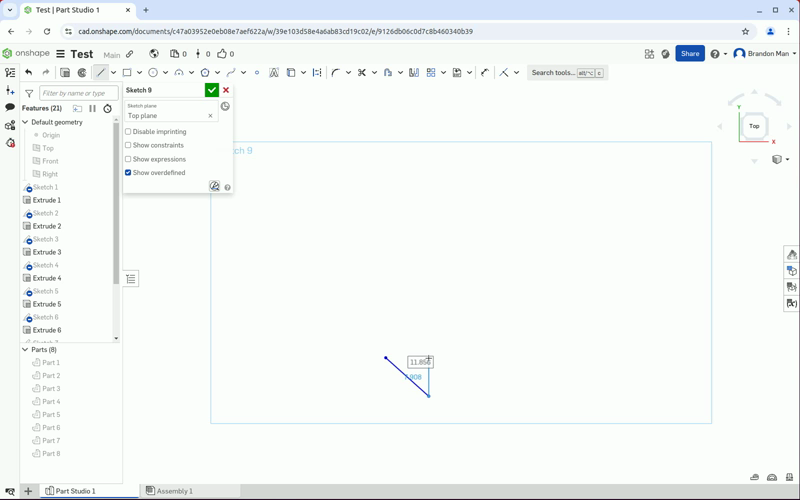
click(428, 357)
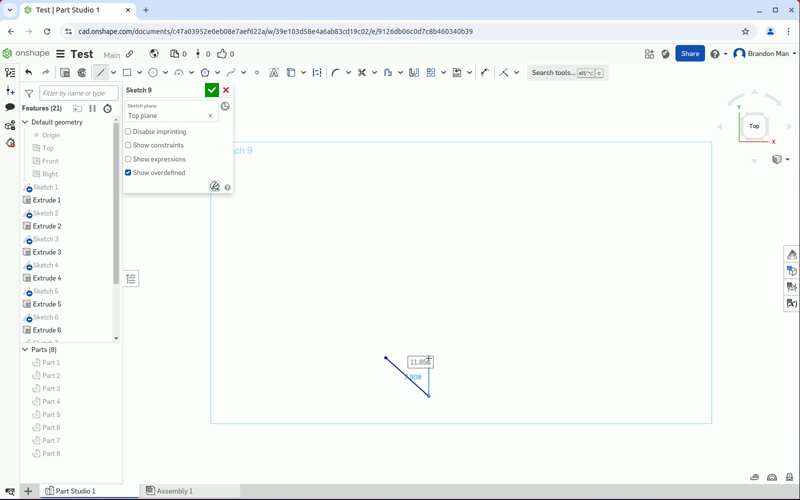
key_up(shift)
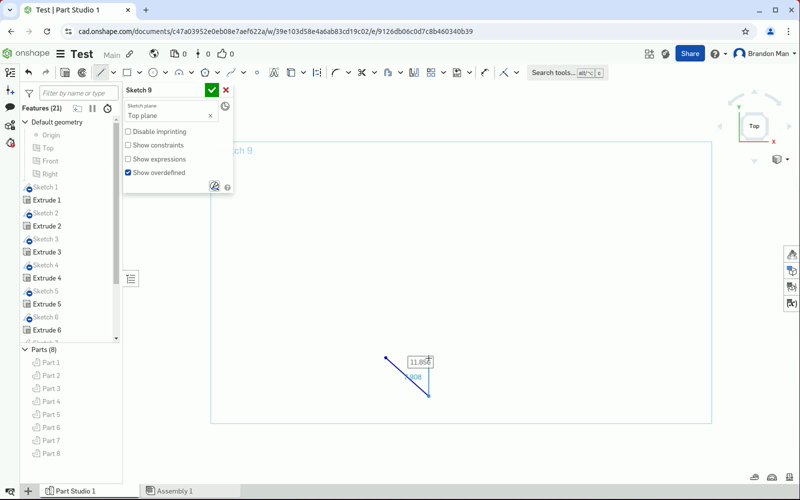
mouse_move(458, 357)
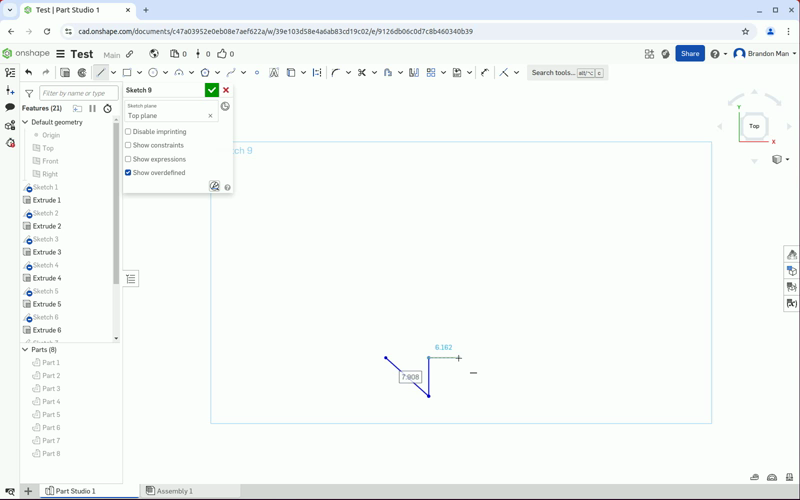
key_down(shift)
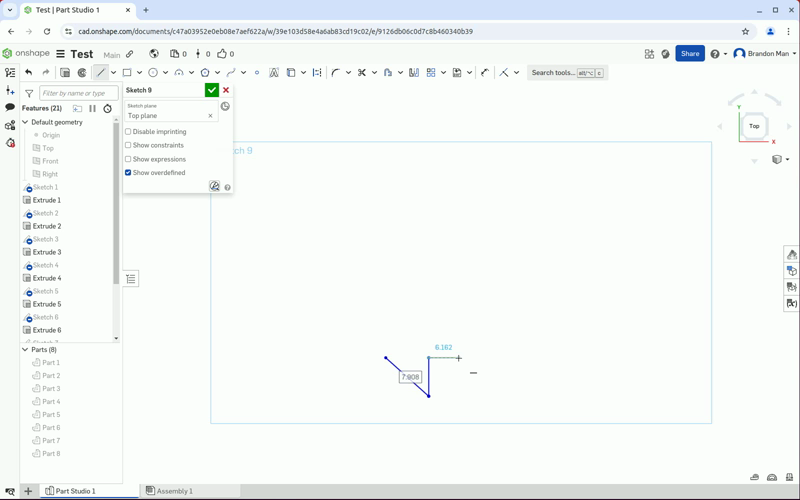
mouse_move(385, 357)
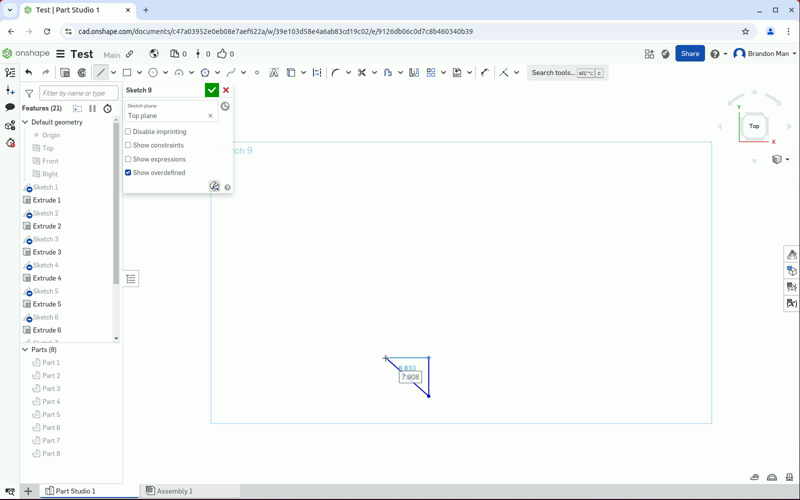
key_up(shift)
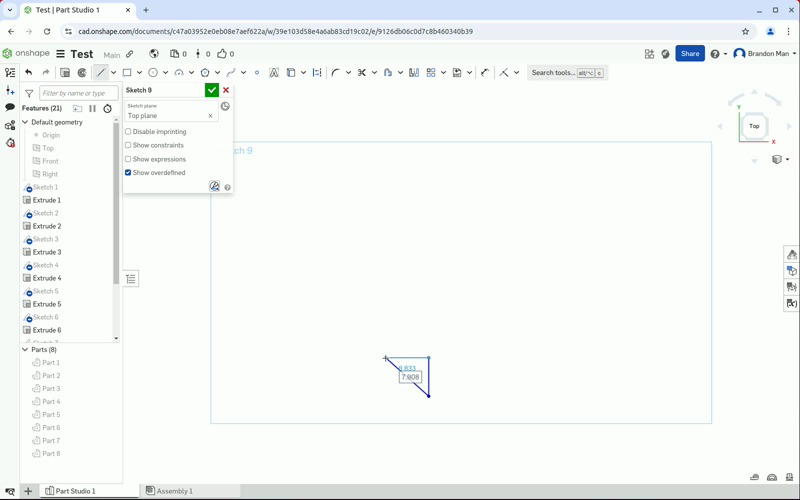
click(385, 357)
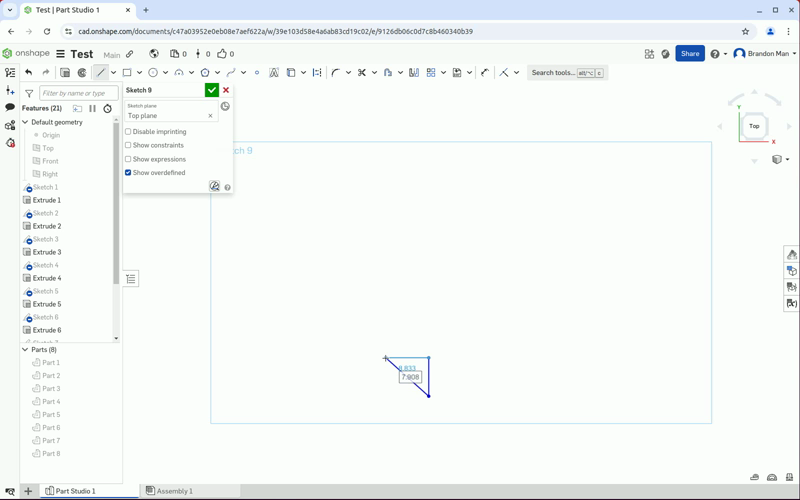
key(esc)
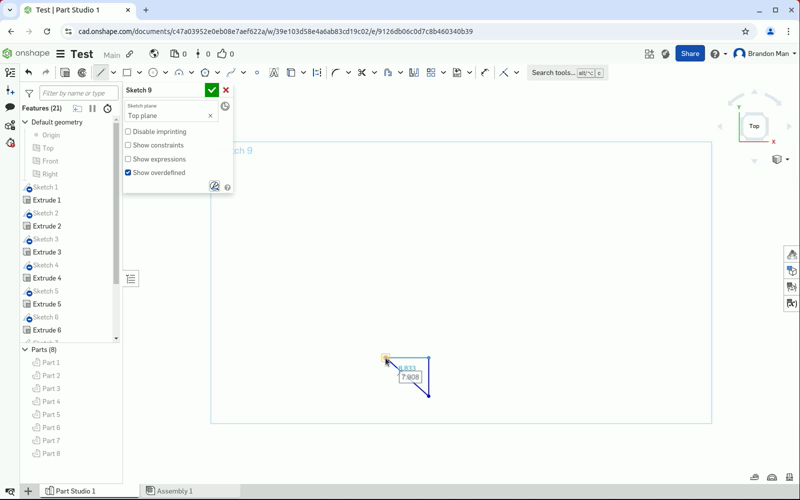
mouse_move(403, 365)
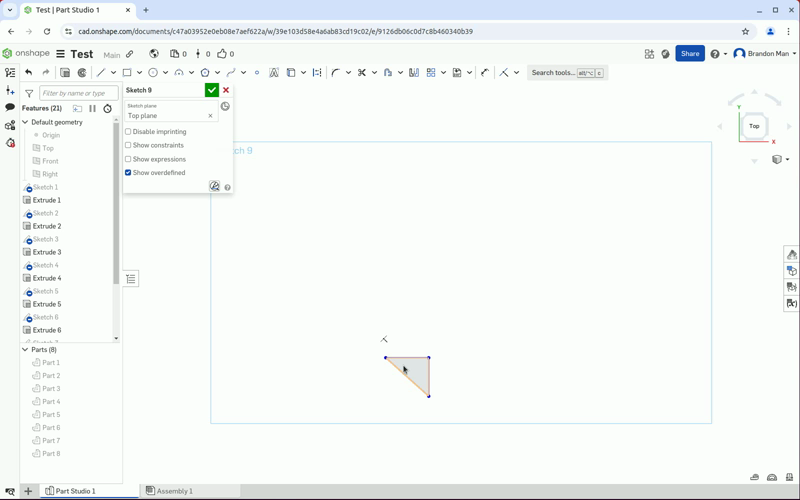
scroll(6)
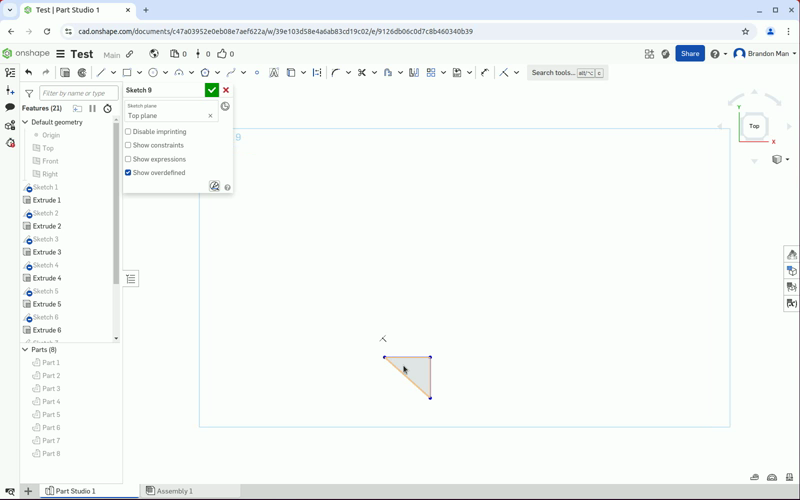
scroll(6)
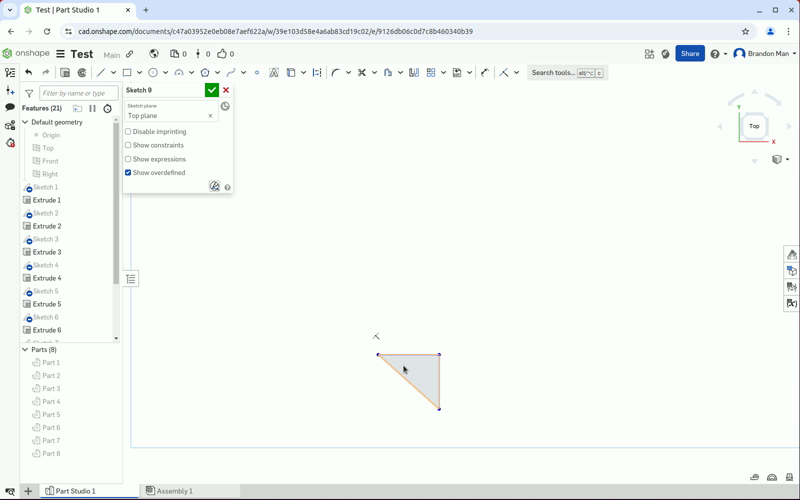
scroll(6)
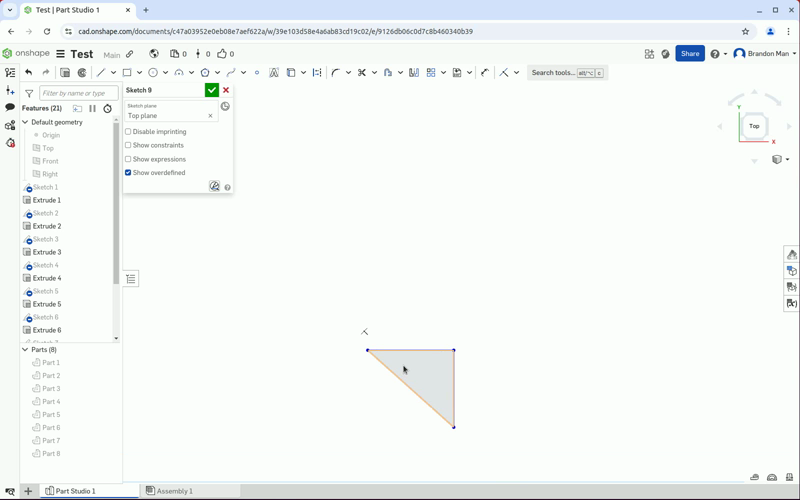
scroll(6)
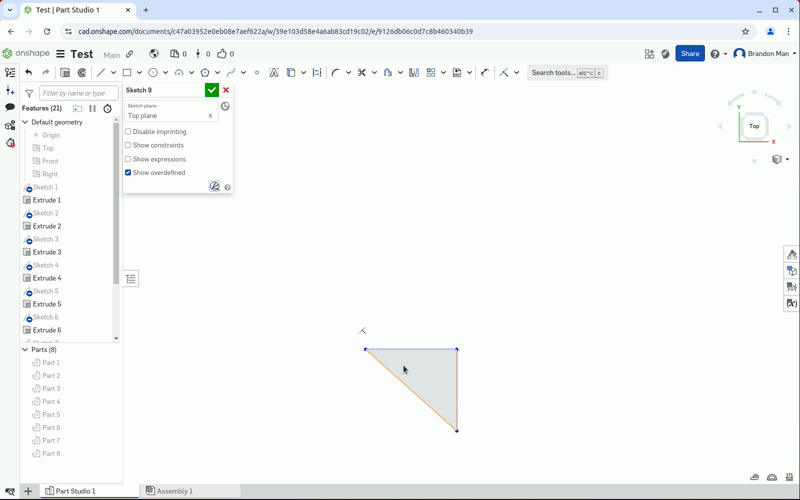
scroll(6)
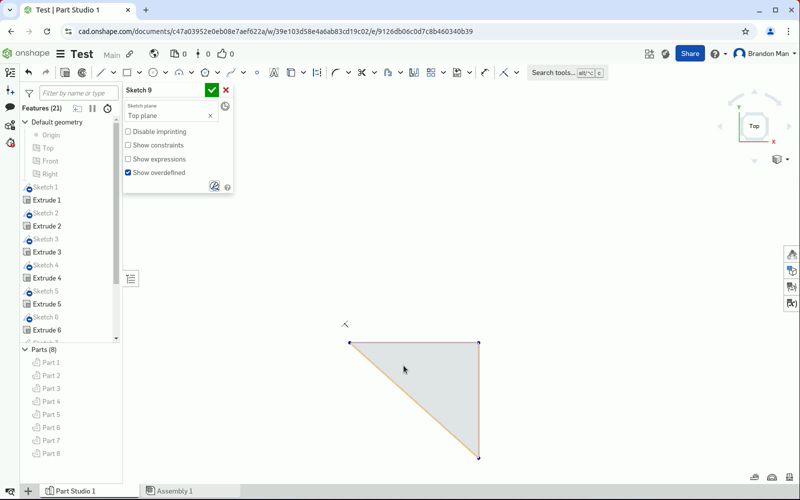
scroll(6)
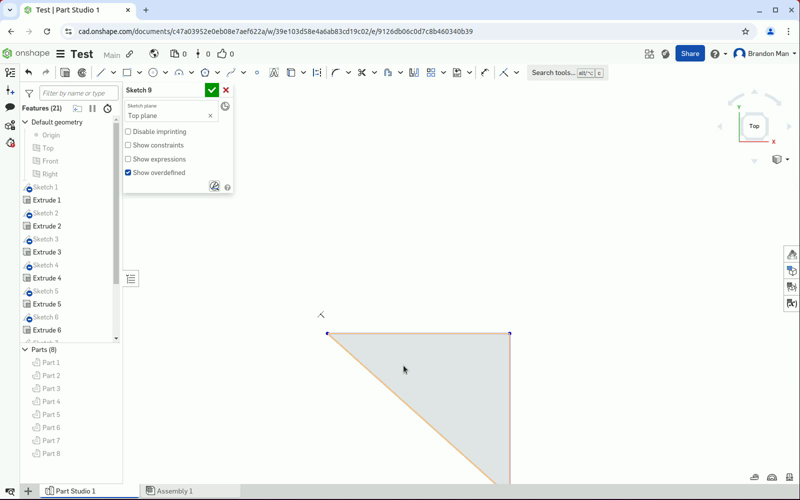
scroll(6)
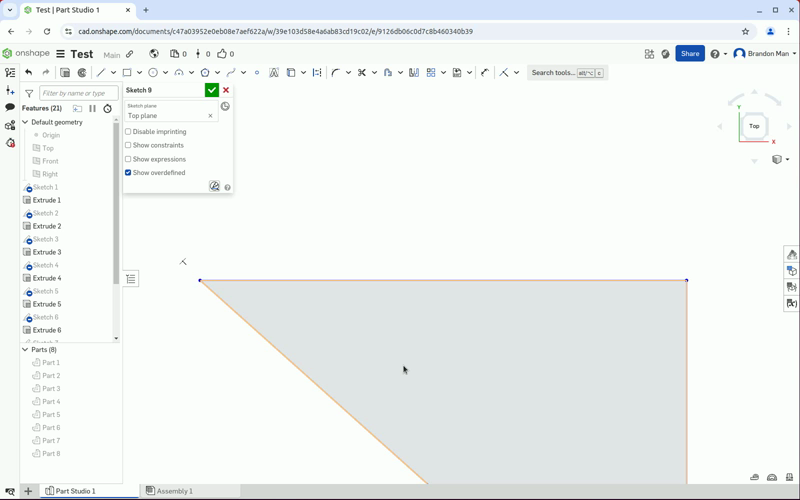
click(403, 365)
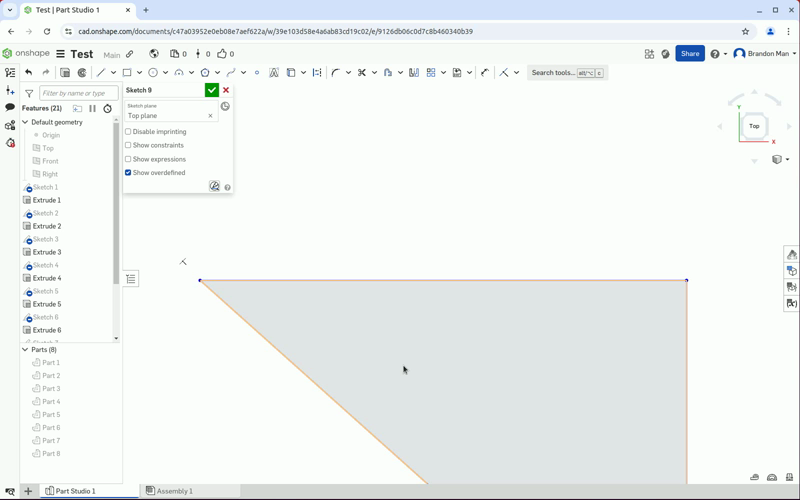
scroll(-6)
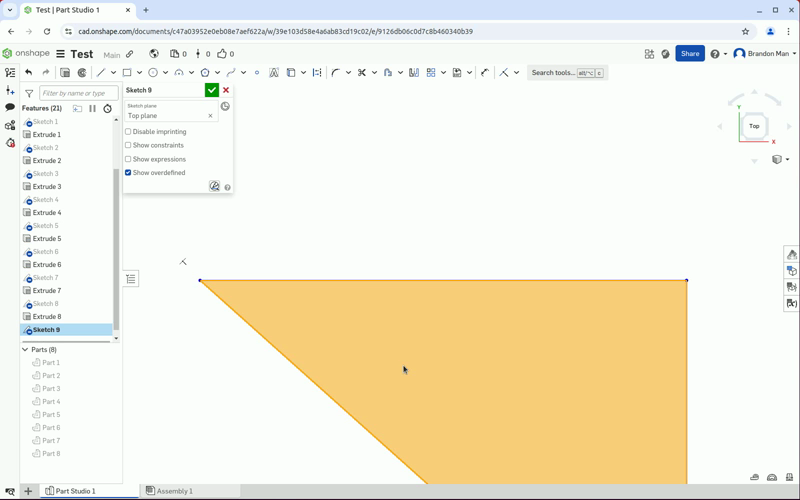
scroll(-6)
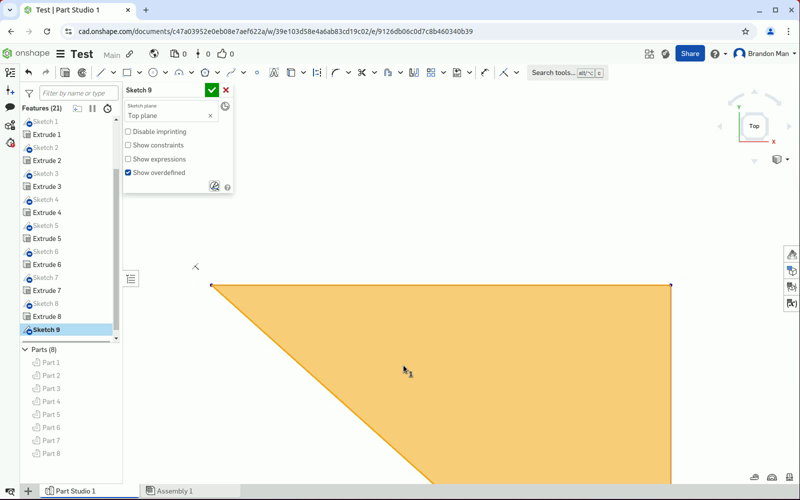
scroll(-6)
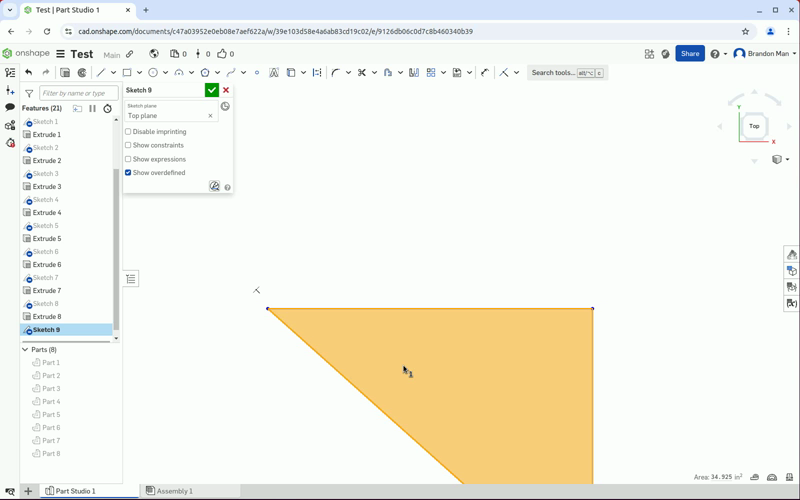
scroll(-6)
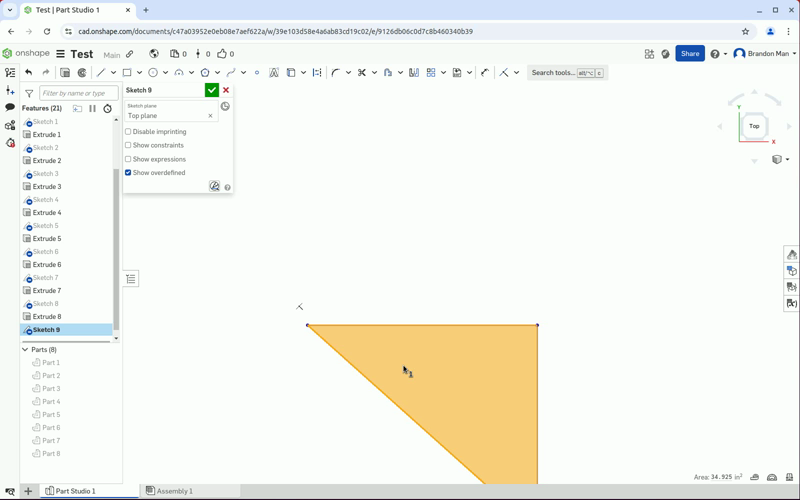
scroll(-6)
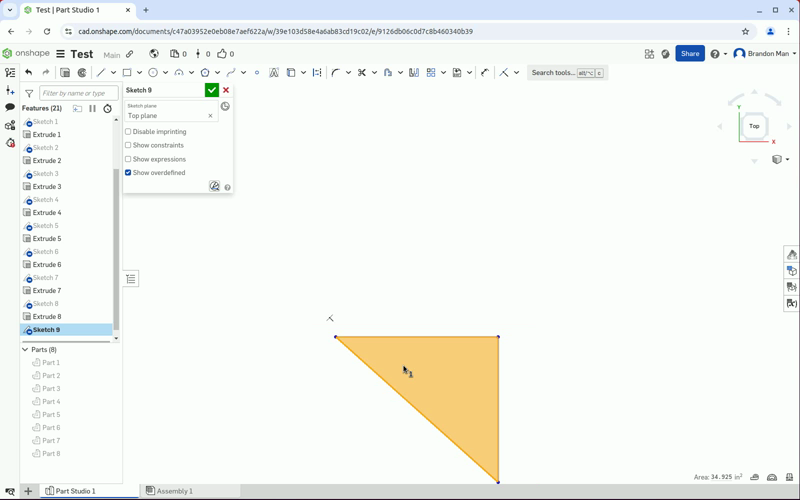
scroll(-6)
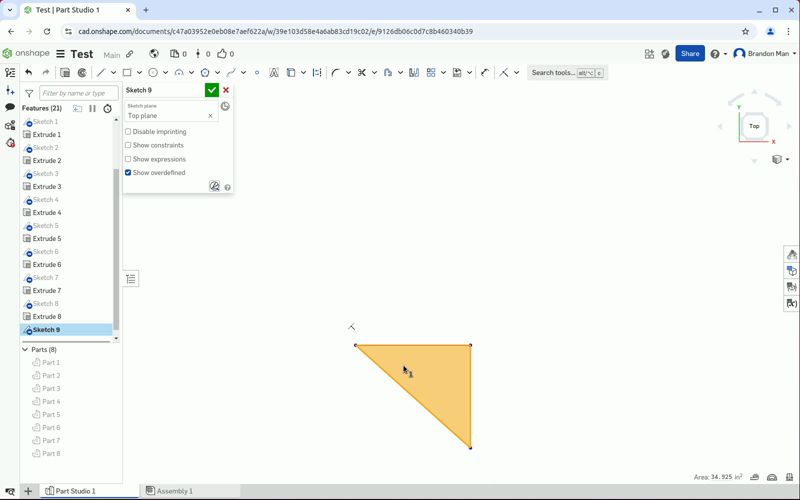
scroll(-6)
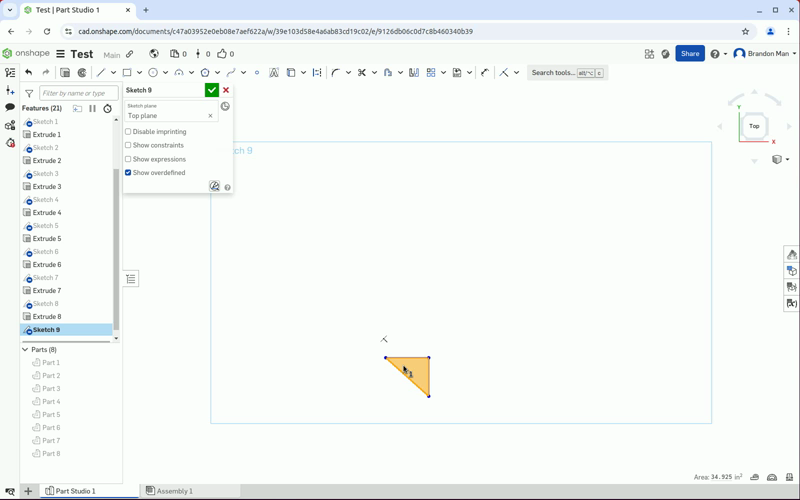
mouse_move(73, 352)
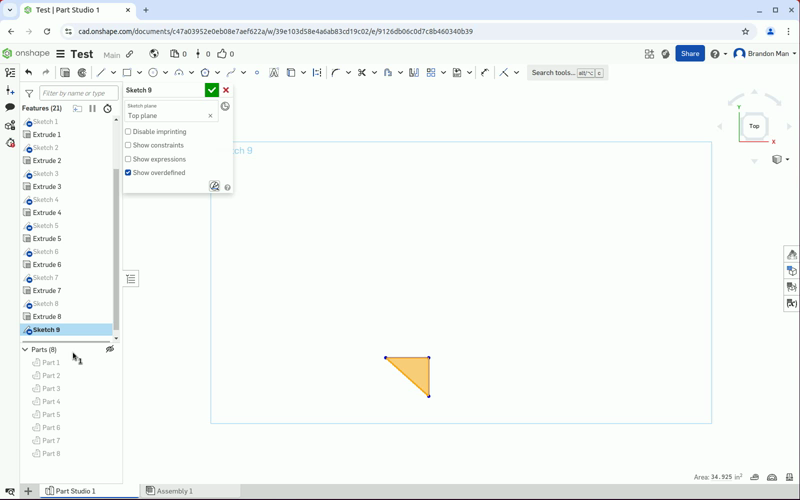
key(shift+y)
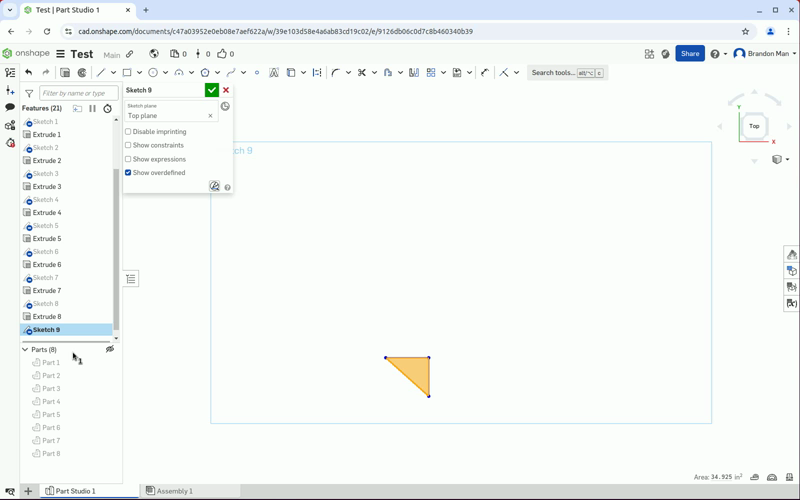
key(shift+e)
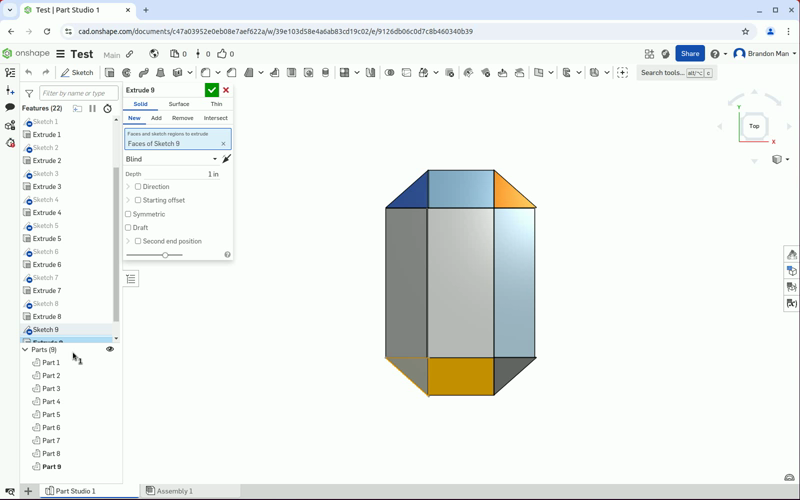
mouse_move(143, 106)
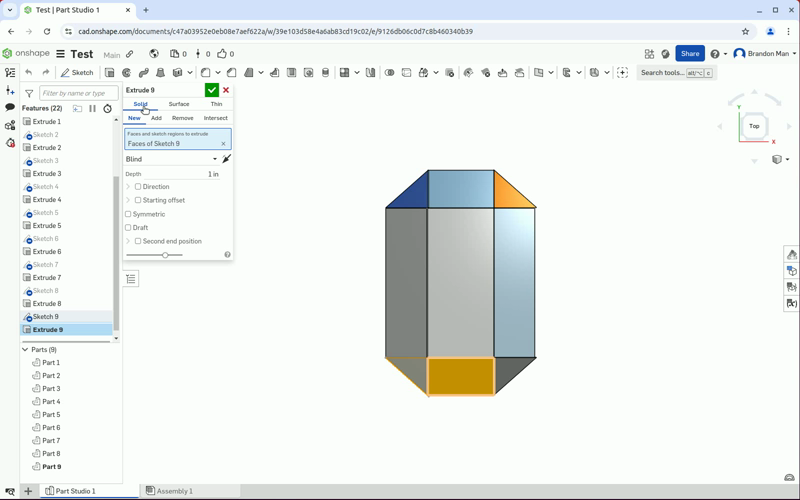
click(143, 106)
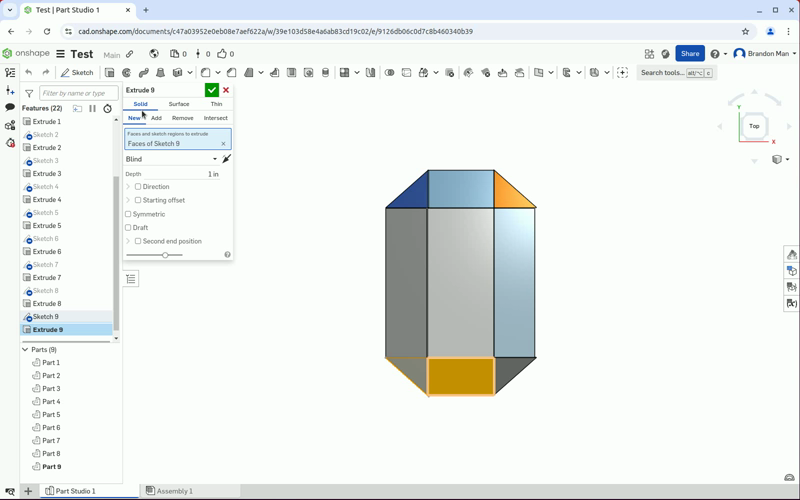
mouse_move(137, 120)
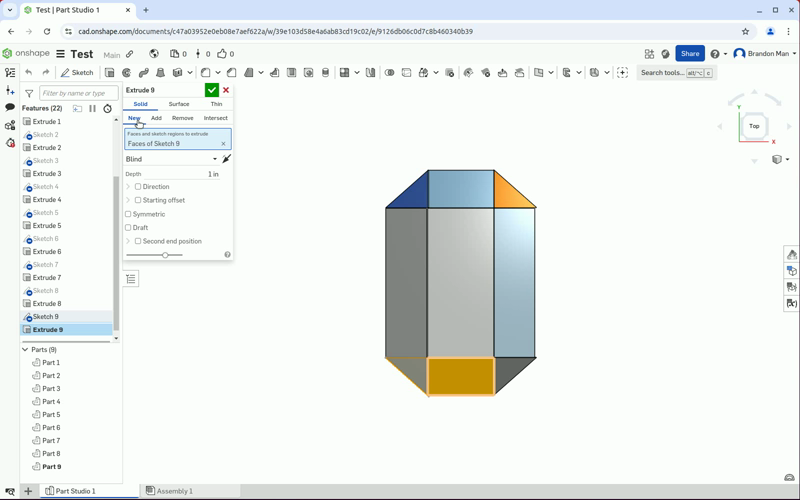
click(137, 120)
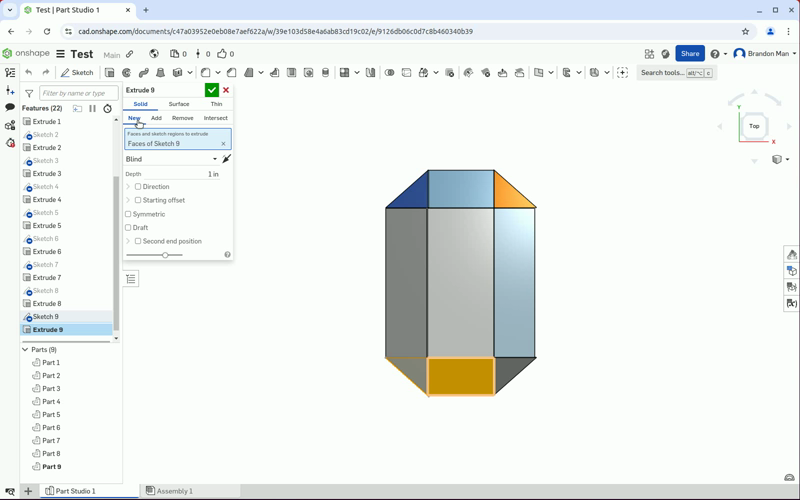
key(tab, 4)
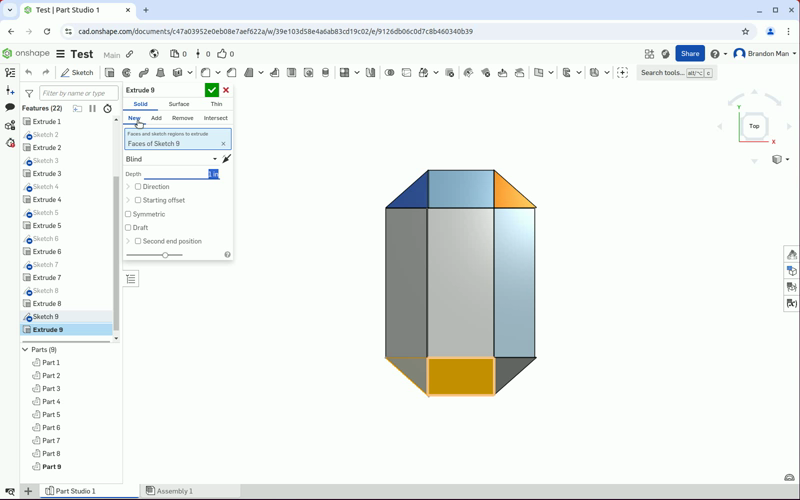
text(4.574)
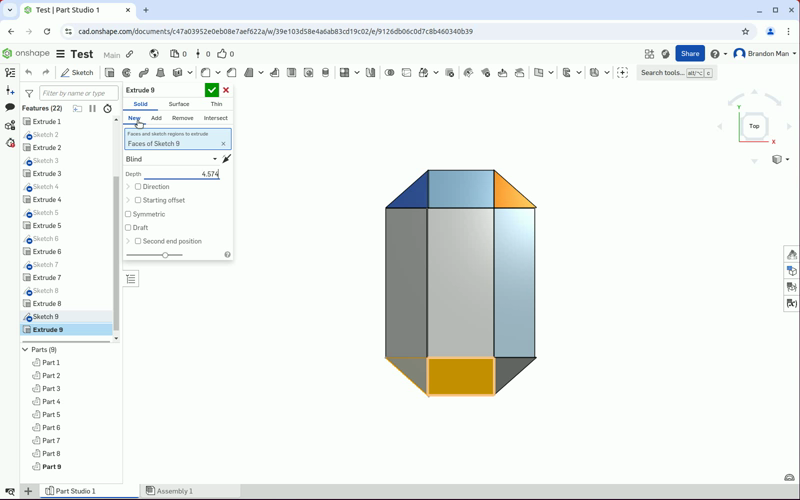
key(enter)
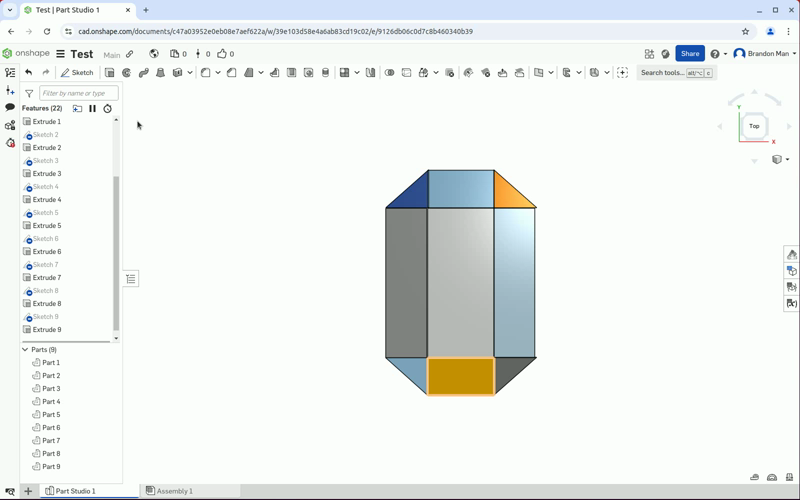
key(shift+h)
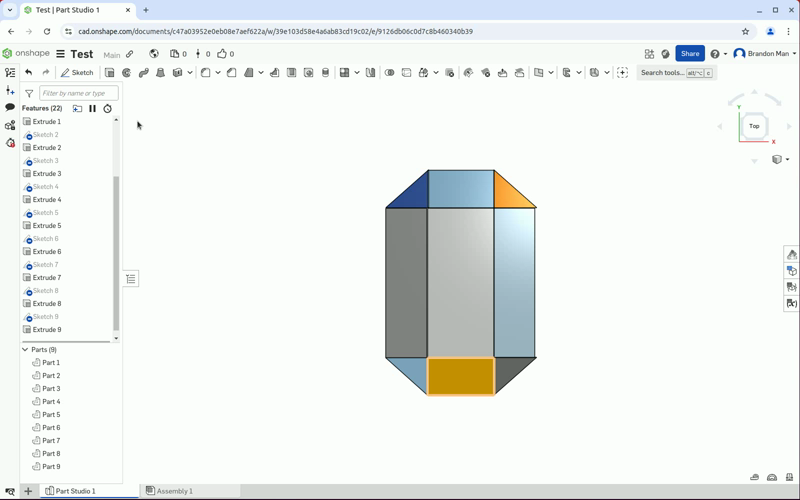
key(shift+h)
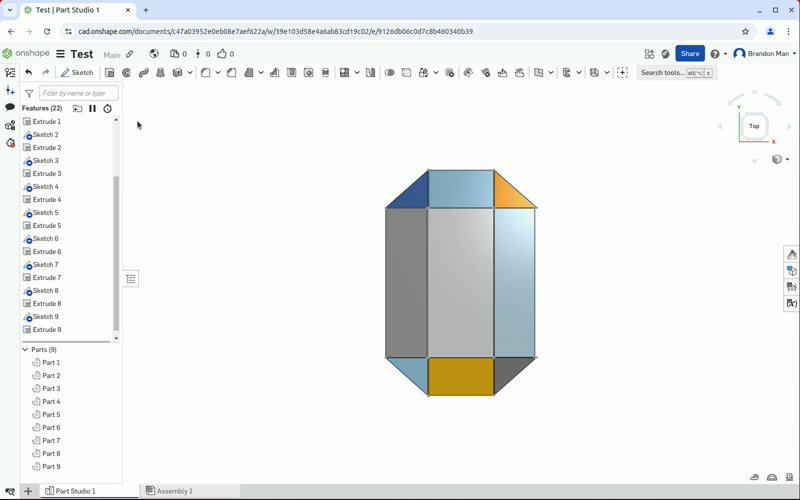
key(shift+7)
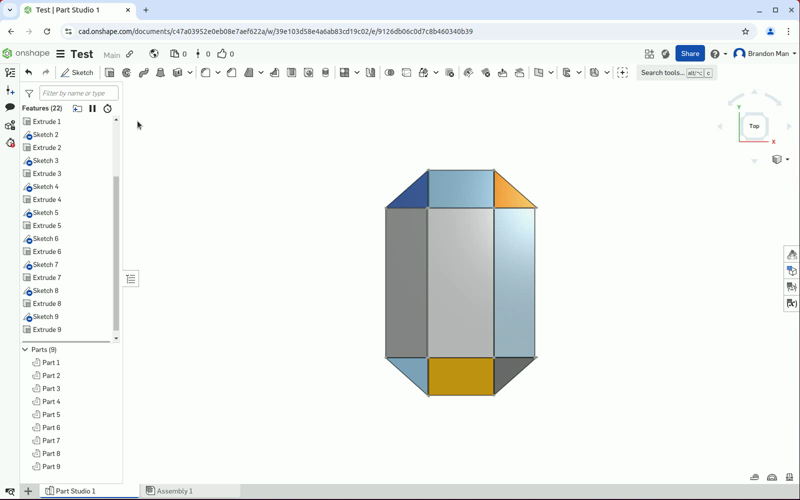
key(up, 3)
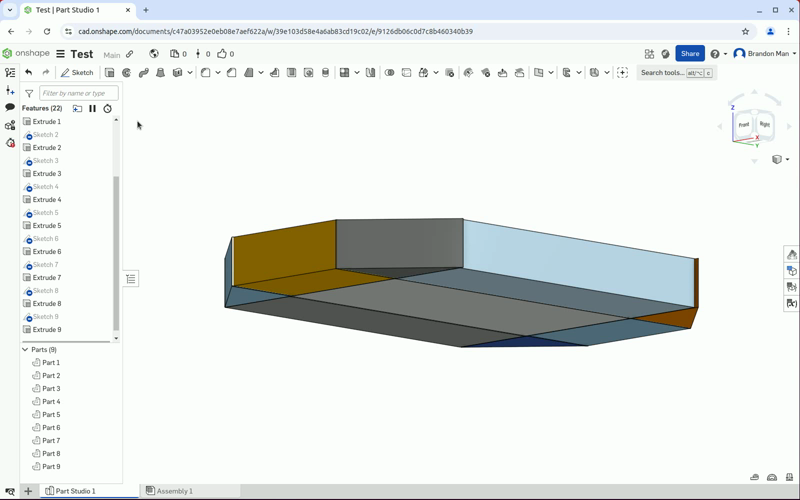
key(left, 3)
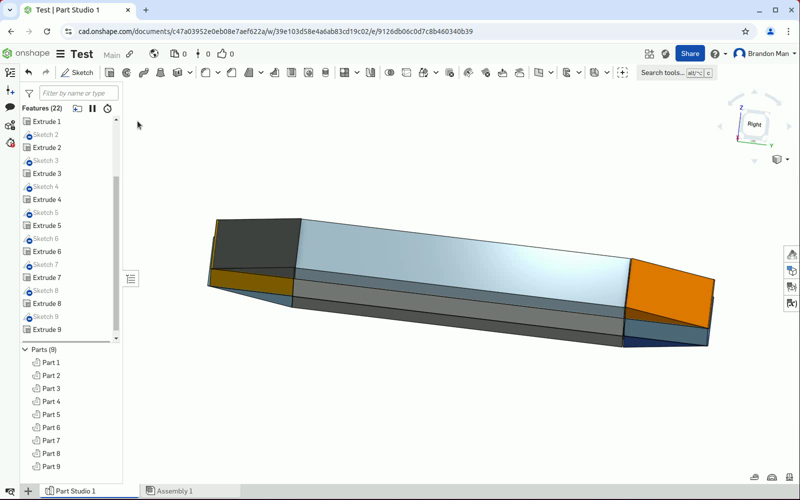
key(right, 3)
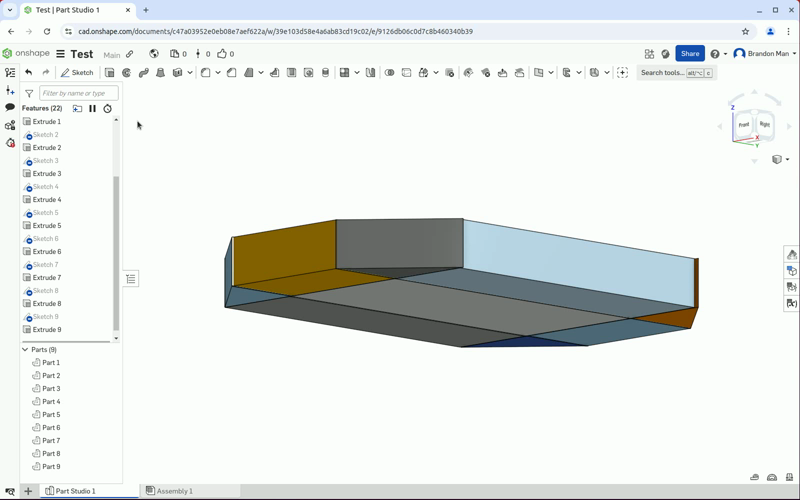
key(down, 3)
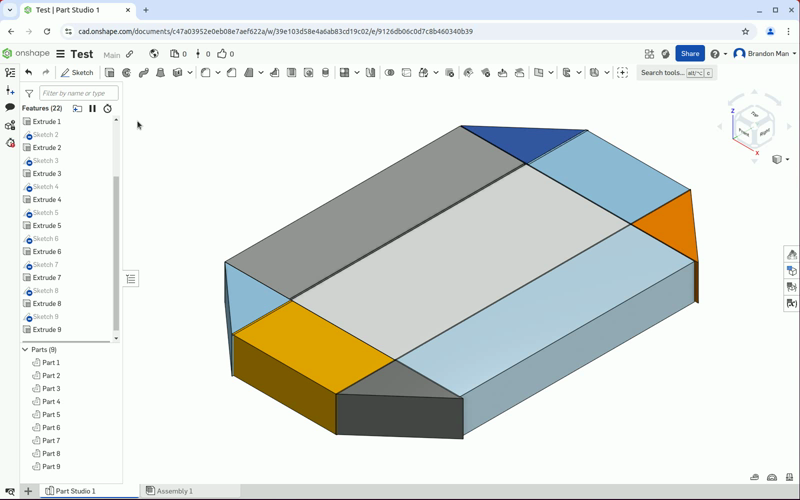
mouse_move(69, 111)
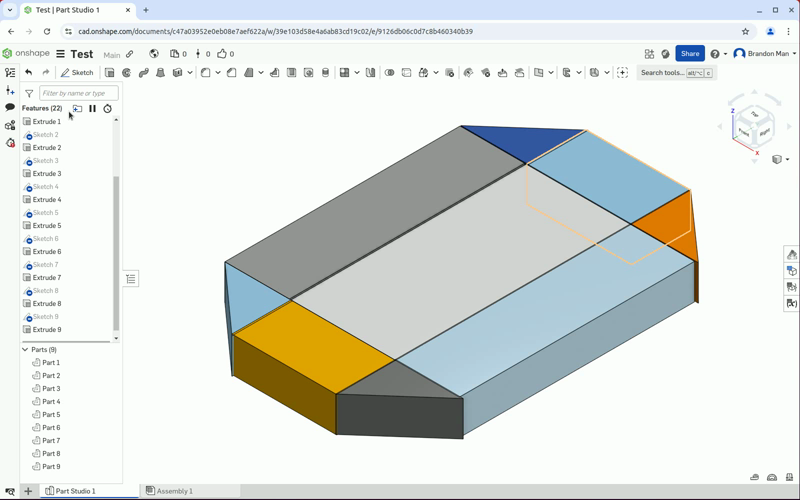
click(69, 111)